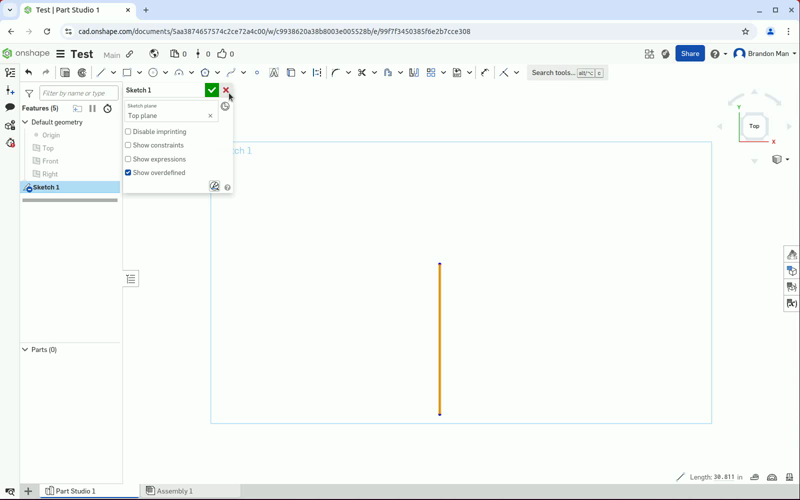
key(shift+h)
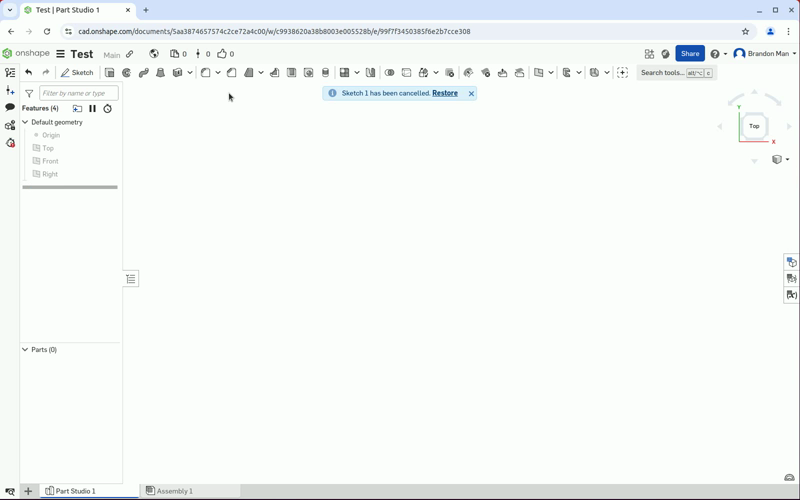
mouse_move(73, 352)
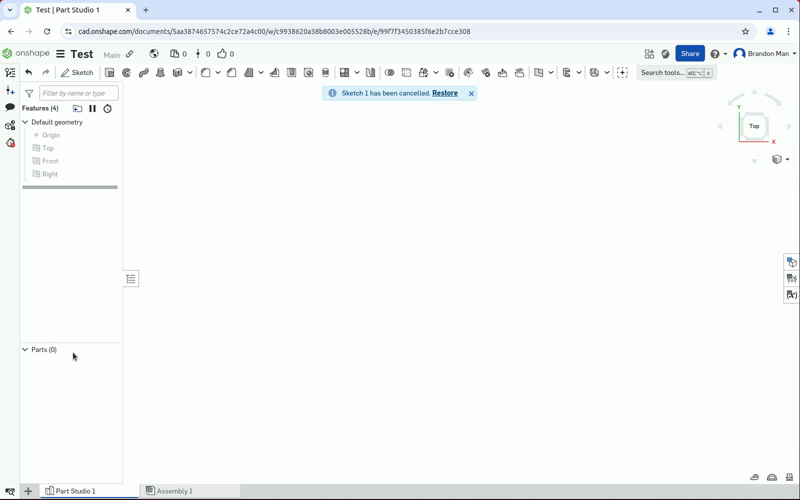
key(y)
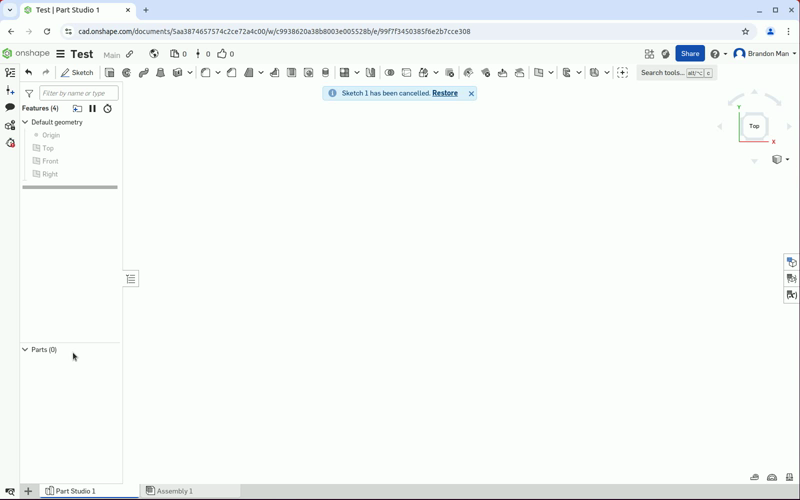
key(shift+p)
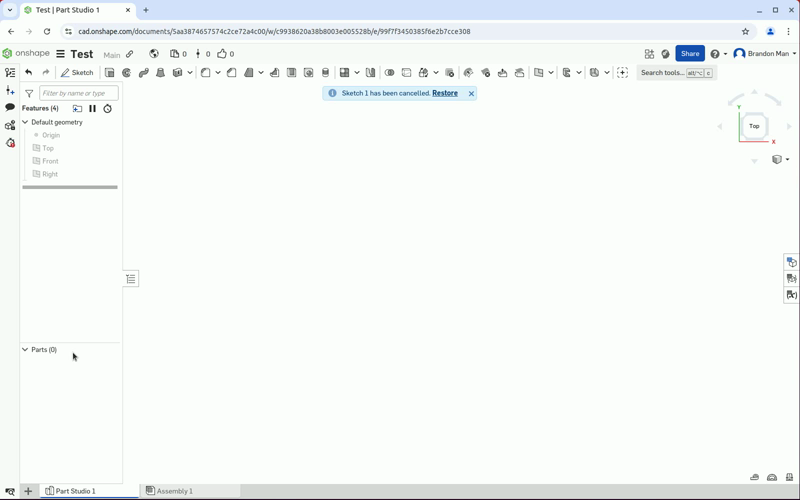
key(space)
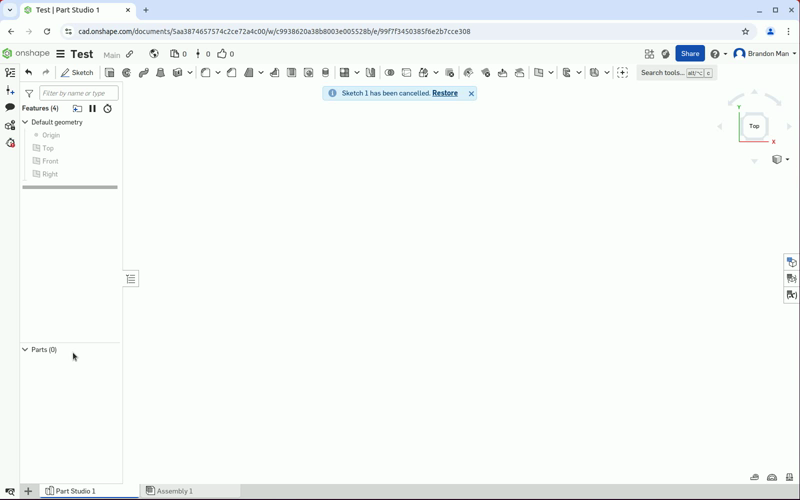
key_down(shift)
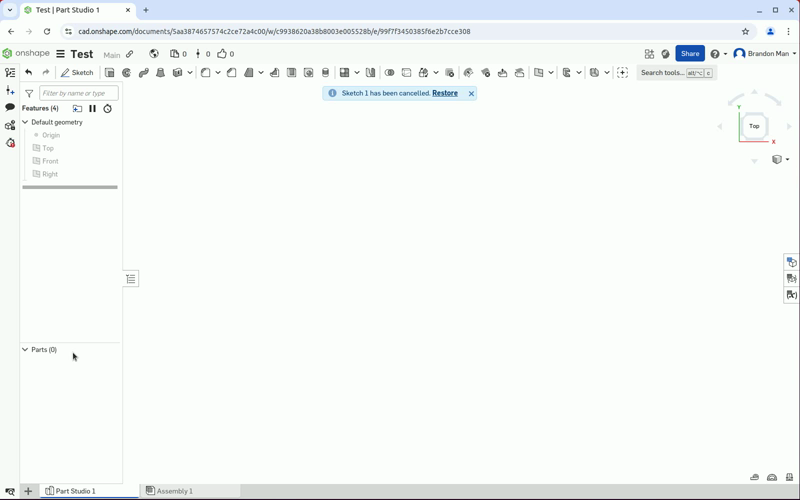
key(up)
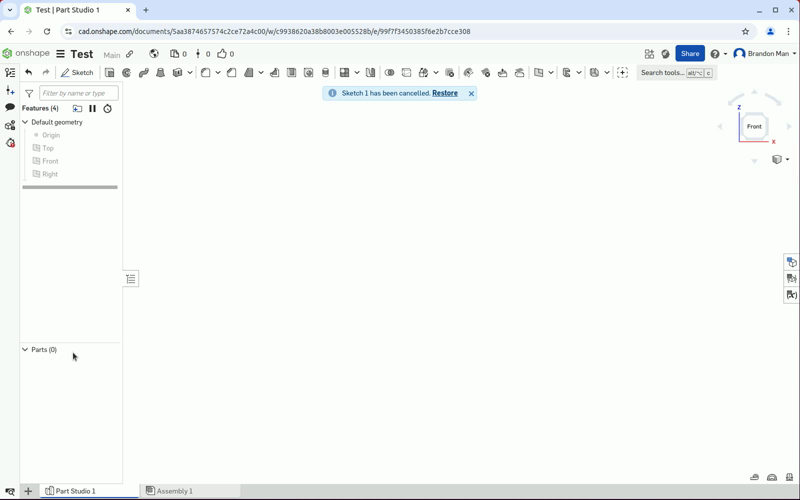
key_up(shift)
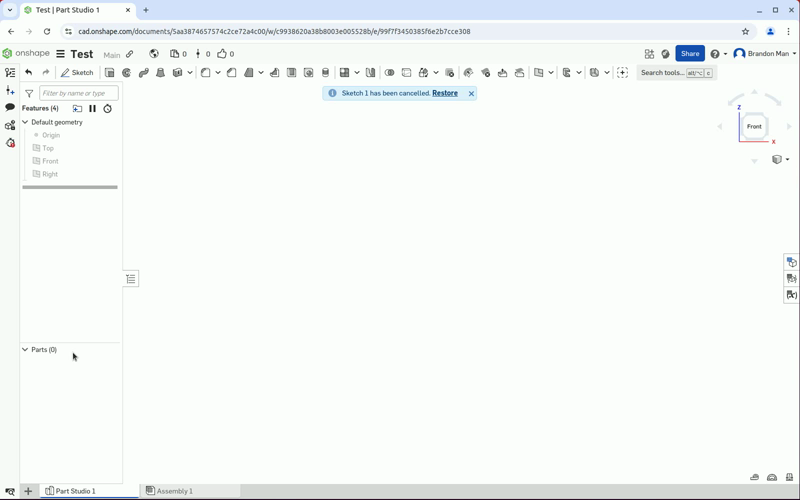
mouse_move(73, 352)
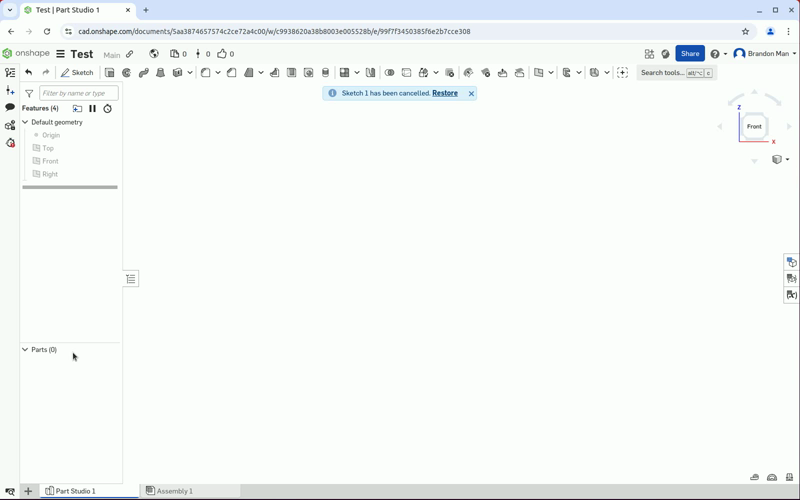
key(shift+y)
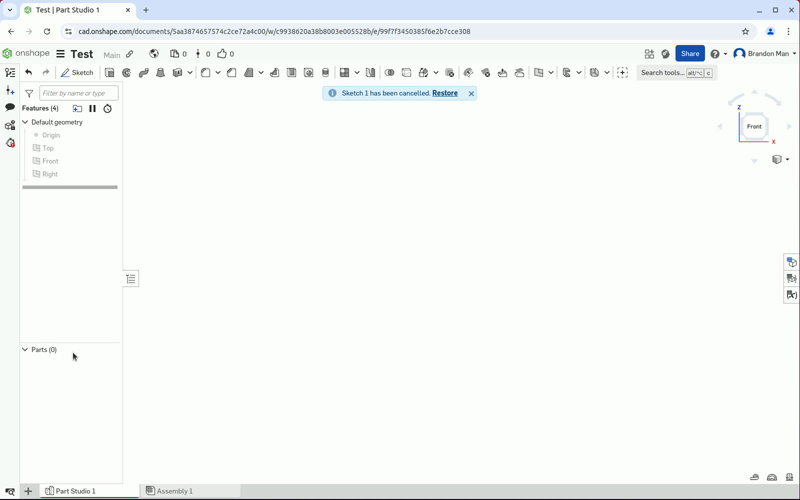
key(shift+s)
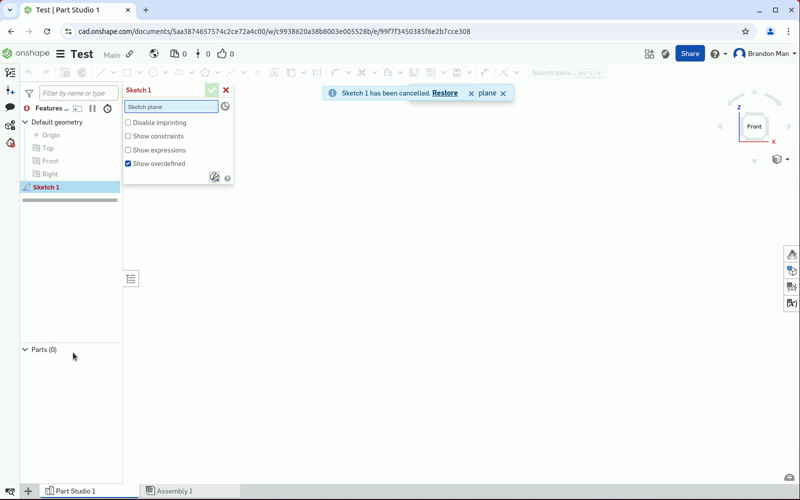
mouse_move(73, 163)
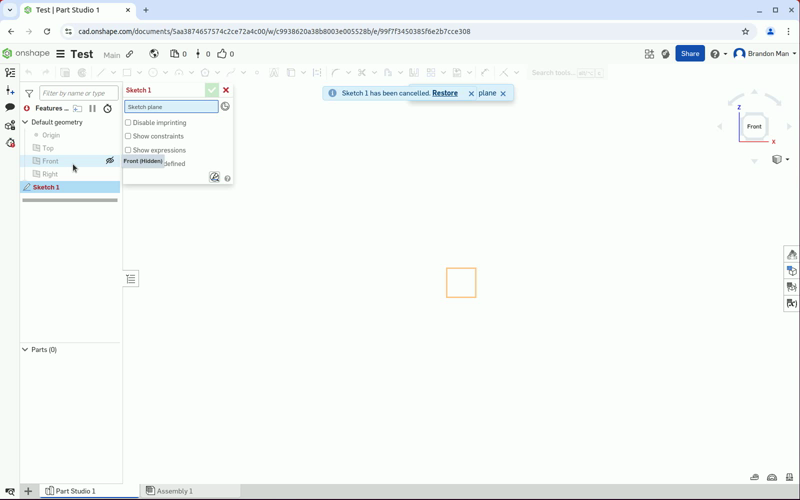
click(73, 163)
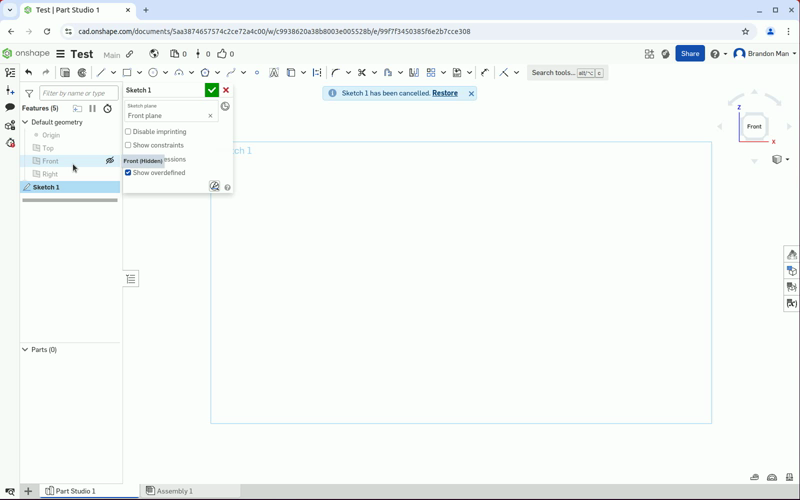
mouse_move(73, 352)
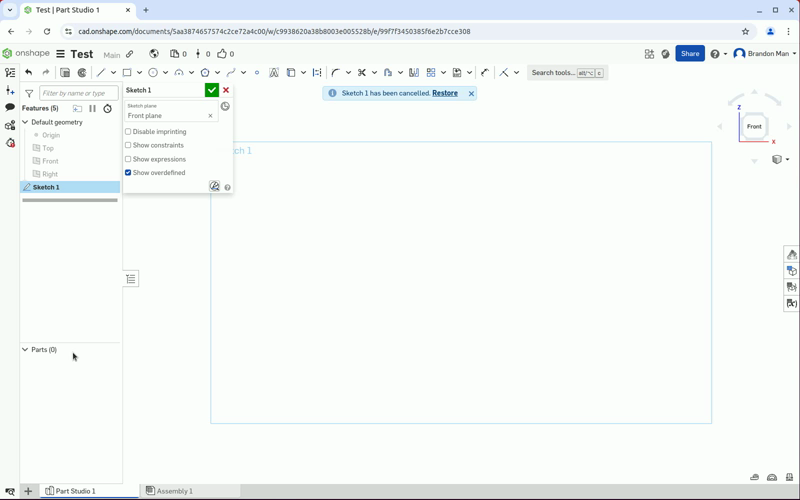
key(y)
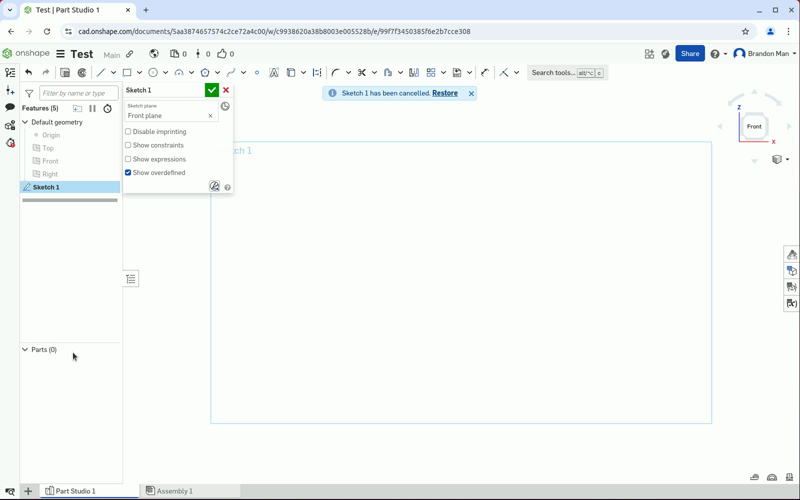
key(l)
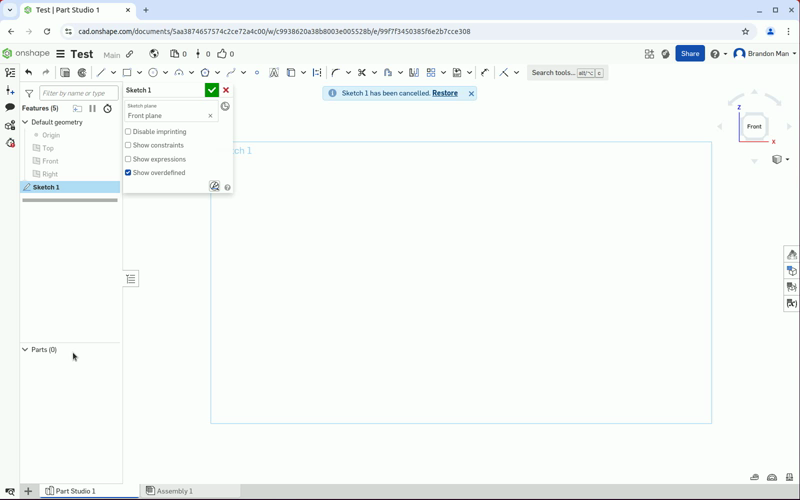
key_down(shift)
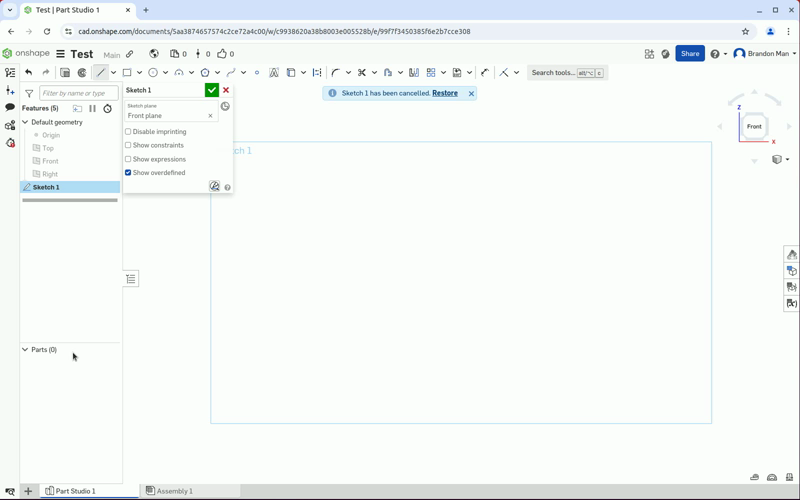
mouse_move(460, 282)
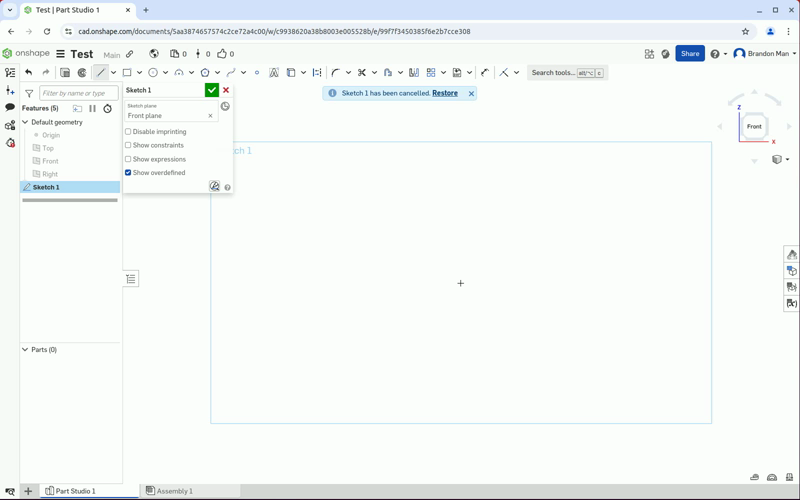
click(460, 282)
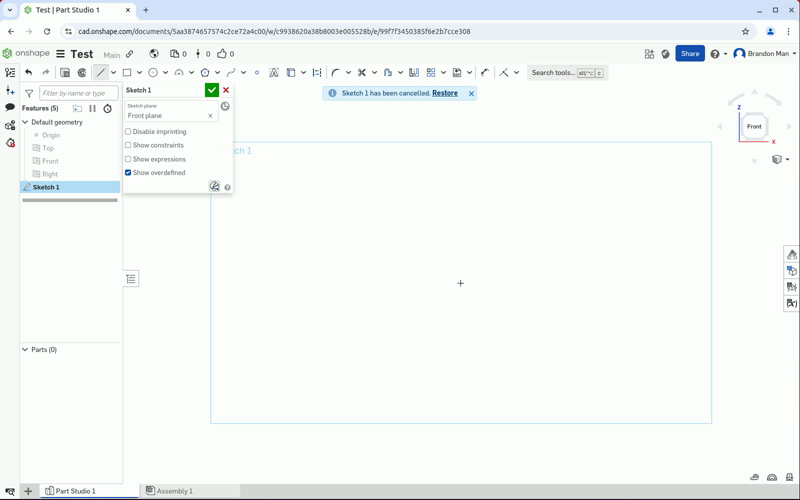
key_up(shift)
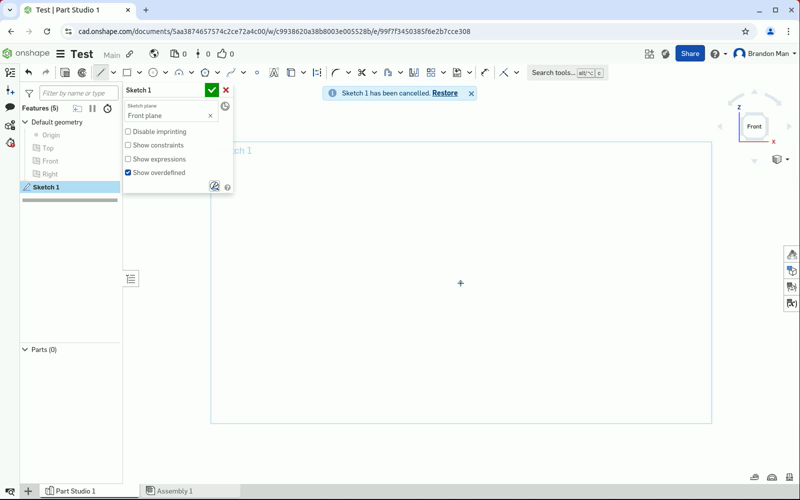
key_down(shift)
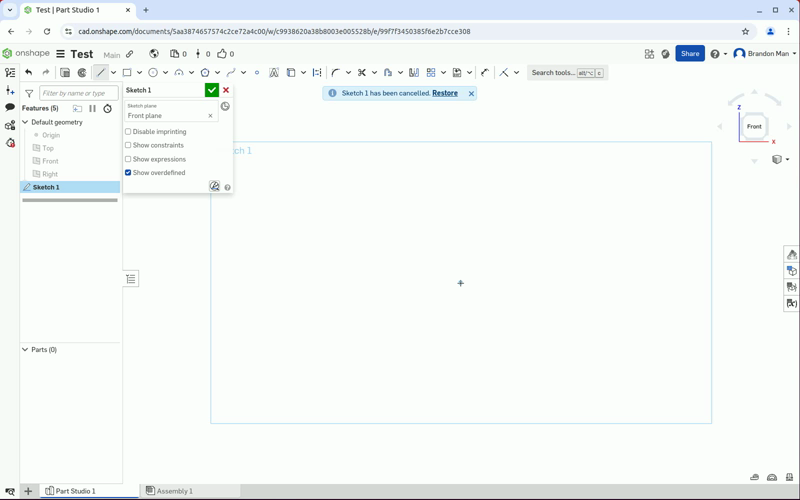
mouse_move(573, 282)
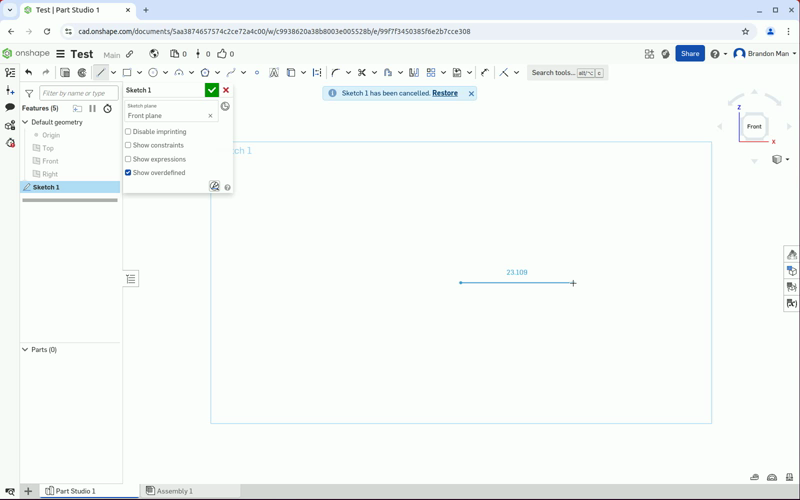
click(573, 282)
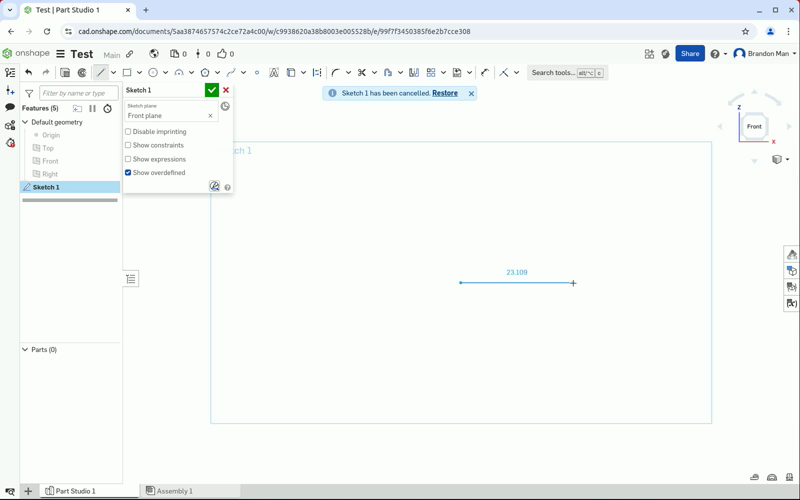
key_up(shift)
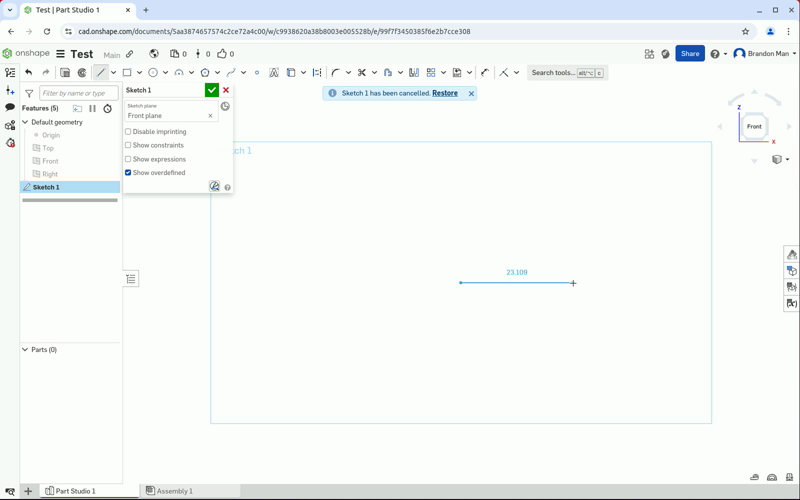
key_down(shift)
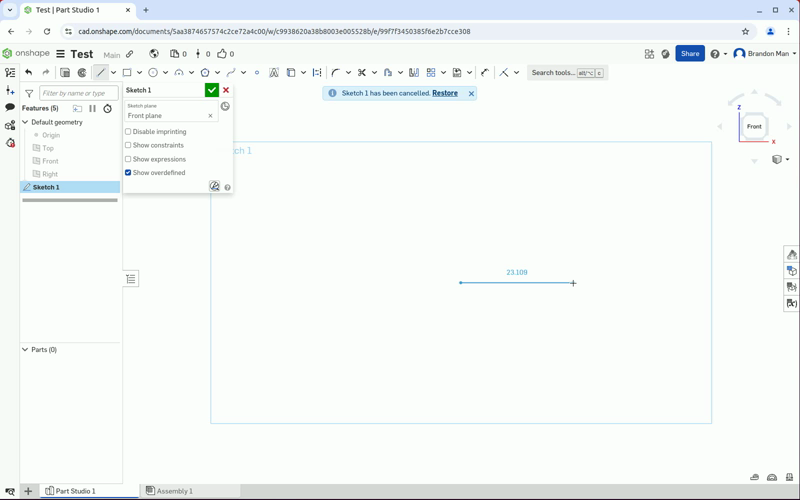
mouse_move(589, 282)
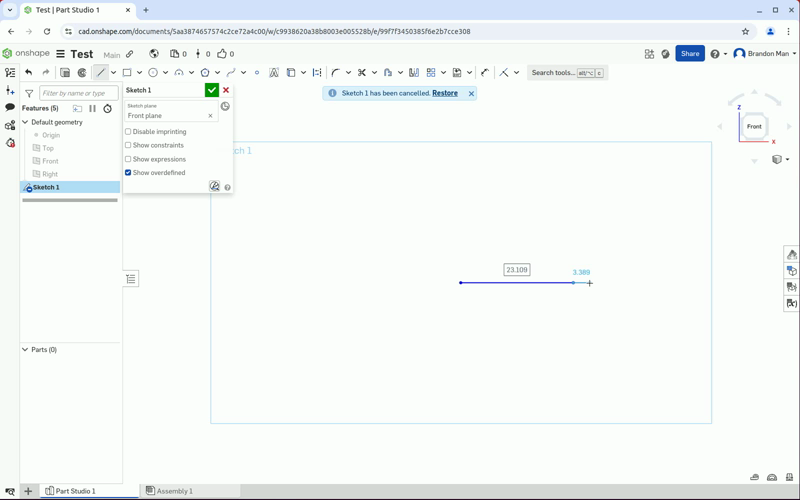
mouse_move(573, 254)
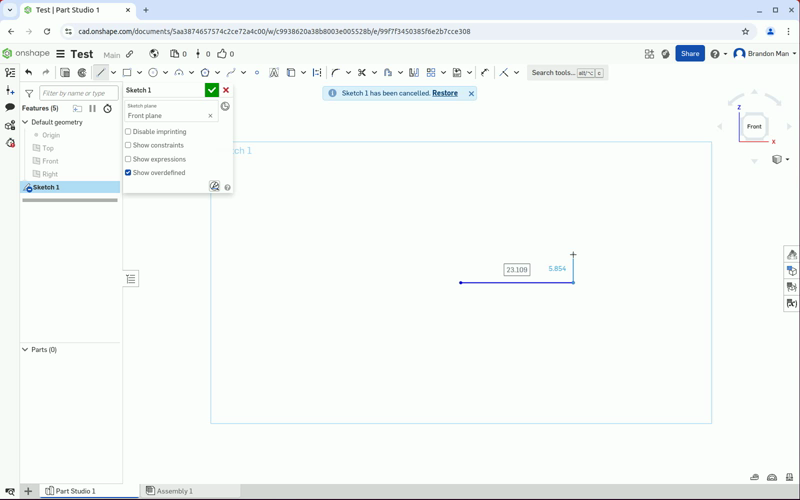
click(573, 254)
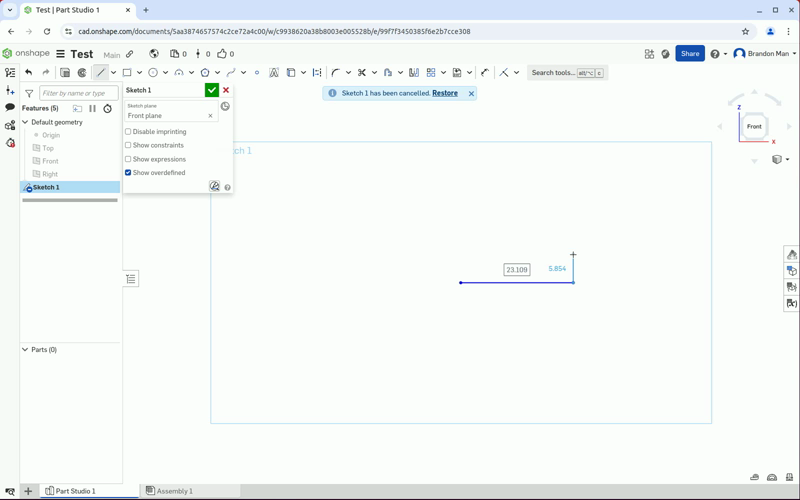
key_up(shift)
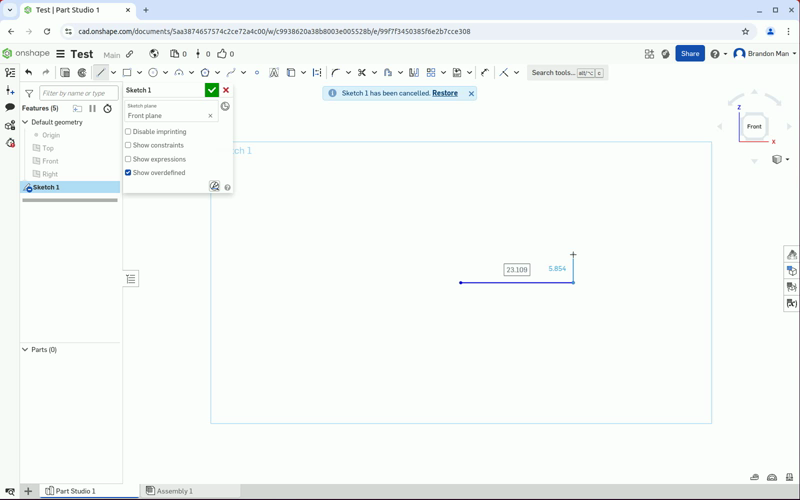
key_down(shift)
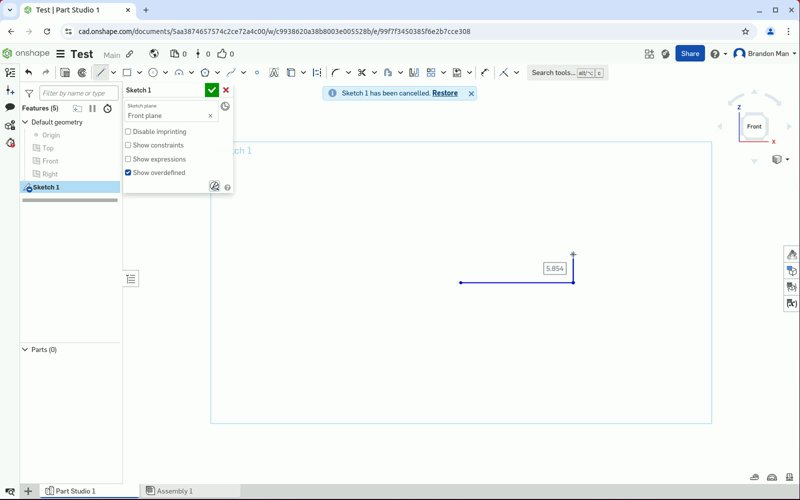
mouse_move(589, 254)
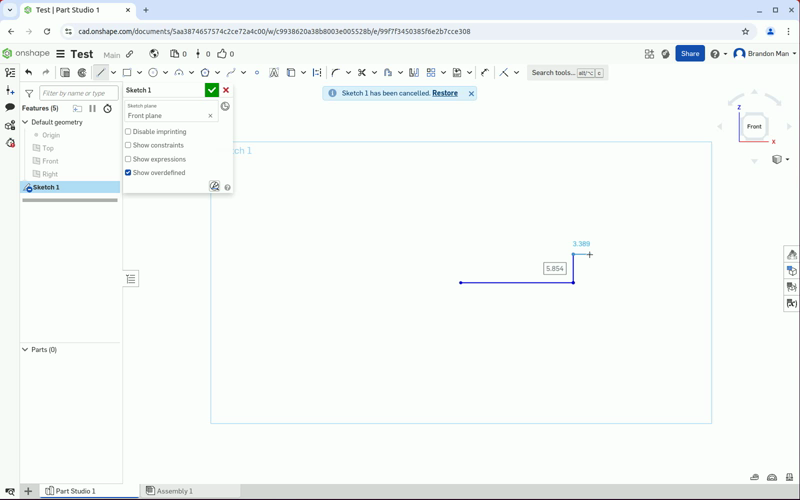
mouse_move(517, 254)
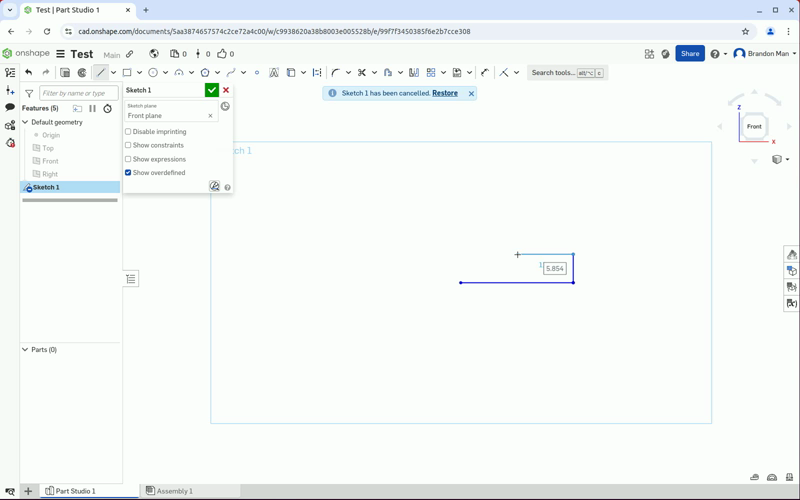
click(517, 254)
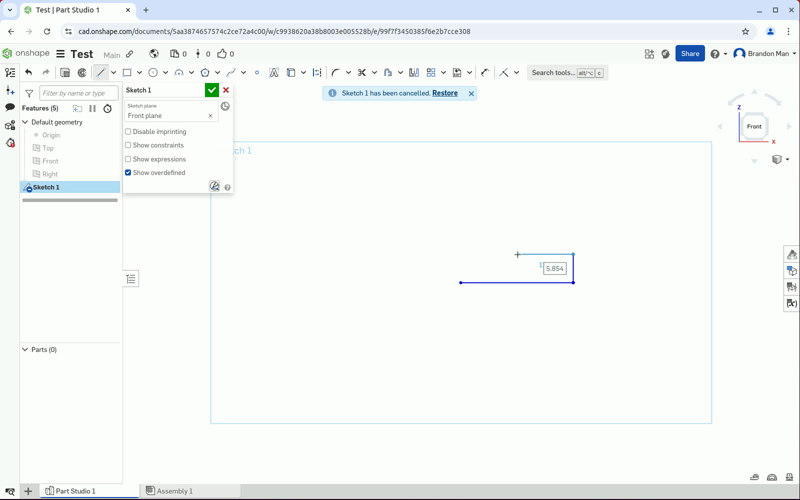
key_up(shift)
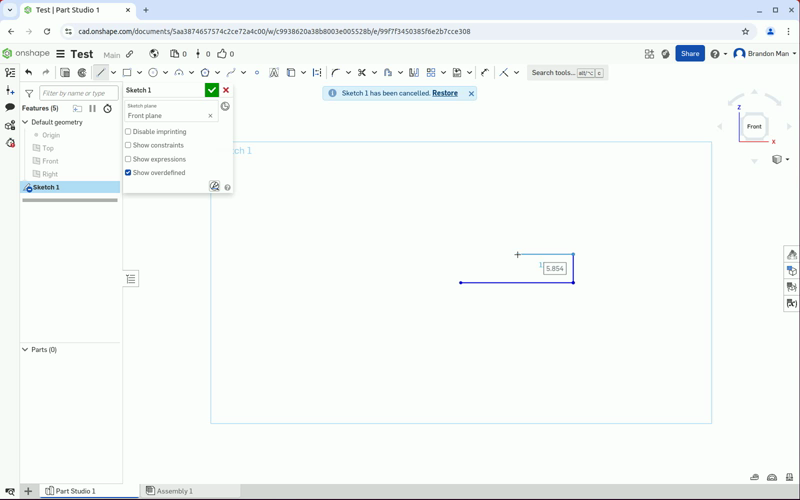
key_down(shift)
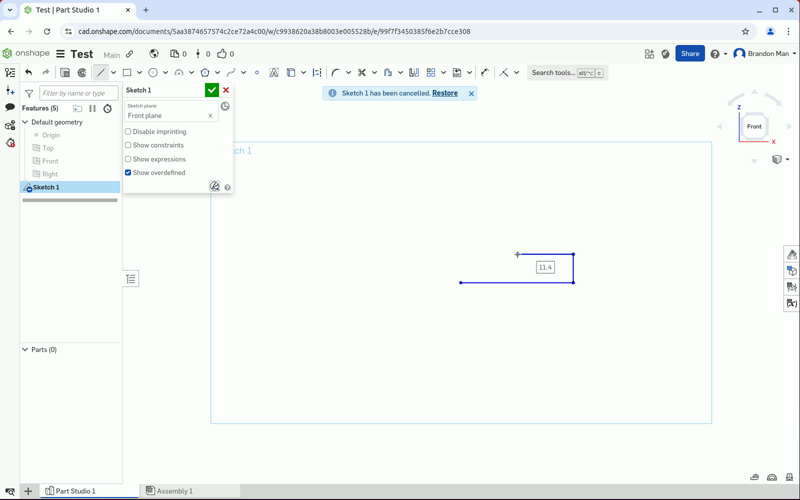
mouse_move(547, 254)
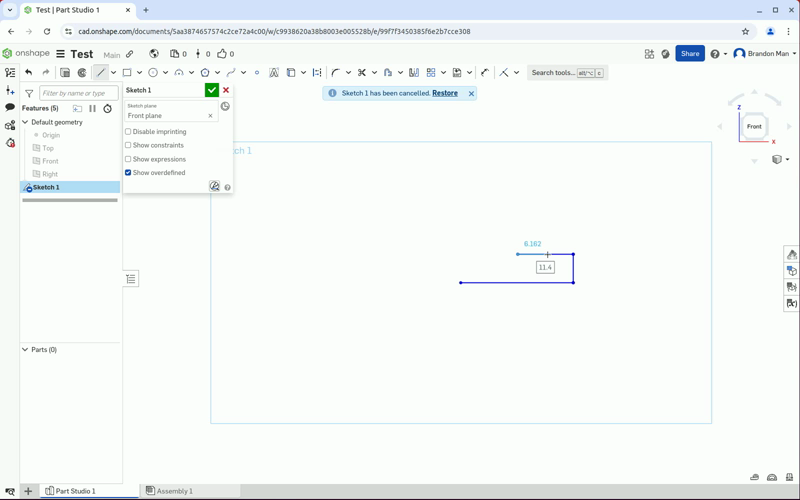
mouse_move(517, 198)
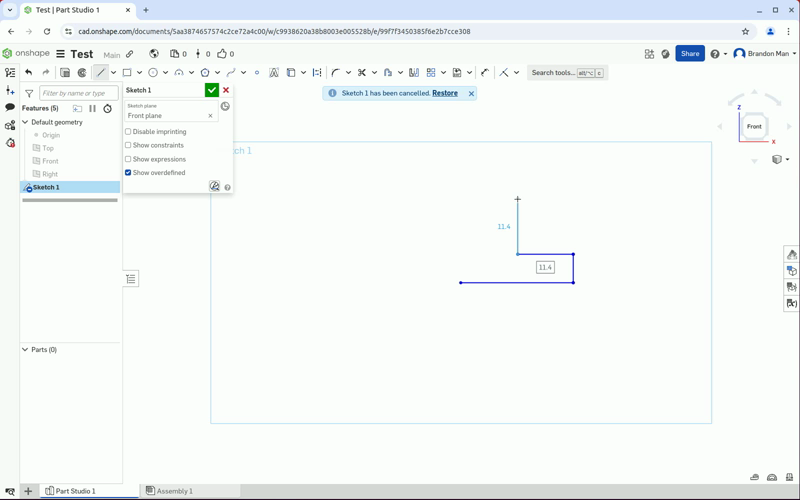
click(517, 198)
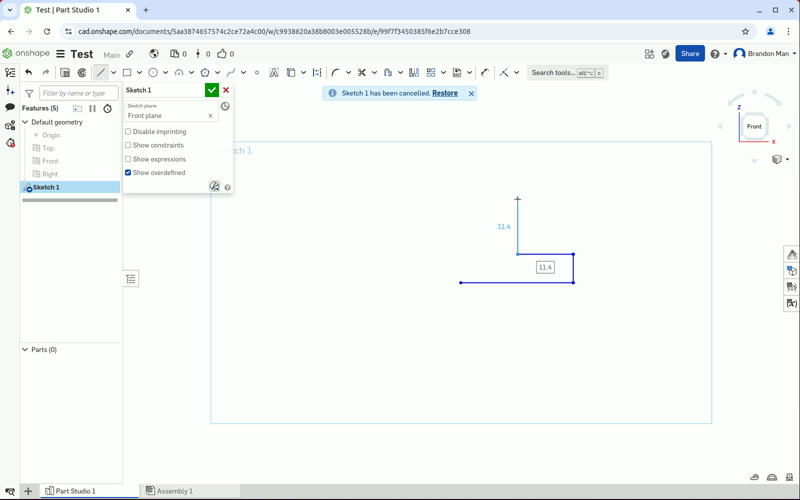
key_up(shift)
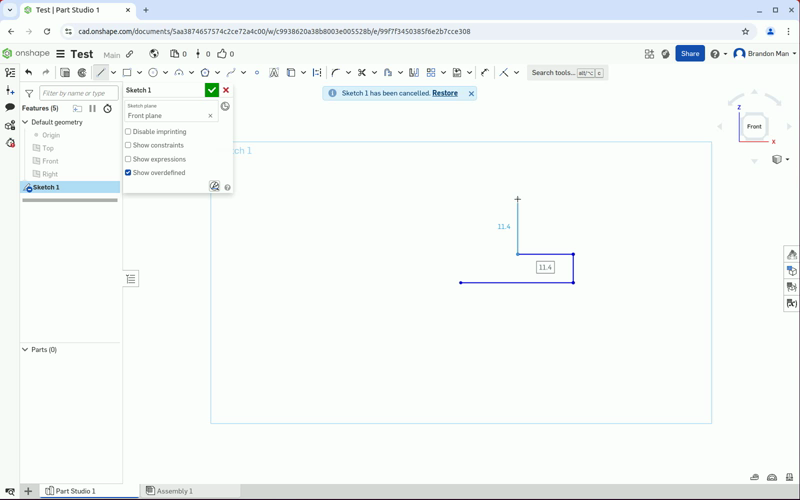
key_down(shift)
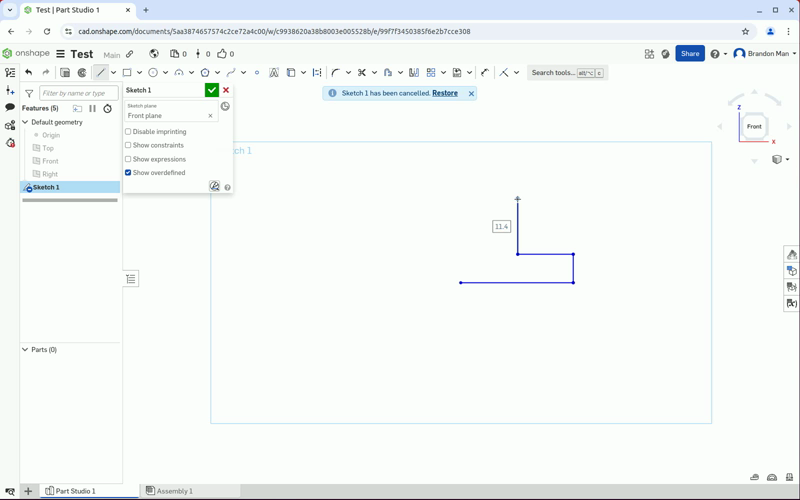
mouse_move(547, 198)
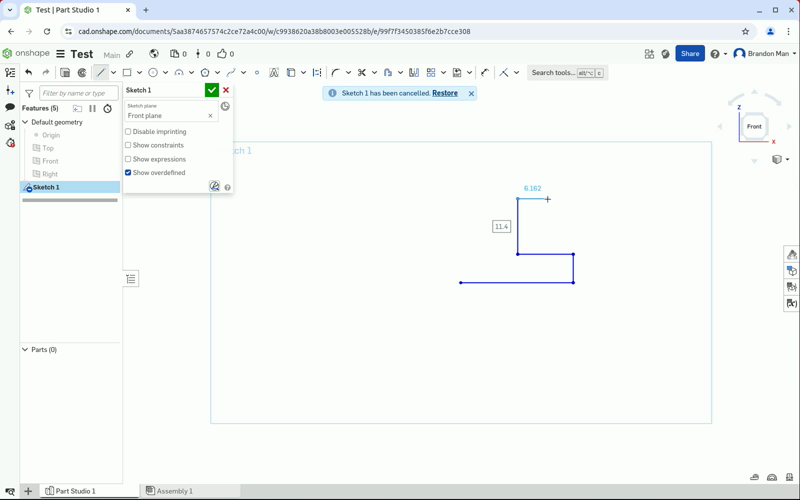
mouse_move(460, 198)
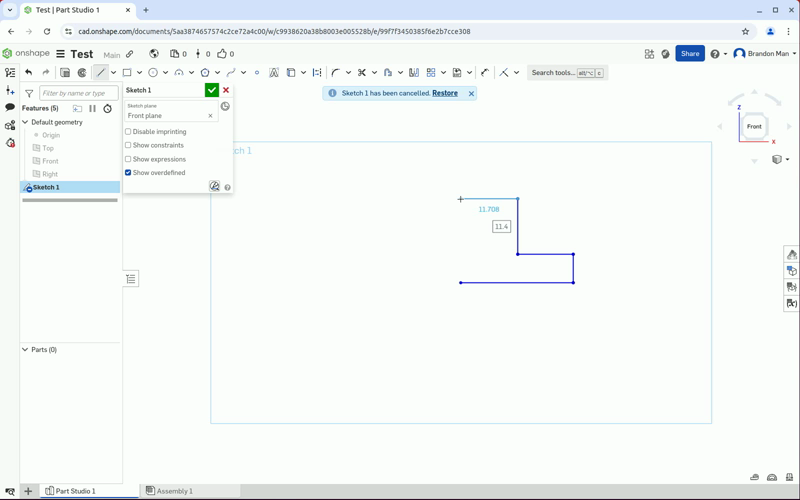
click(460, 198)
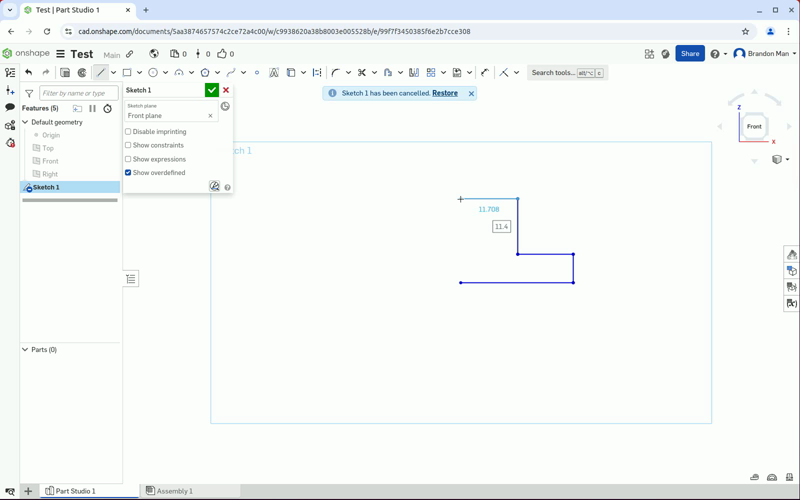
key_up(shift)
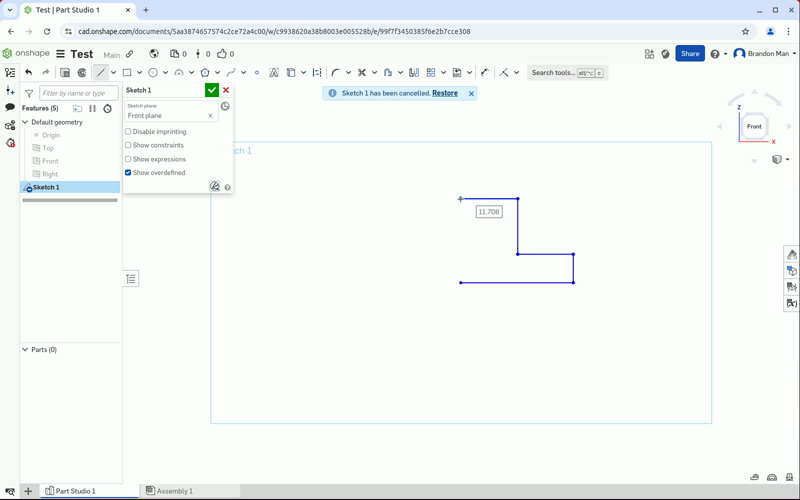
key_down(shift)
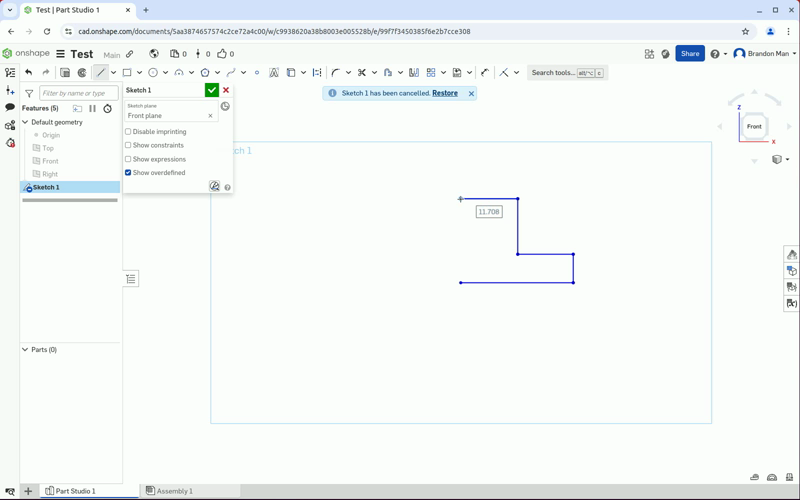
mouse_move(460, 282)
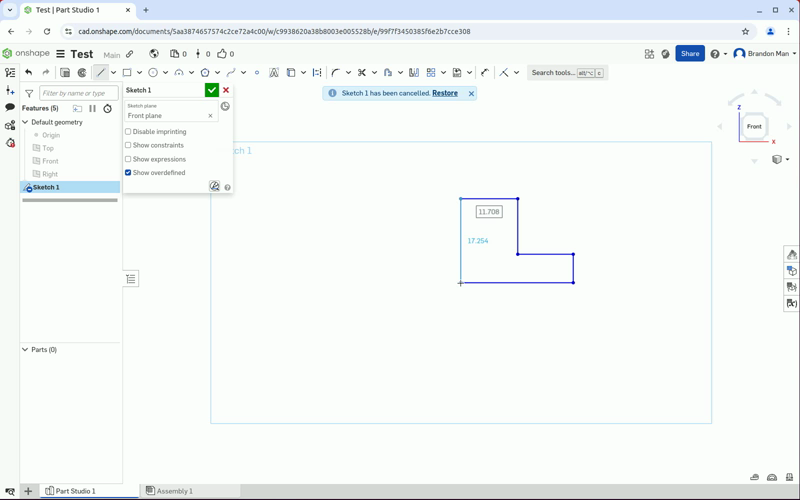
key_up(shift)
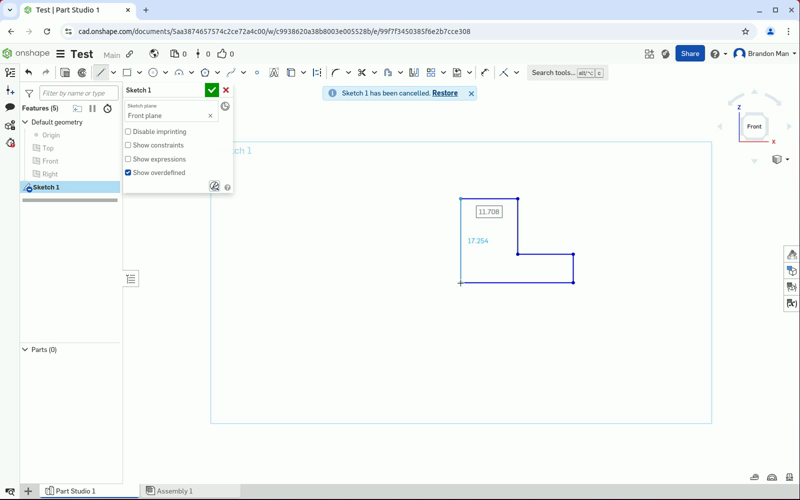
click(460, 282)
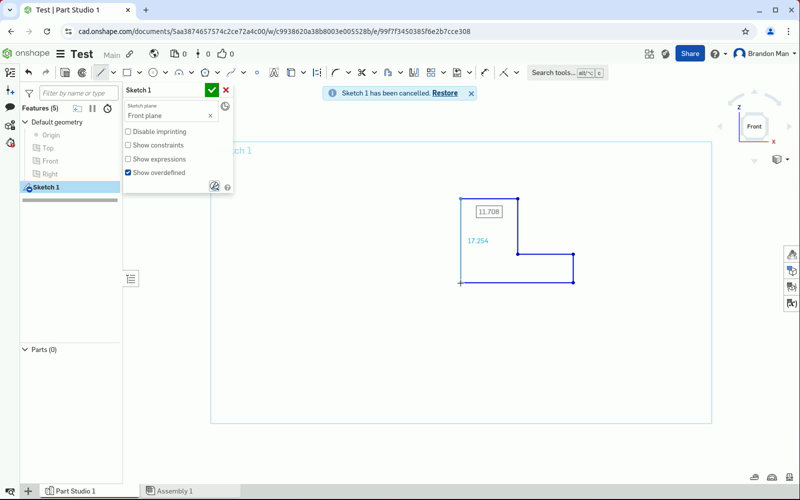
key(esc)
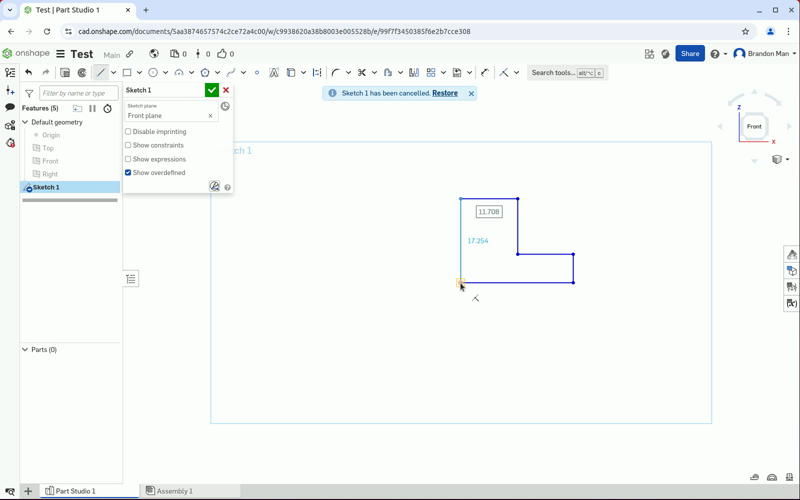
mouse_move(477, 231)
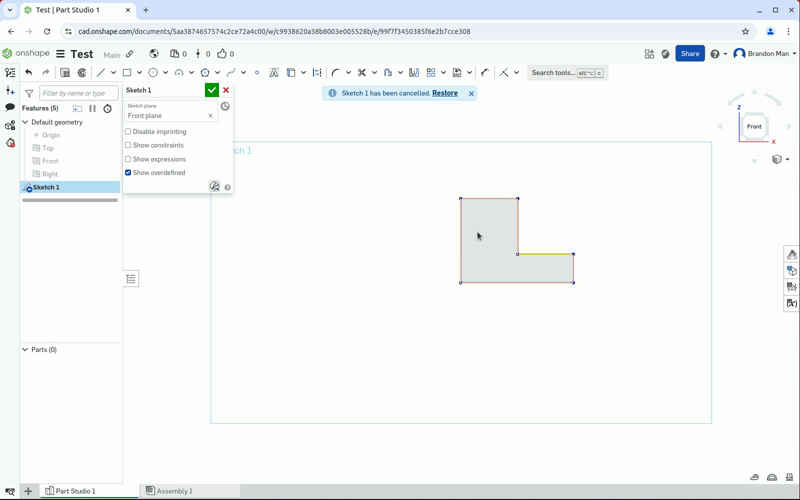
click(477, 231)
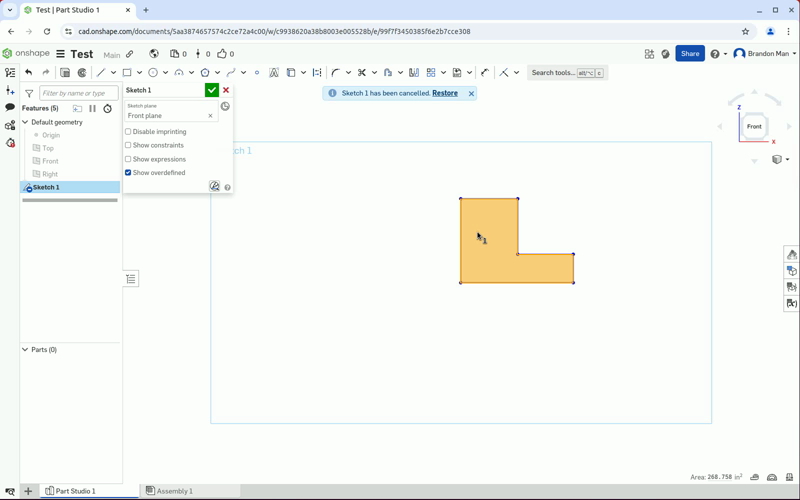
mouse_move(73, 352)
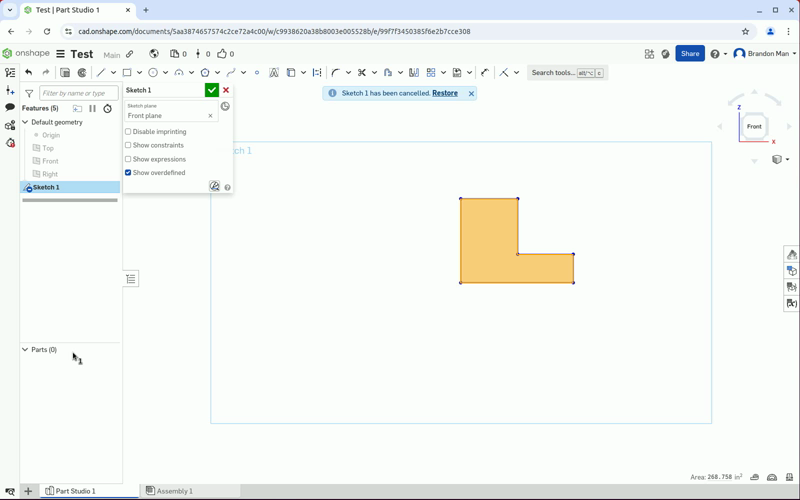
key(shift+y)
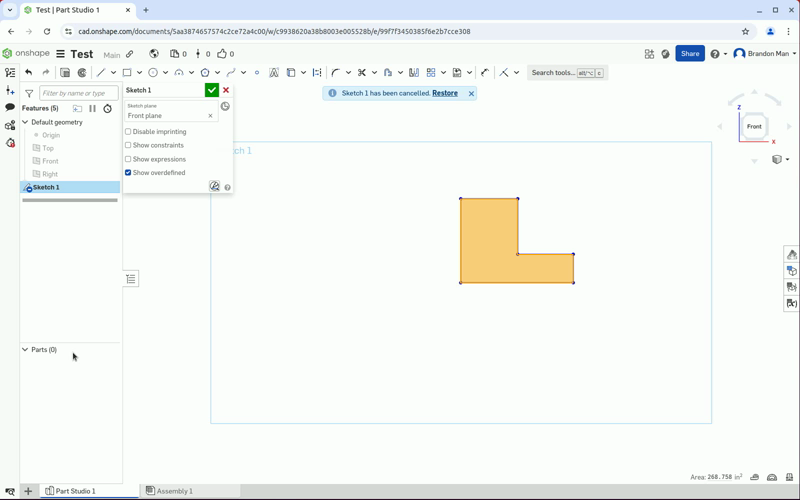
key(shift+e)
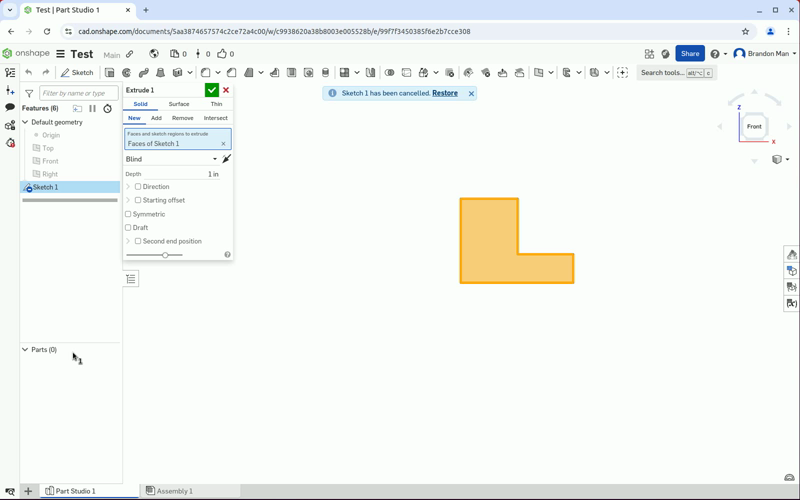
mouse_move(143, 106)
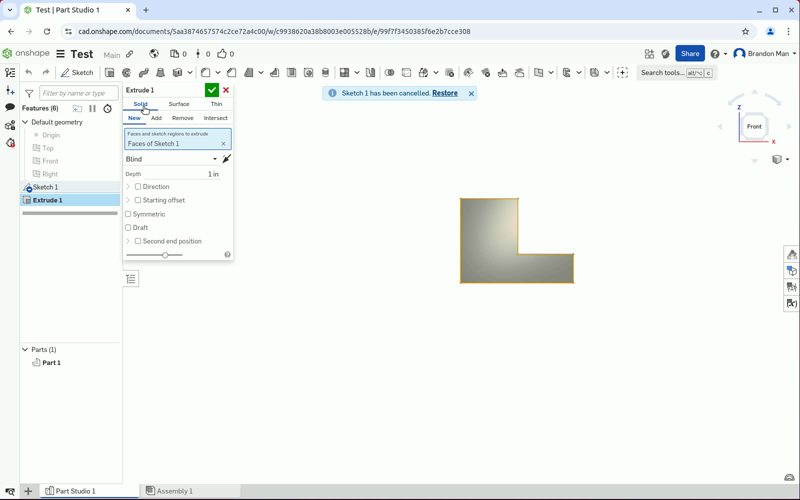
click(143, 106)
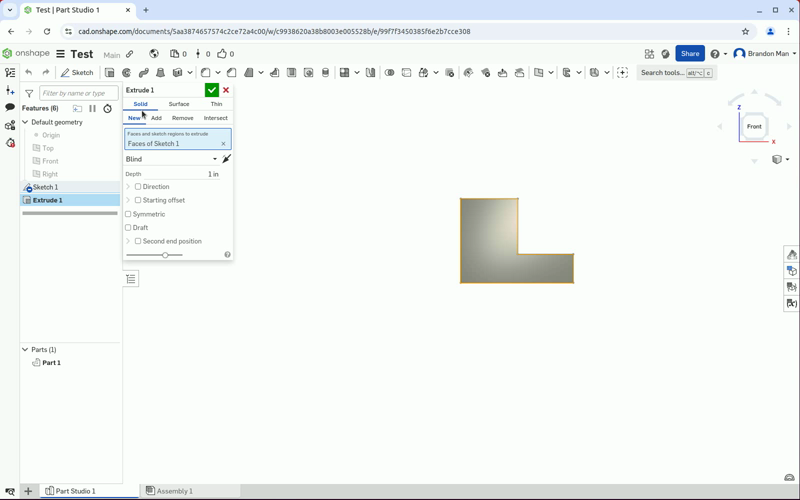
mouse_move(137, 120)
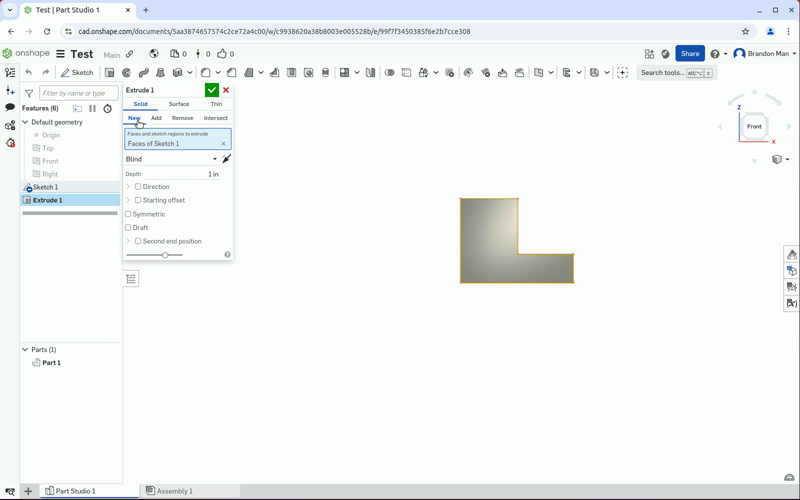
click(137, 120)
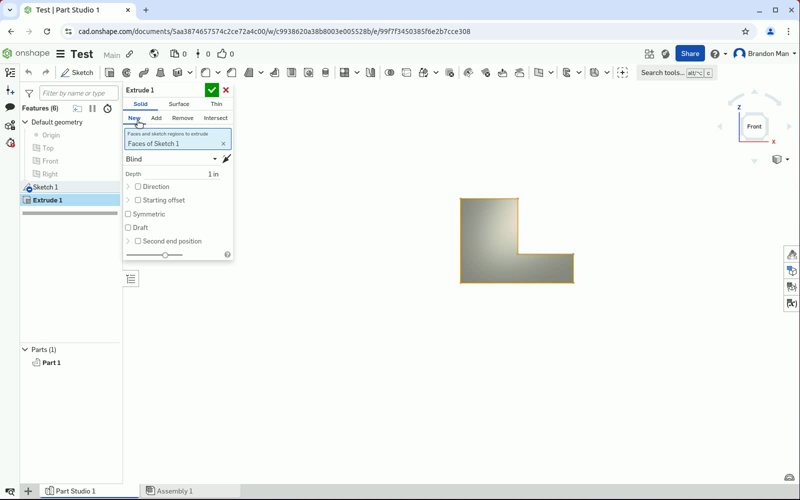
key(tab, 4)
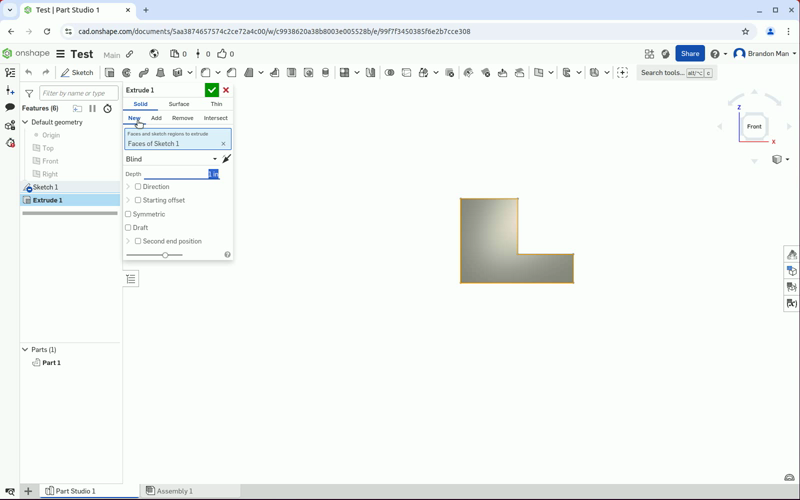
text(23.108)
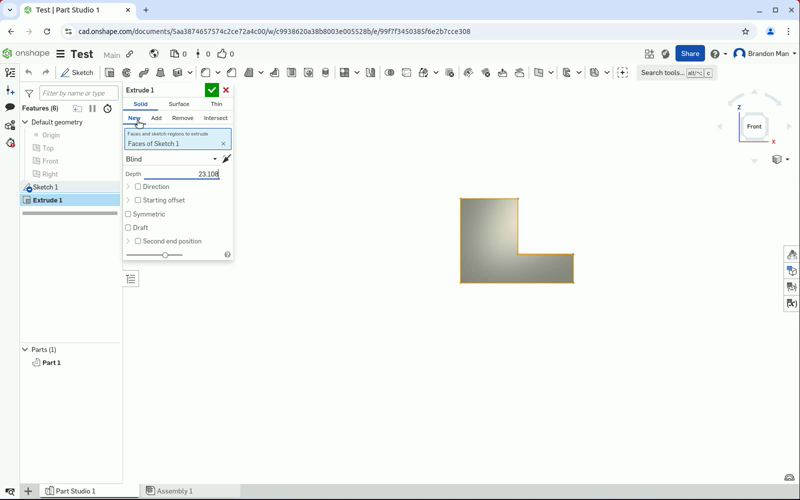
key(enter)
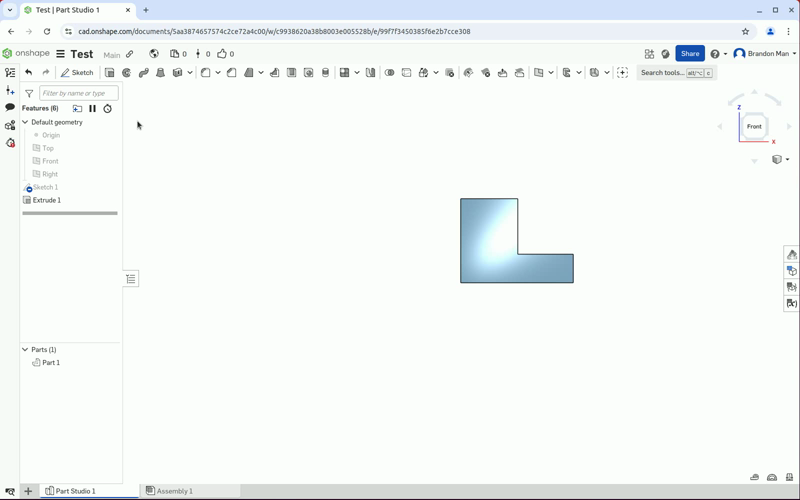
key(shift+h)
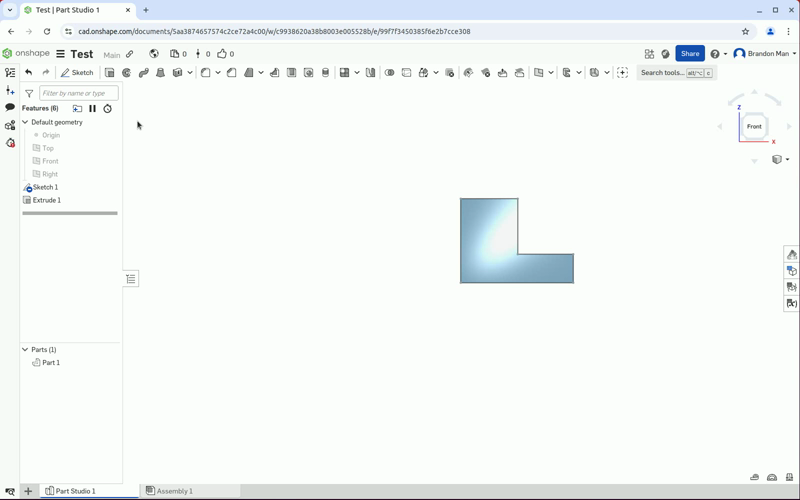
key(shift+h)
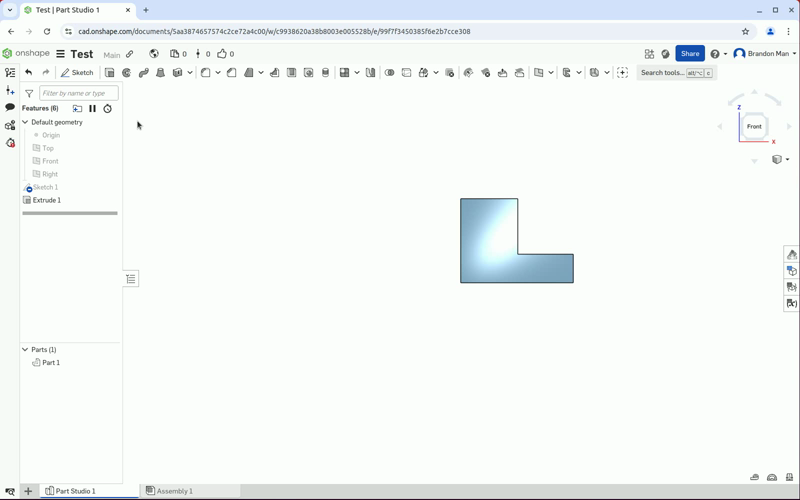
mouse_move(73, 189)
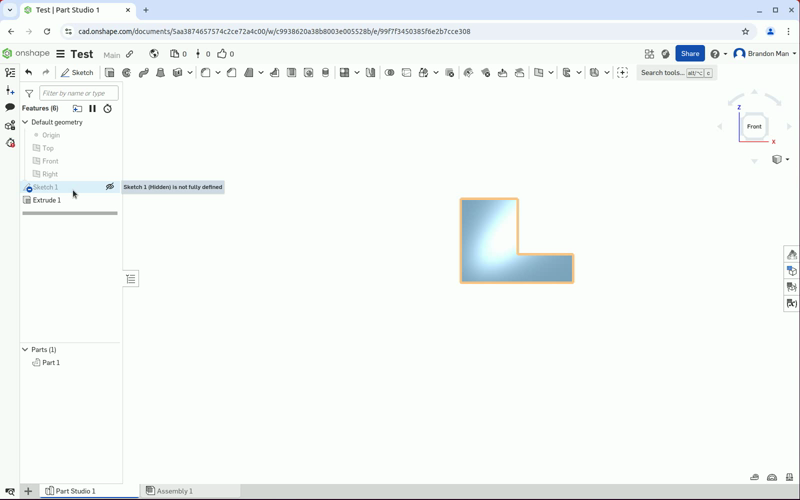
click(73, 189)
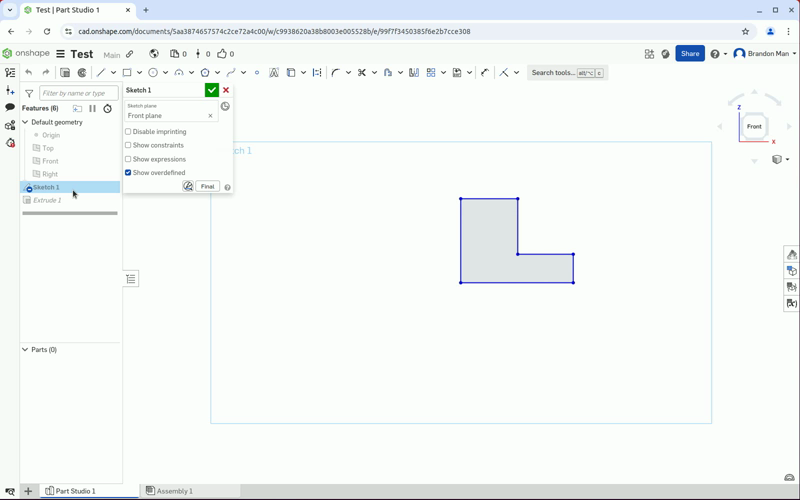
mouse_move(229, 92)
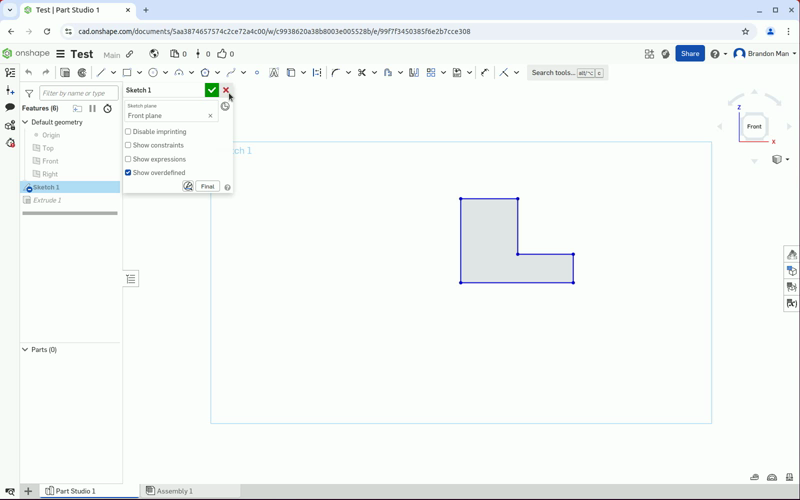
click(229, 92)
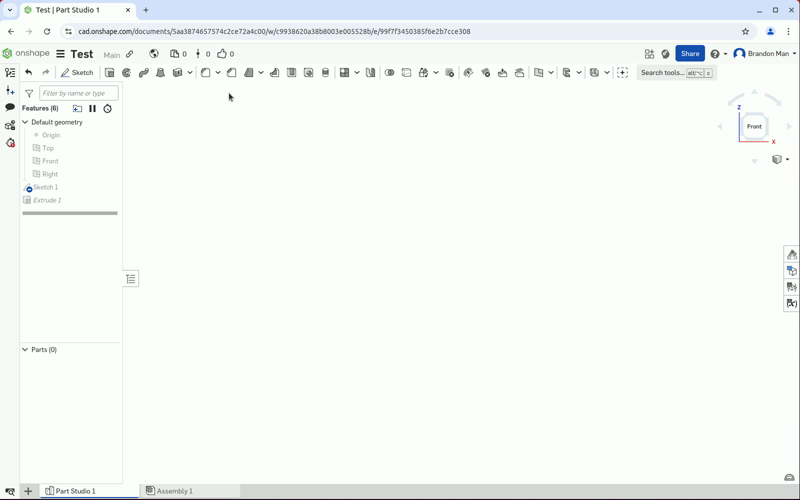
mouse_move(73, 352)
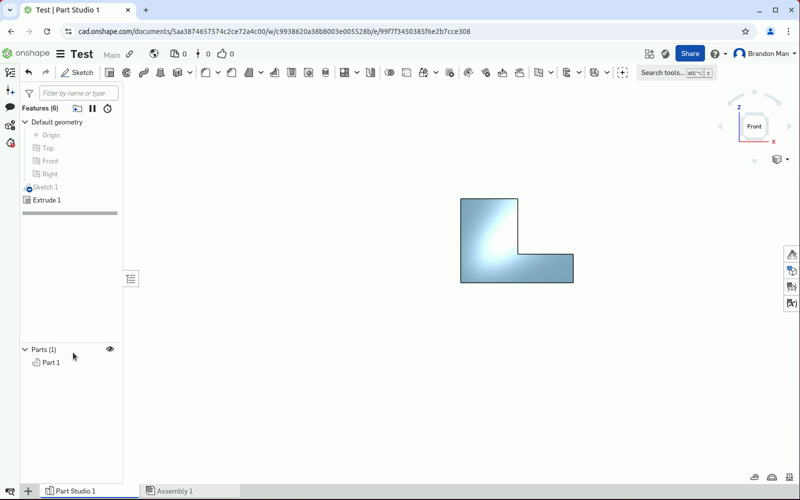
key(y)
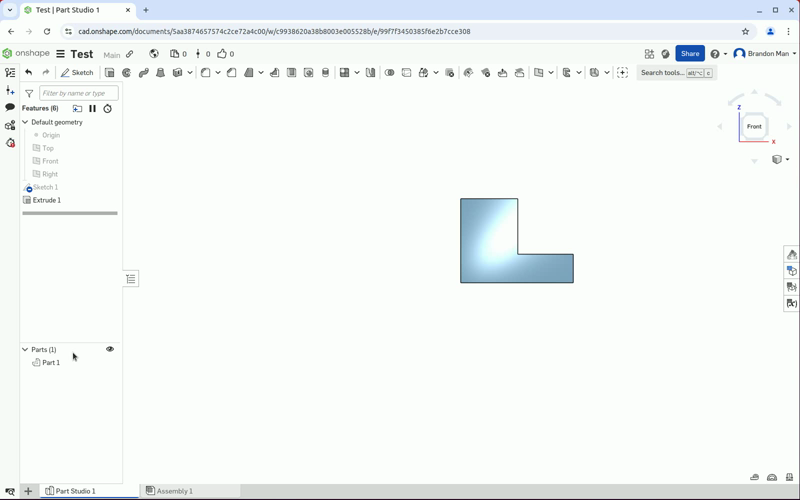
key(shift+p)
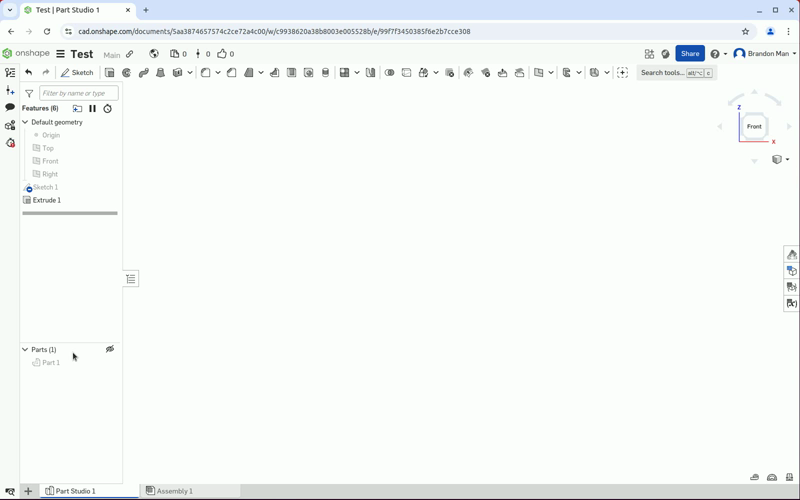
key(space)
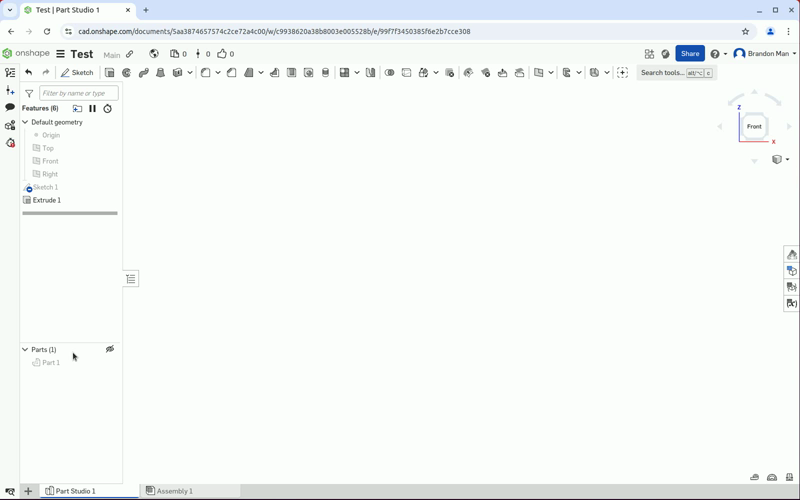
key_down(shift)
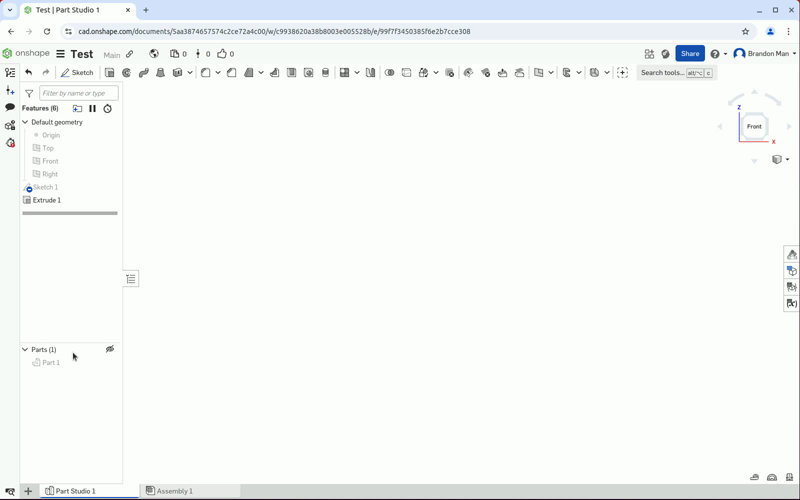
key(left)
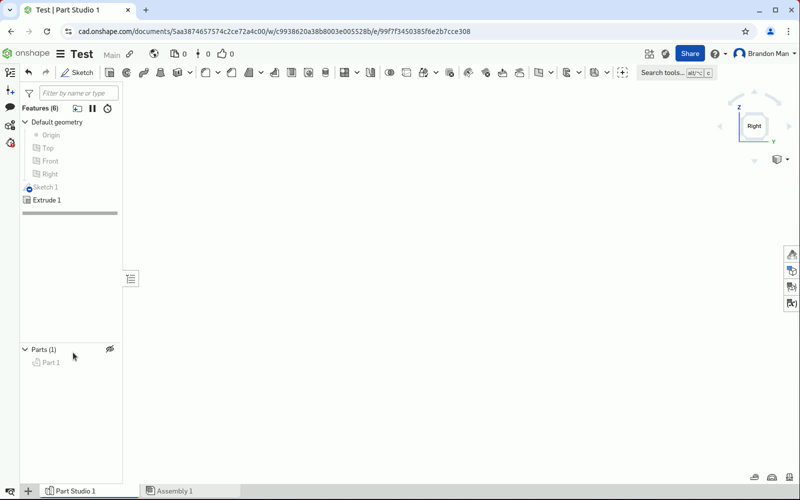
key_up(shift)
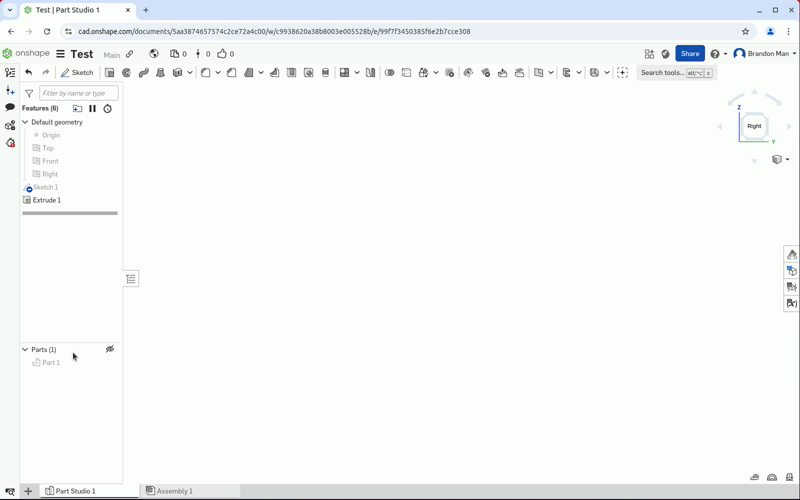
mouse_move(73, 352)
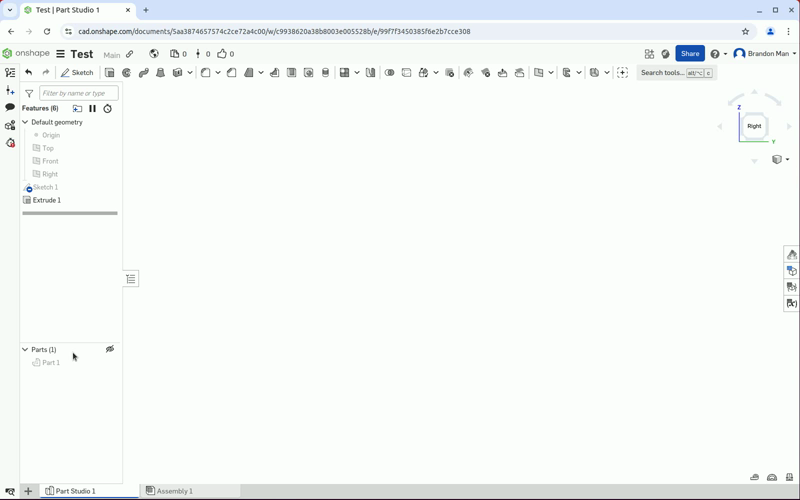
key(shift+y)
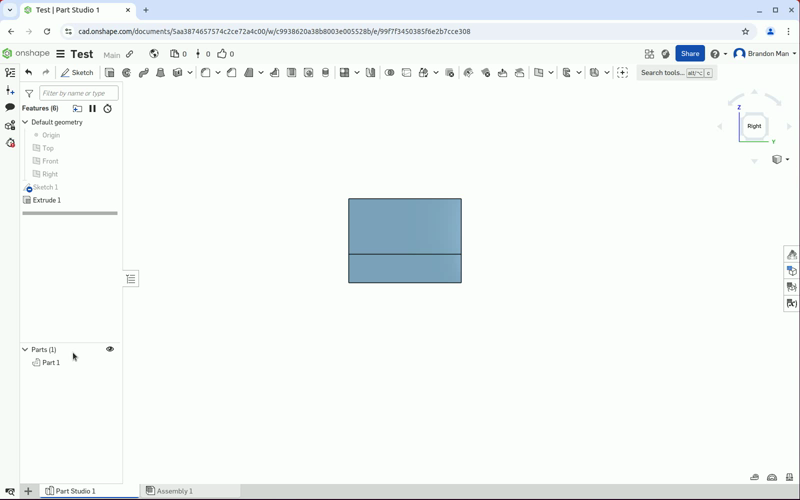
mouse_move(541, 75)
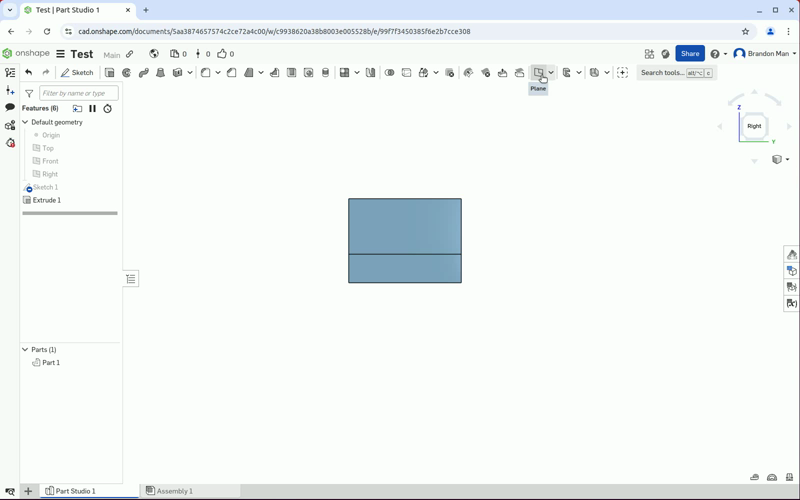
click(541, 75)
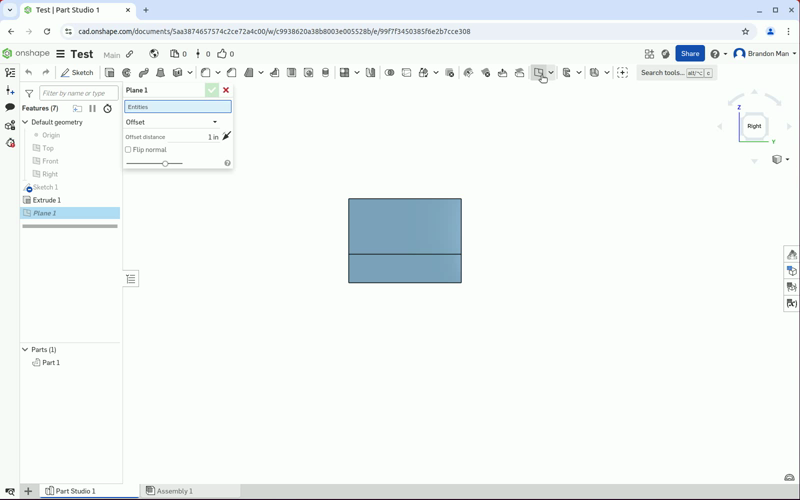
mouse_move(73, 176)
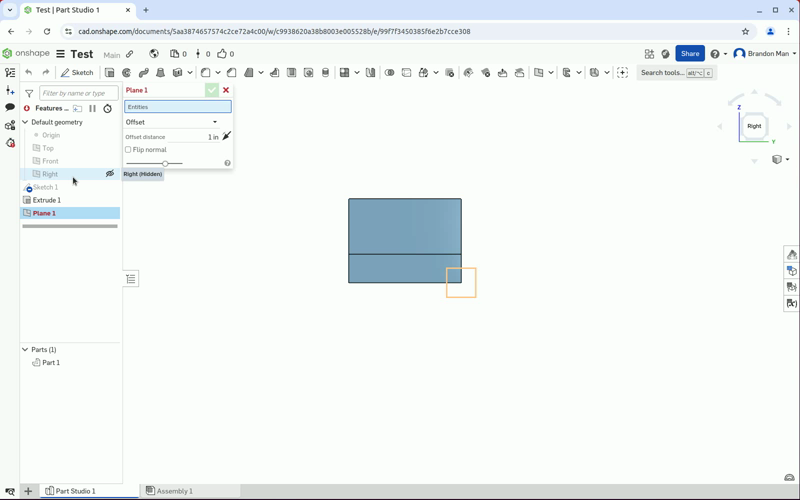
click(73, 176)
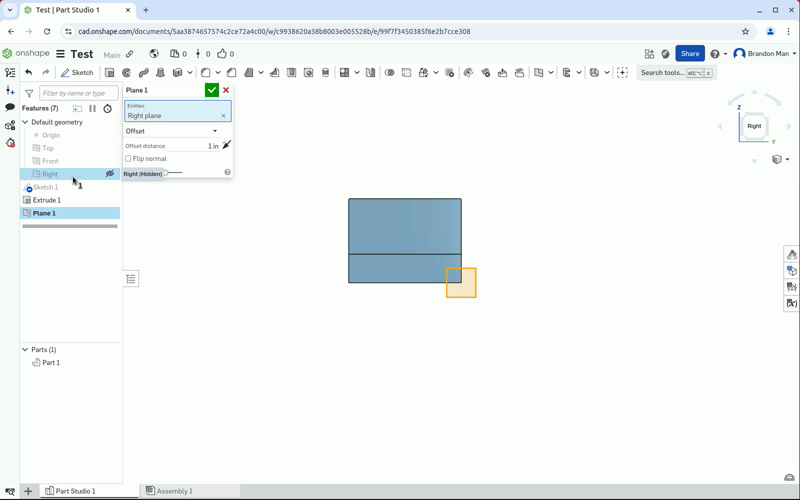
key(tab, 2)
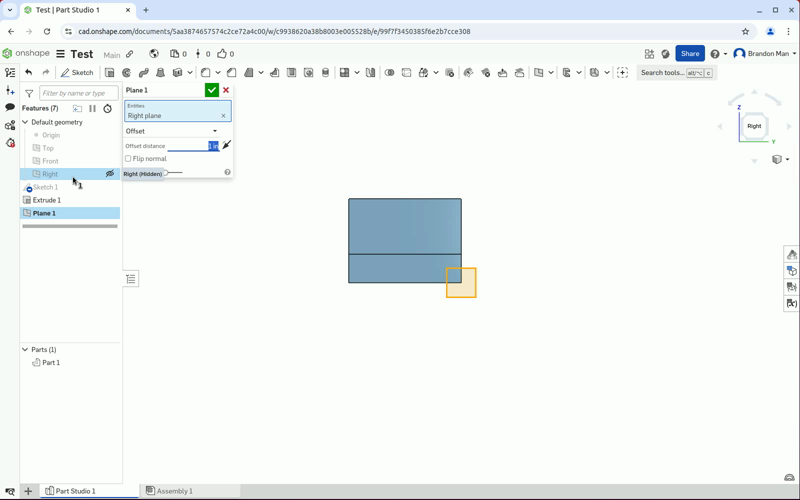
text(11.554)
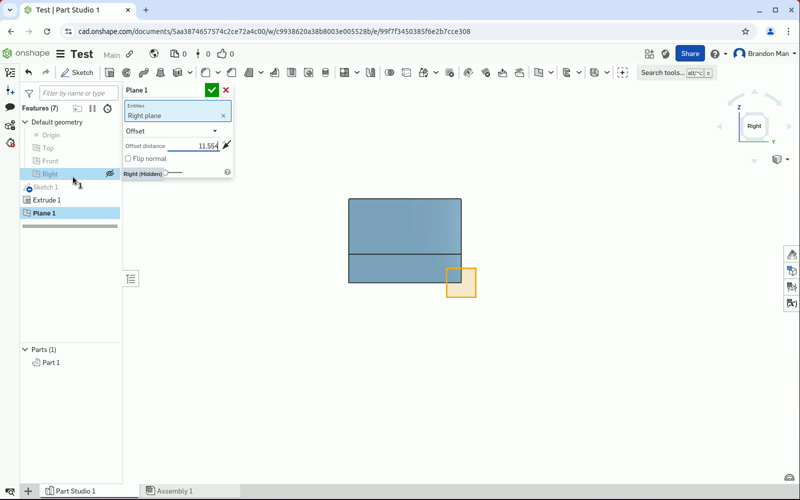
key(enter, 2)
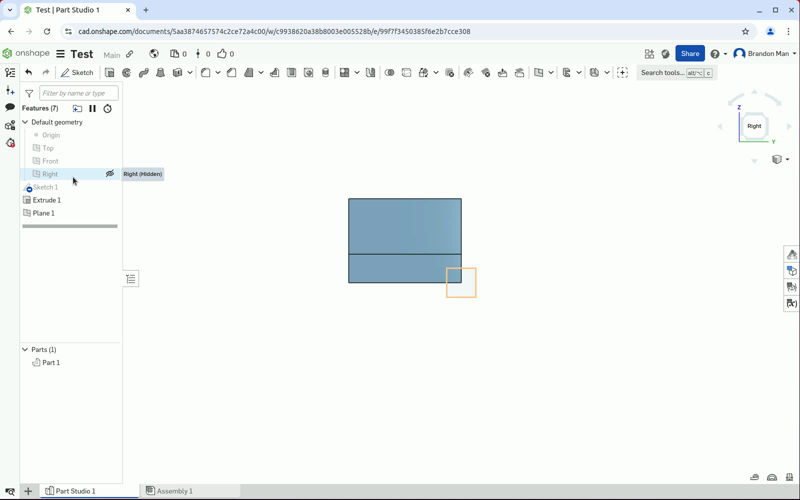
key(shift+s)
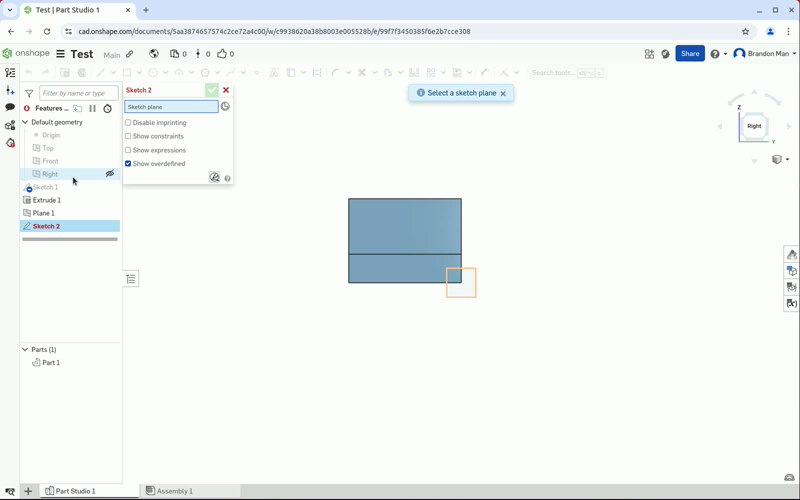
mouse_move(73, 215)
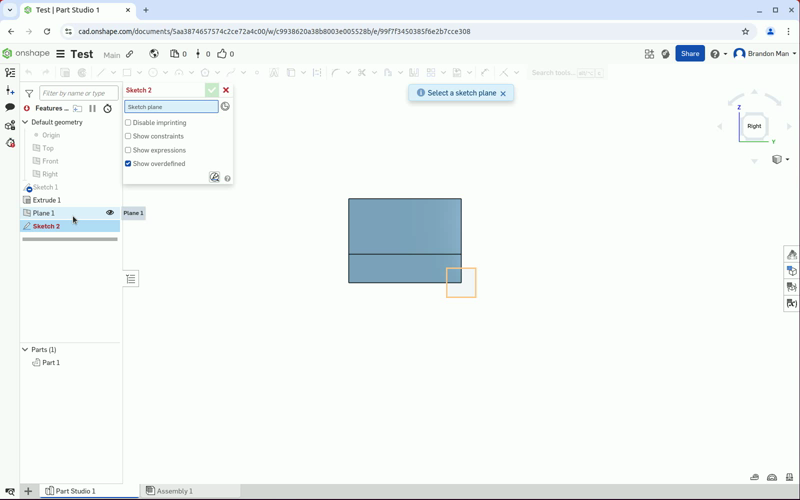
click(73, 215)
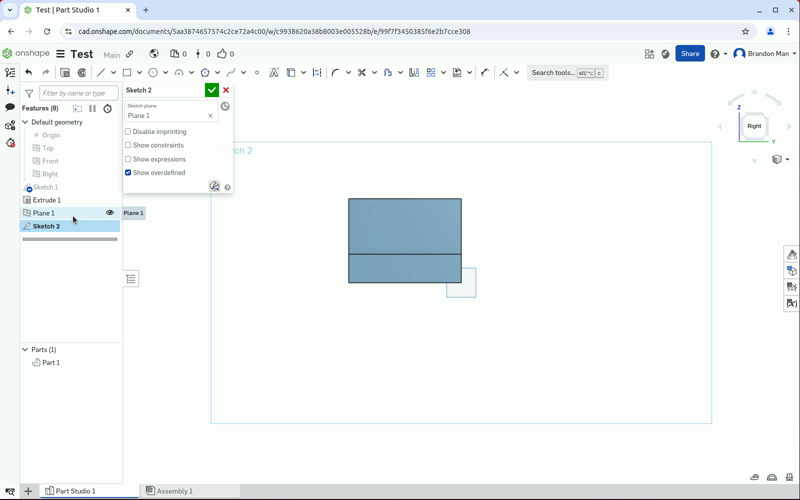
mouse_move(73, 352)
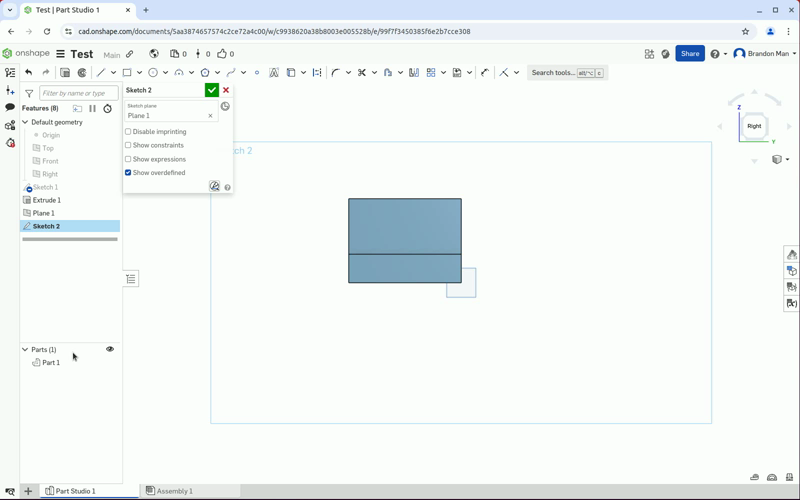
key(y)
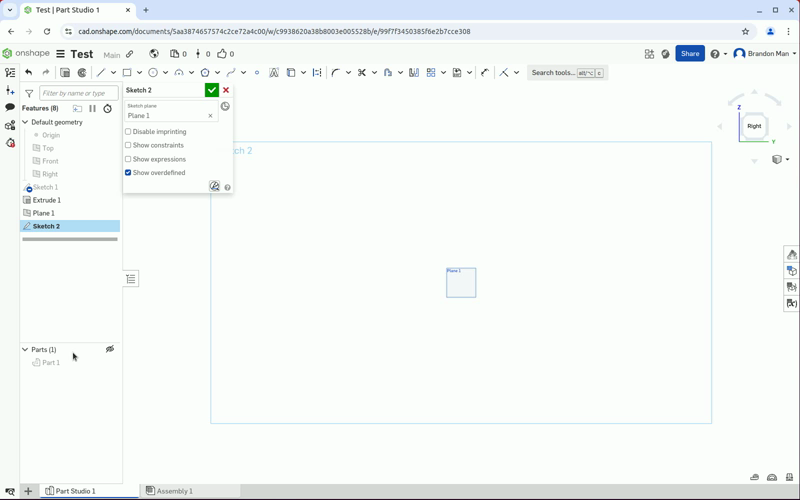
key(l)
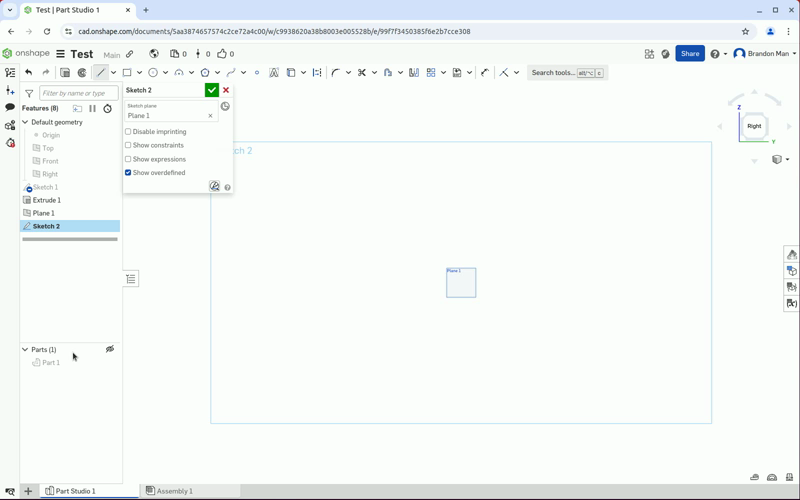
key_down(shift)
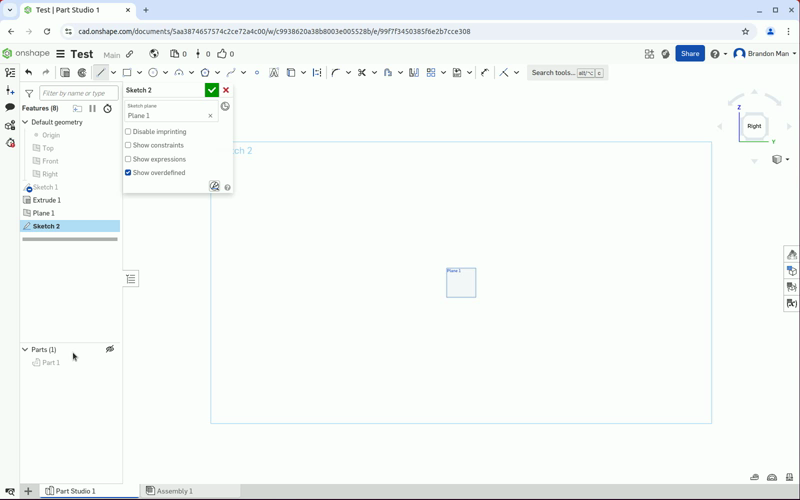
mouse_move(432, 254)
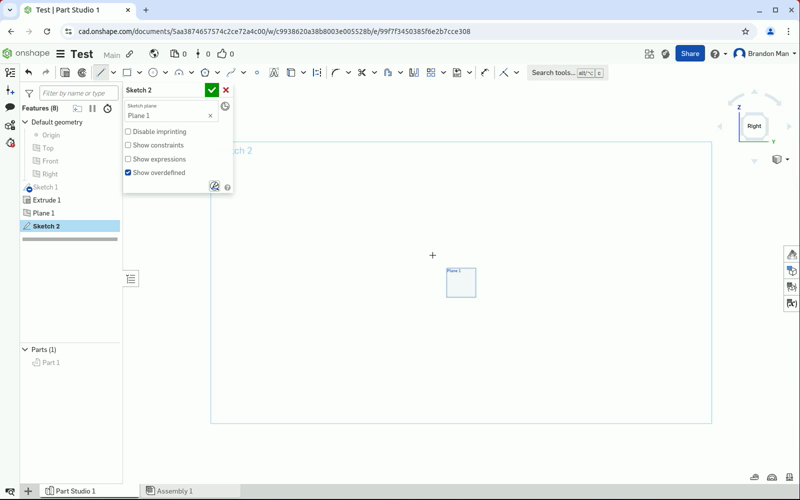
click(432, 254)
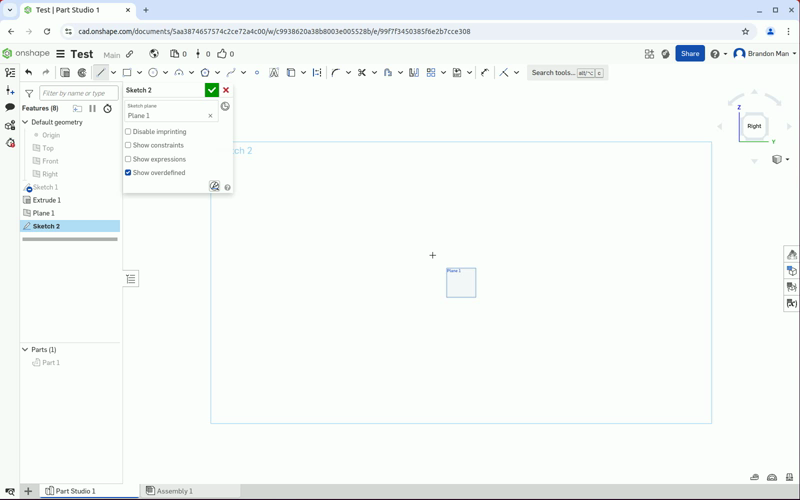
key_up(shift)
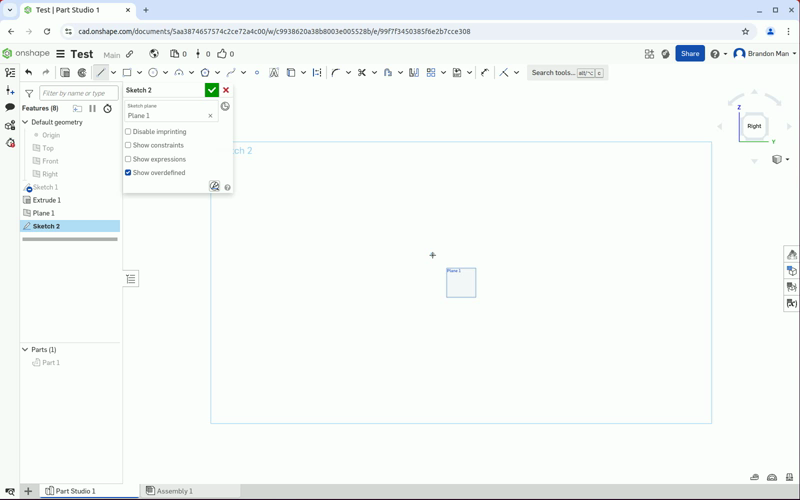
key_down(shift)
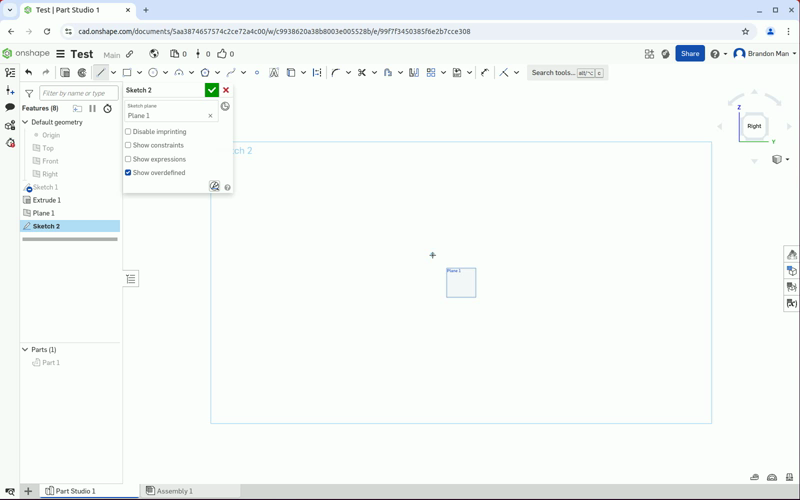
mouse_move(462, 254)
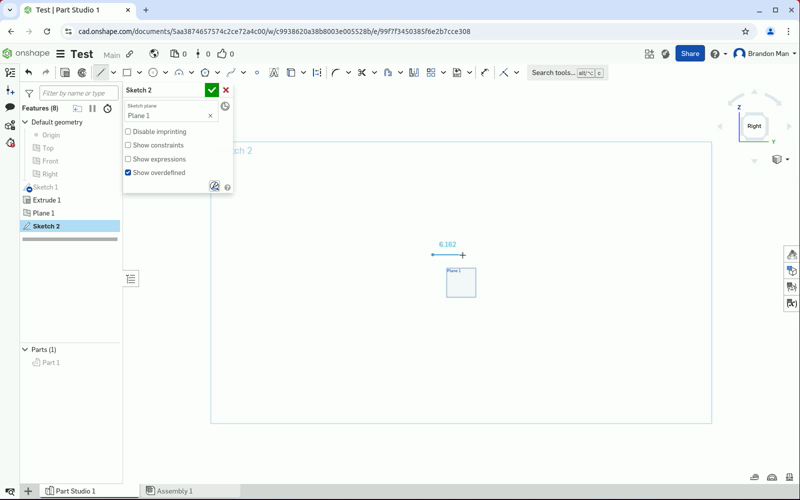
mouse_move(461, 254)
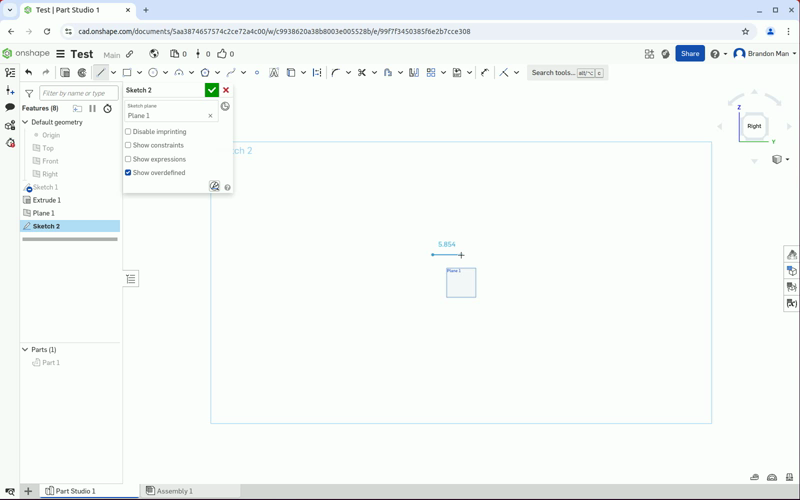
click(461, 254)
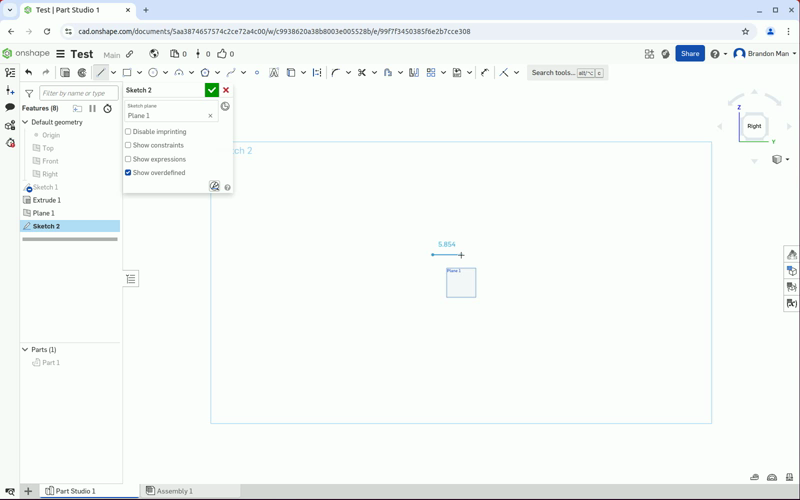
key_up(shift)
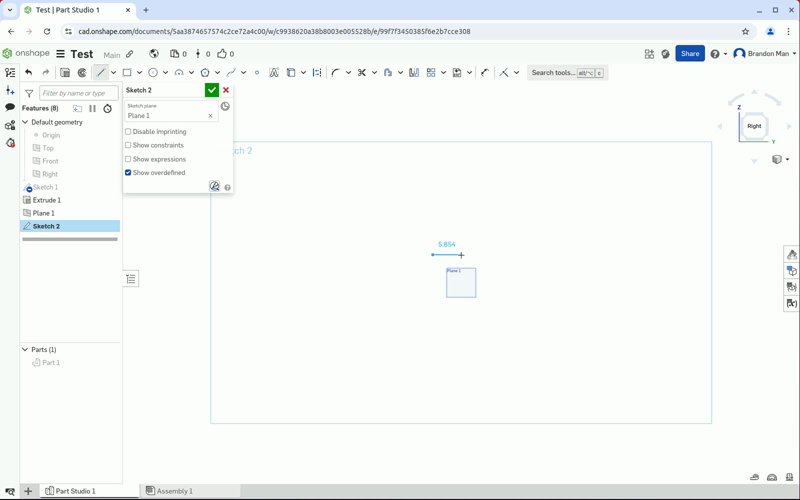
key_down(shift)
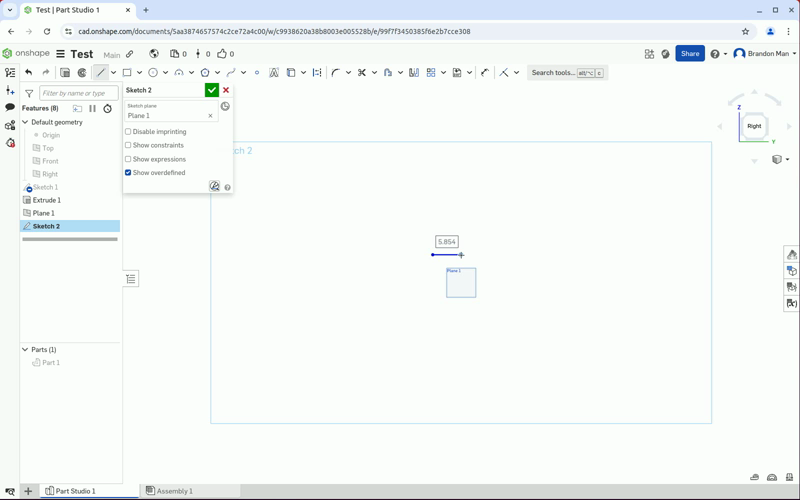
mouse_move(491, 254)
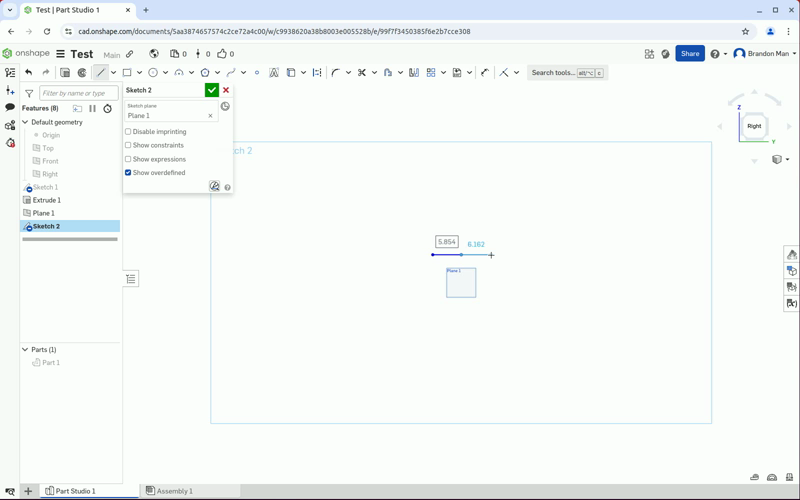
mouse_move(461, 198)
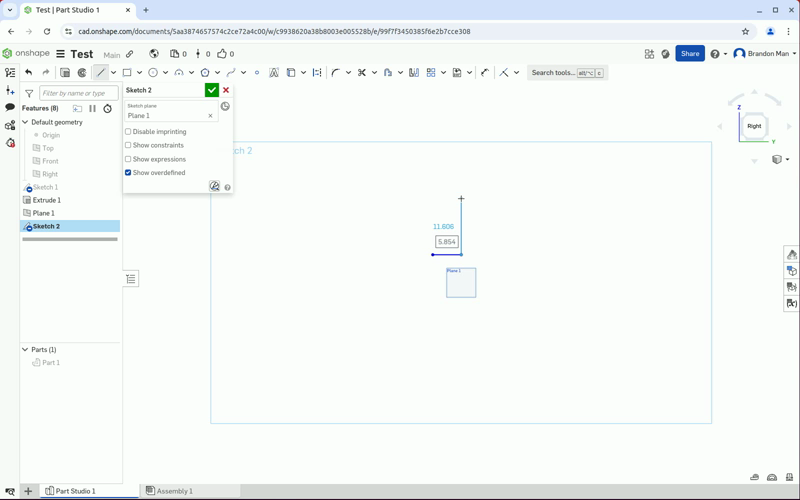
click(461, 198)
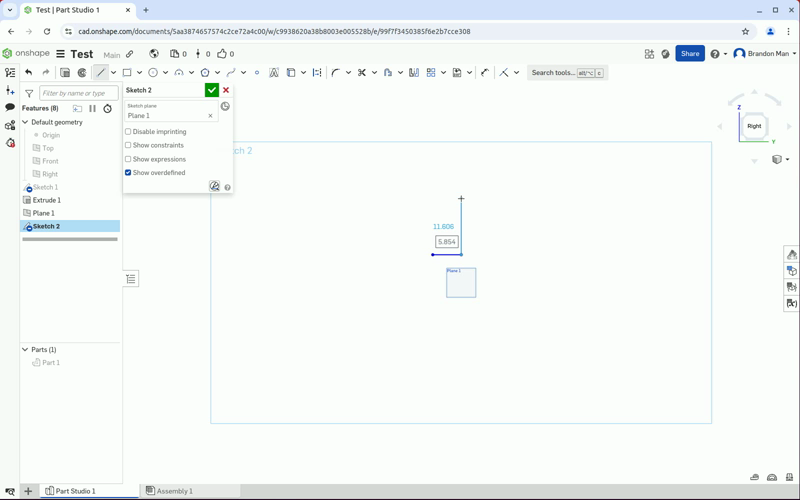
key_up(shift)
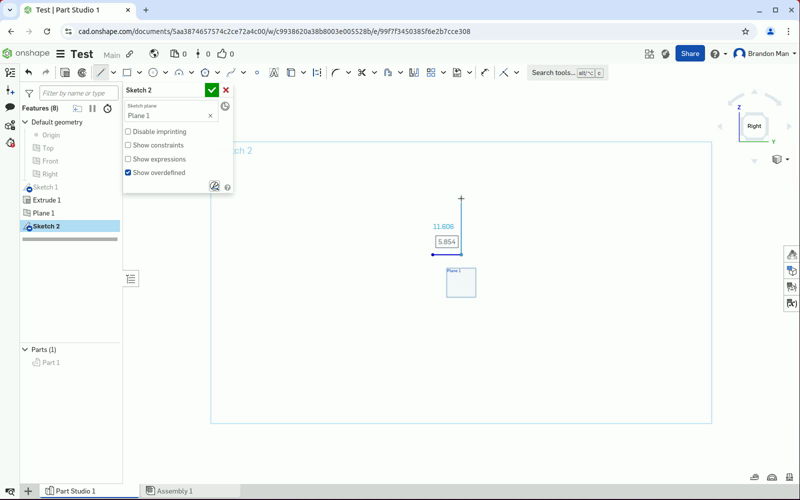
key_down(shift)
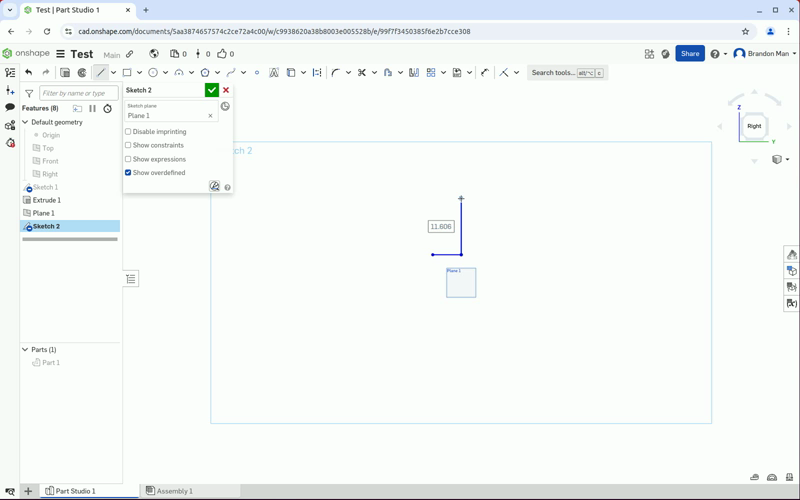
mouse_move(491, 198)
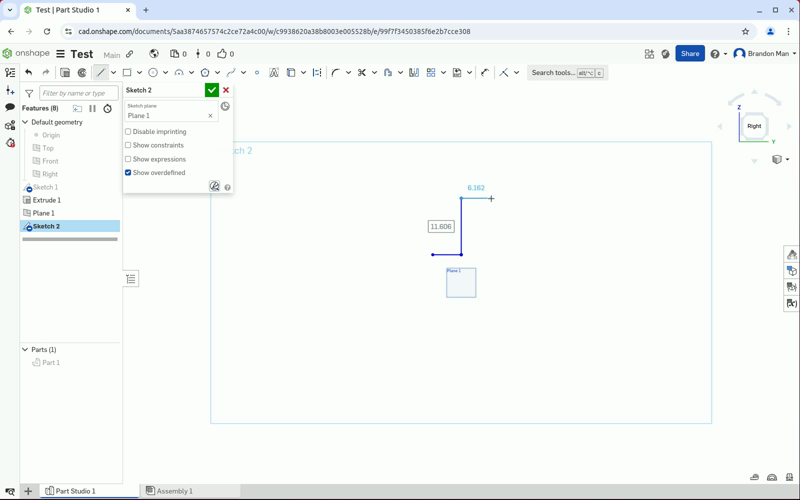
mouse_move(432, 198)
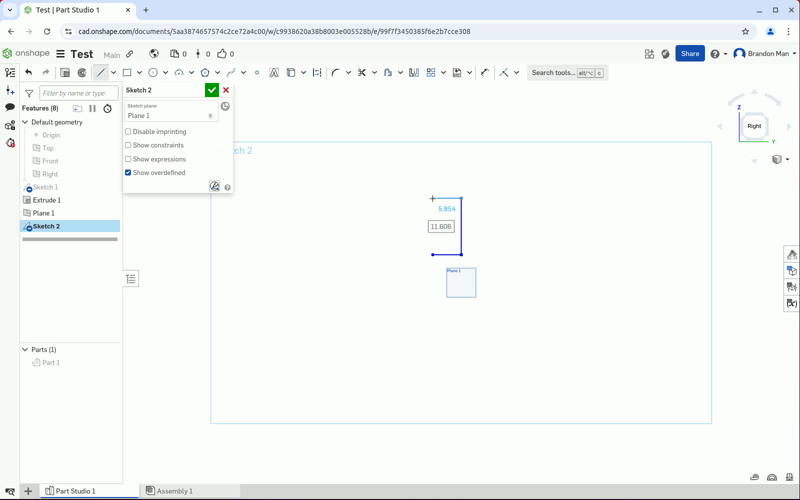
click(432, 198)
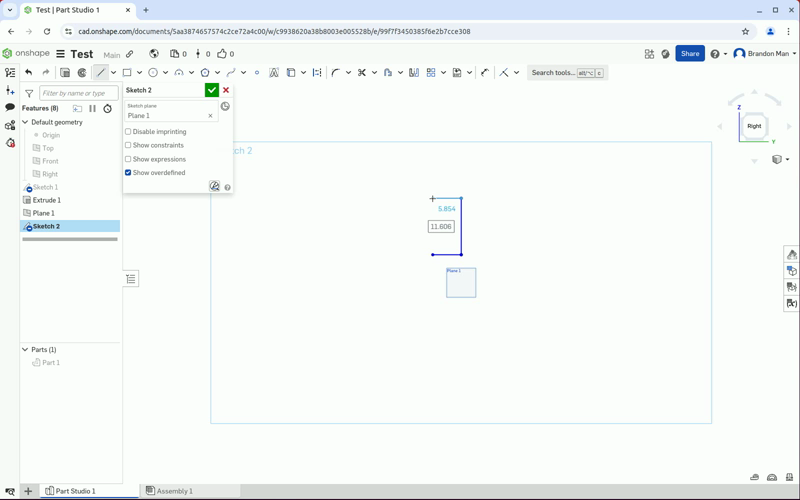
key_up(shift)
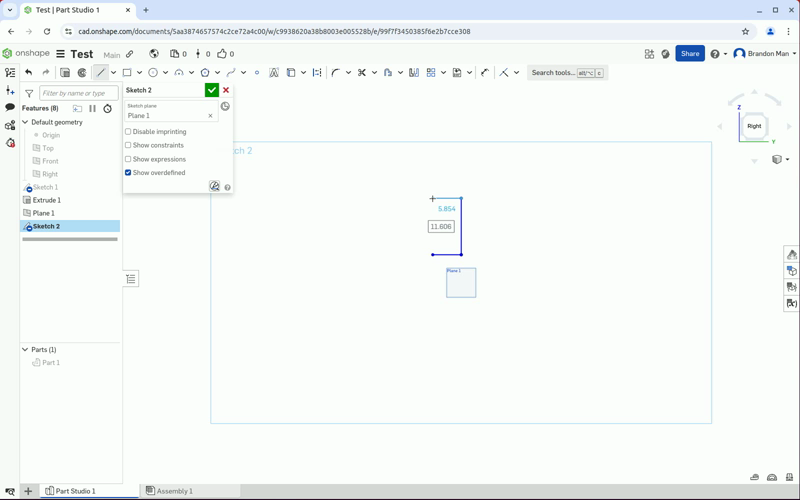
mouse_move(462, 198)
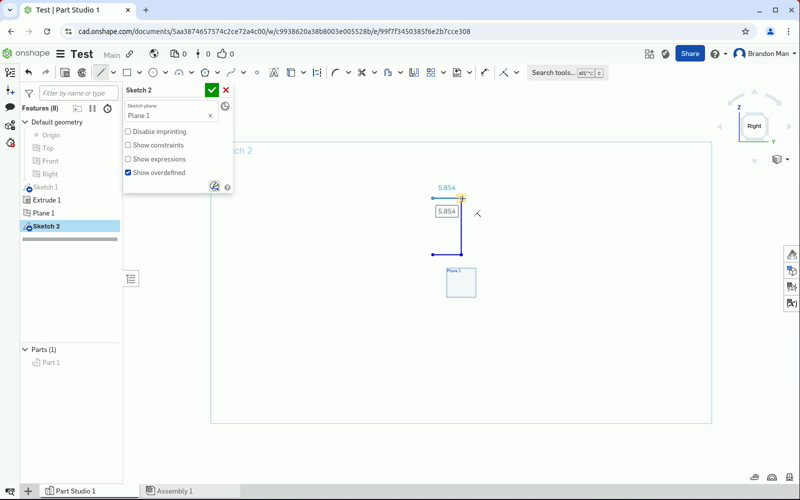
key_down(shift)
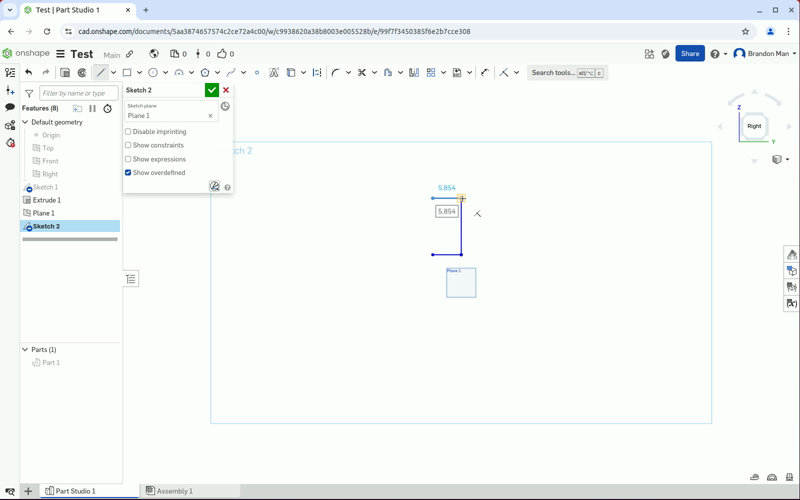
mouse_move(432, 254)
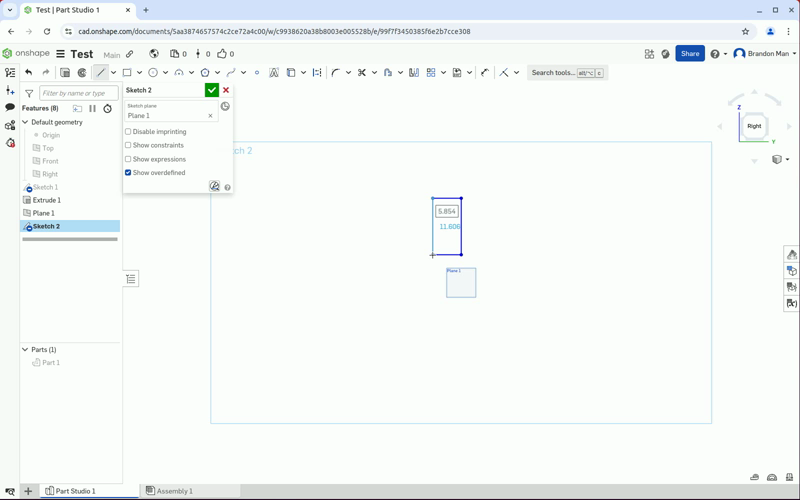
key_up(shift)
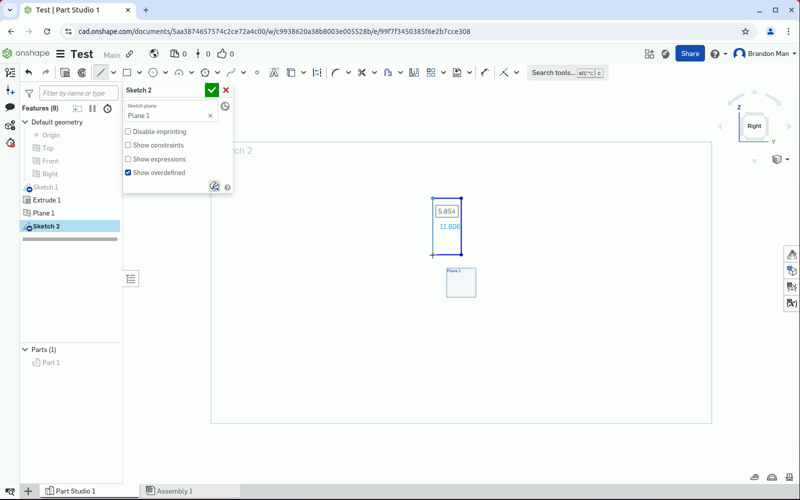
click(432, 254)
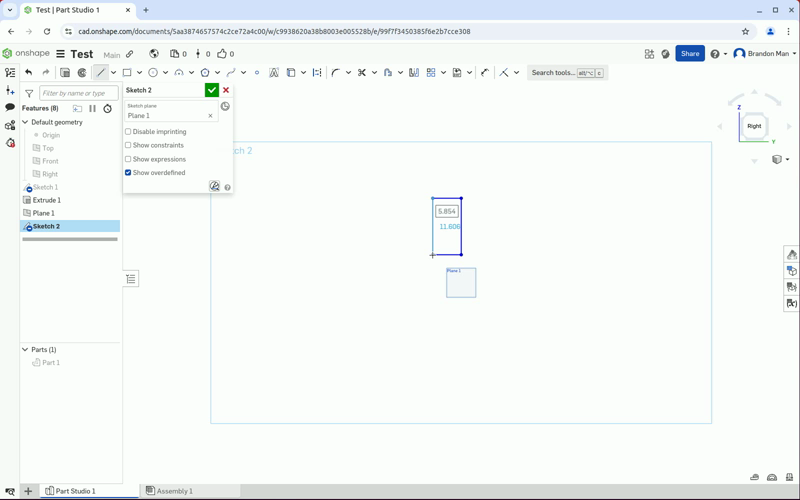
key(esc)
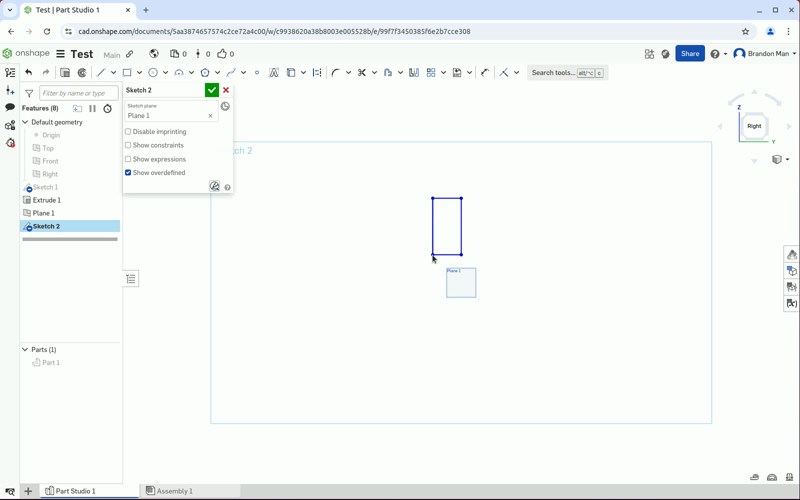
mouse_move(443, 253)
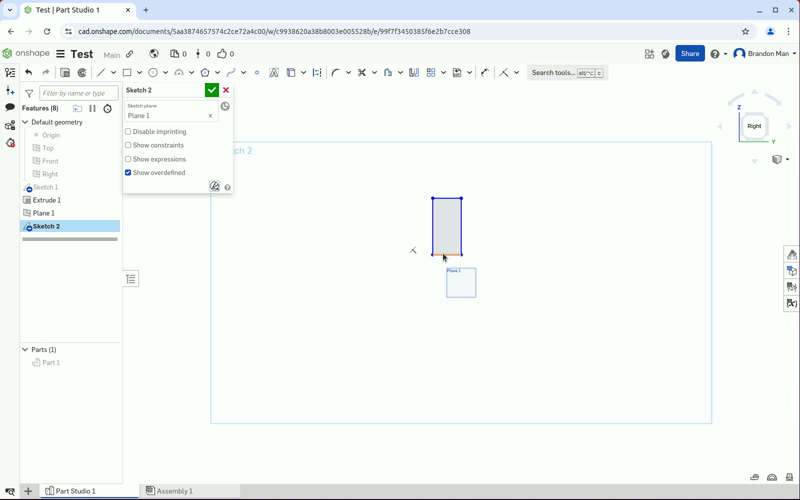
scroll(6)
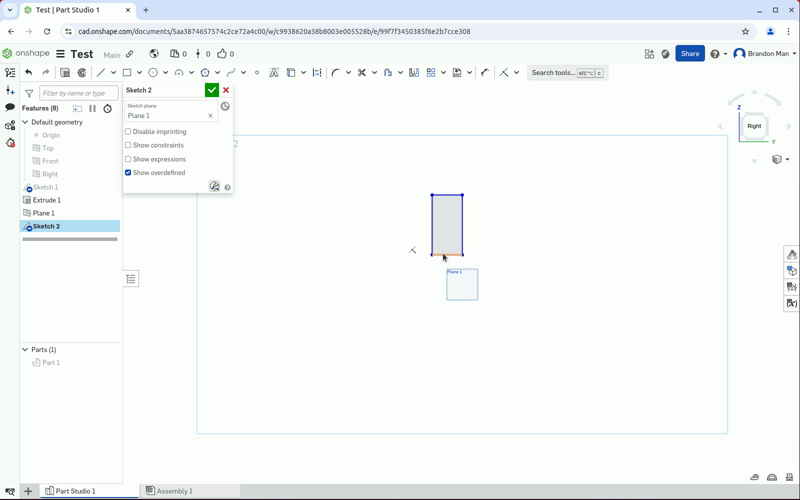
scroll(6)
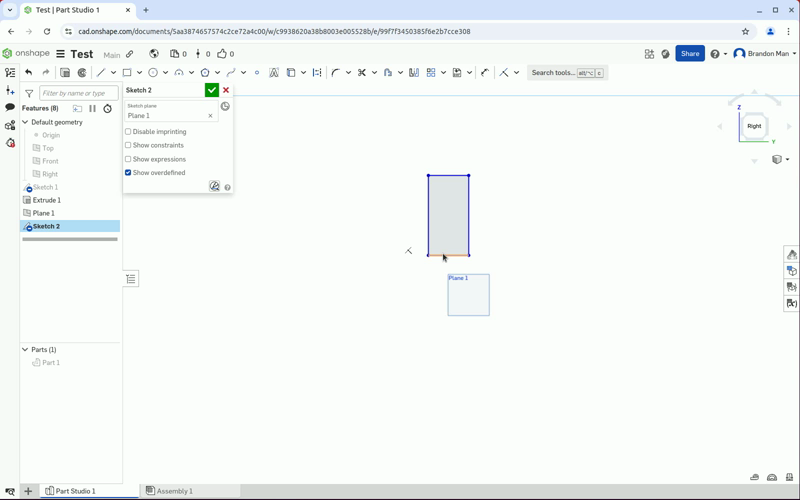
scroll(6)
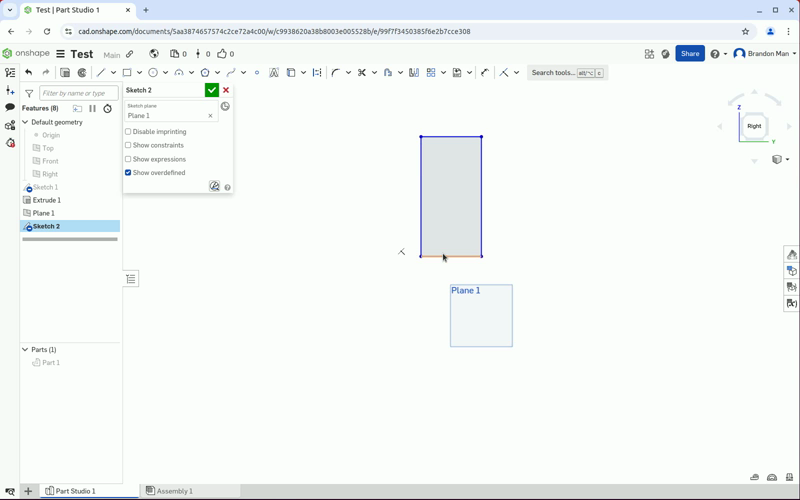
scroll(6)
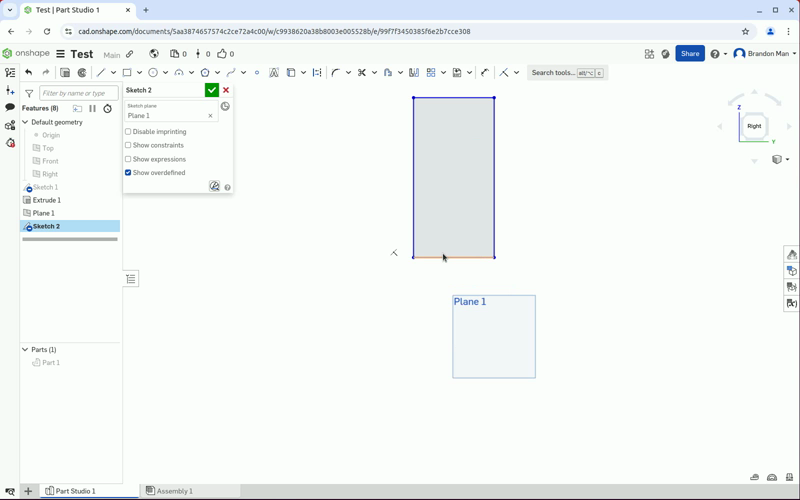
scroll(6)
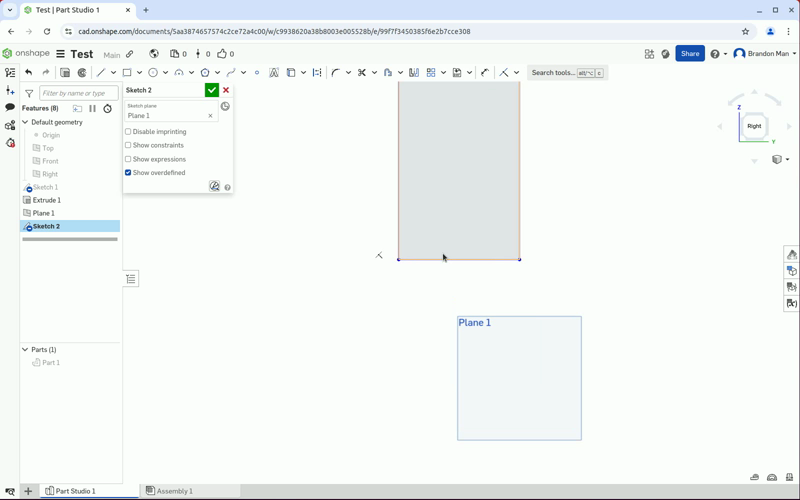
scroll(6)
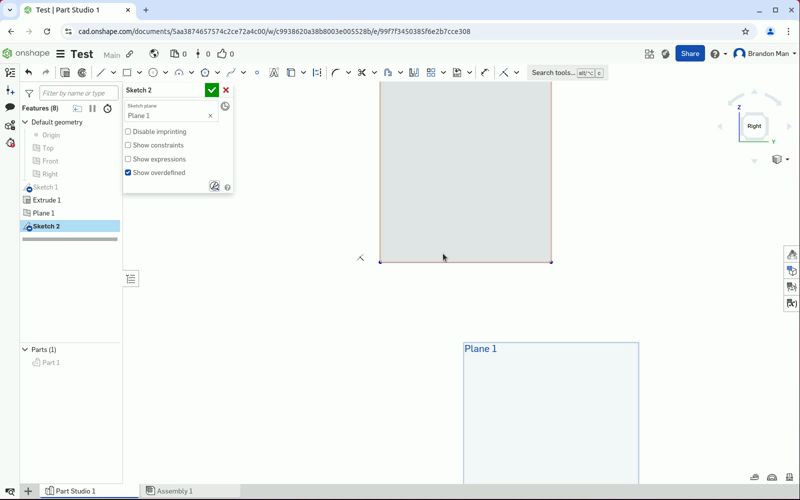
scroll(6)
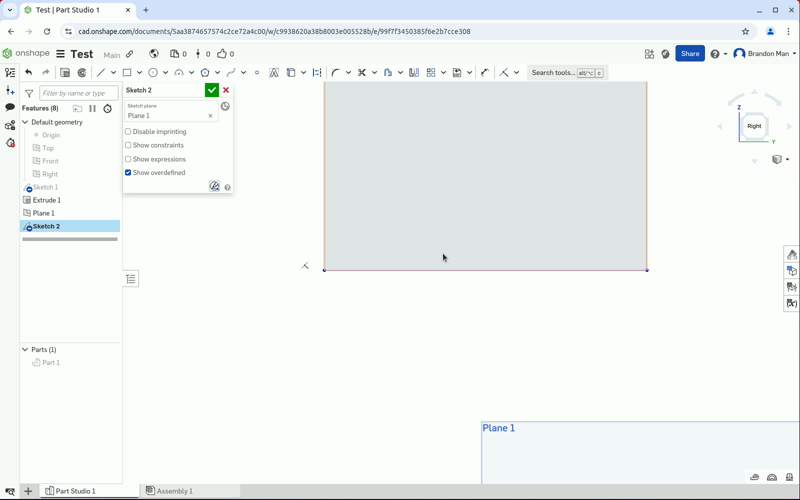
click(443, 253)
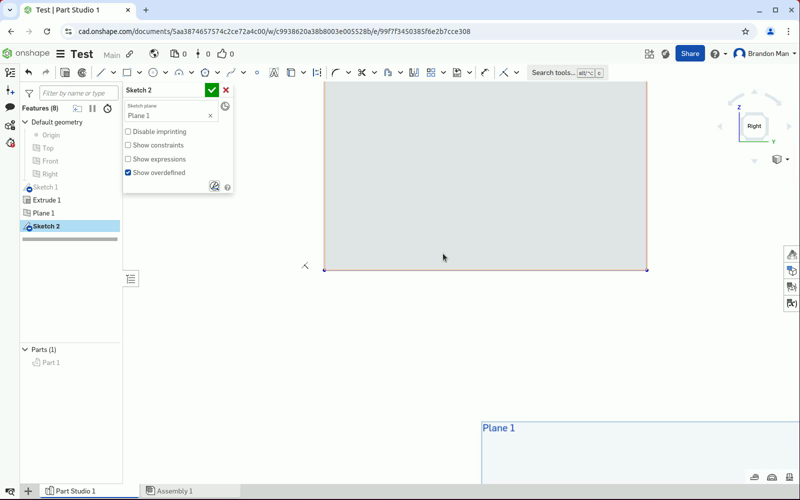
scroll(-6)
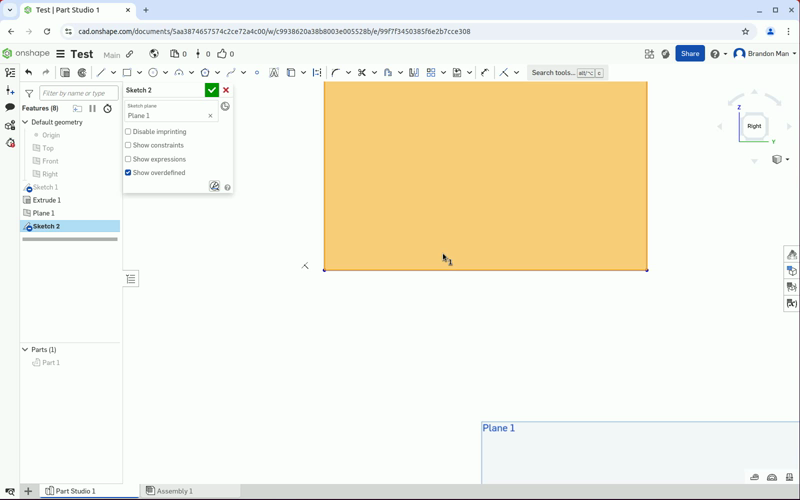
scroll(-6)
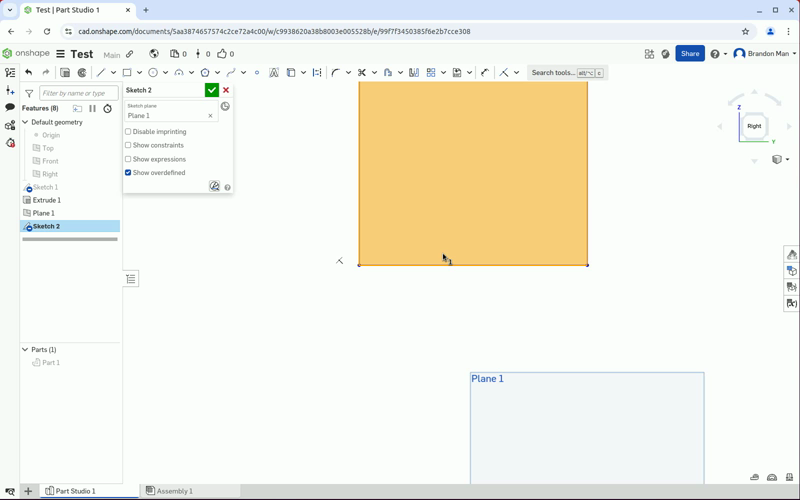
scroll(-6)
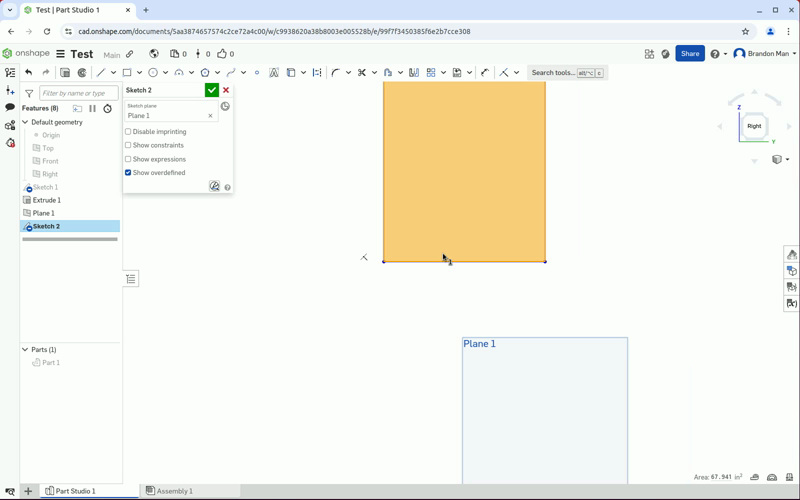
scroll(-6)
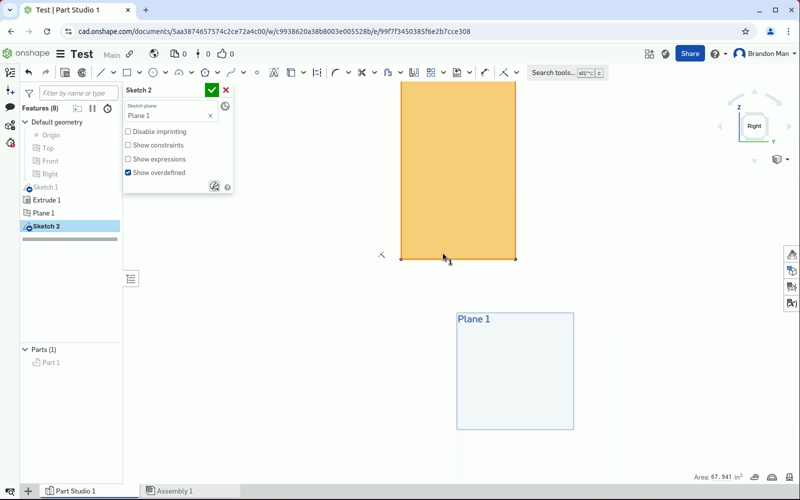
scroll(-6)
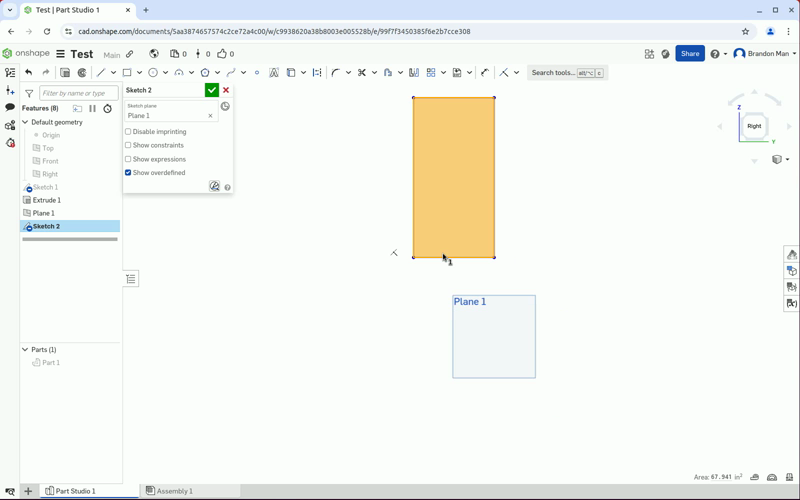
scroll(-6)
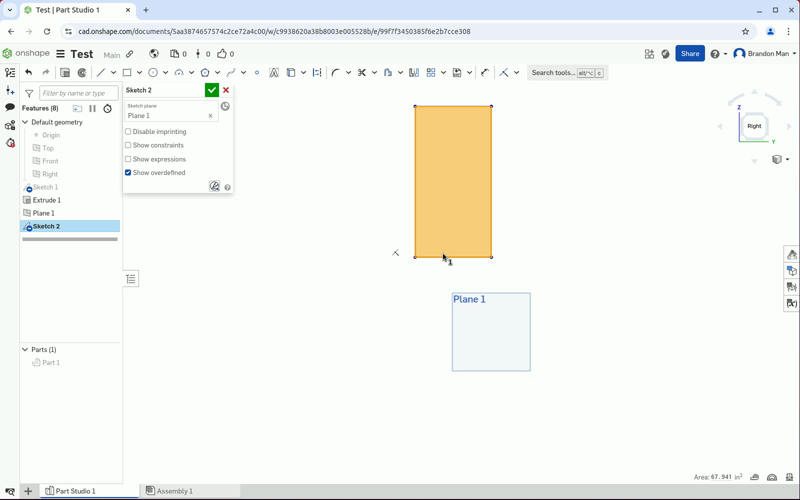
scroll(-6)
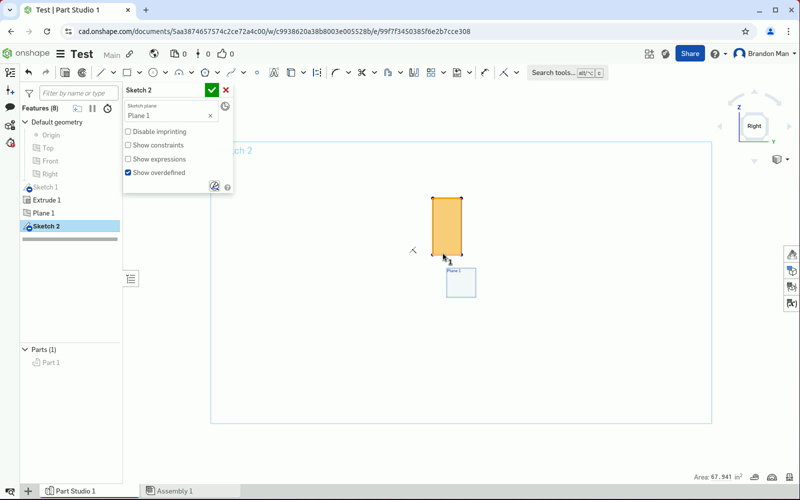
mouse_move(73, 352)
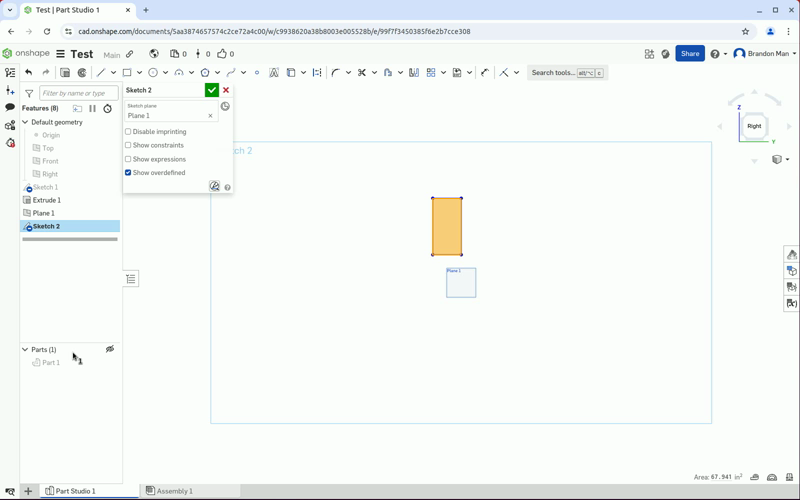
key(shift+y)
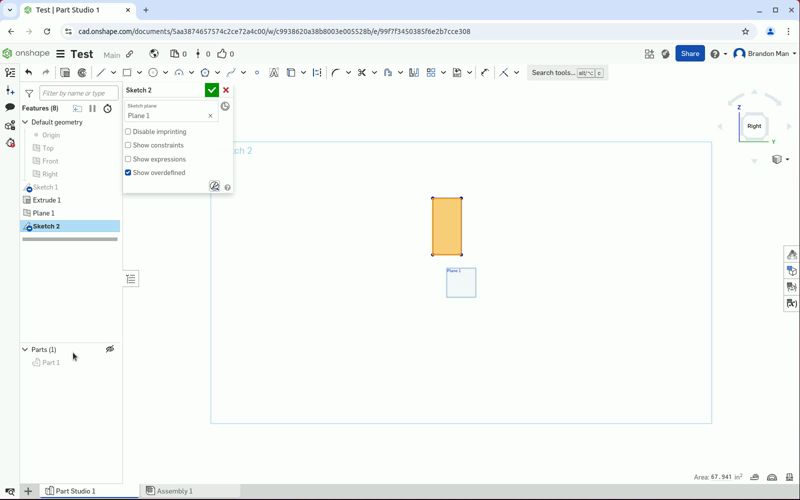
key(shift+e)
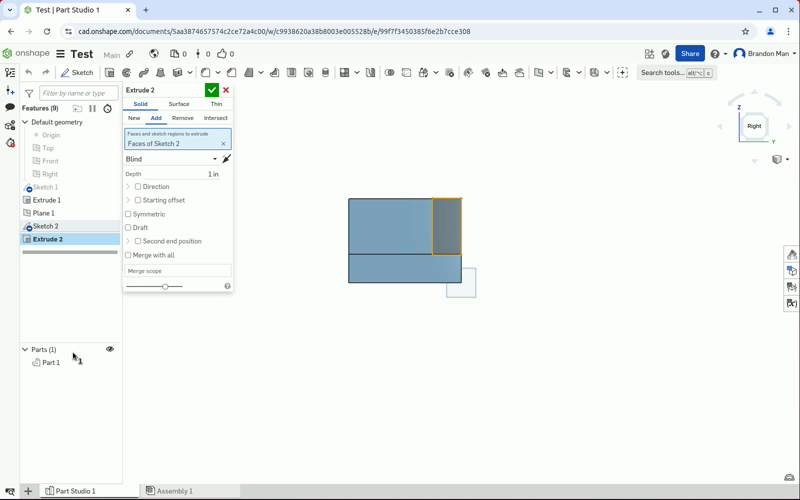
mouse_move(143, 106)
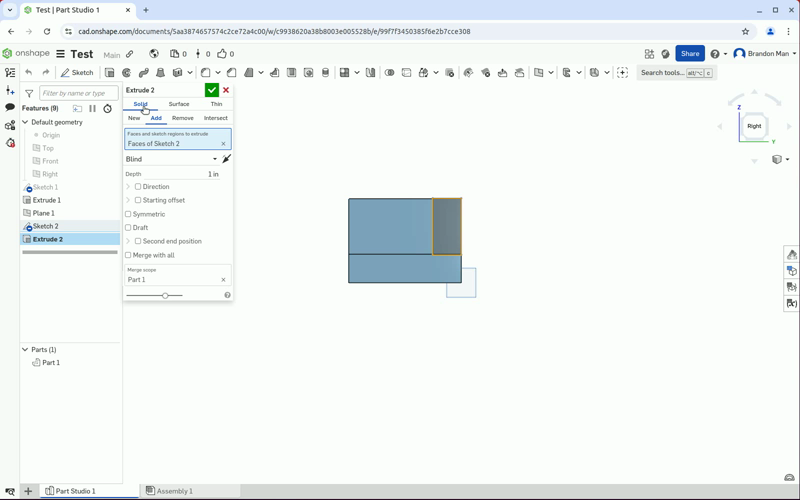
click(143, 106)
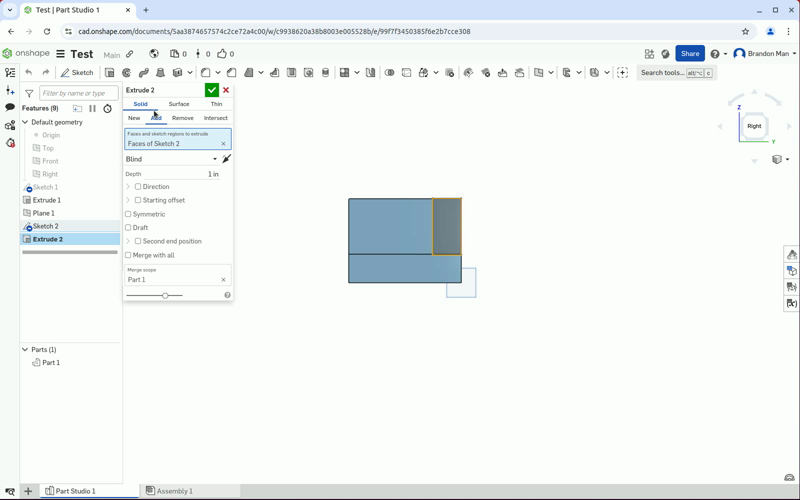
mouse_move(186, 120)
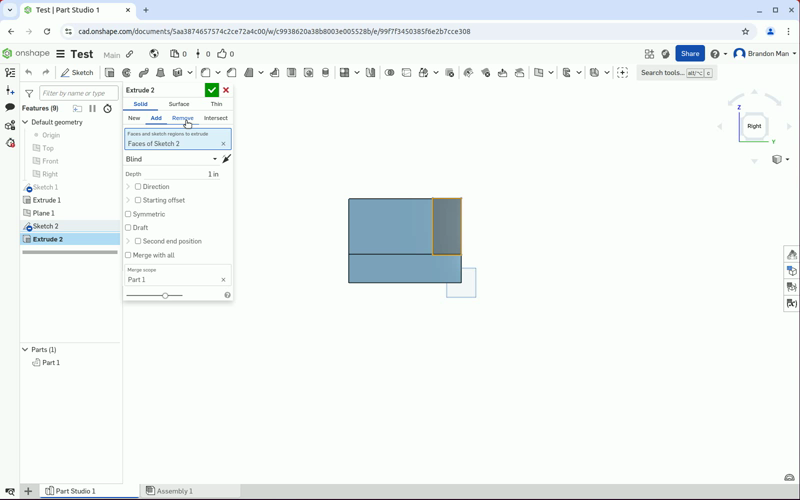
click(186, 120)
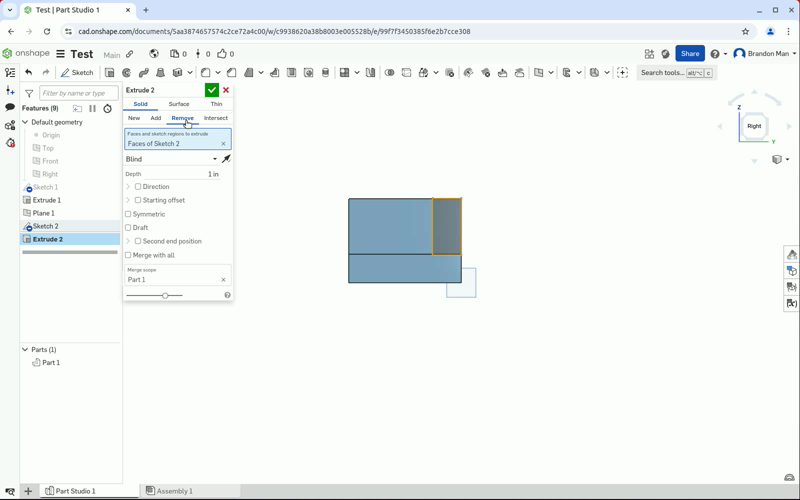
key(tab, 4)
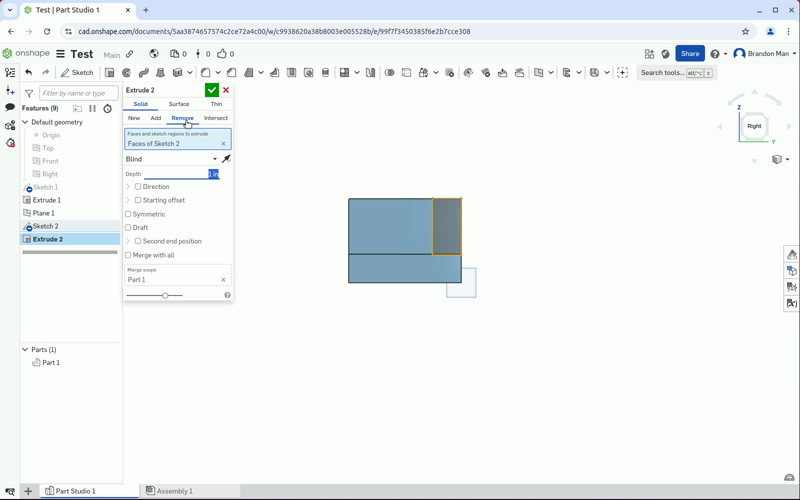
text(11.554)
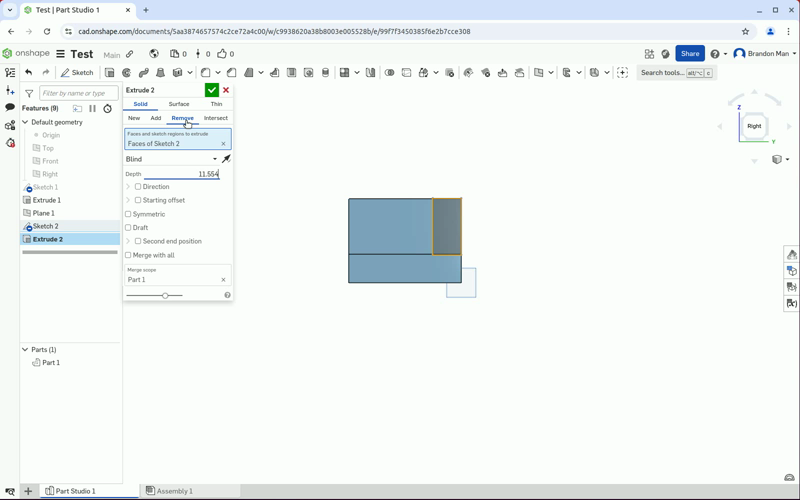
key(tab, 6)
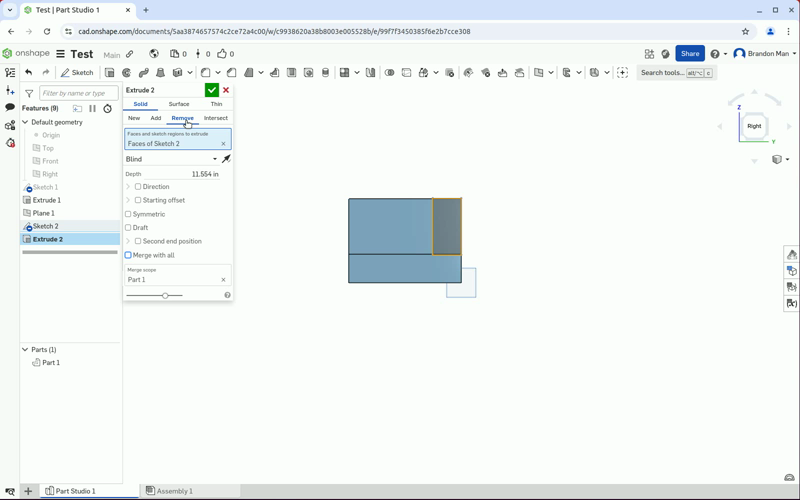
key(space)
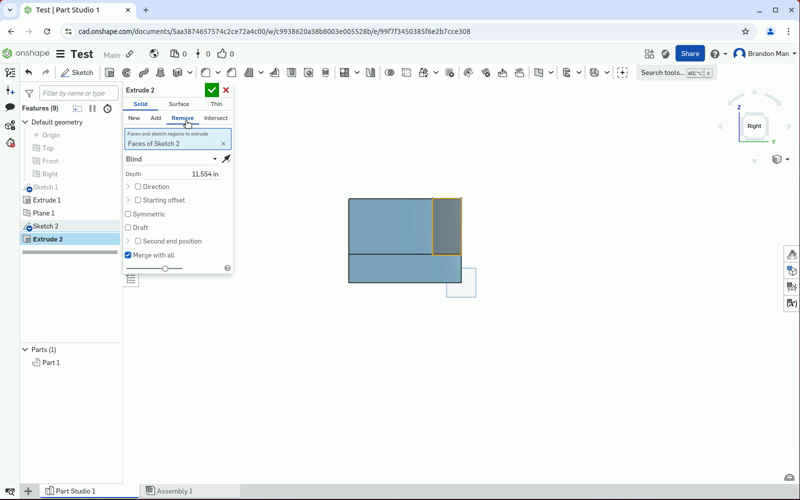
key(enter)
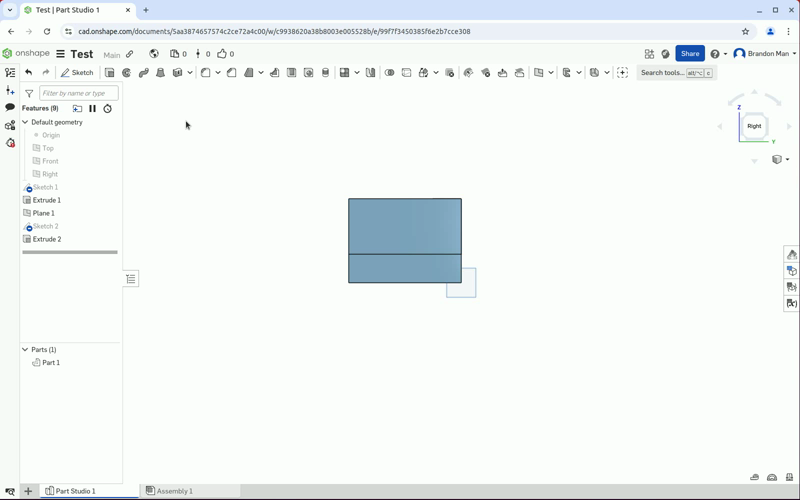
key(shift+h)
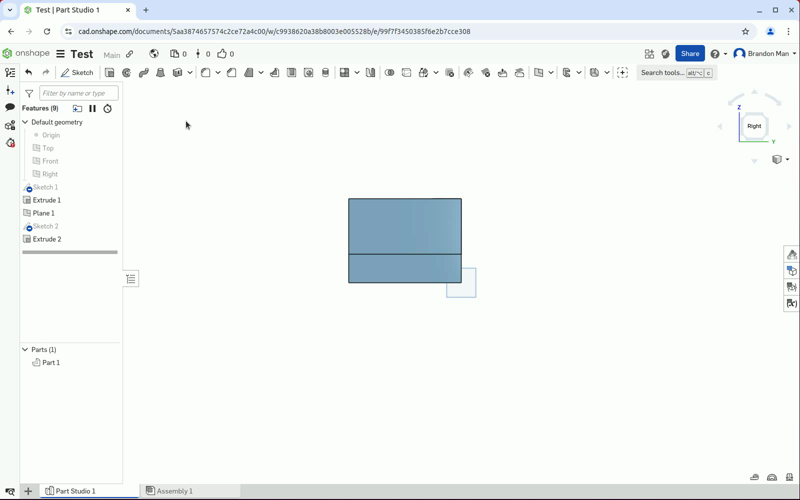
key(shift+h)
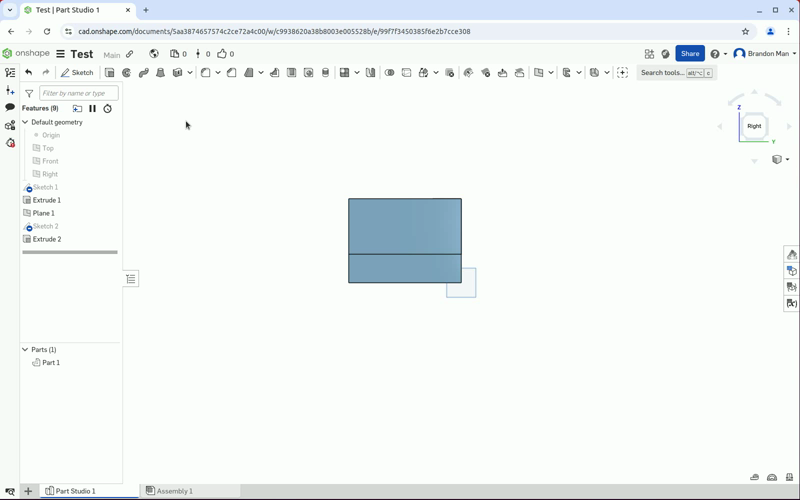
mouse_move(73, 189)
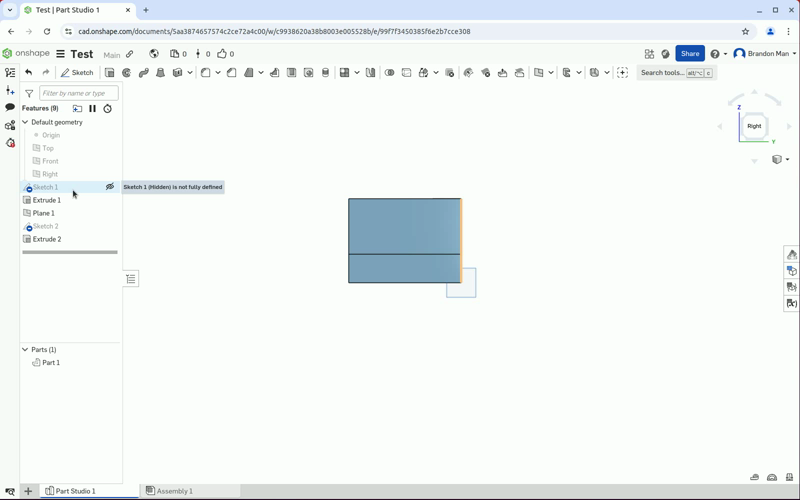
click(73, 189)
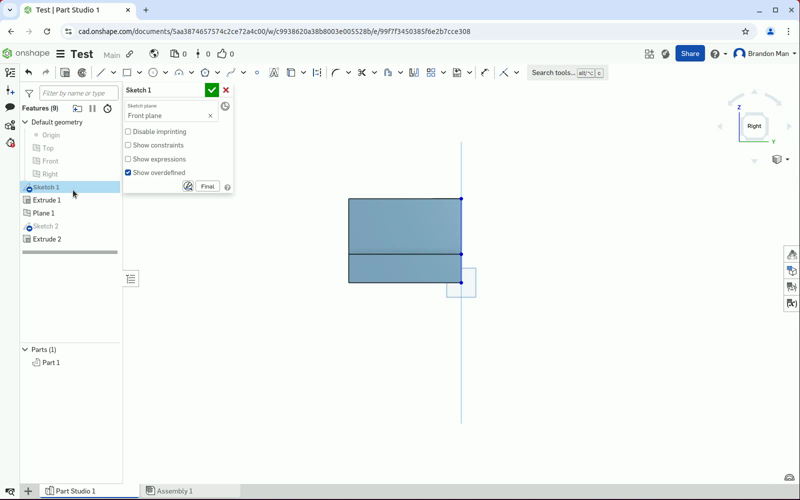
mouse_move(229, 92)
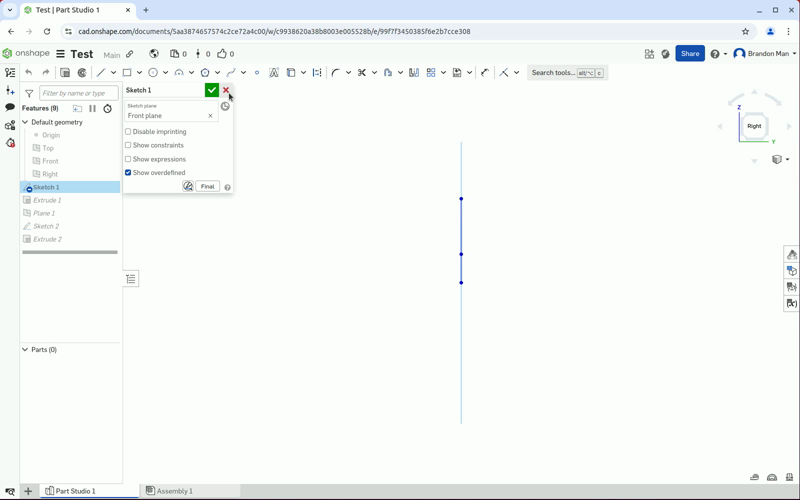
click(229, 92)
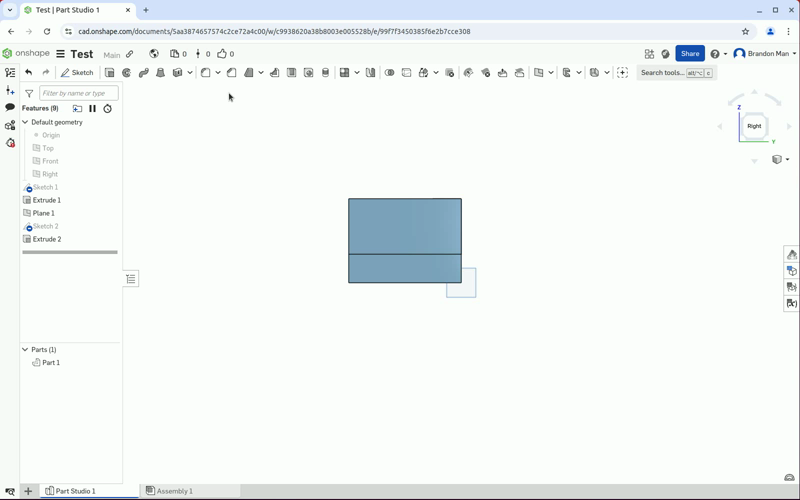
mouse_move(73, 352)
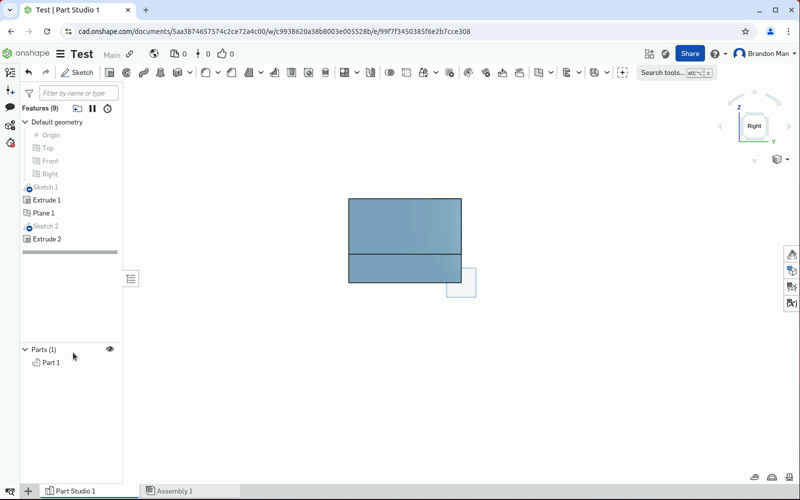
key(y)
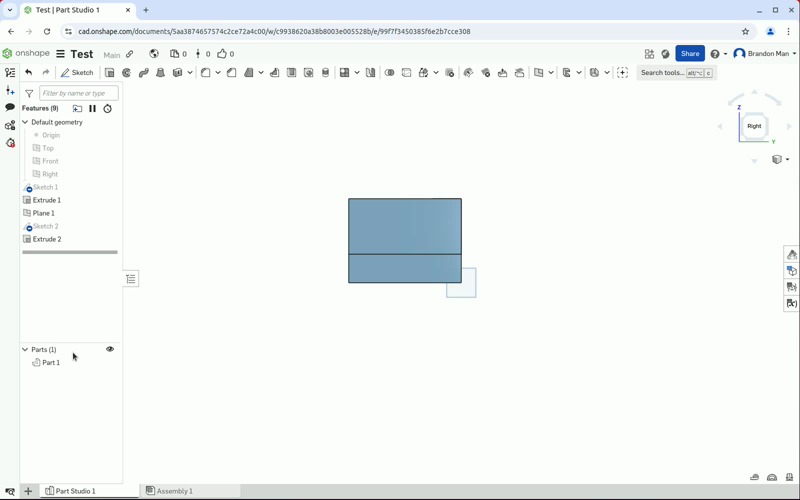
key(shift+p)
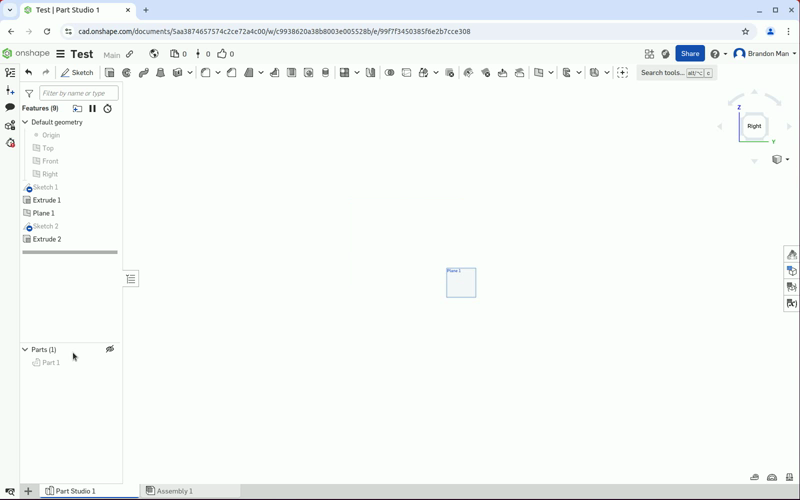
key(space)
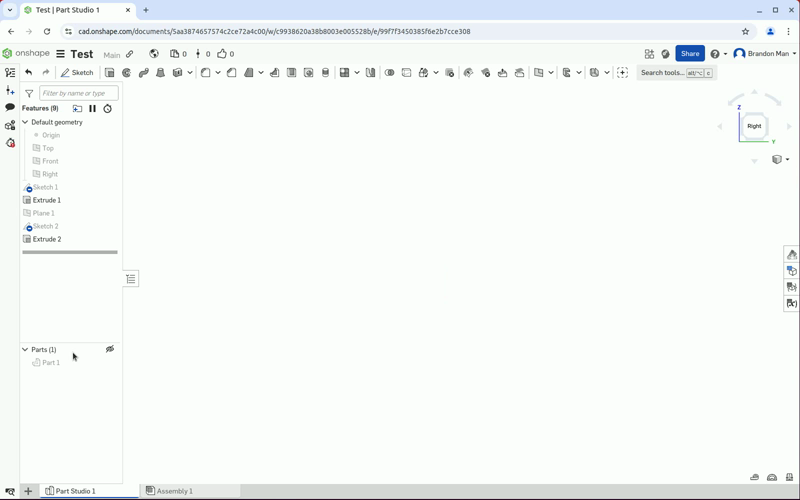
key_down(shift)
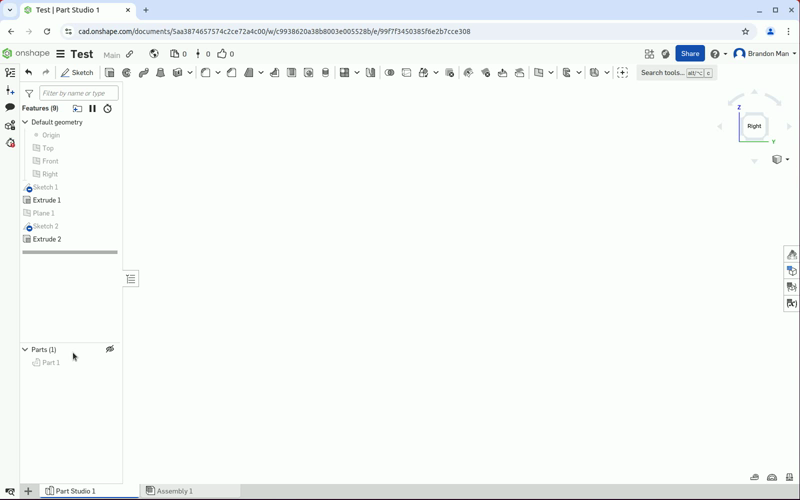
key(right)
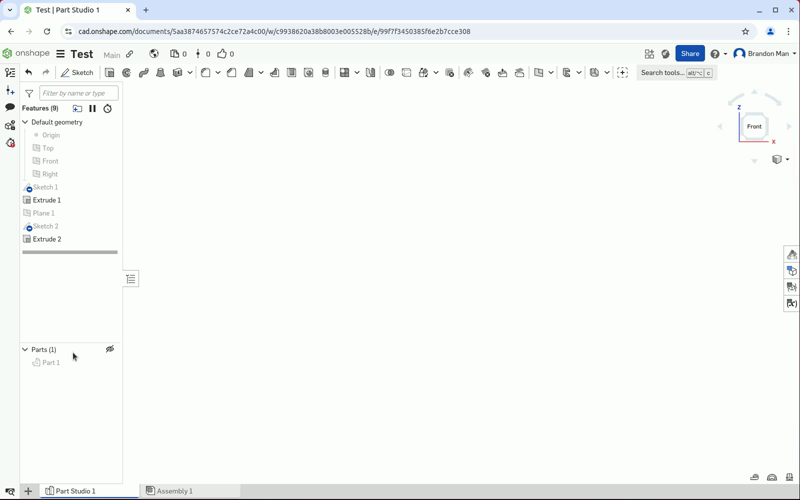
key_up(shift)
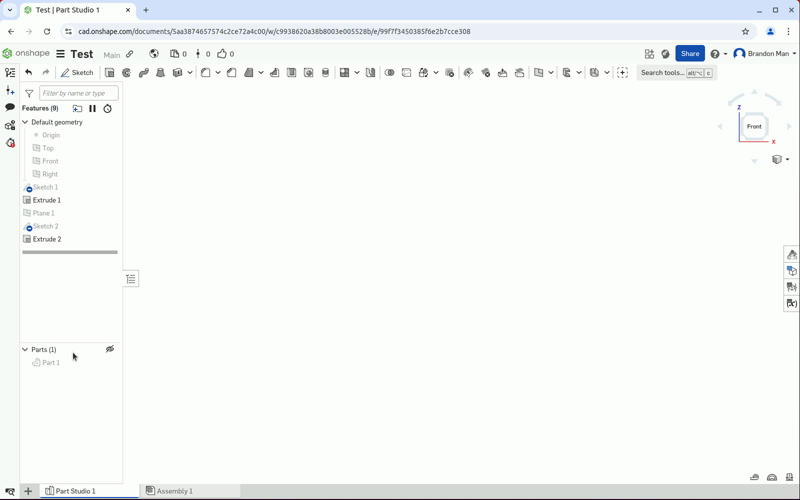
key(space)
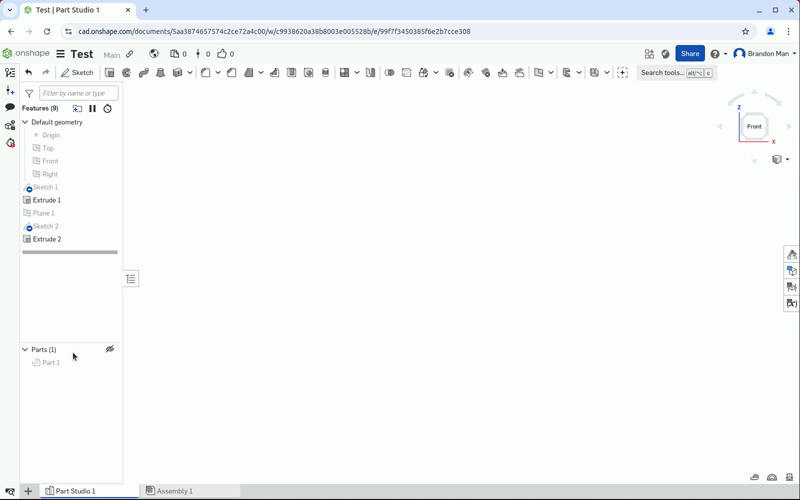
key_down(shift)
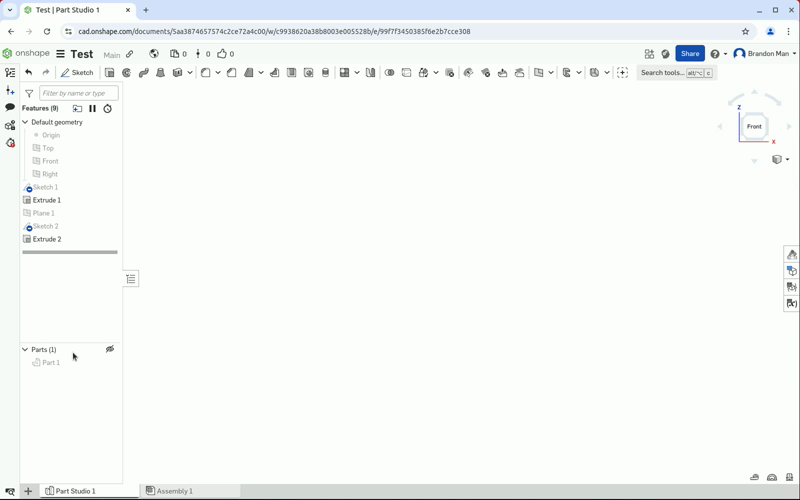
key(down)
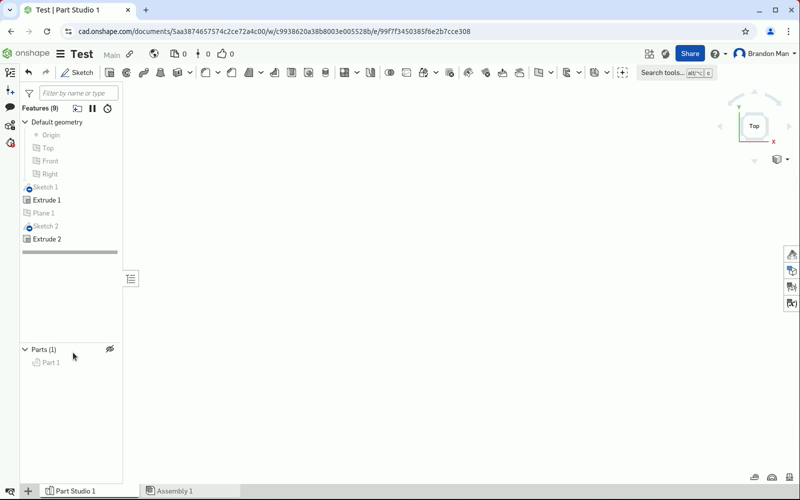
key_up(shift)
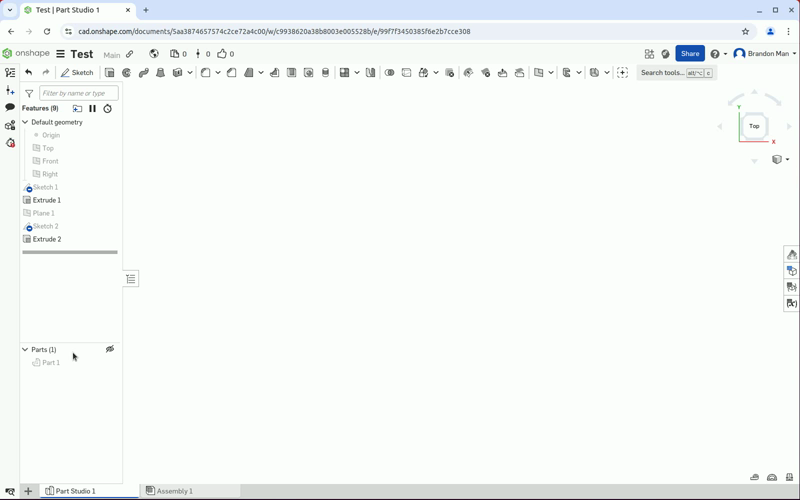
mouse_move(73, 352)
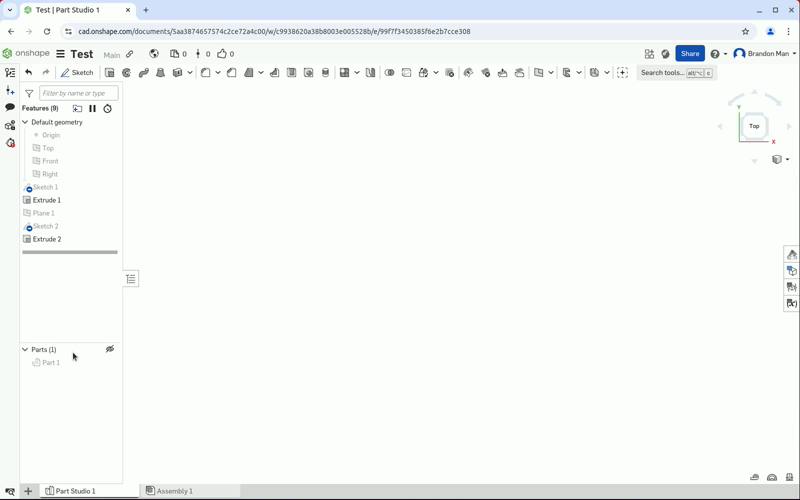
key(shift+y)
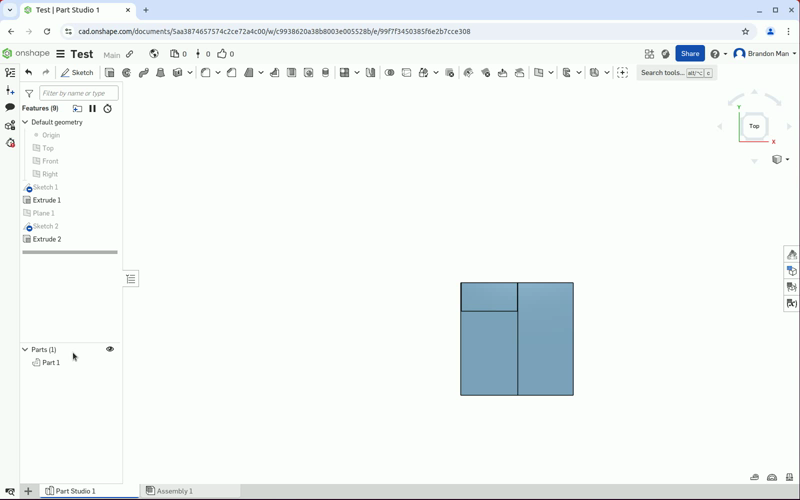
mouse_move(541, 75)
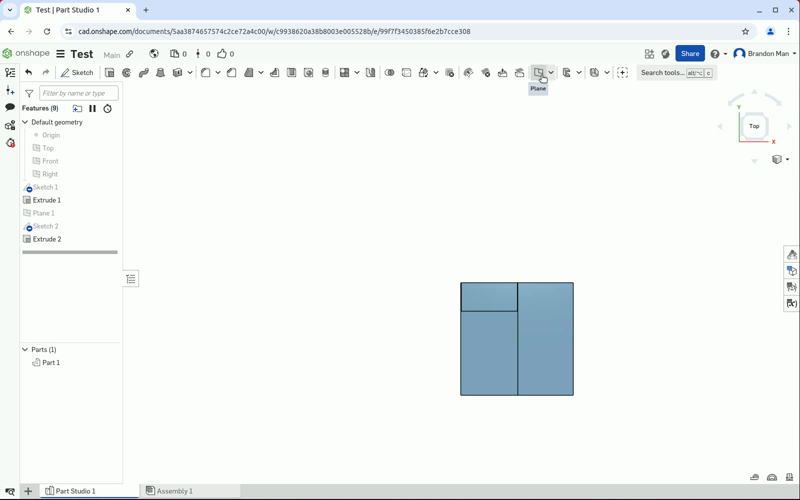
click(541, 75)
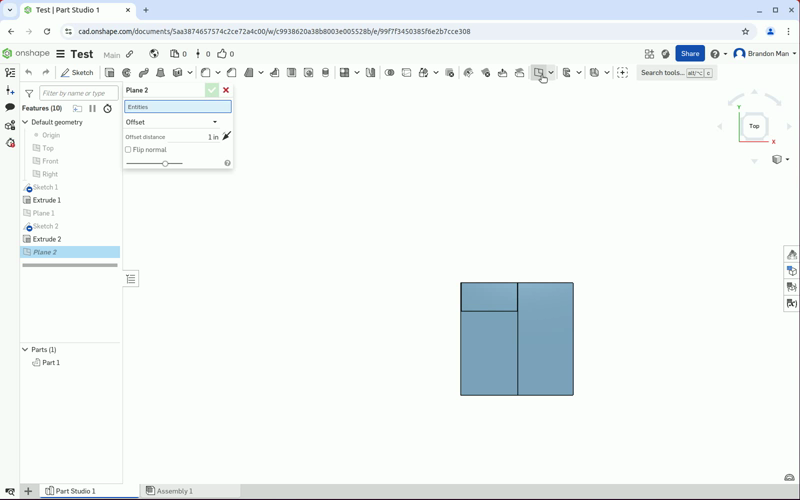
mouse_move(73, 150)
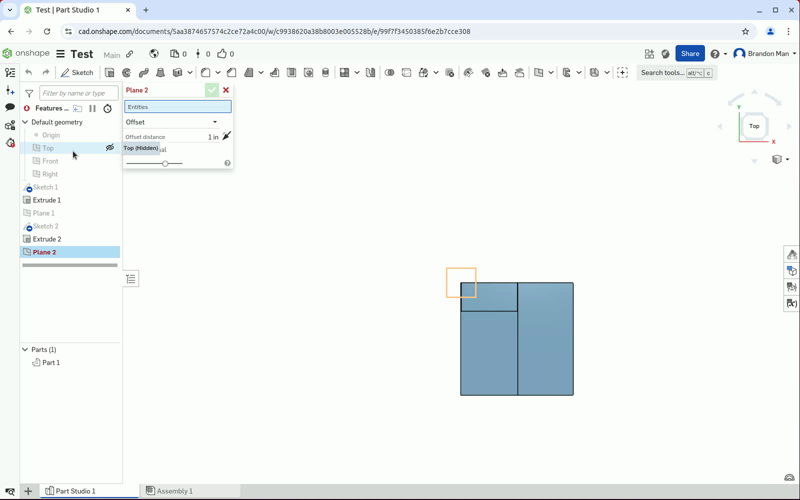
click(73, 150)
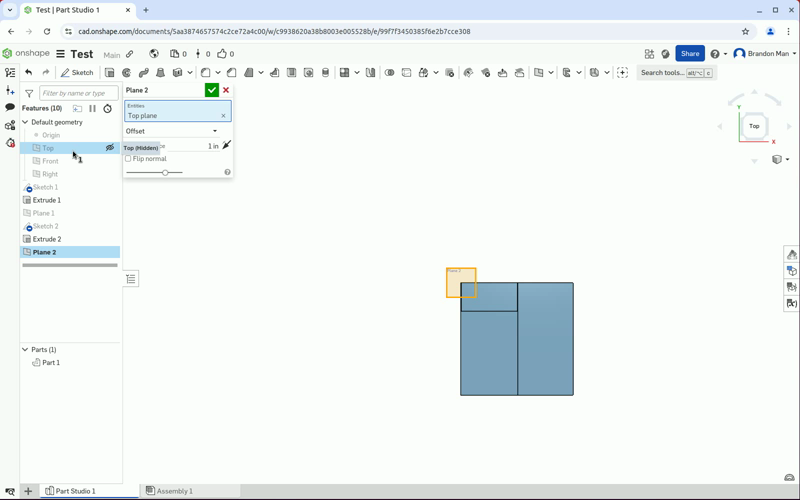
key(tab, 2)
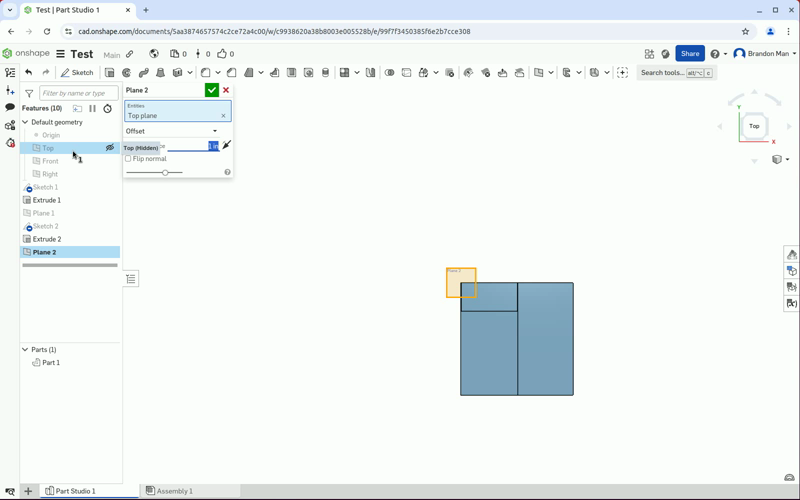
text(5.792)
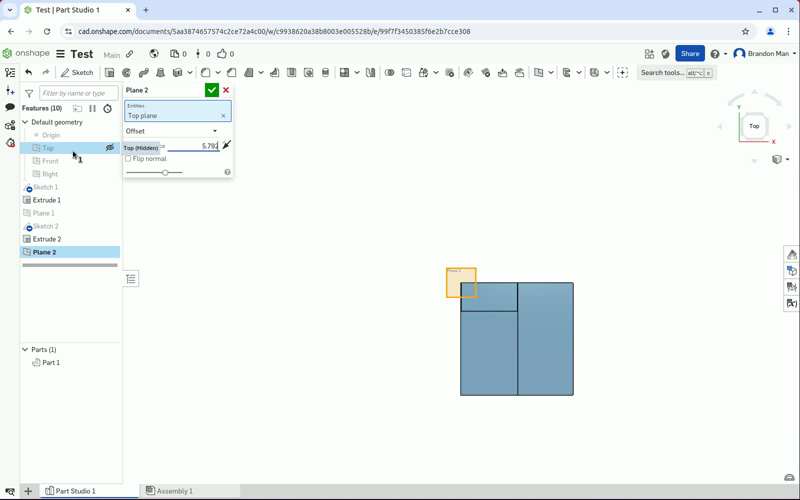
key(enter, 2)
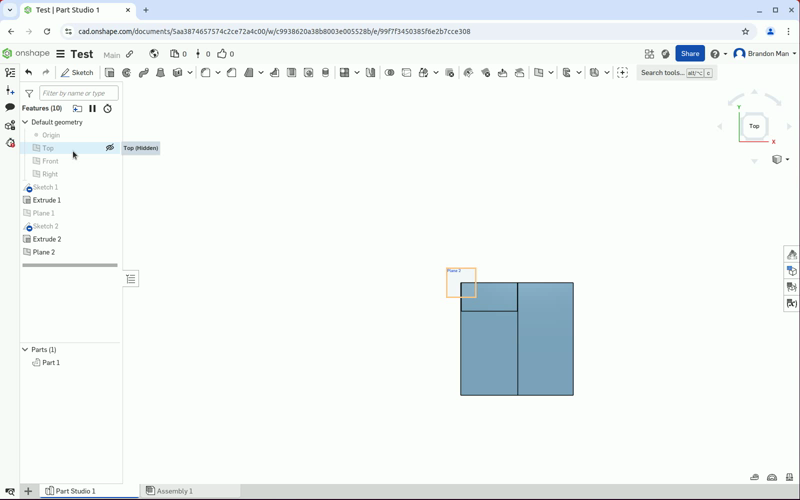
key(shift+s)
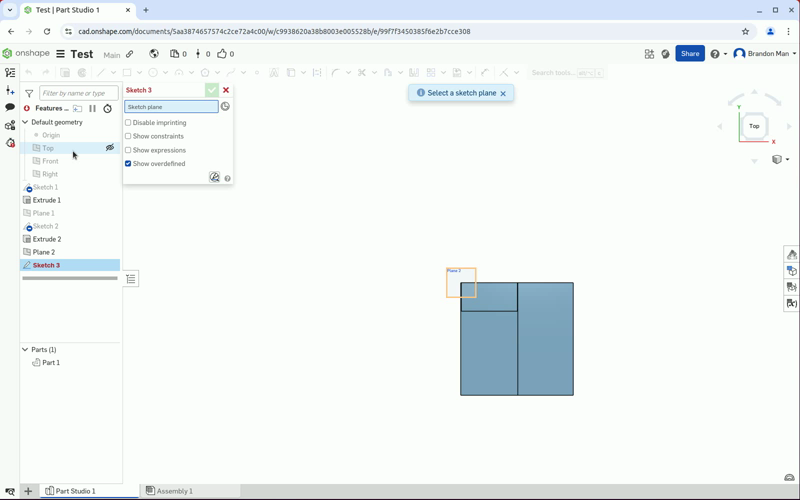
mouse_move(73, 254)
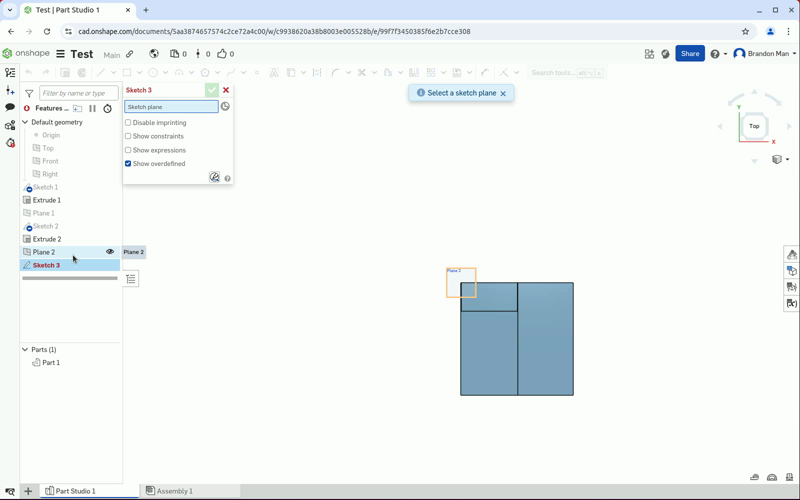
click(73, 254)
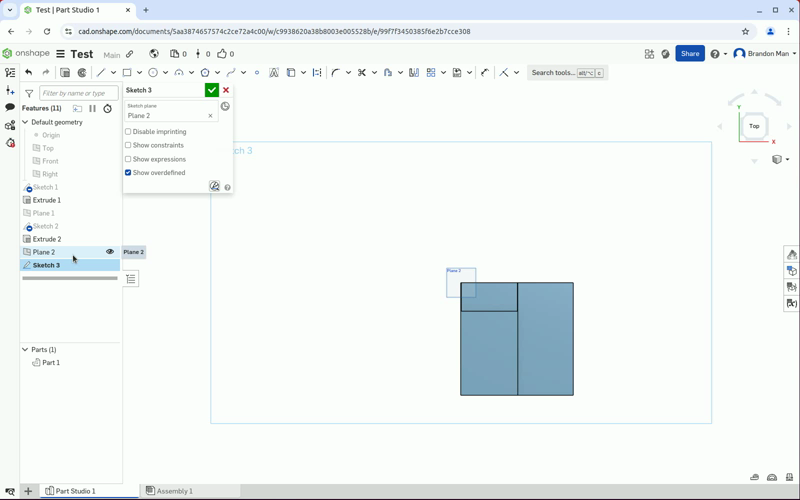
mouse_move(73, 352)
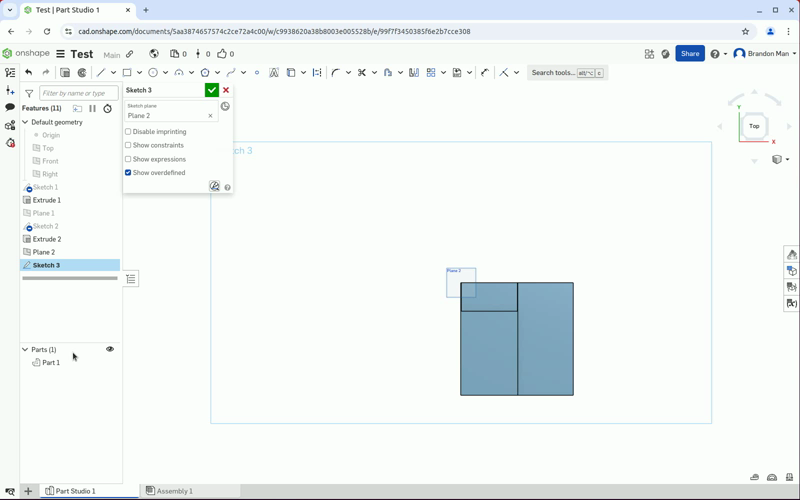
key(y)
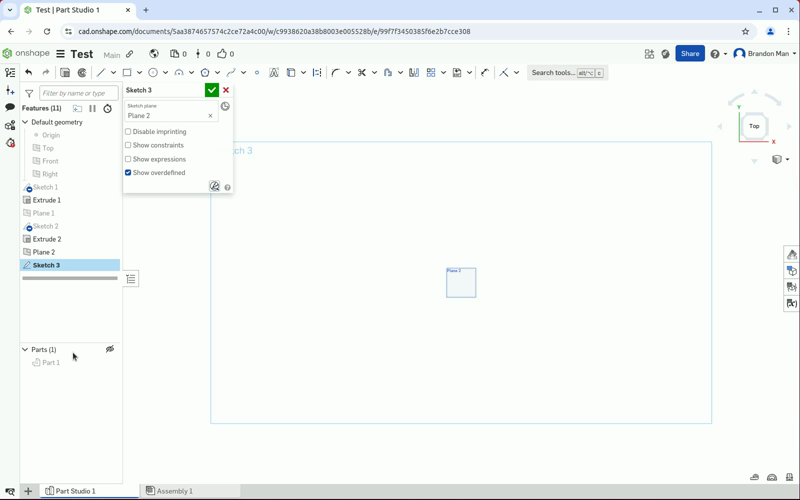
key(l)
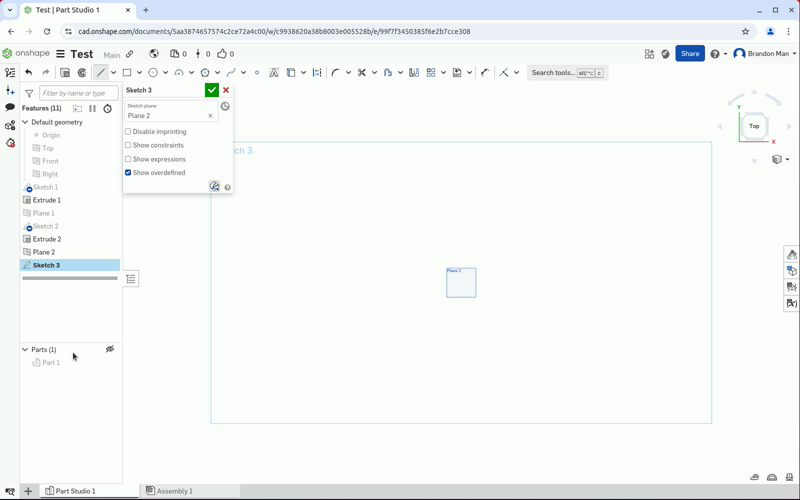
key_down(shift)
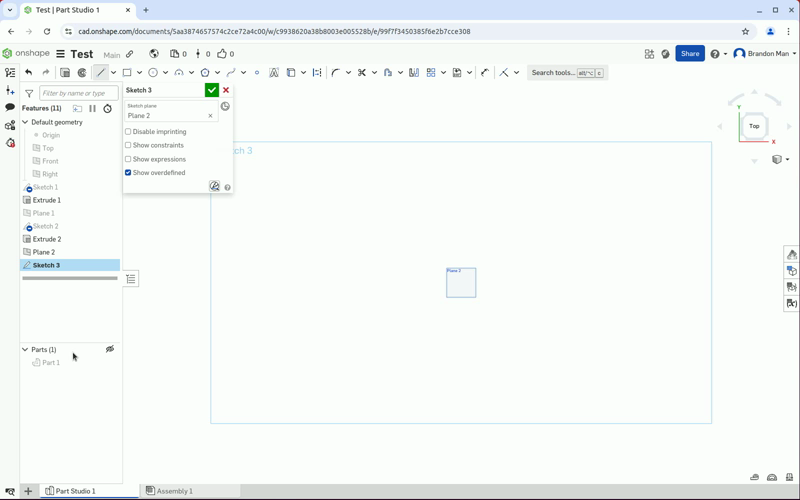
mouse_move(545, 339)
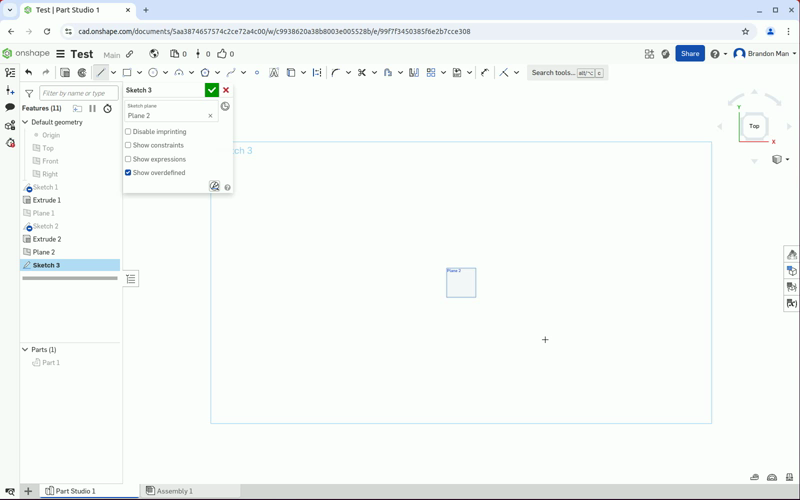
click(545, 339)
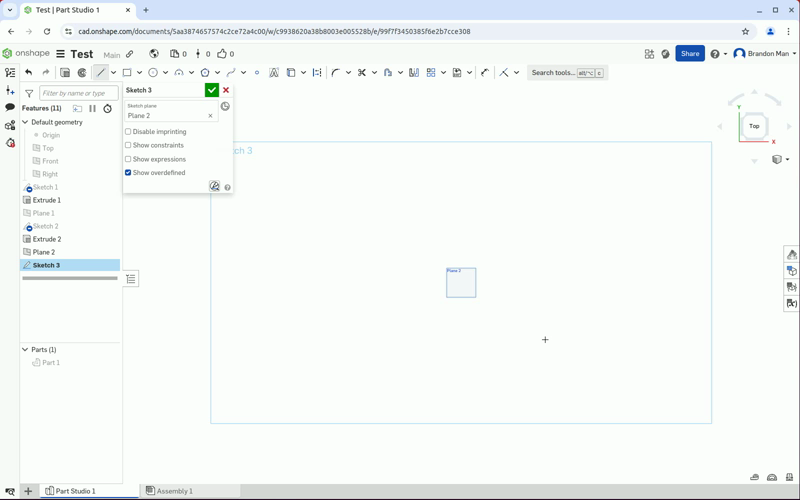
key_up(shift)
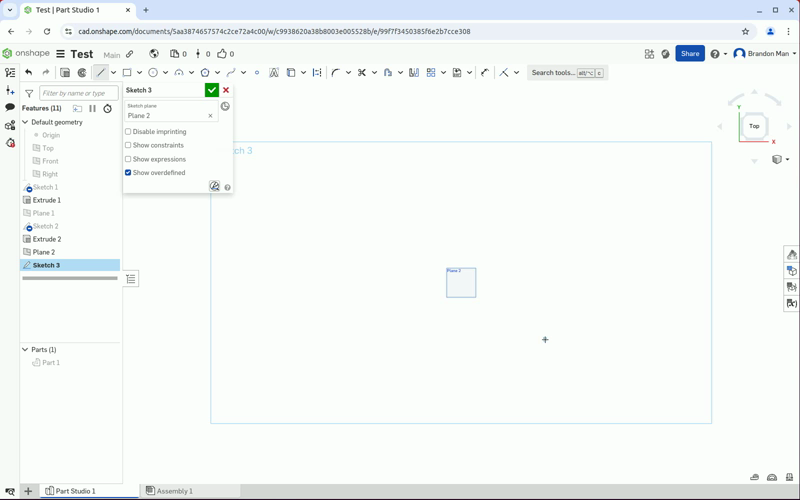
key_down(shift)
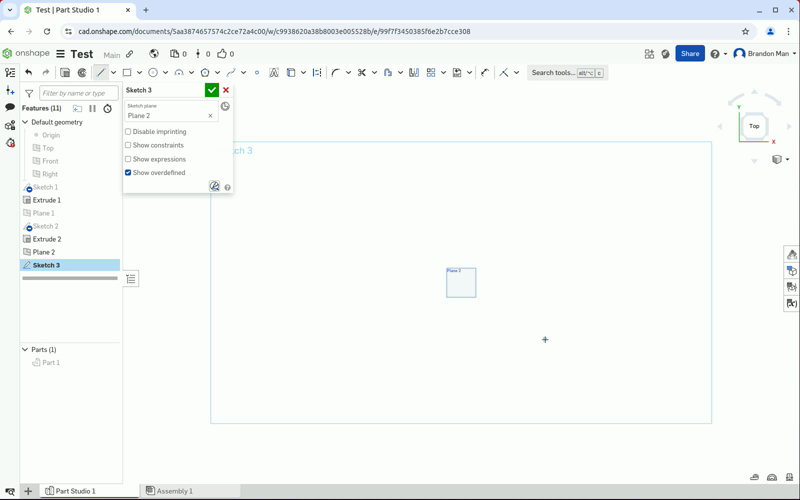
mouse_move(575, 339)
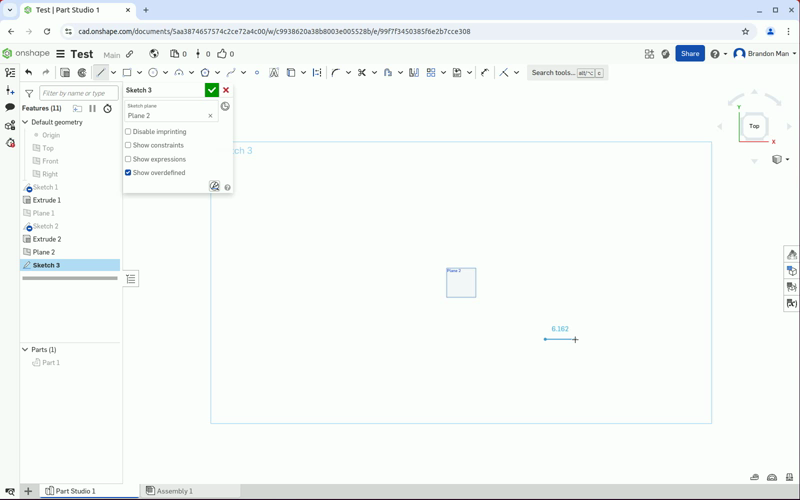
mouse_move(573, 339)
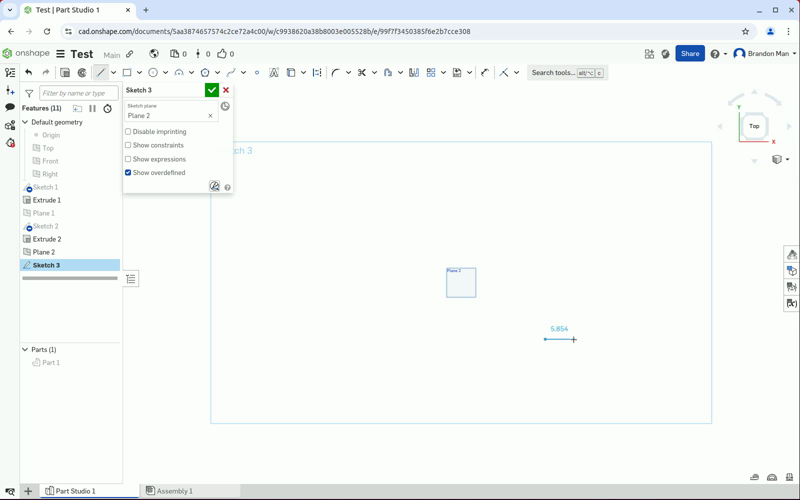
click(573, 339)
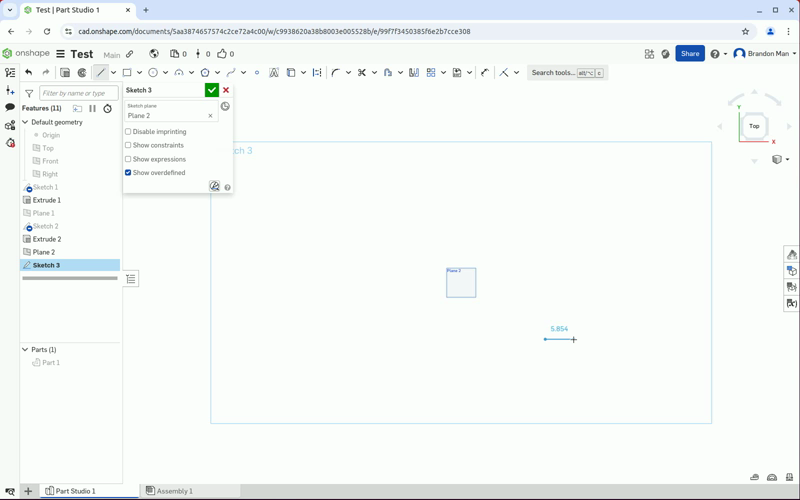
key_up(shift)
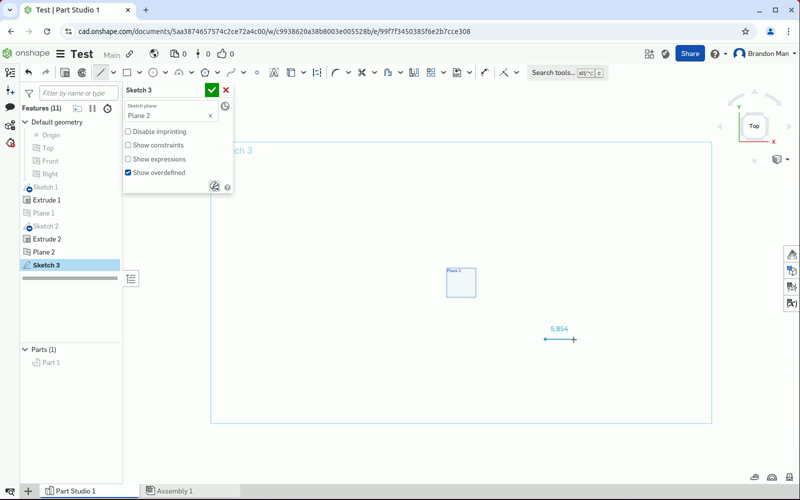
key_down(shift)
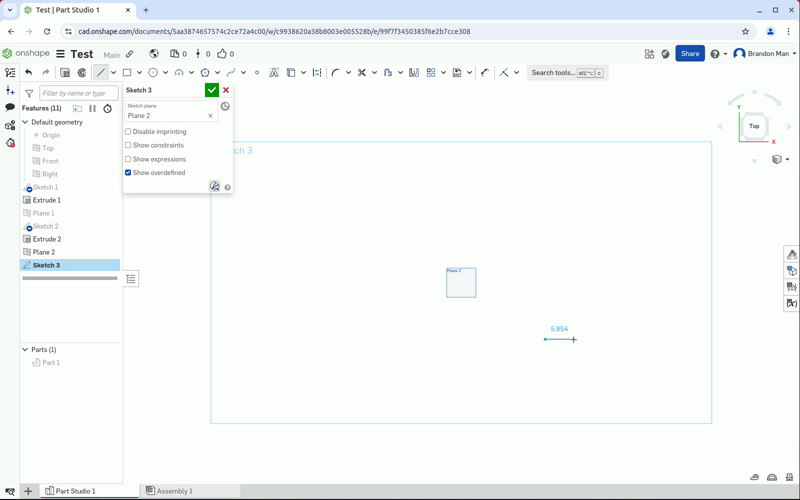
mouse_move(589, 339)
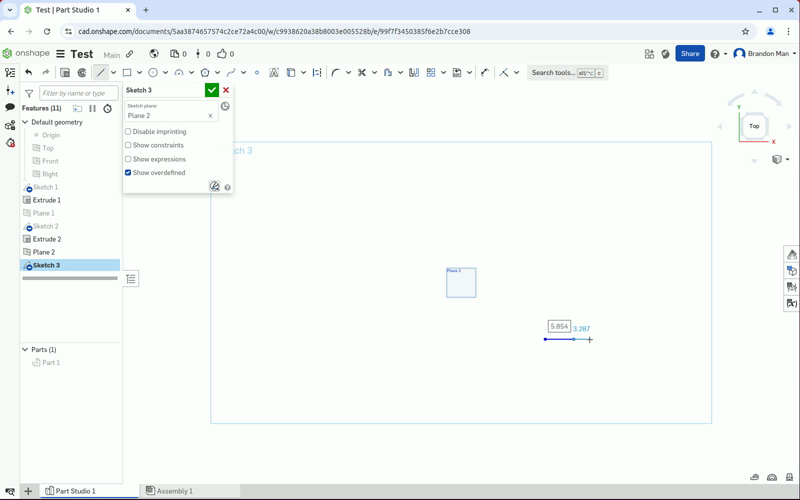
mouse_move(573, 282)
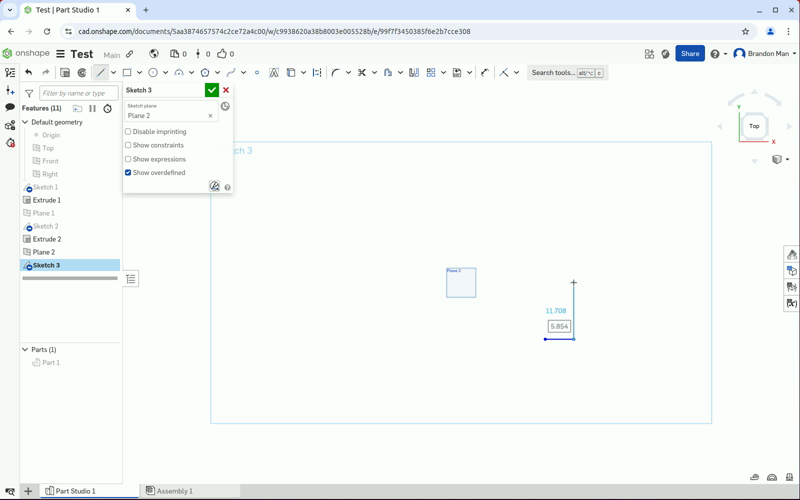
click(573, 282)
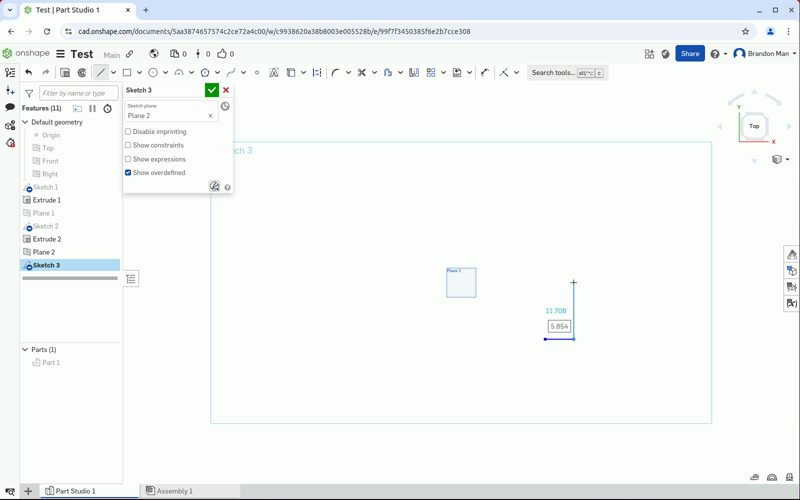
key_up(shift)
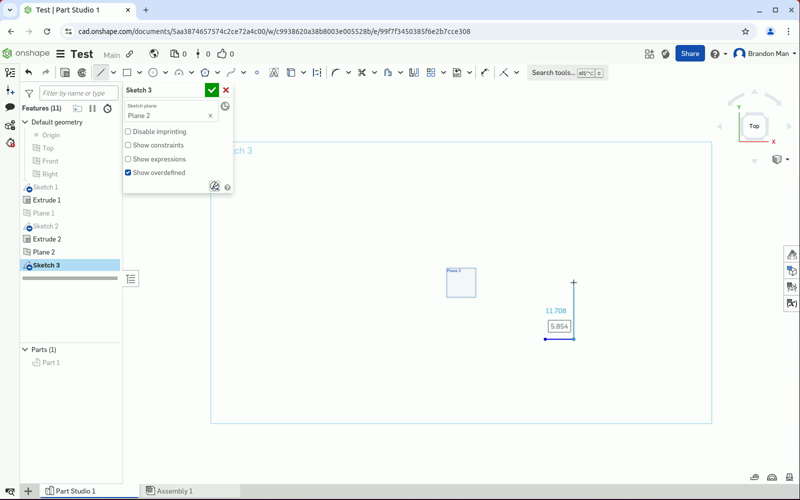
key_down(shift)
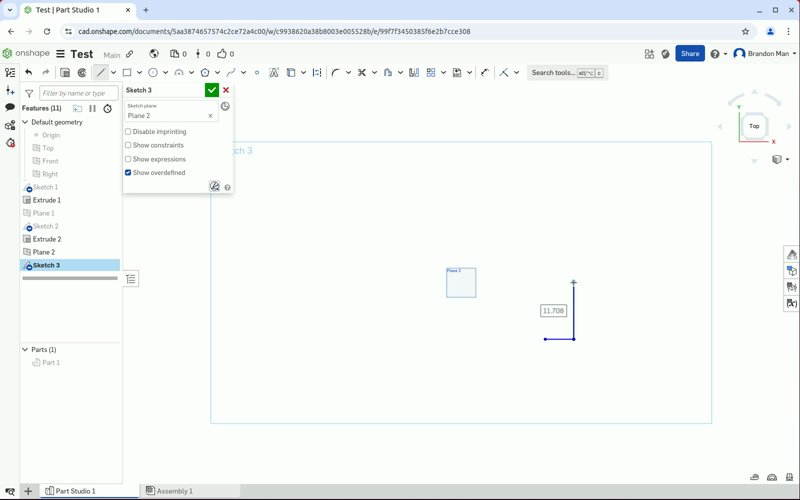
mouse_move(589, 282)
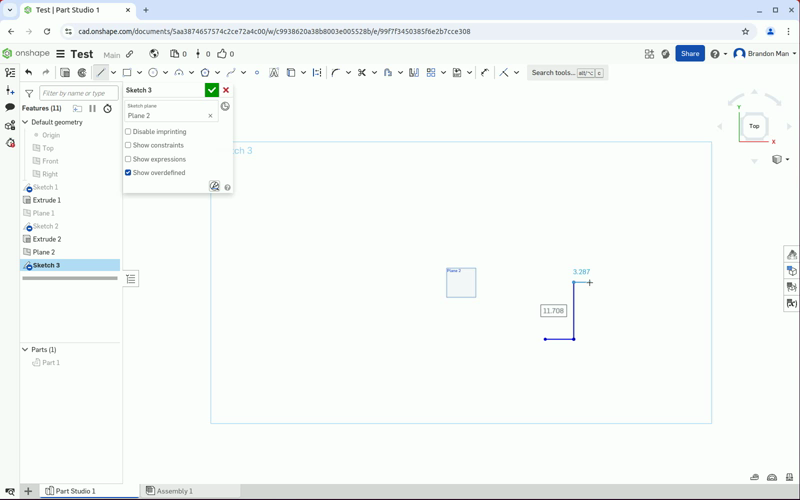
mouse_move(545, 282)
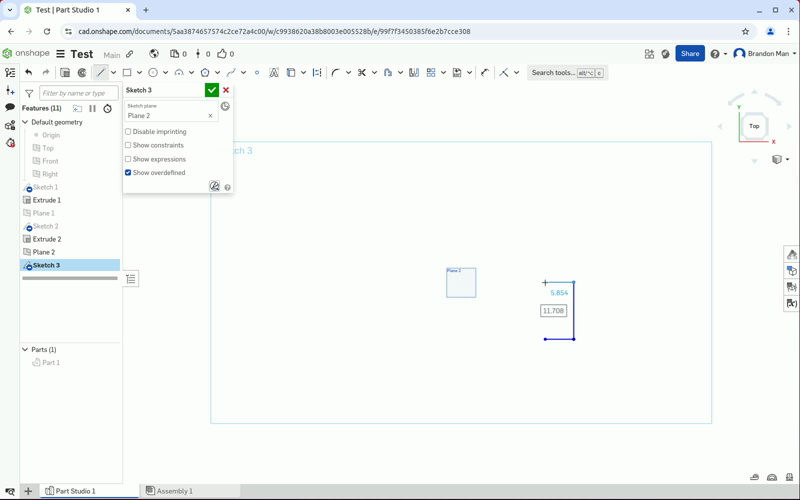
click(545, 282)
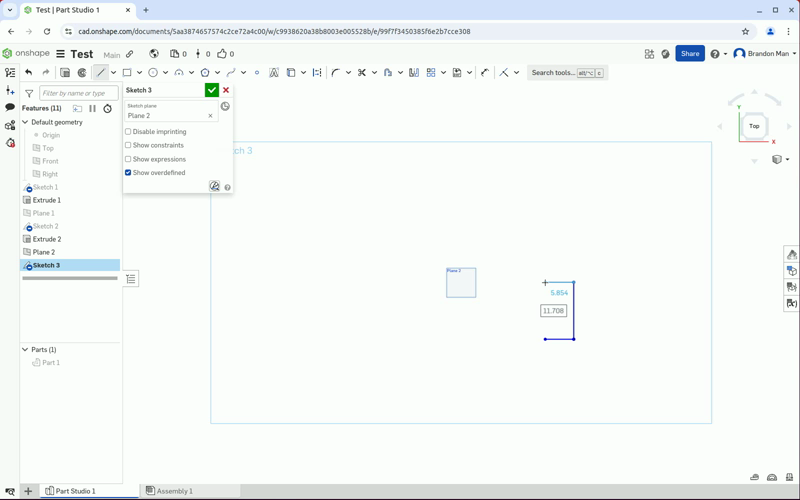
key_up(shift)
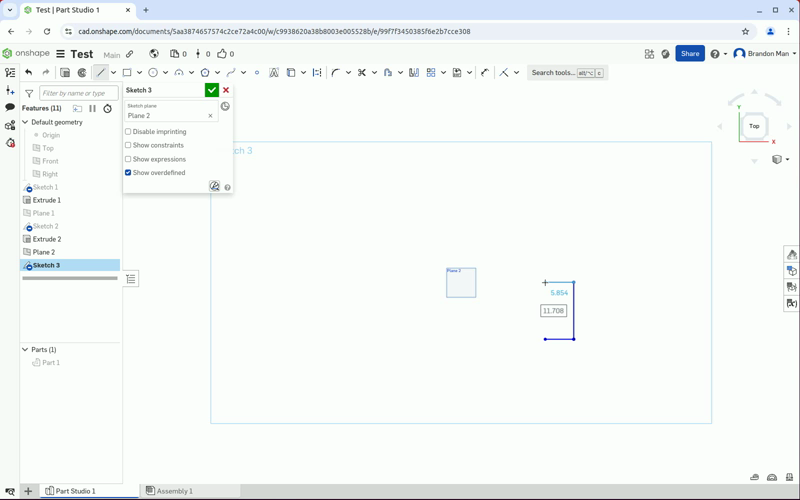
mouse_move(575, 282)
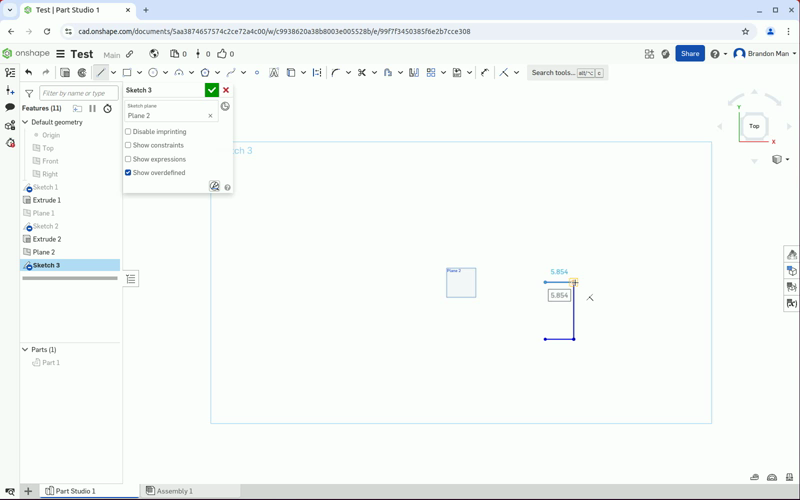
key_down(shift)
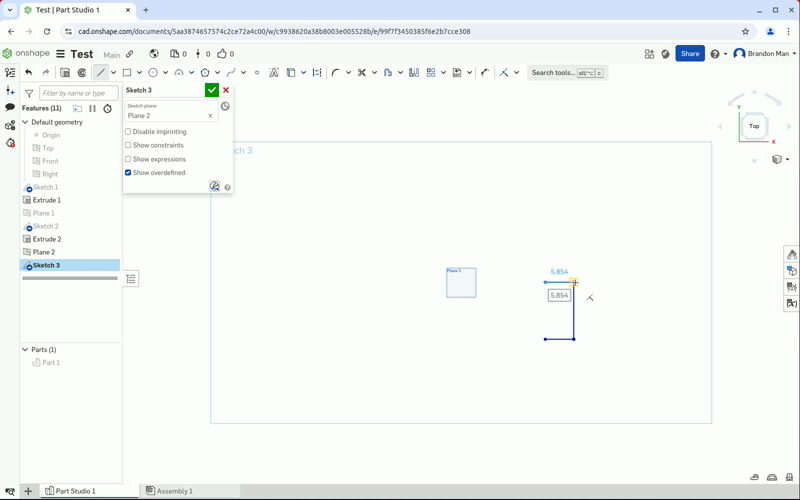
mouse_move(545, 339)
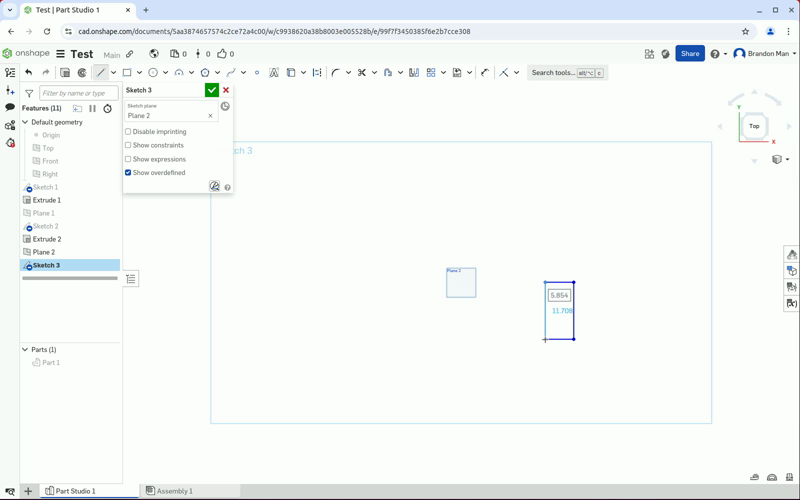
key_up(shift)
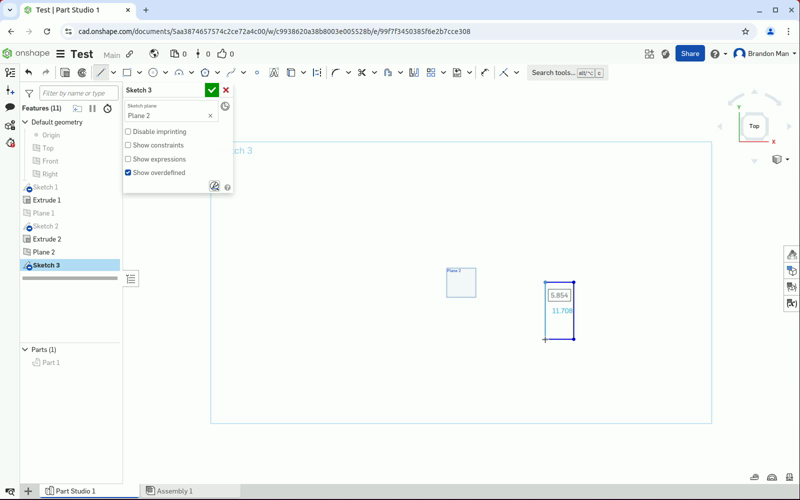
click(545, 339)
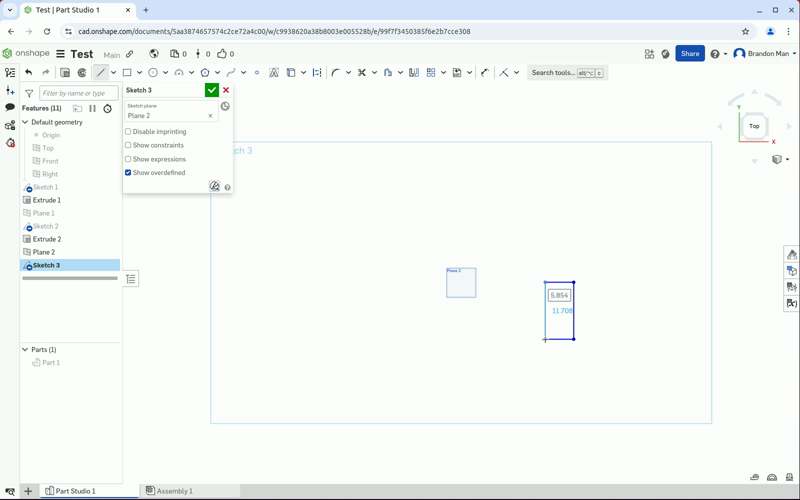
key(esc)
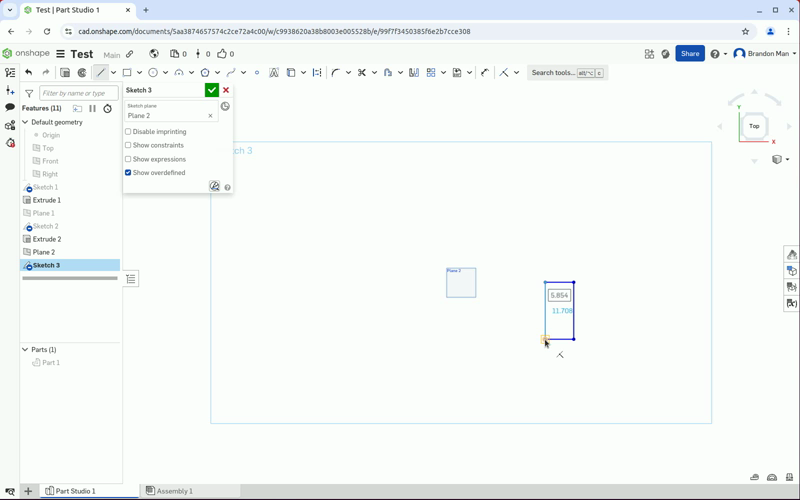
mouse_move(554, 329)
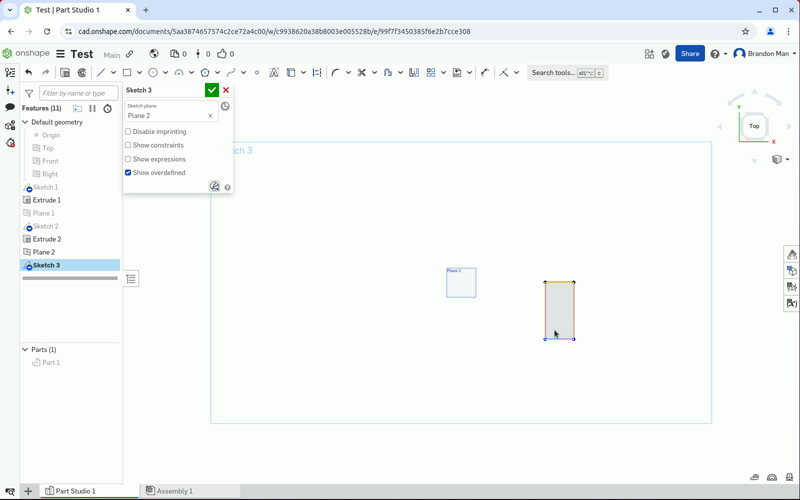
scroll(6)
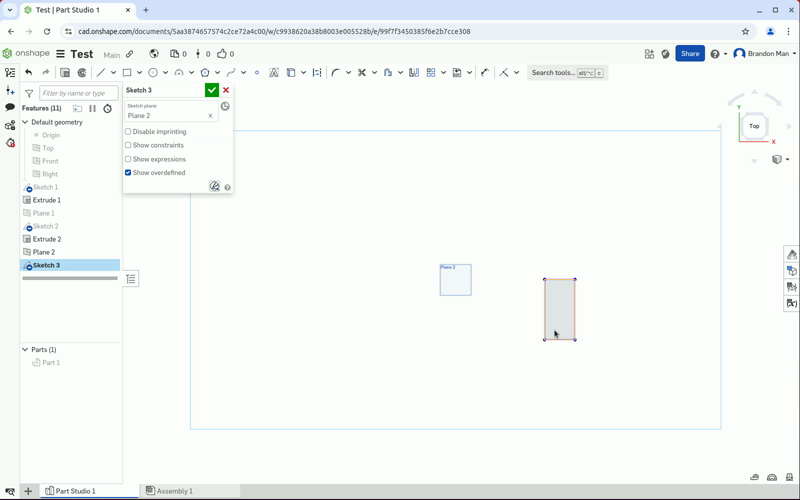
scroll(6)
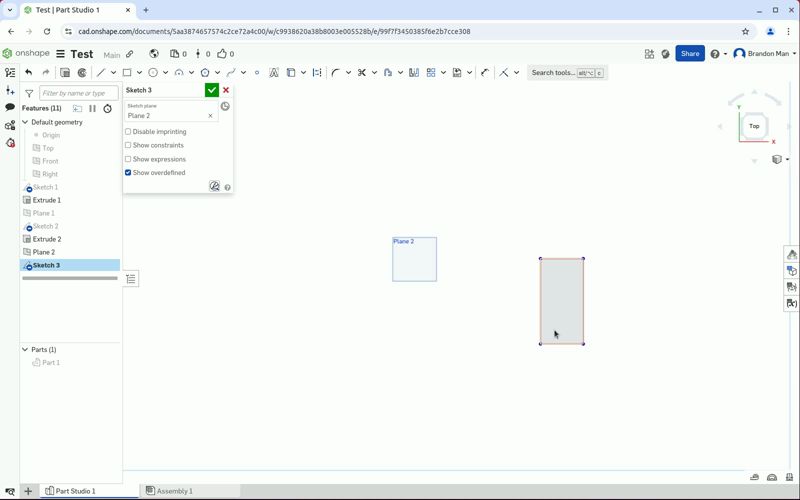
scroll(6)
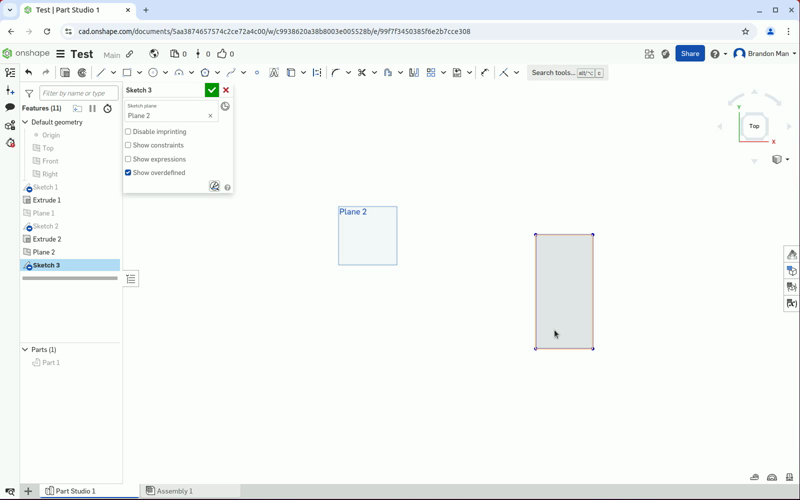
scroll(6)
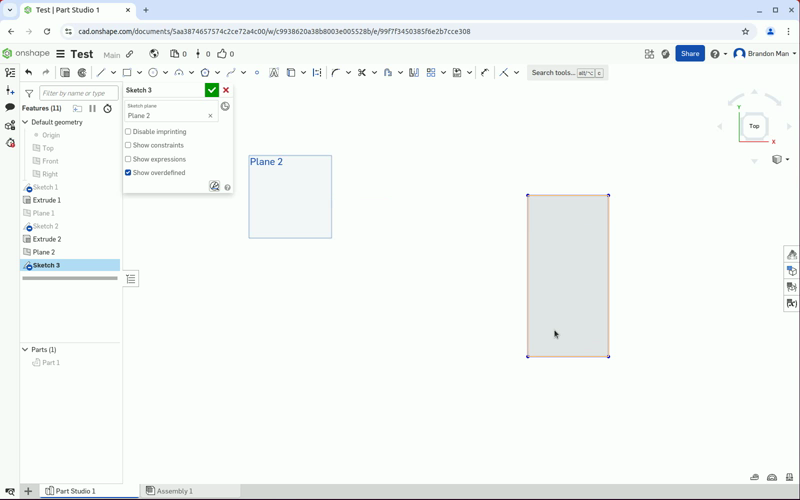
scroll(6)
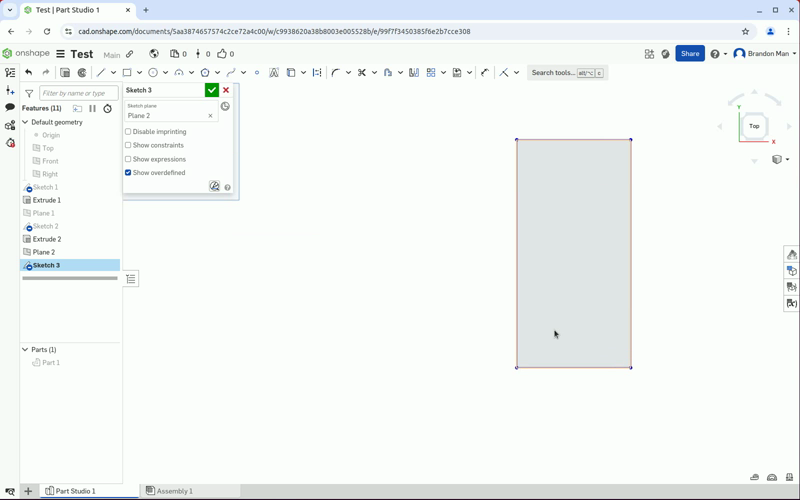
scroll(6)
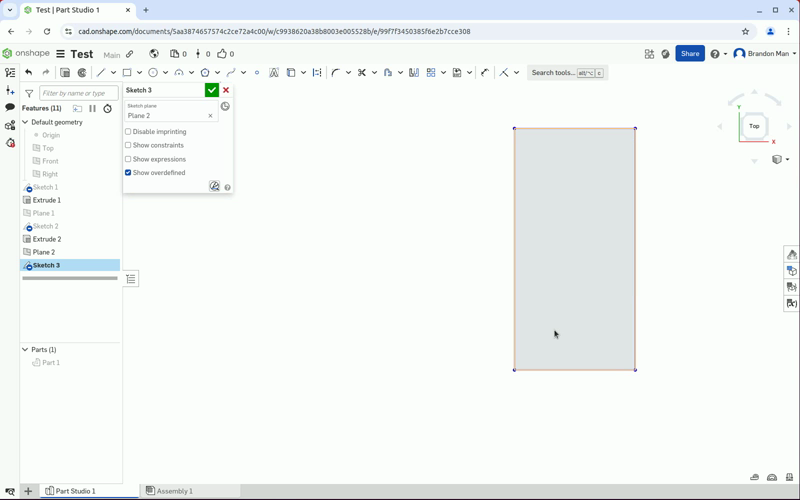
scroll(6)
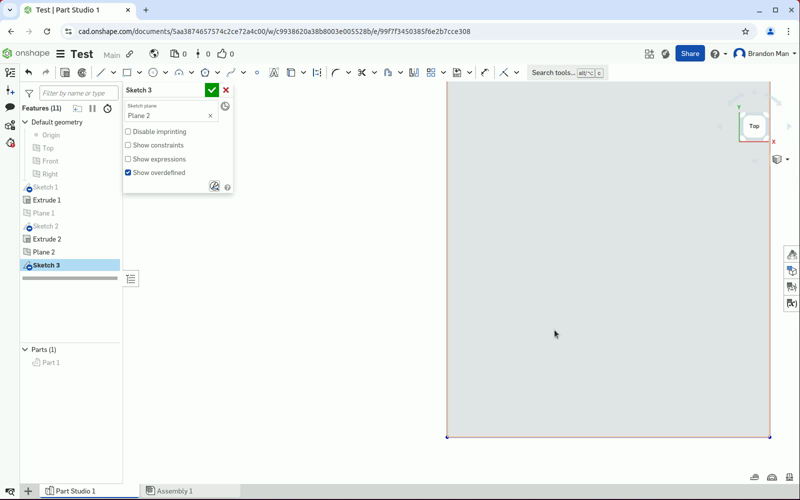
click(554, 329)
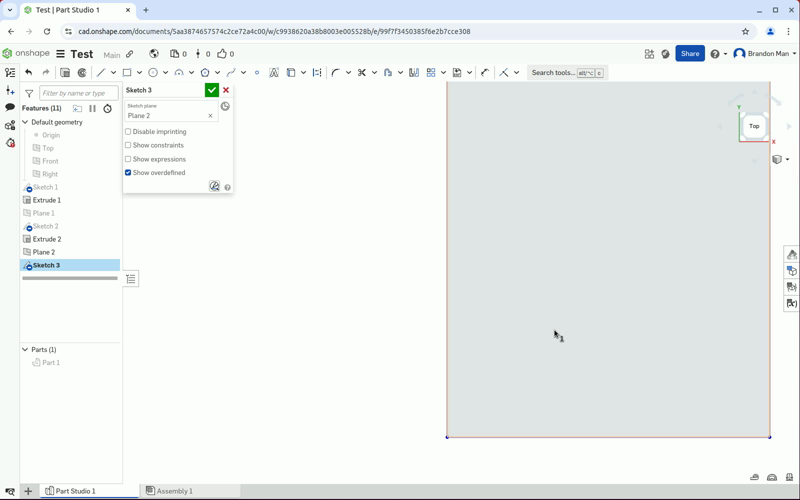
scroll(-6)
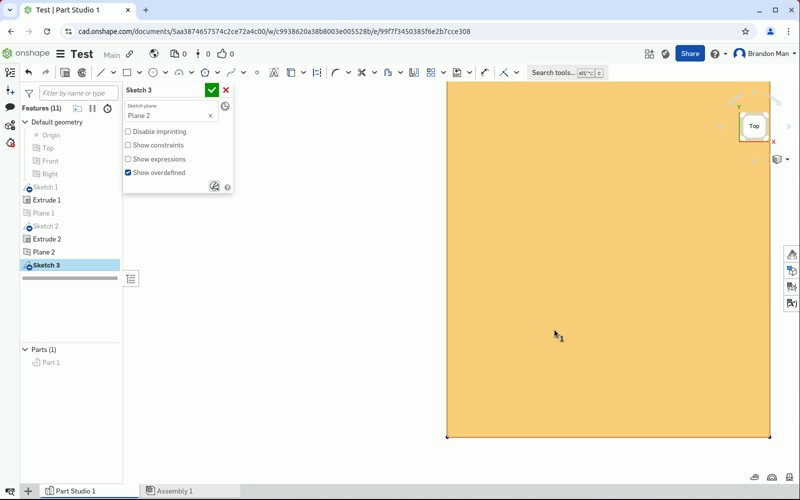
scroll(-6)
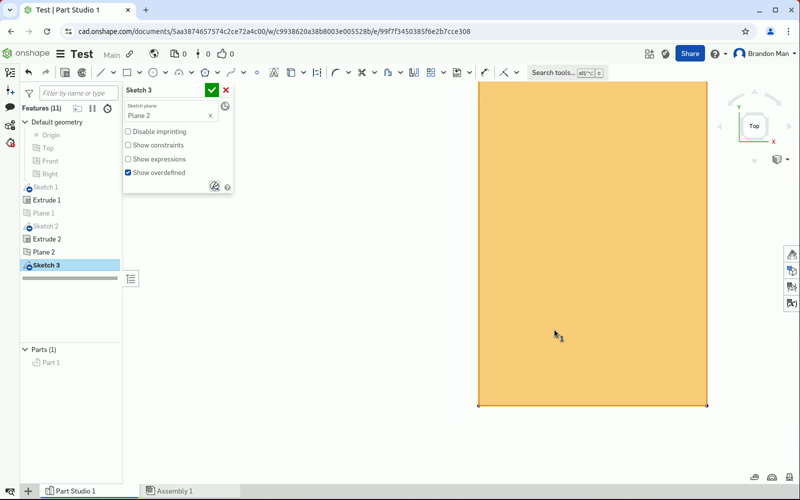
scroll(-6)
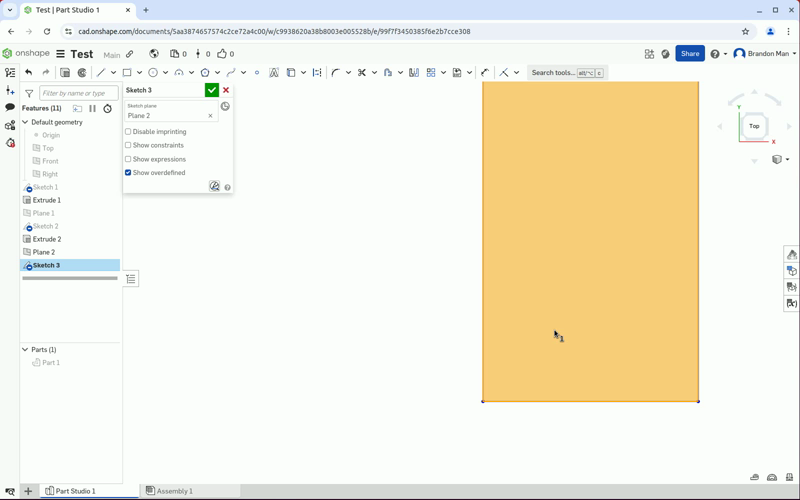
scroll(-6)
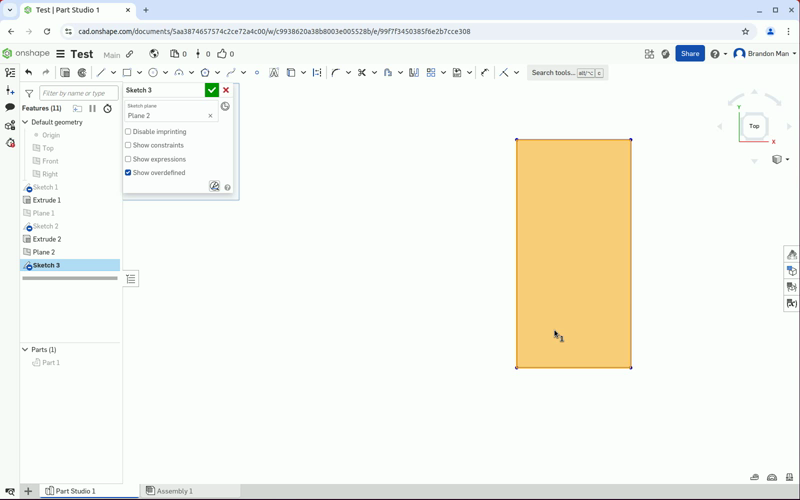
scroll(-6)
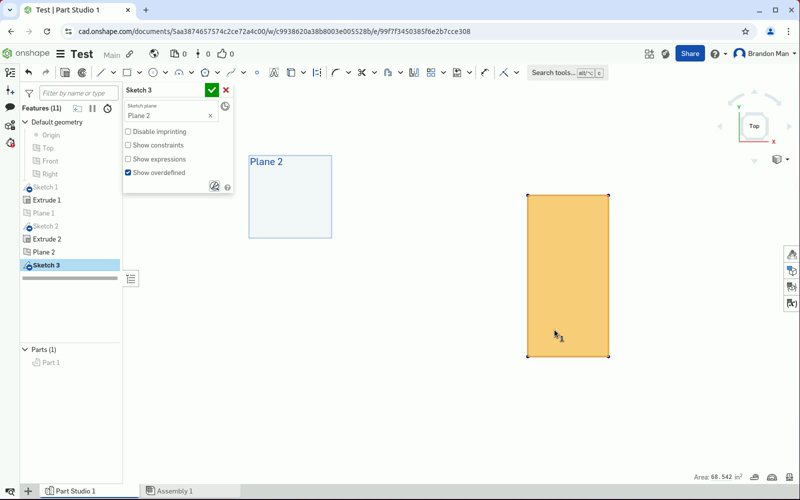
scroll(-6)
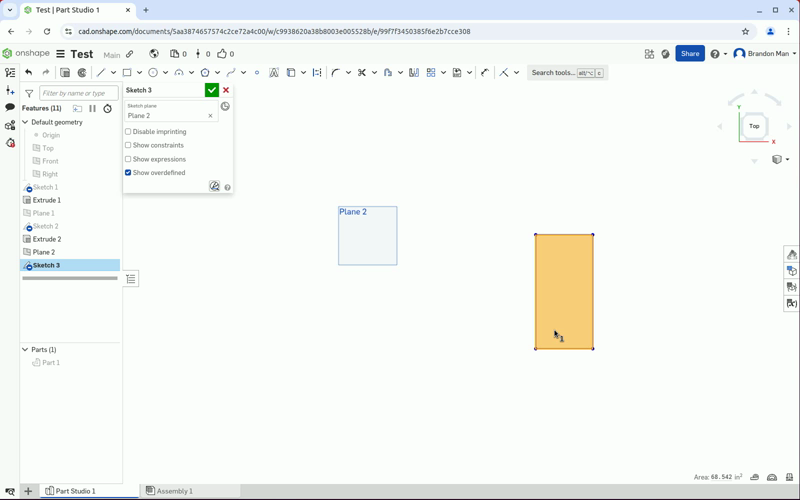
scroll(-6)
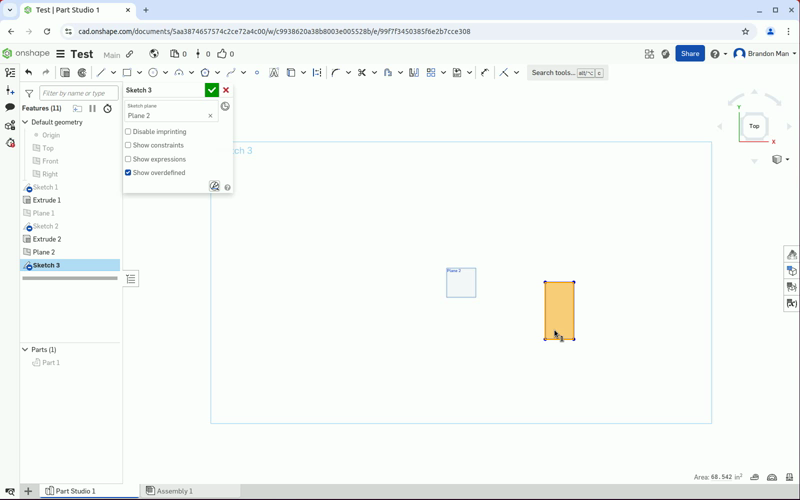
mouse_move(73, 352)
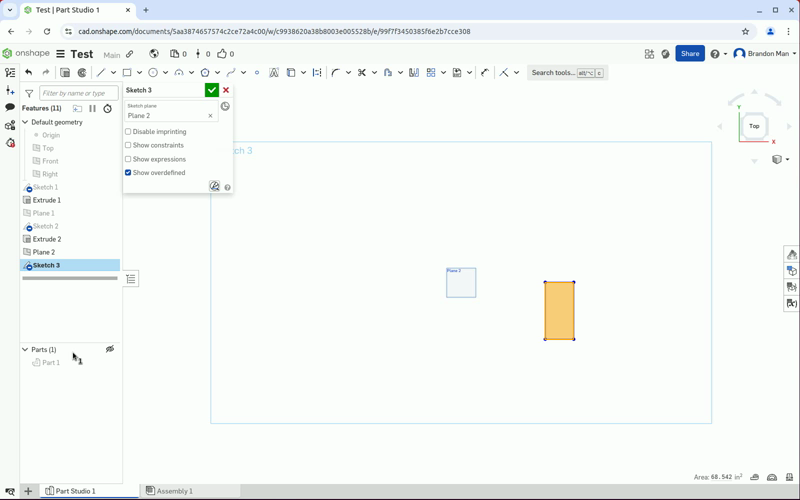
key(shift+y)
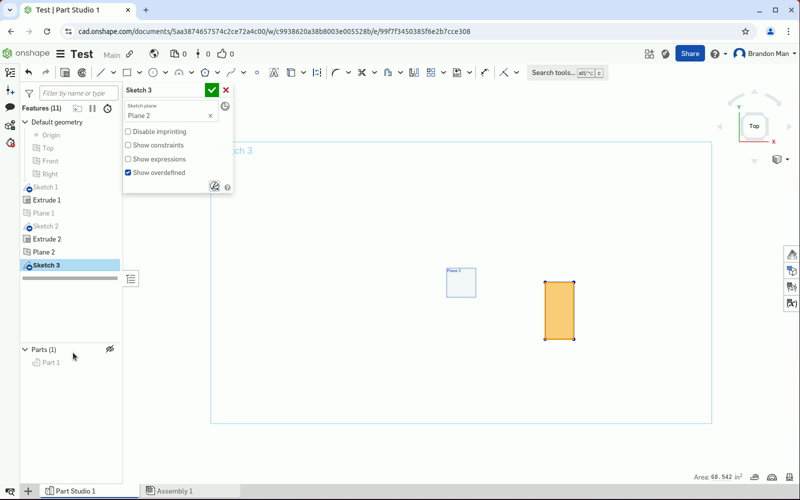
key(shift+e)
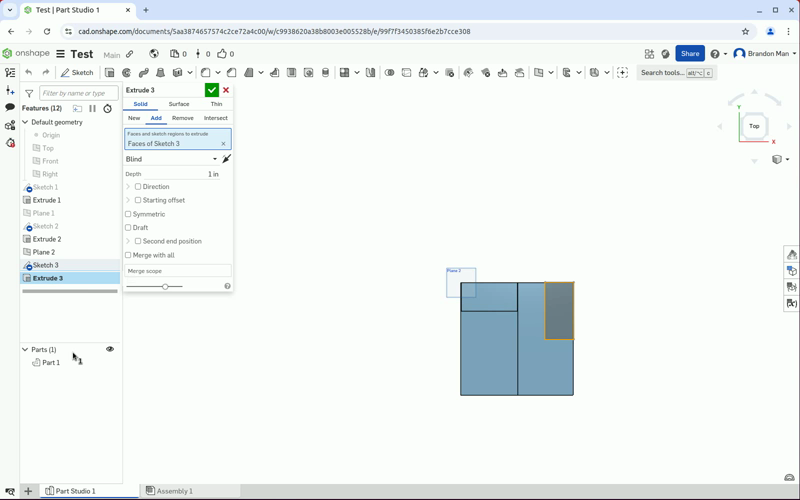
mouse_move(143, 106)
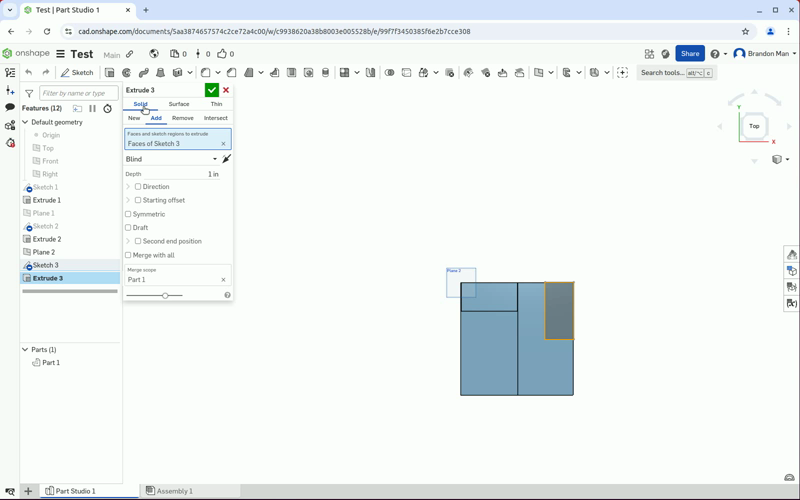
click(143, 106)
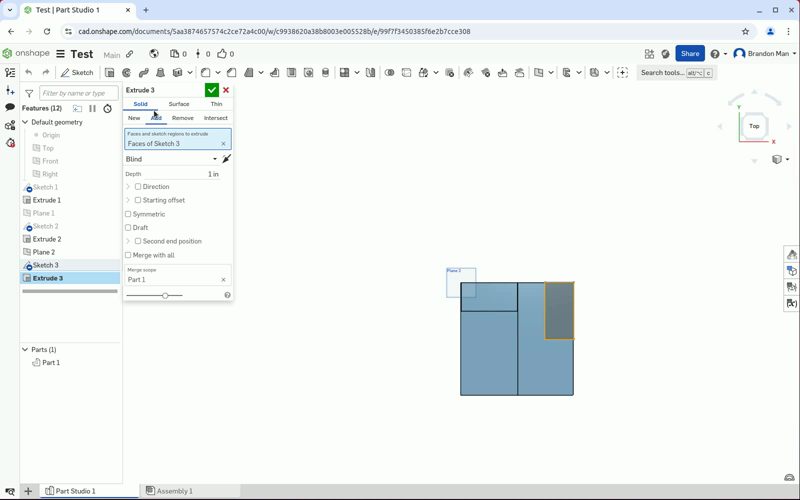
mouse_move(186, 120)
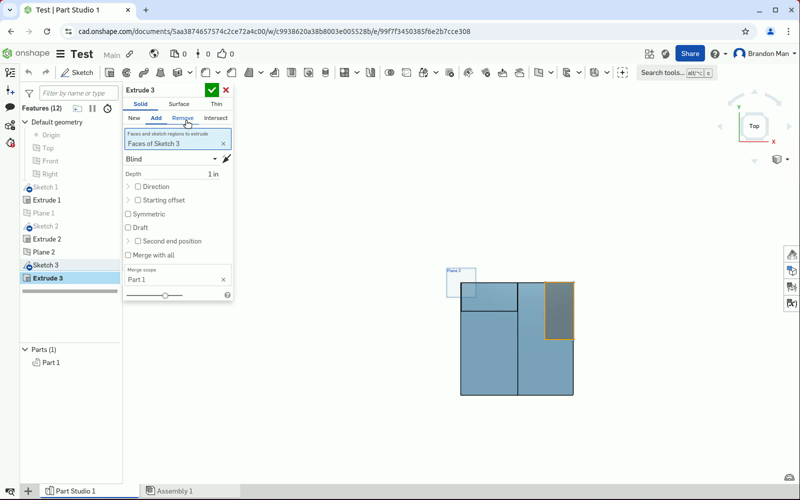
click(186, 120)
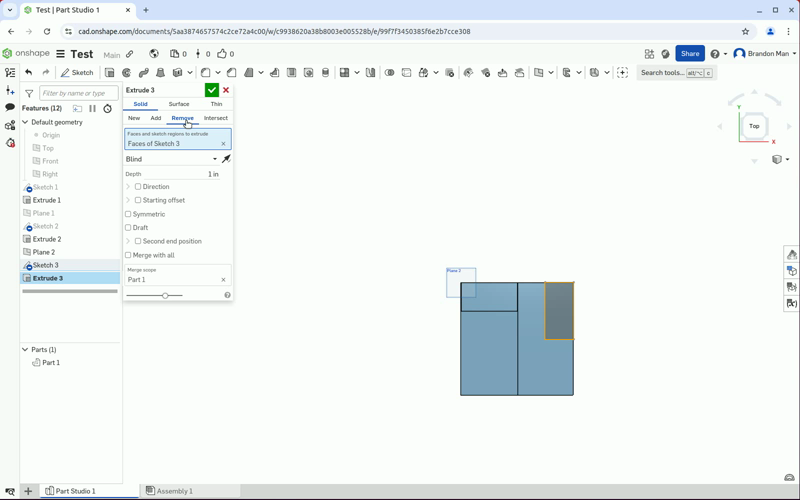
key(tab, 4)
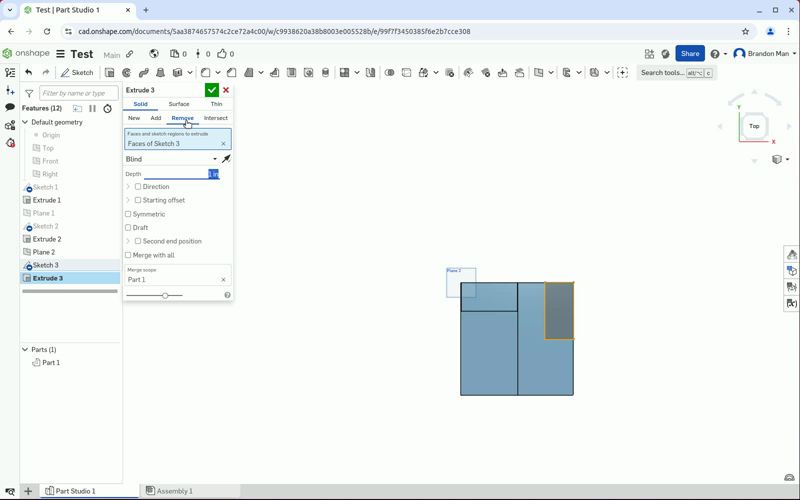
text(5.777)
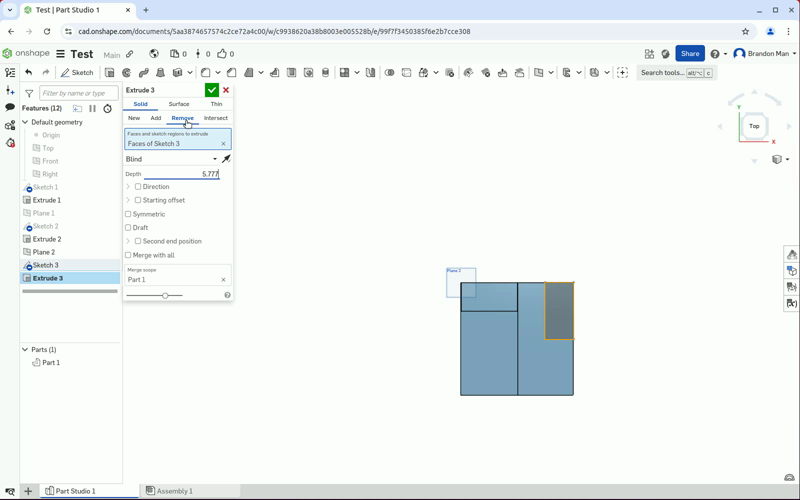
key(tab, 6)
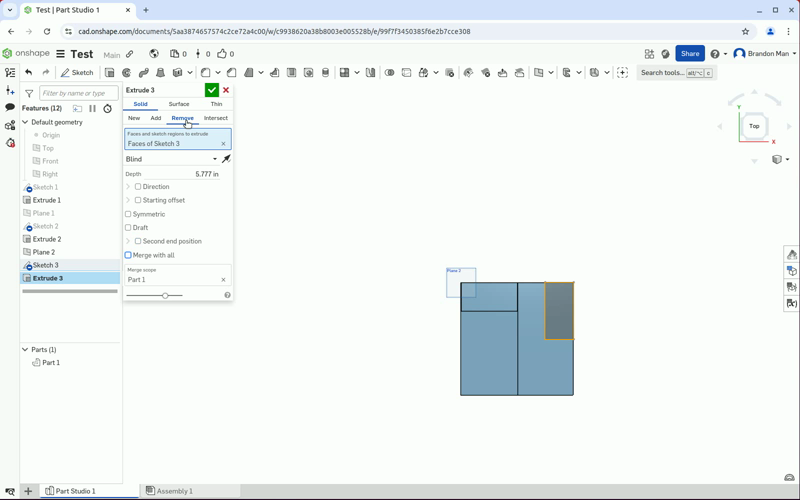
key(space)
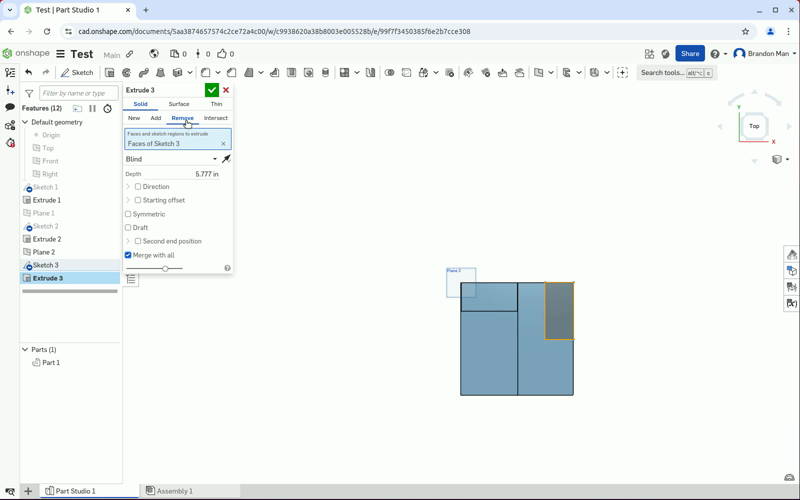
key(enter)
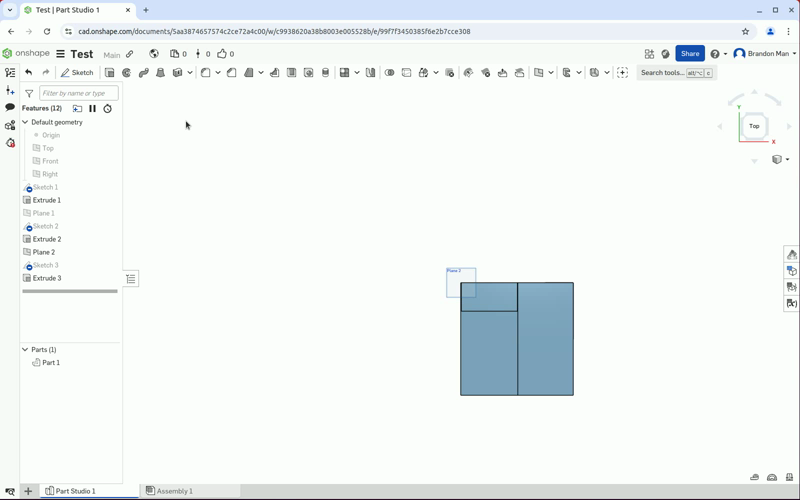
key(shift+h)
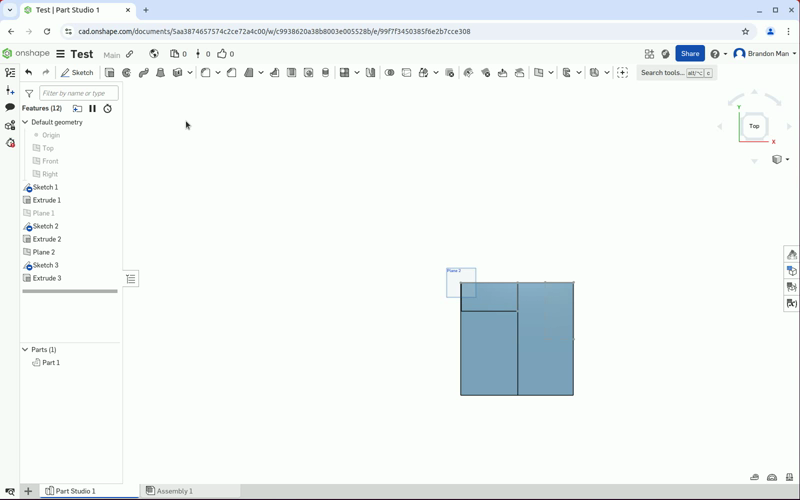
key(shift+h)
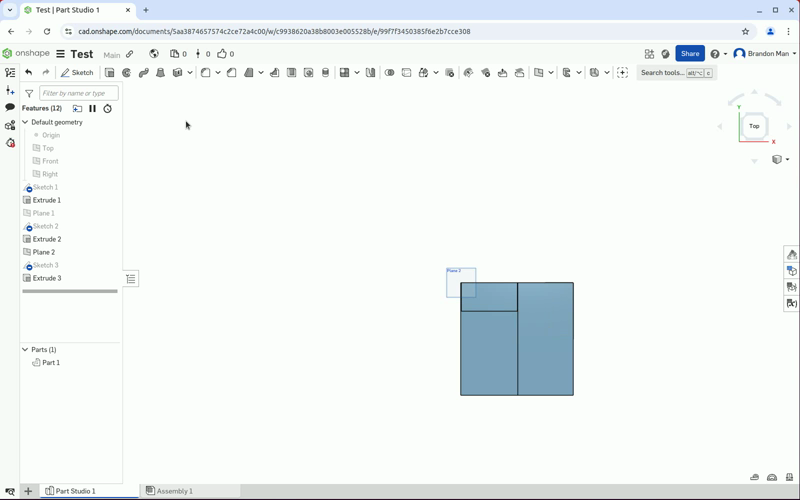
mouse_move(73, 189)
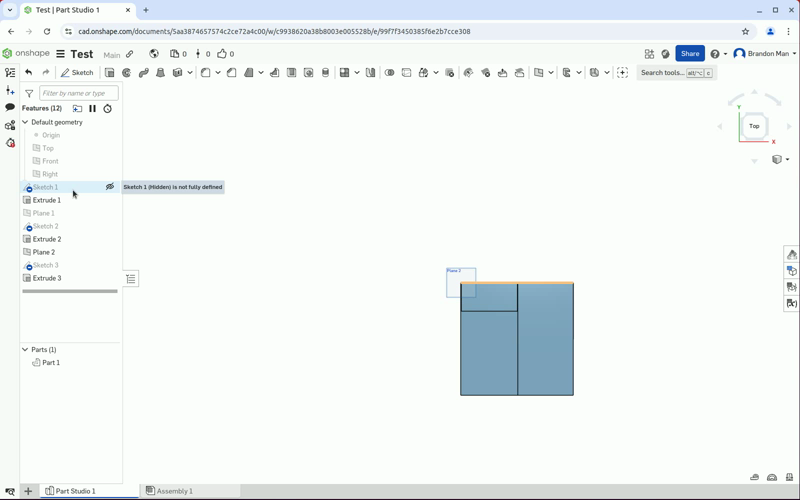
click(73, 189)
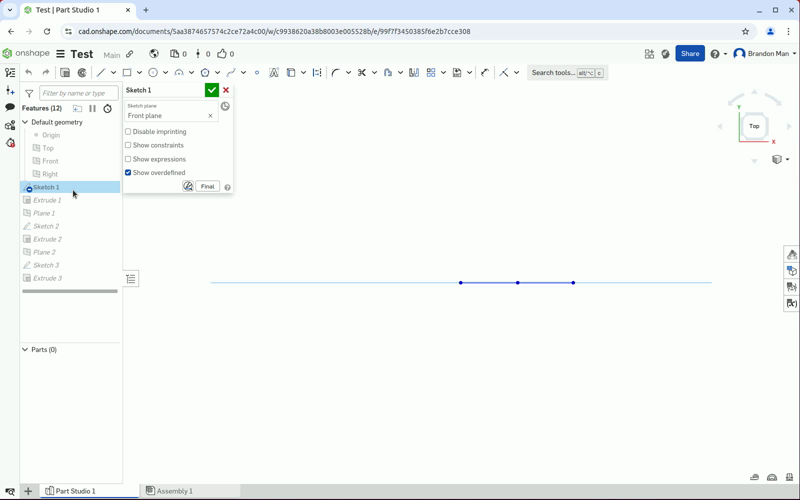
mouse_move(229, 92)
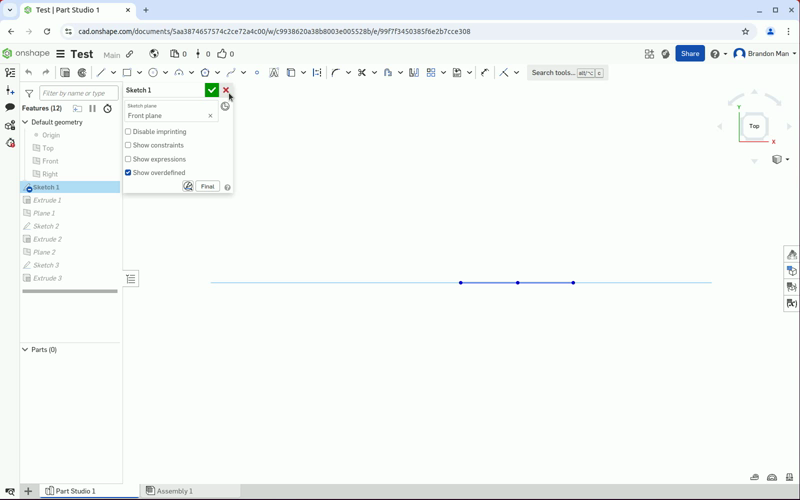
click(229, 92)
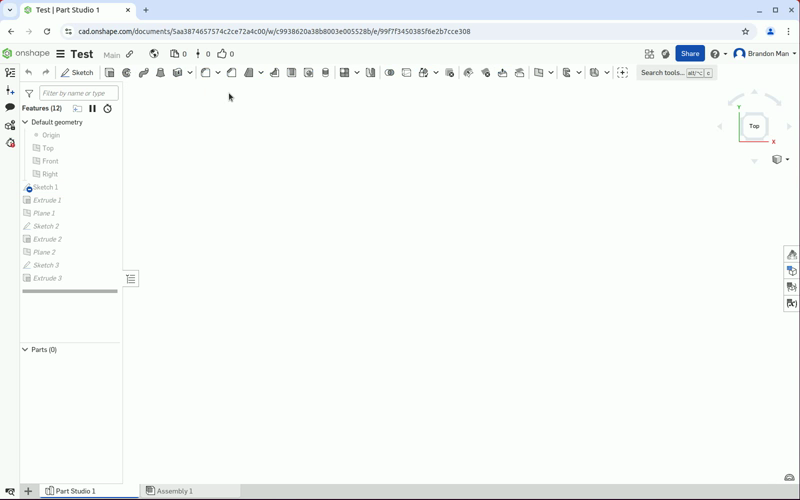
key(shift+s)
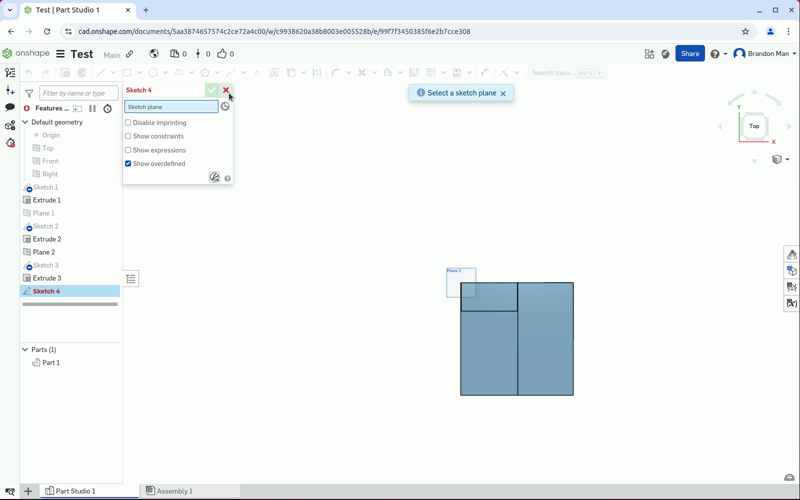
mouse_move(73, 254)
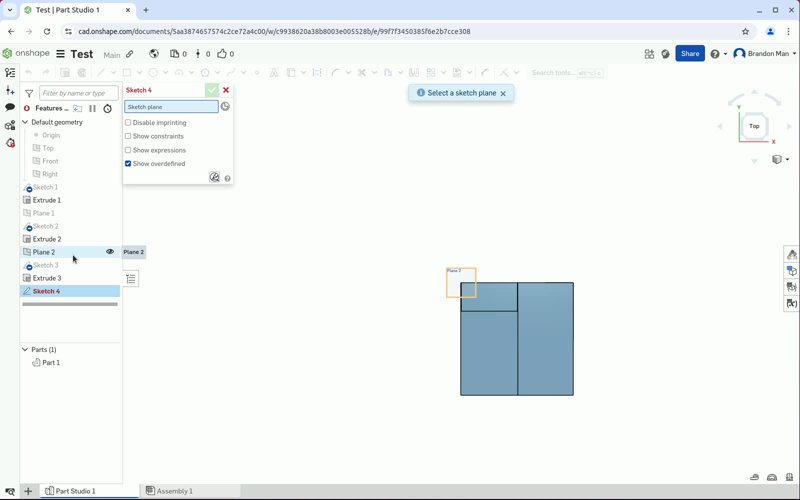
click(73, 254)
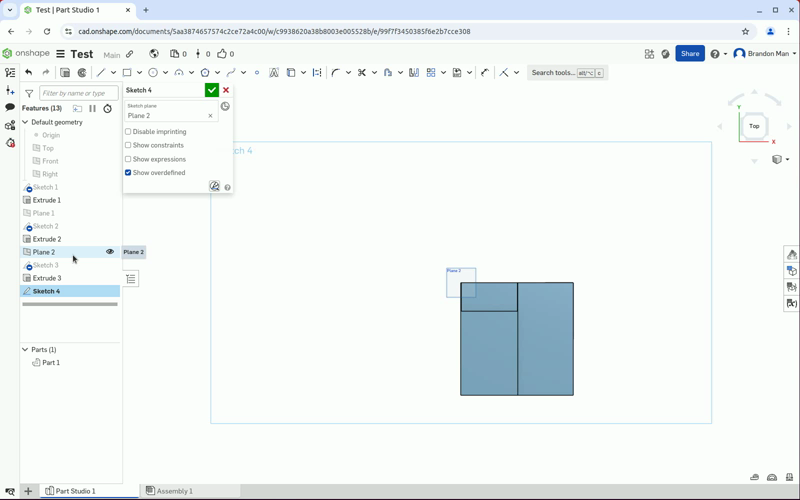
mouse_move(73, 352)
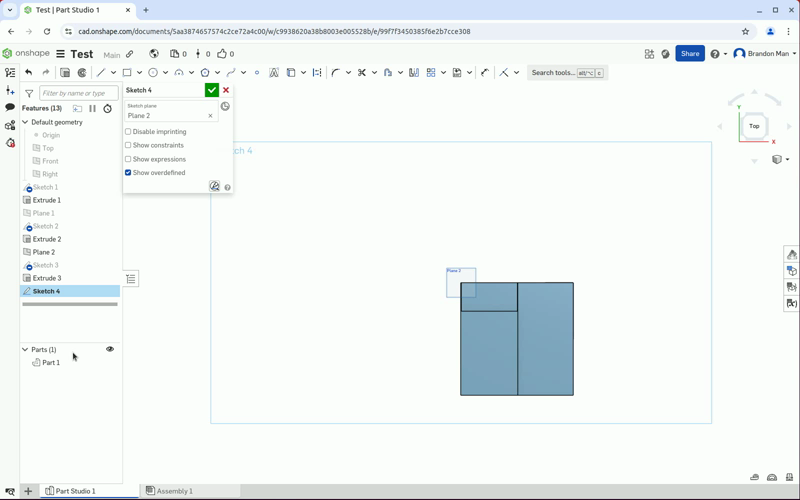
key(y)
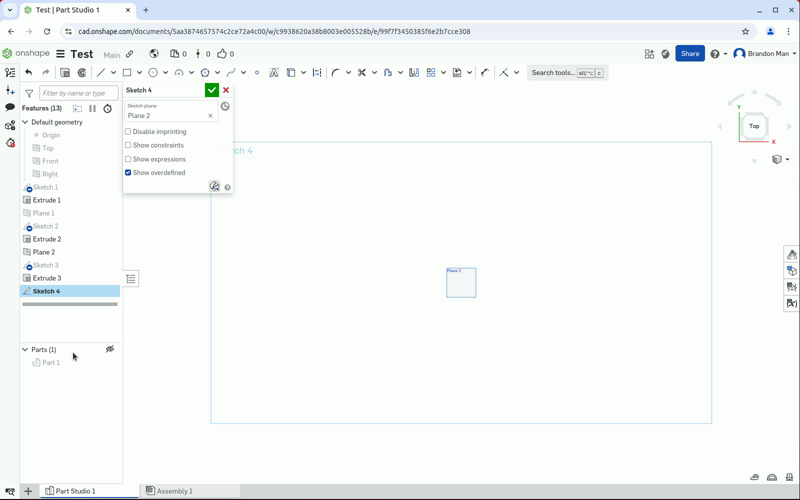
key(l)
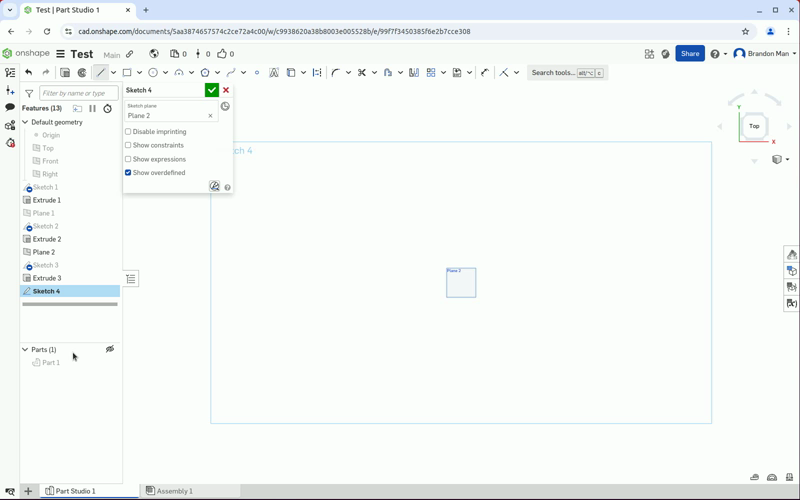
key_down(shift)
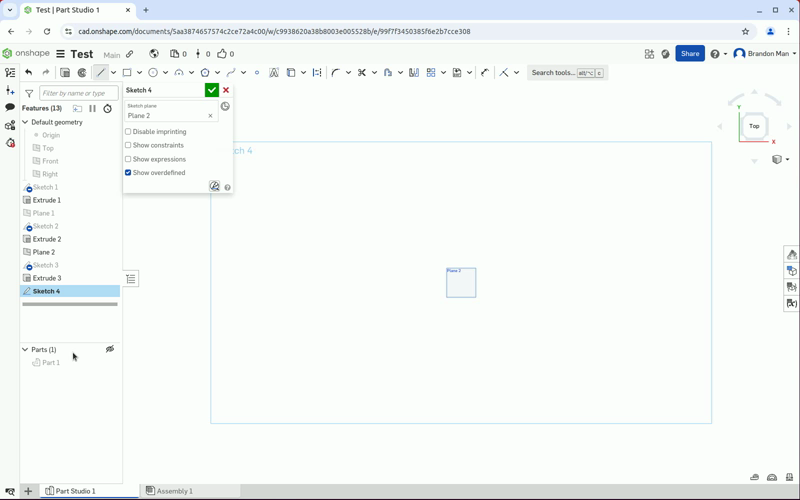
mouse_move(545, 395)
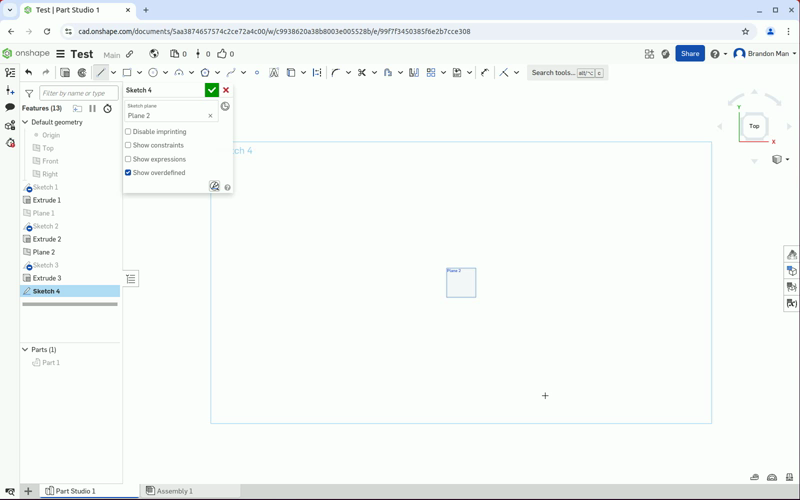
click(545, 395)
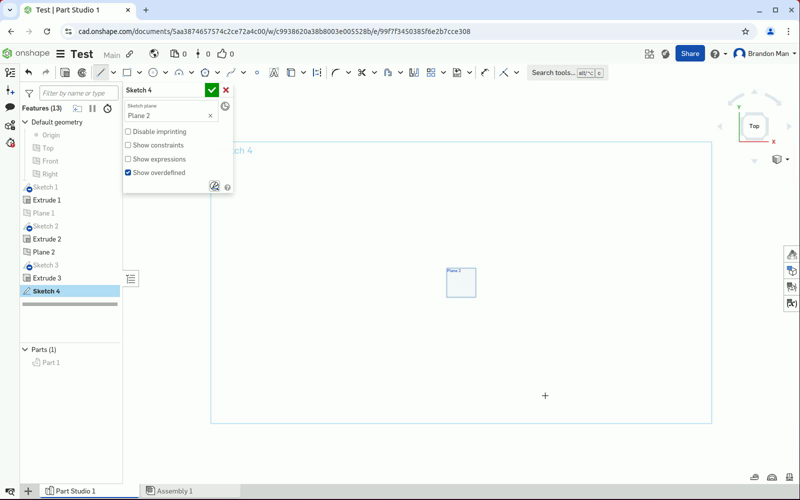
key_up(shift)
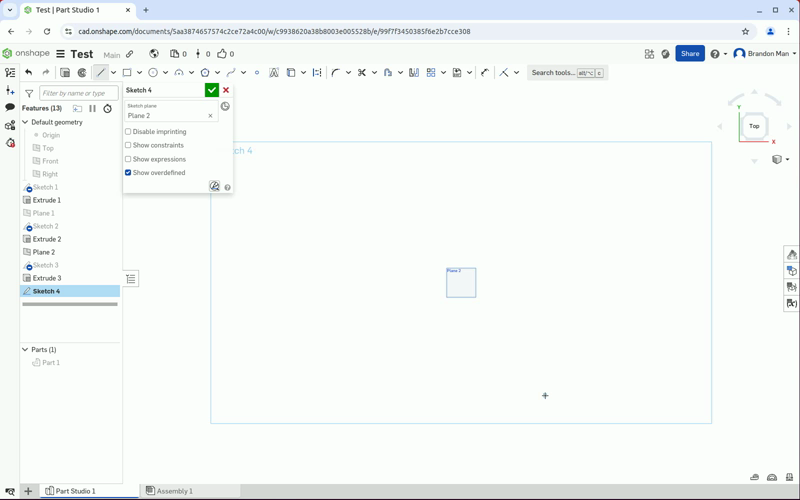
key_down(shift)
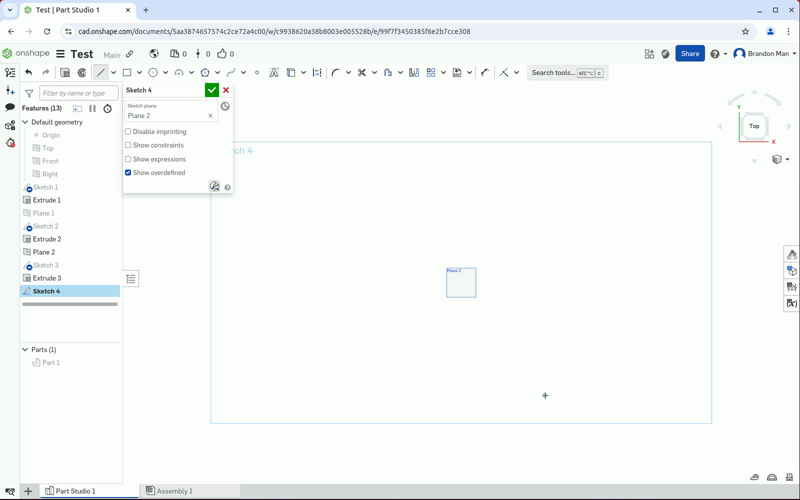
mouse_move(575, 395)
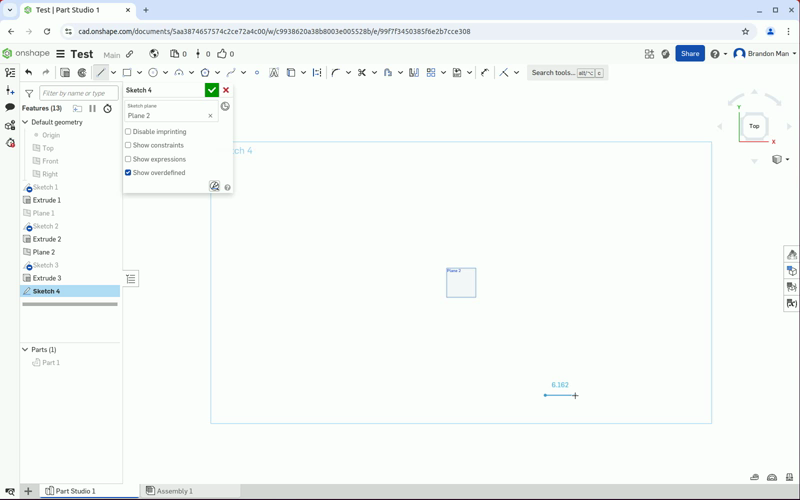
mouse_move(574, 395)
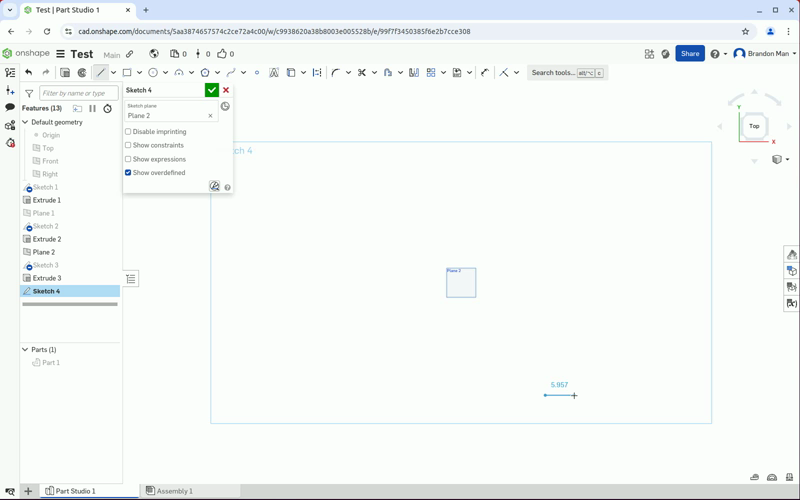
click(574, 395)
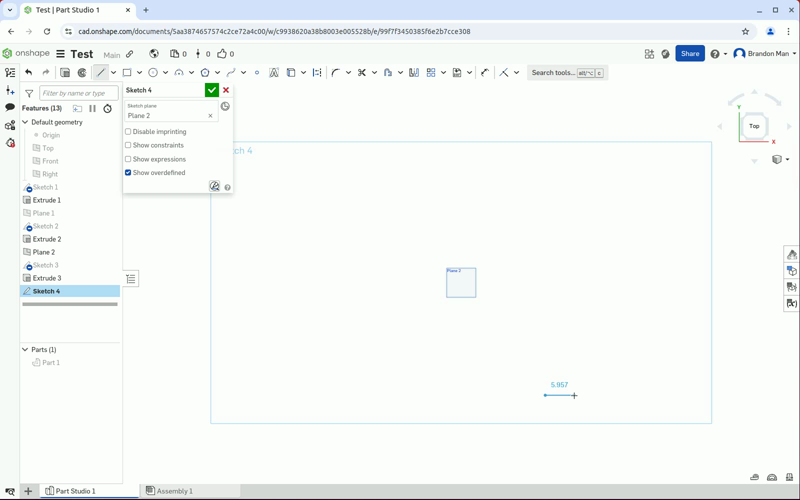
key_up(shift)
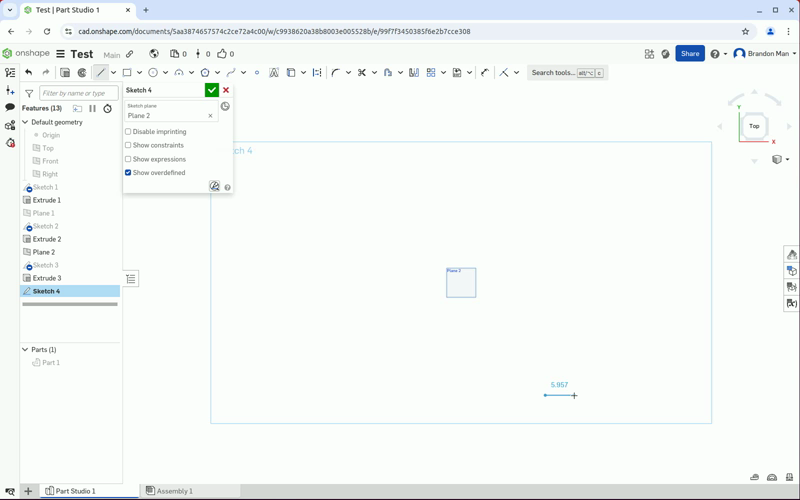
key_down(shift)
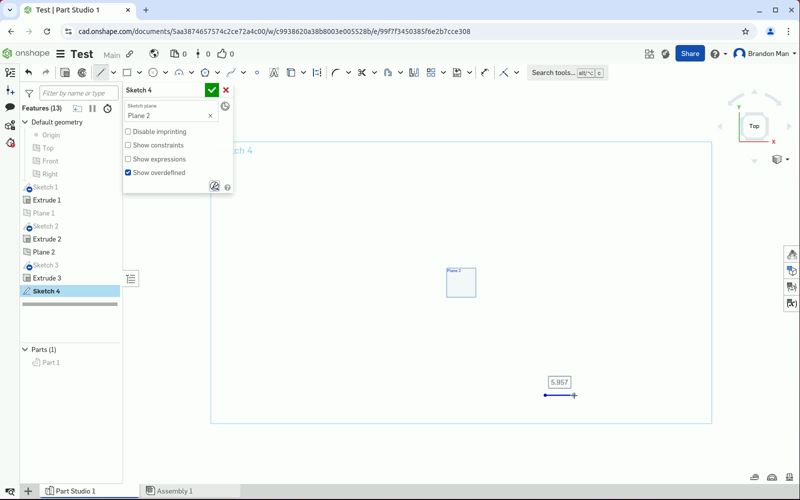
mouse_move(589, 395)
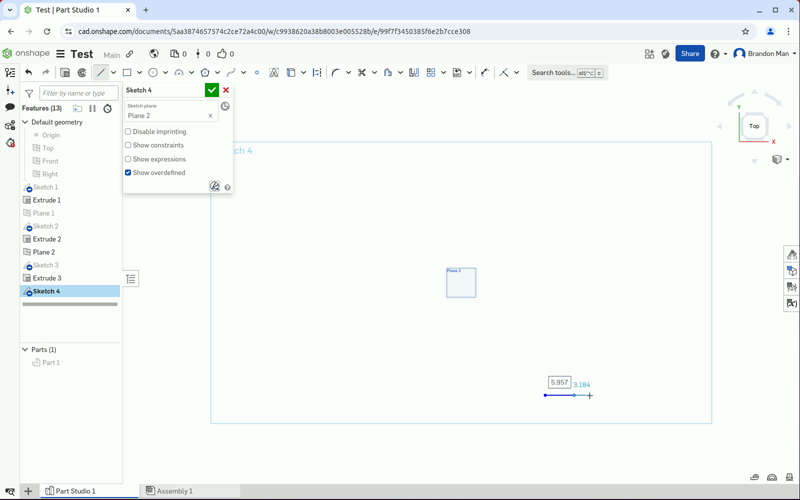
mouse_move(574, 366)
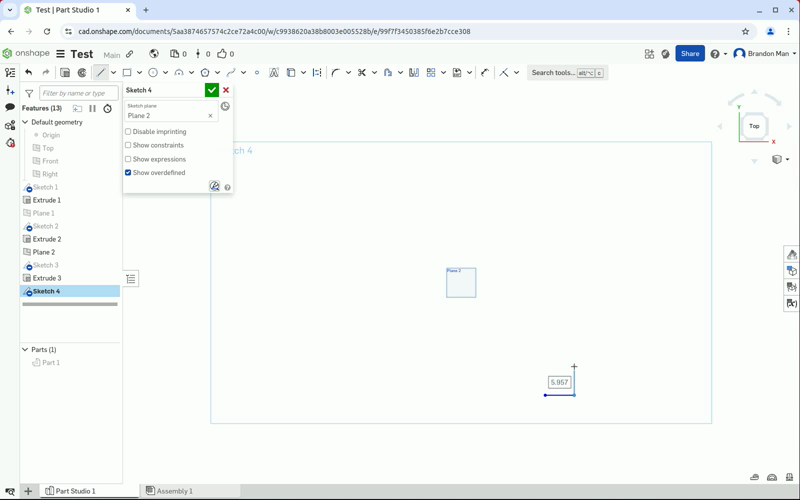
click(574, 366)
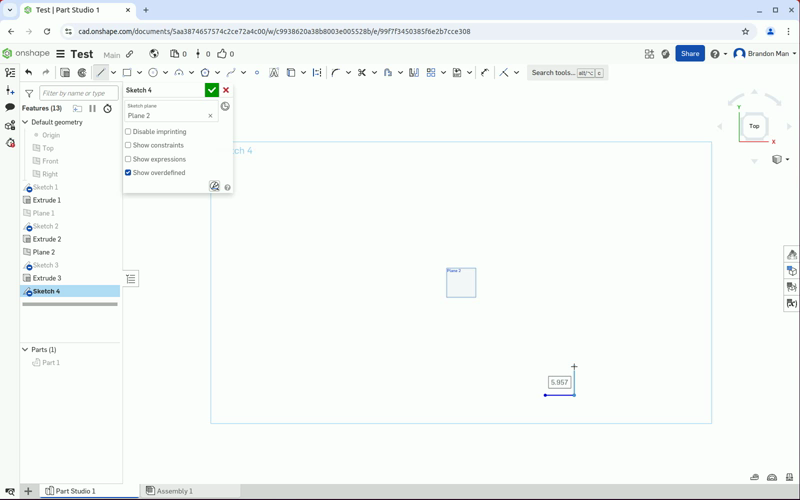
key_up(shift)
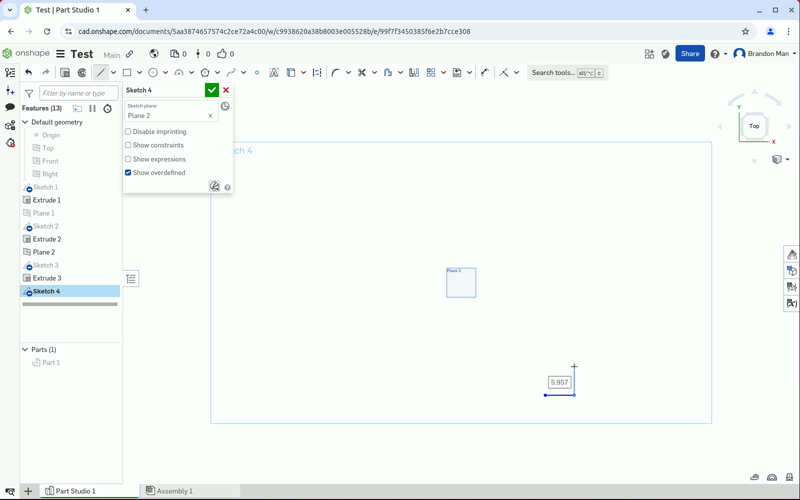
mouse_move(589, 366)
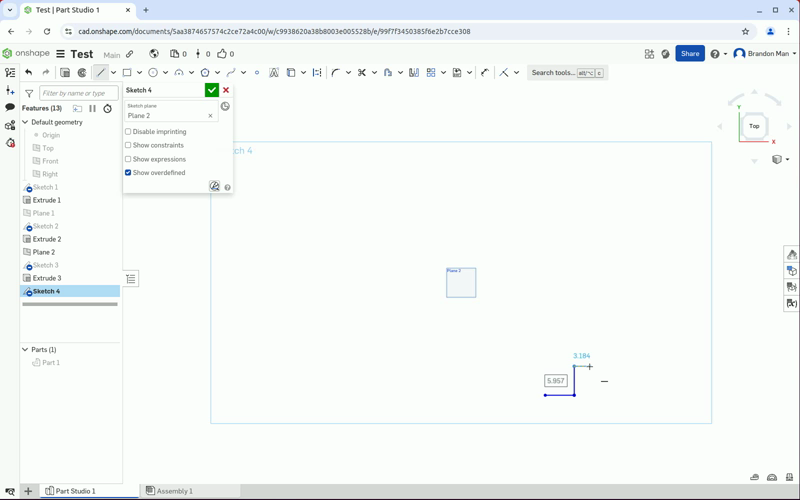
key_down(shift)
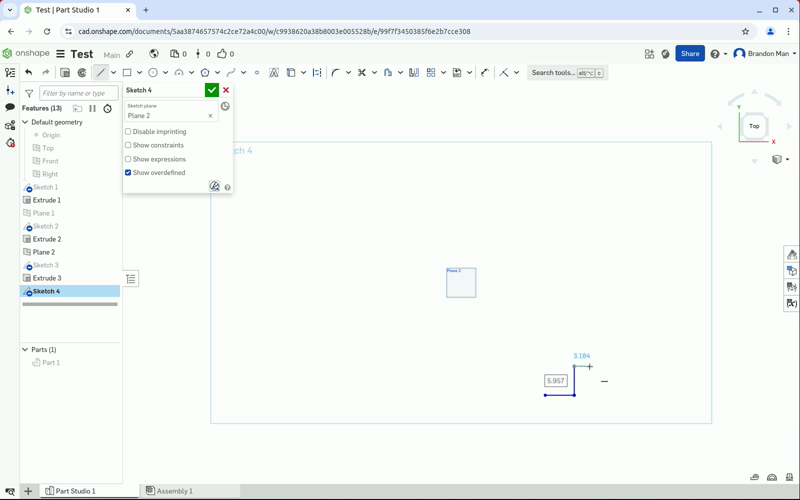
mouse_move(545, 395)
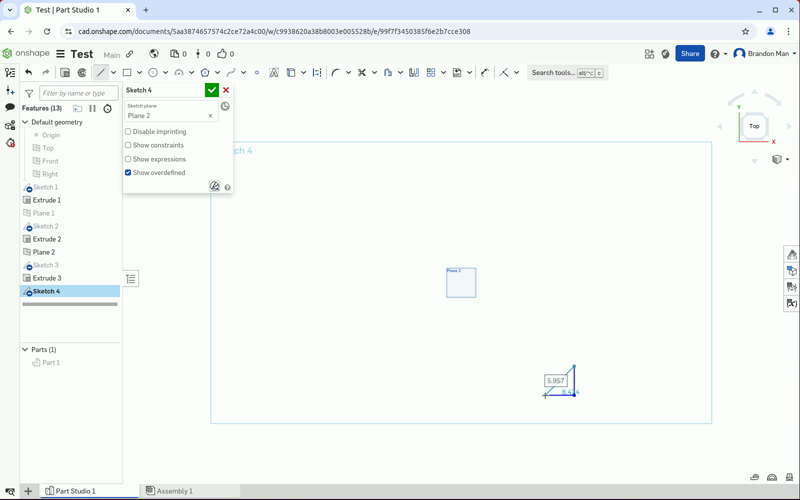
key_up(shift)
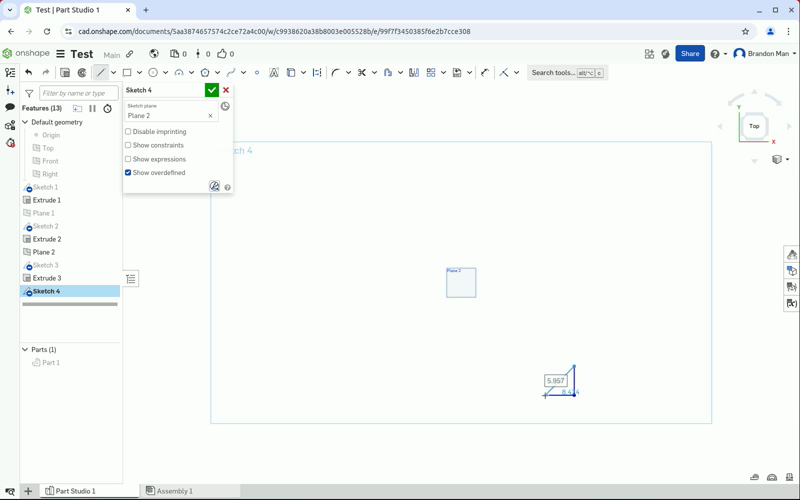
click(545, 395)
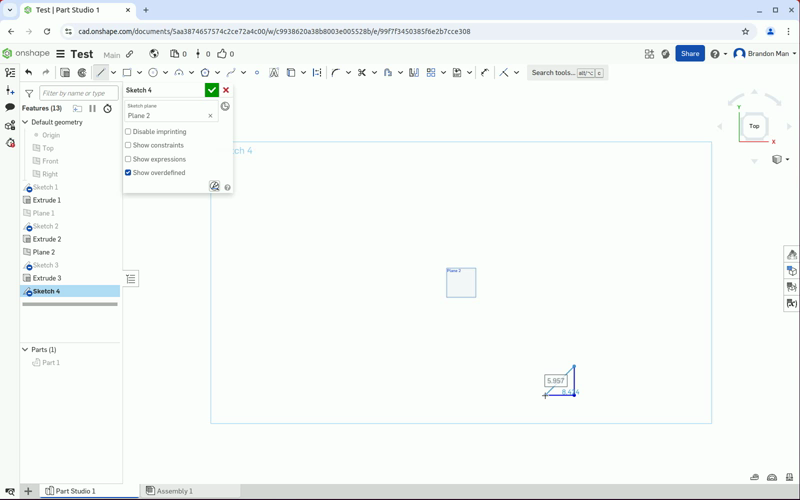
key(esc)
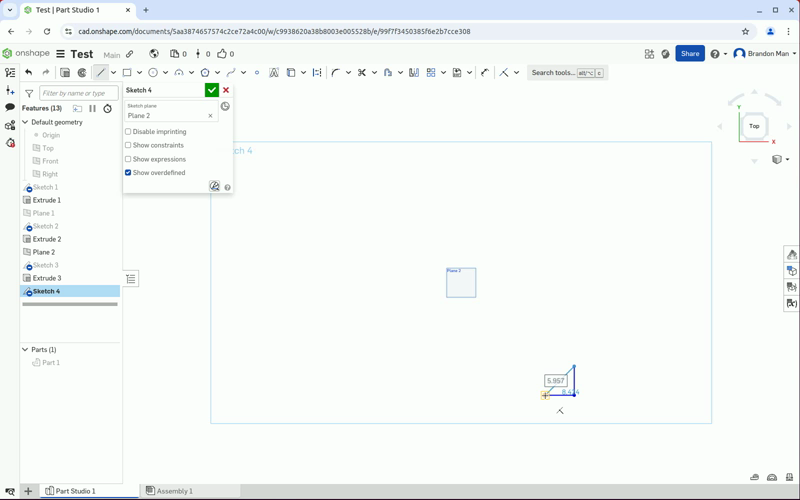
mouse_move(549, 391)
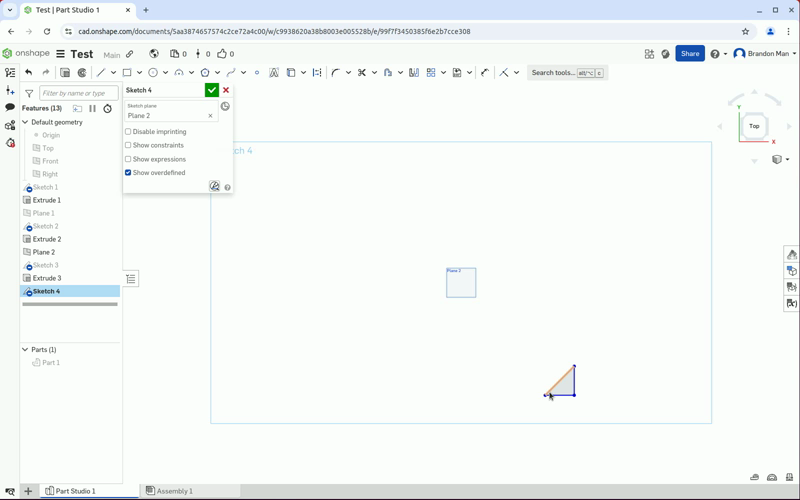
scroll(6)
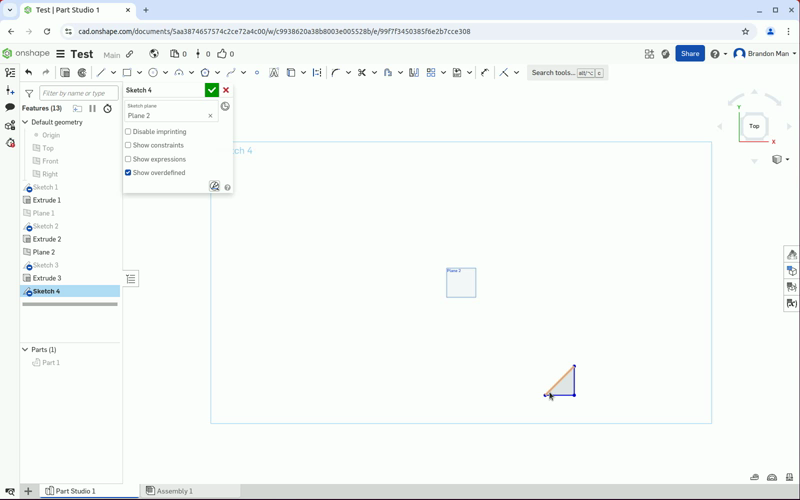
scroll(6)
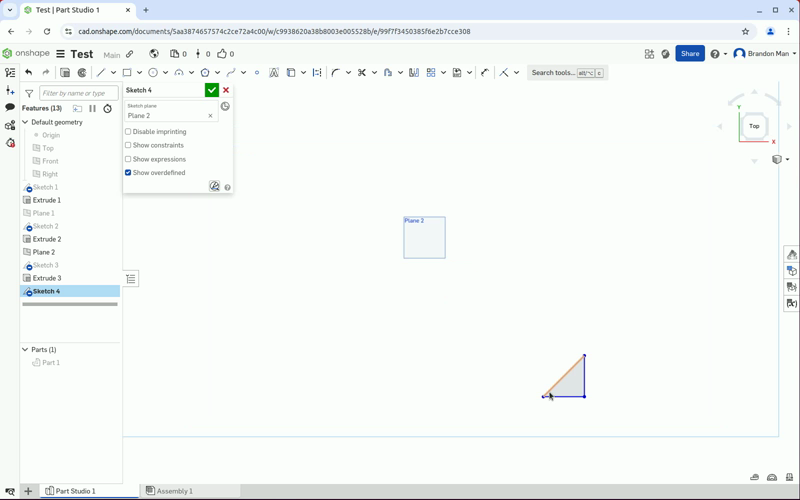
scroll(6)
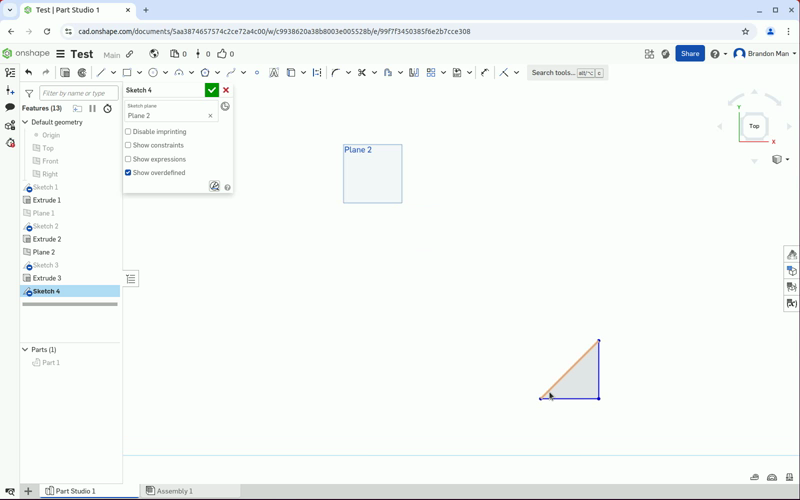
scroll(6)
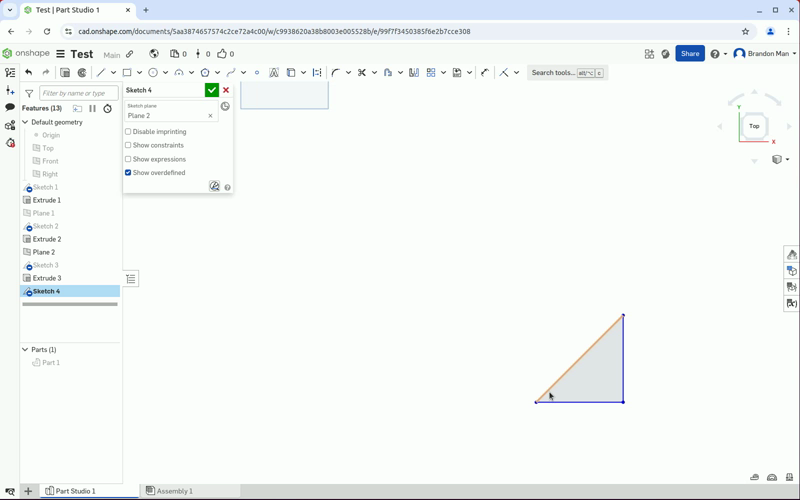
scroll(6)
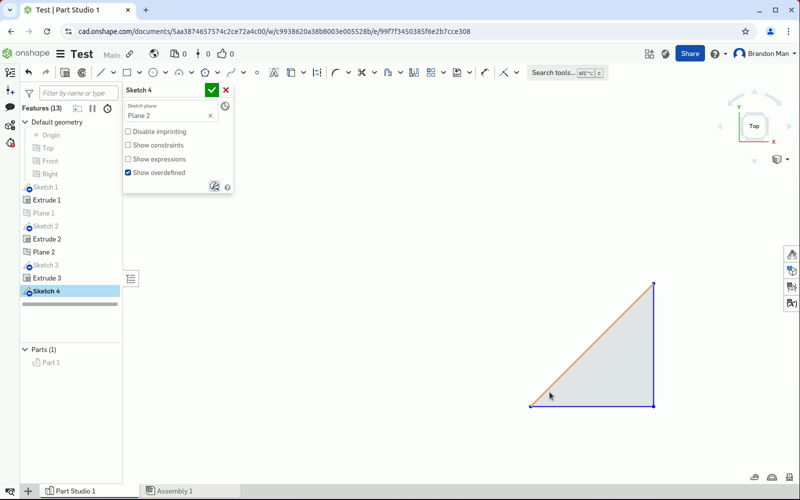
scroll(6)
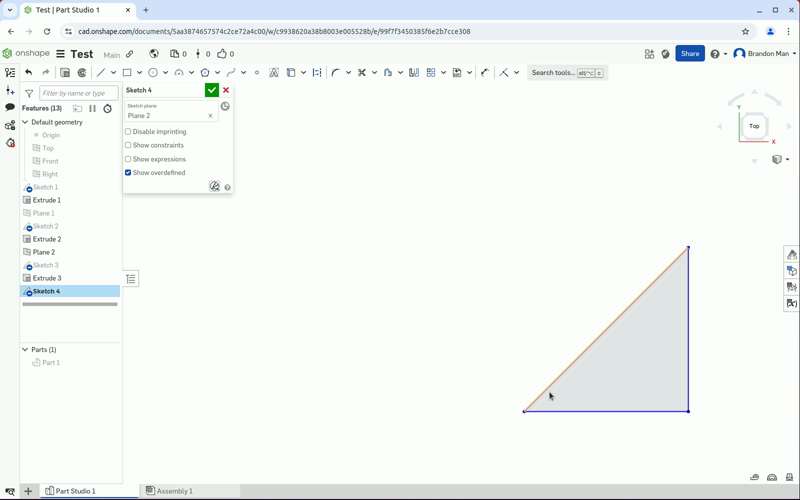
scroll(6)
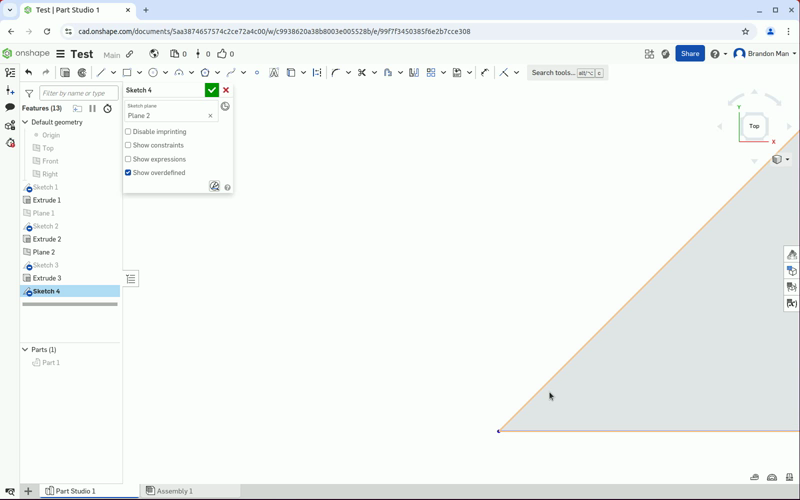
click(549, 391)
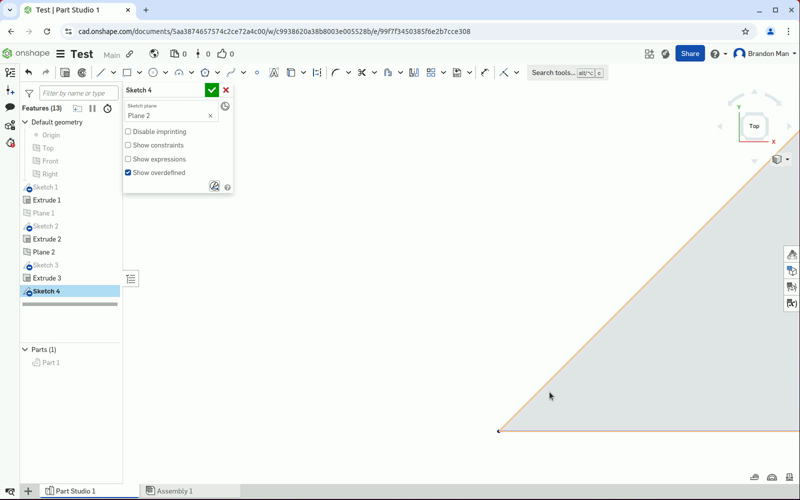
scroll(-6)
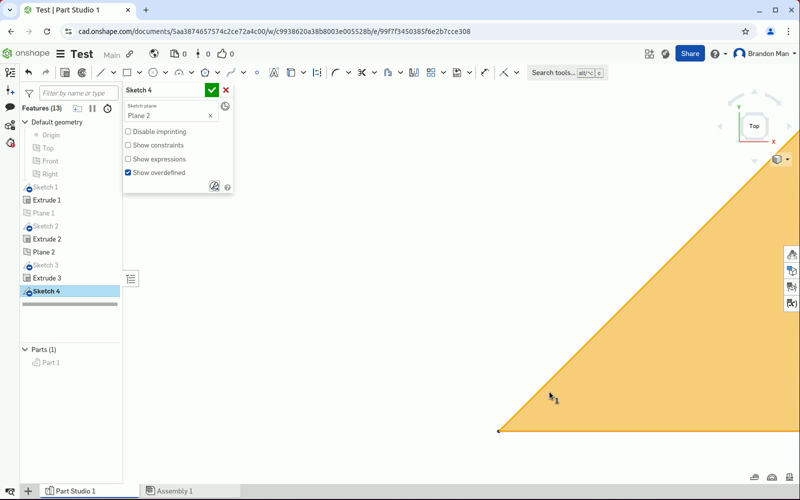
scroll(-6)
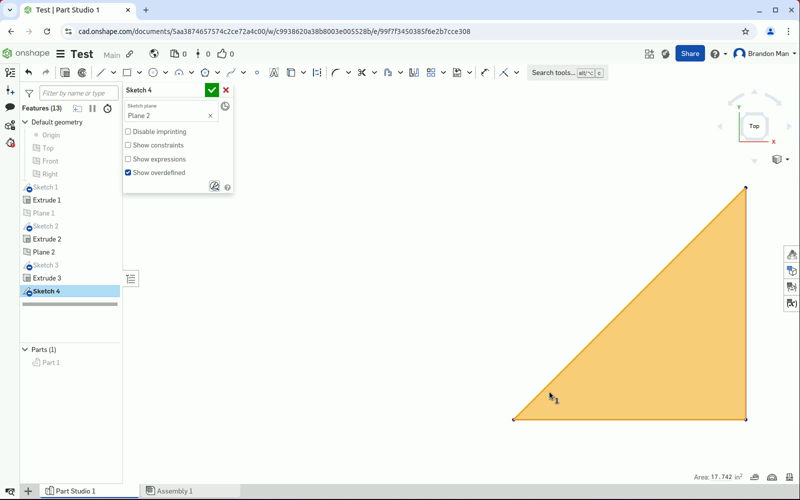
scroll(-6)
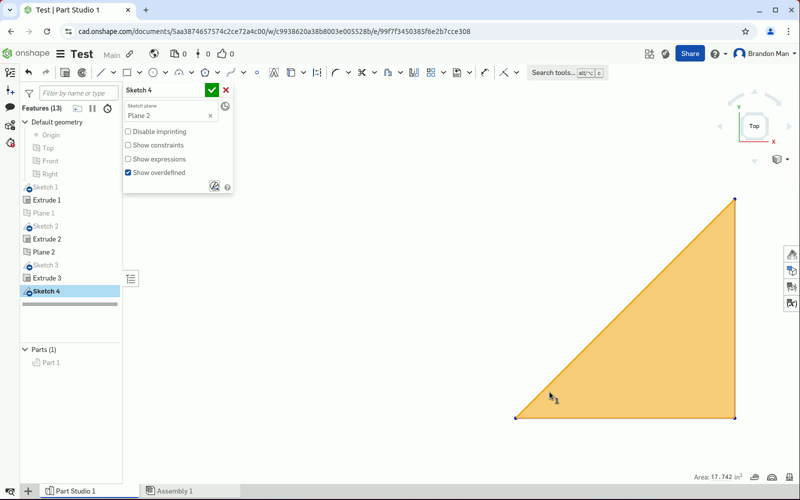
scroll(-6)
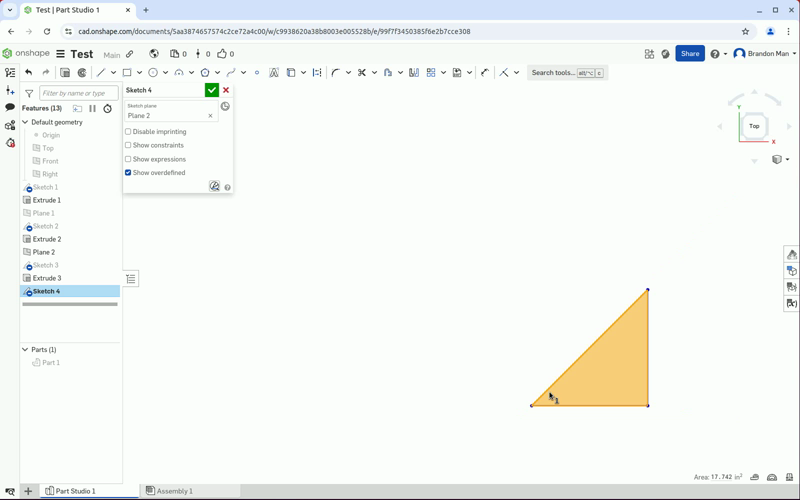
scroll(-6)
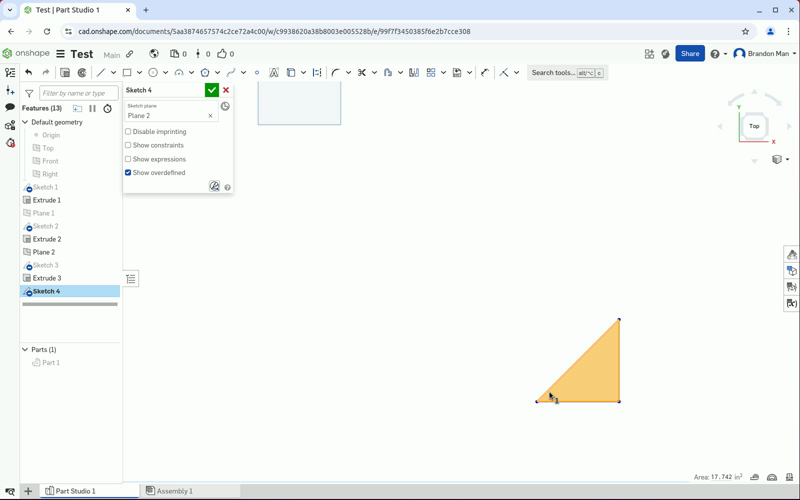
scroll(-6)
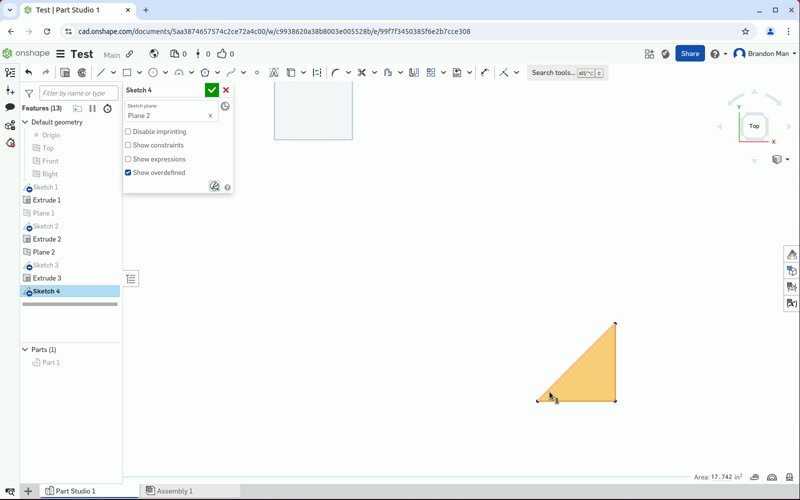
scroll(-6)
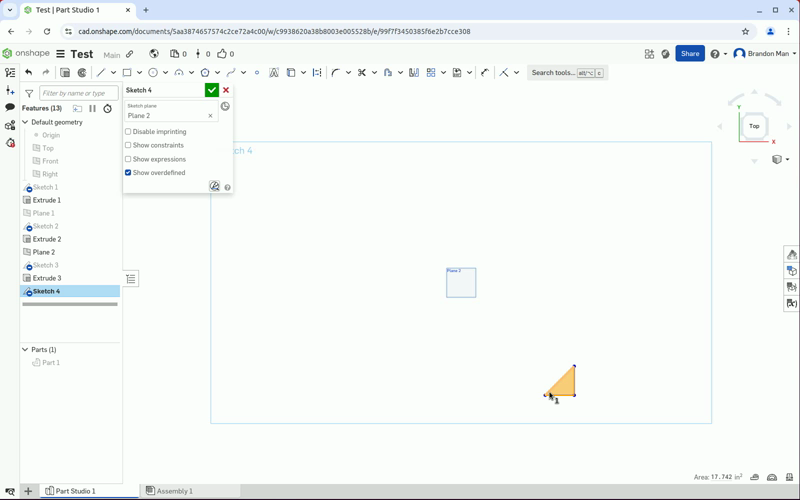
mouse_move(73, 352)
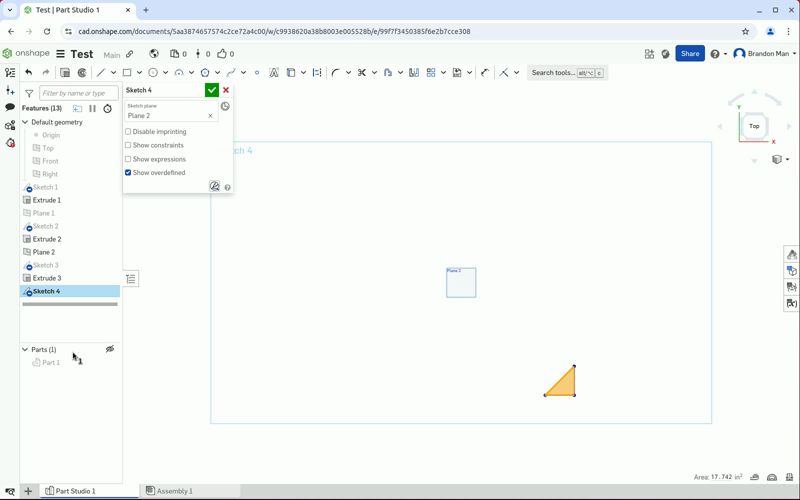
key(shift+y)
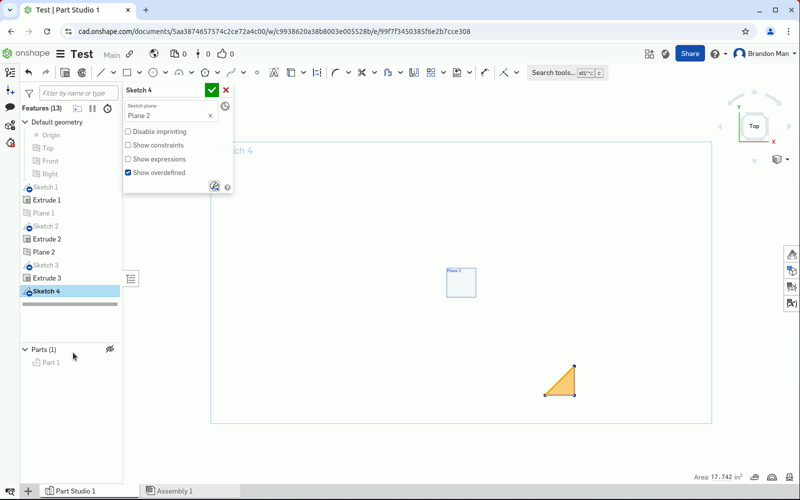
key(shift+e)
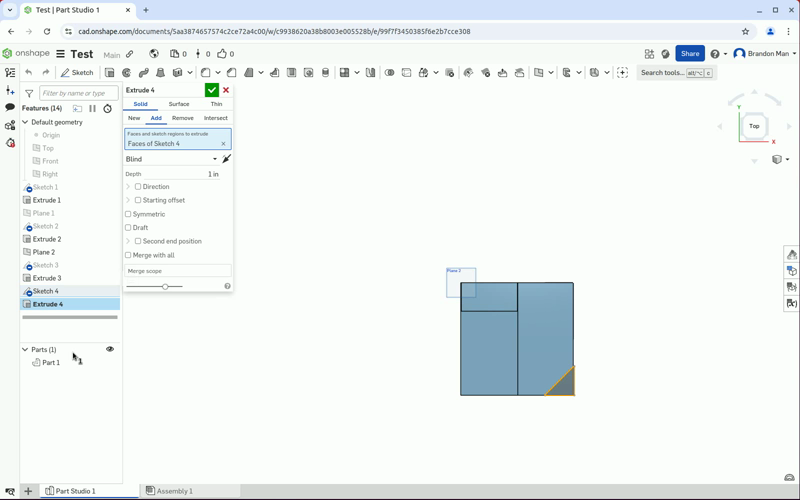
mouse_move(143, 106)
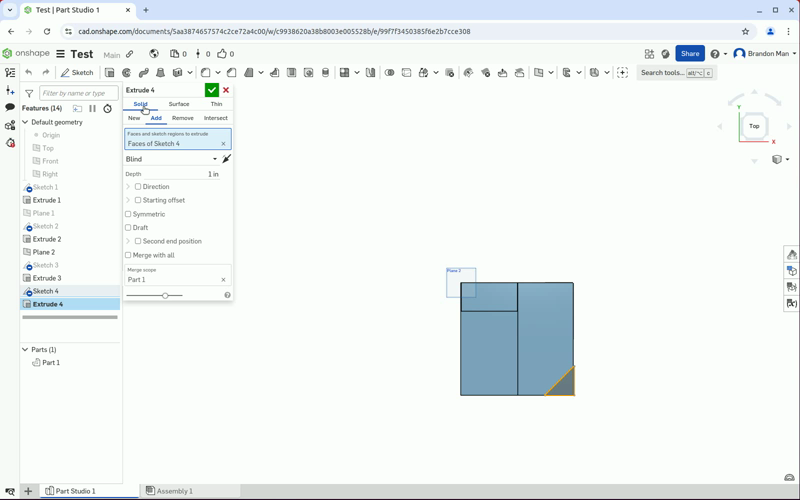
click(143, 106)
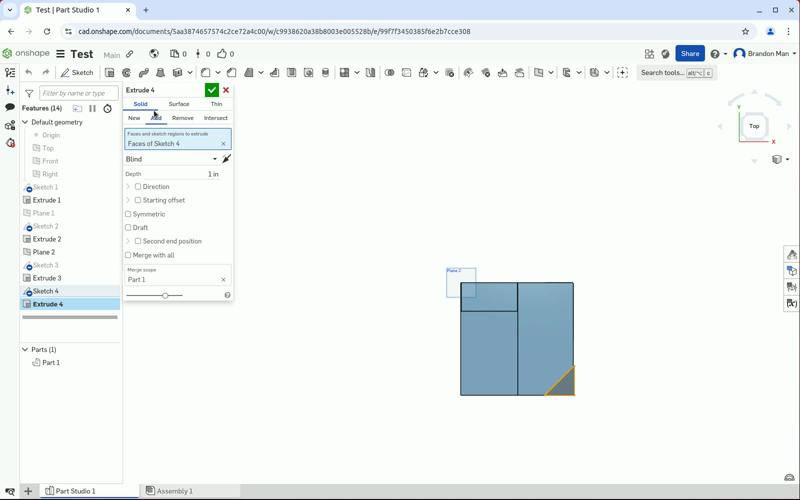
mouse_move(186, 120)
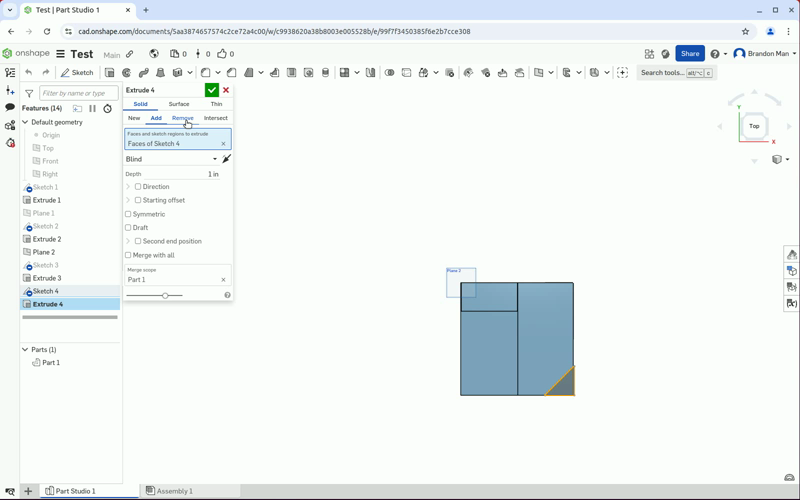
click(186, 120)
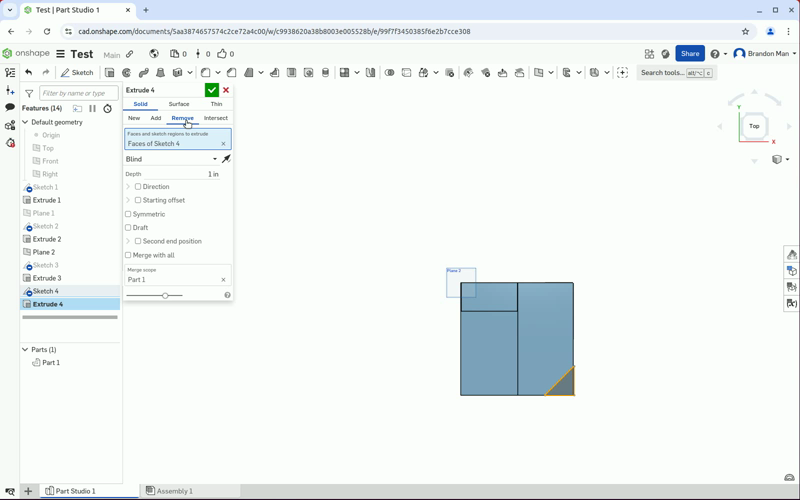
key(tab, 4)
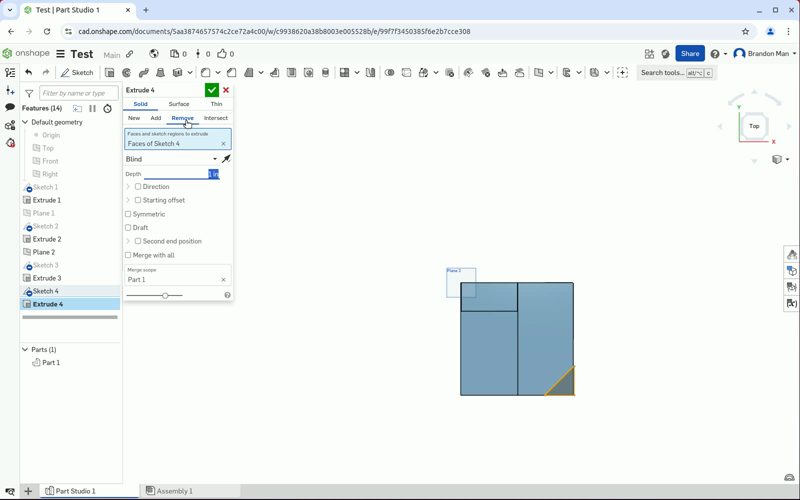
text(5.777)
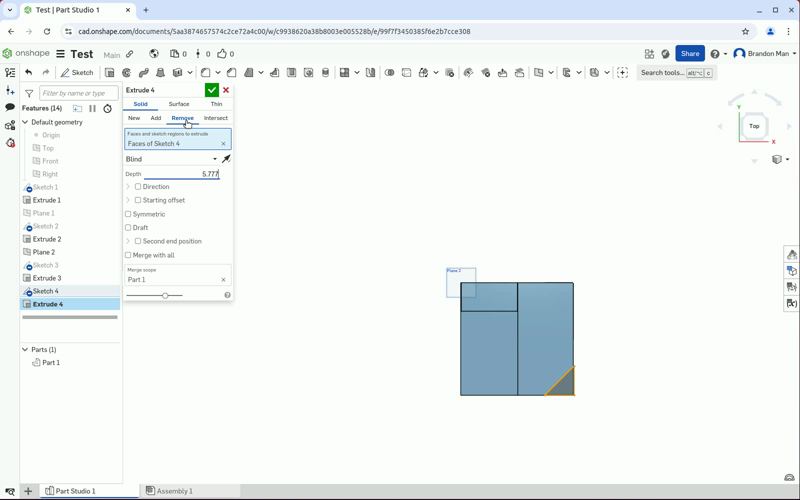
key(tab, 6)
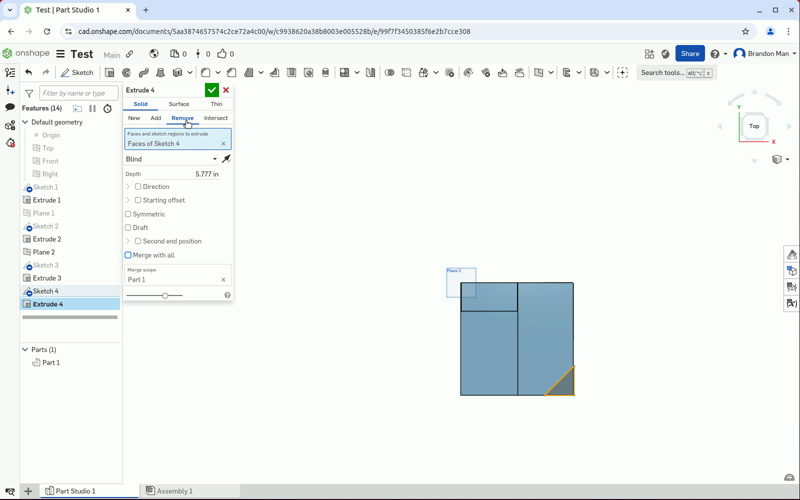
key(space)
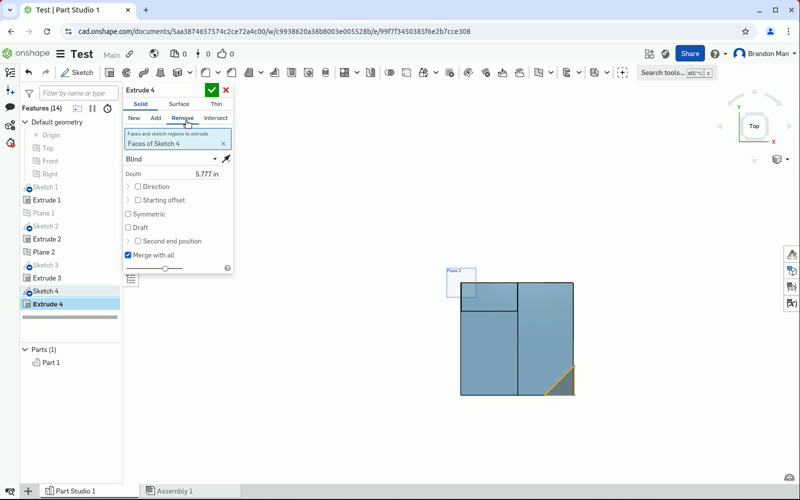
key(enter)
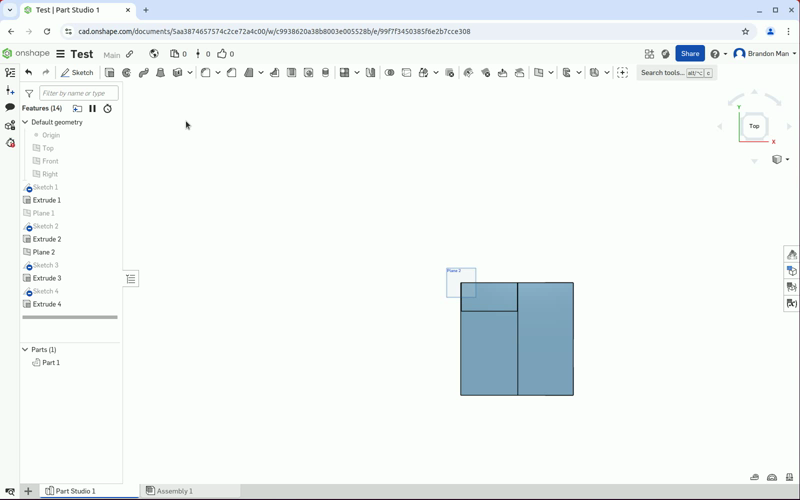
key(shift+h)
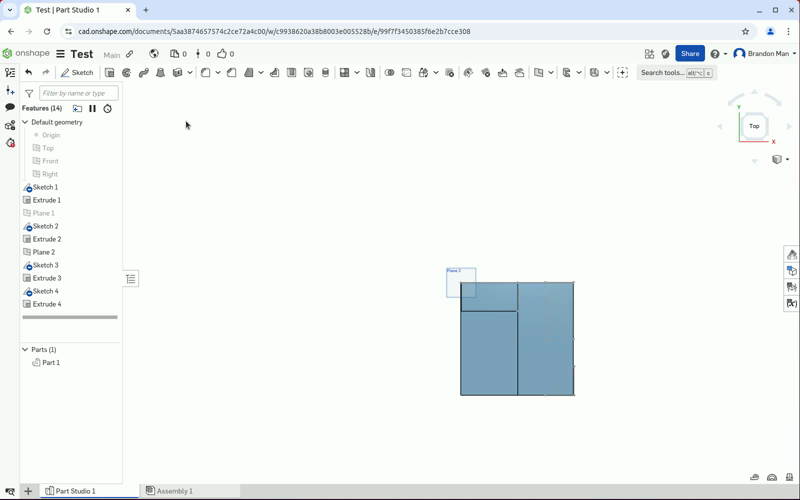
key(shift+h)
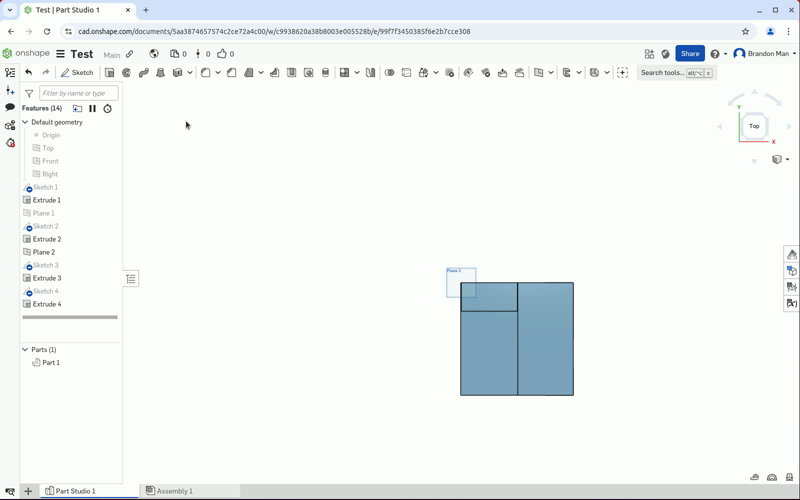
mouse_move(73, 189)
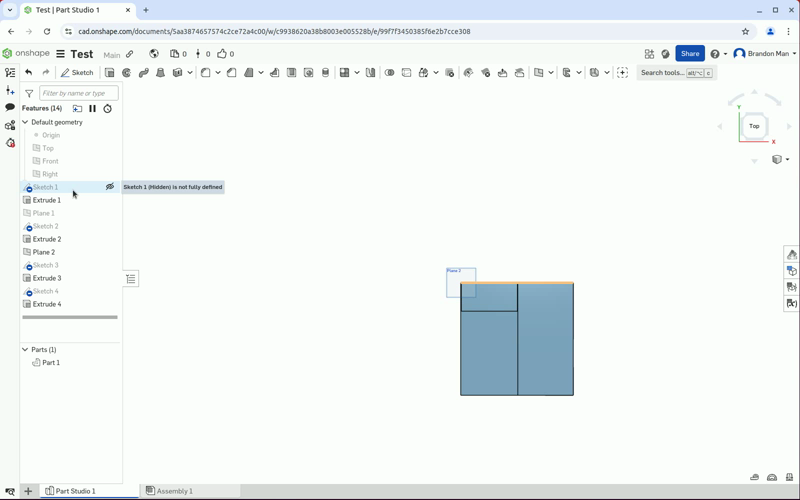
click(73, 189)
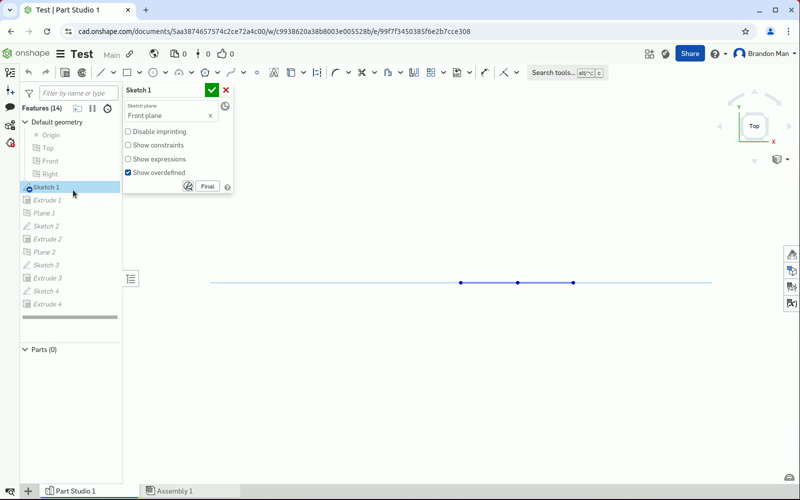
mouse_move(229, 92)
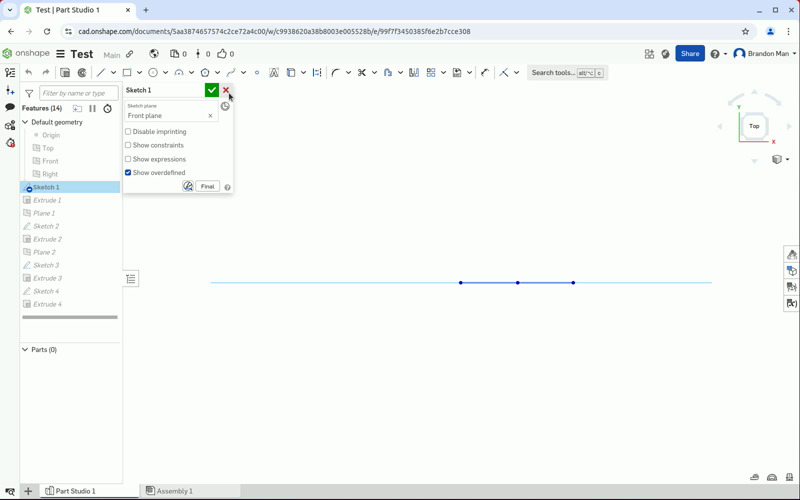
click(229, 92)
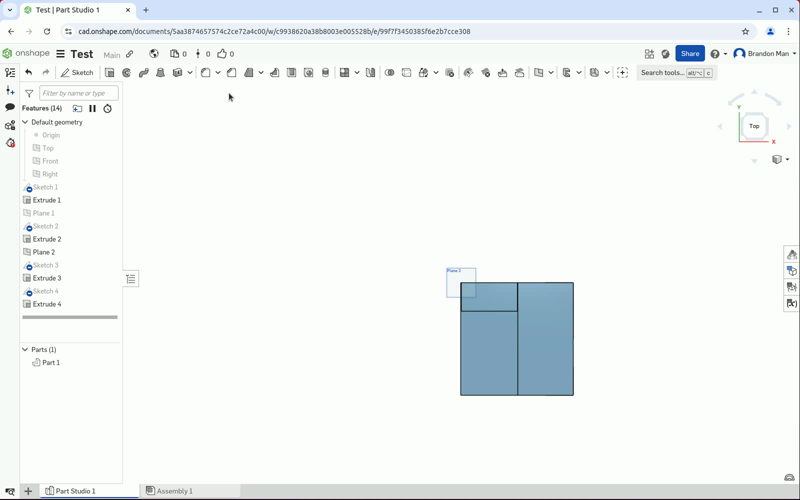
mouse_move(73, 352)
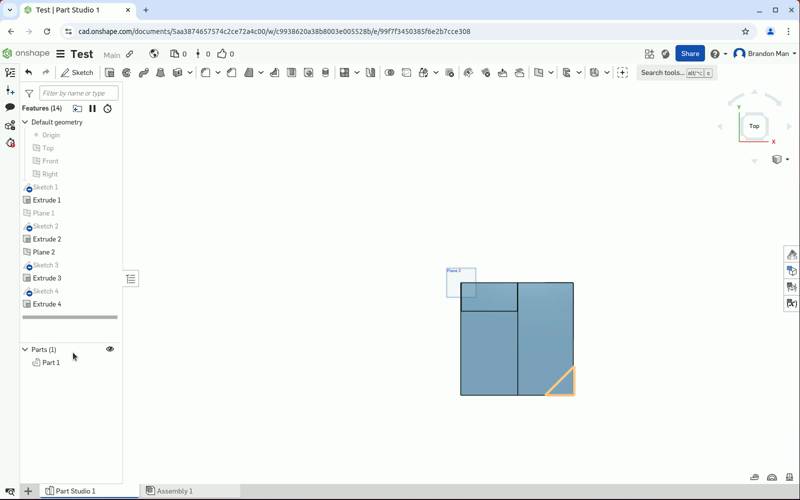
key(y)
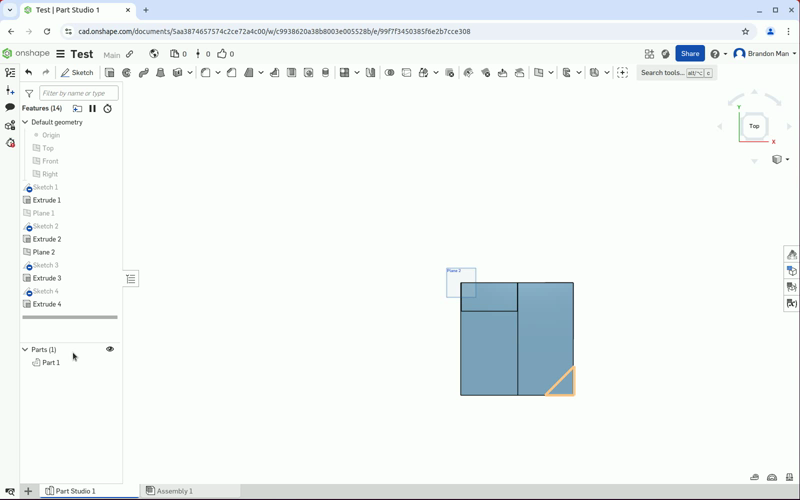
key(shift+p)
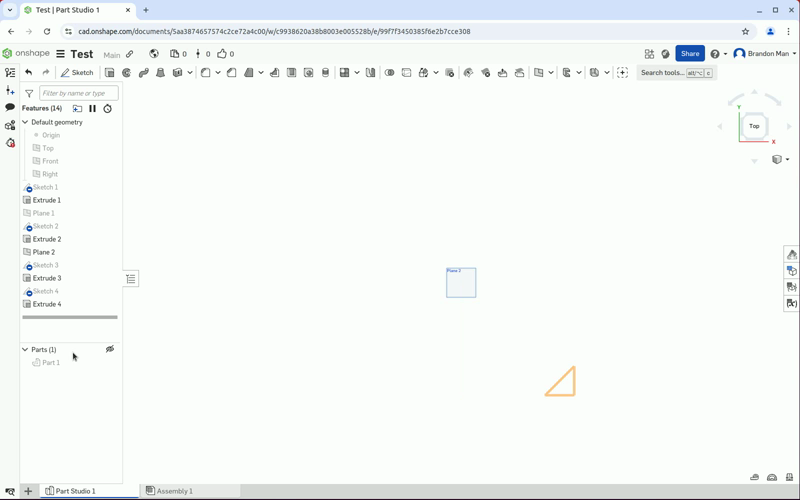
key(space)
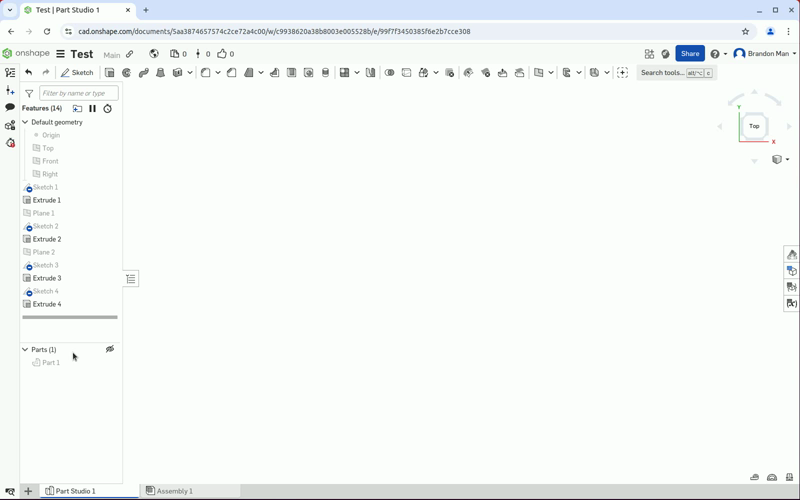
key_down(shift)
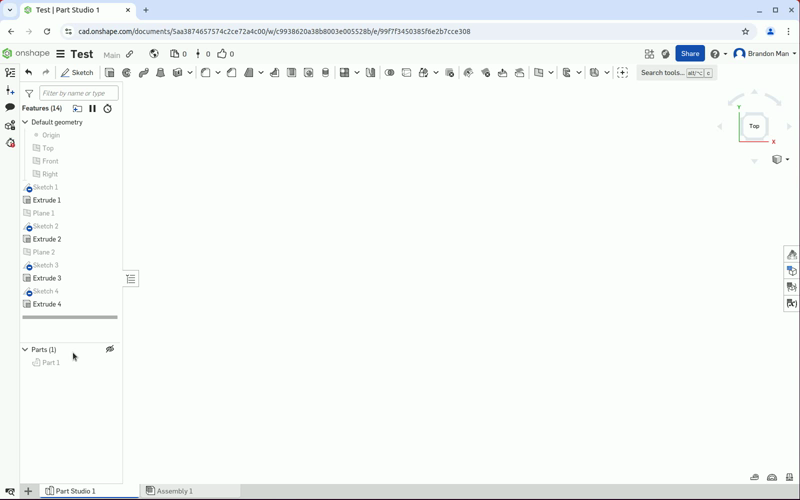
key(up)
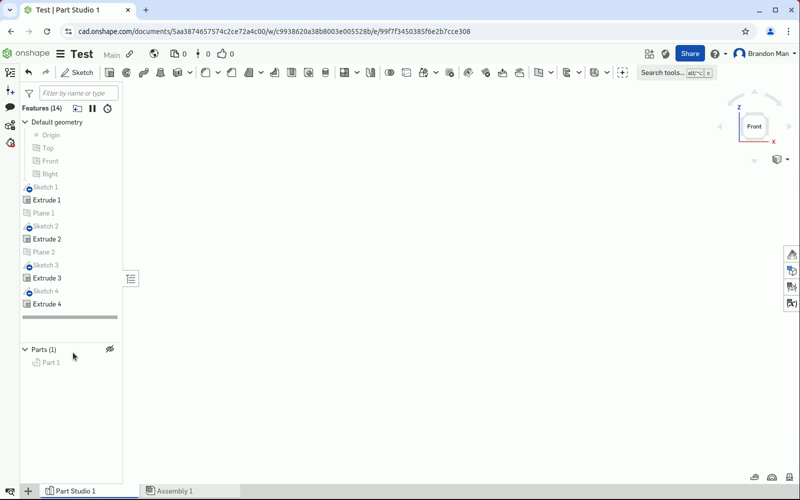
key_up(shift)
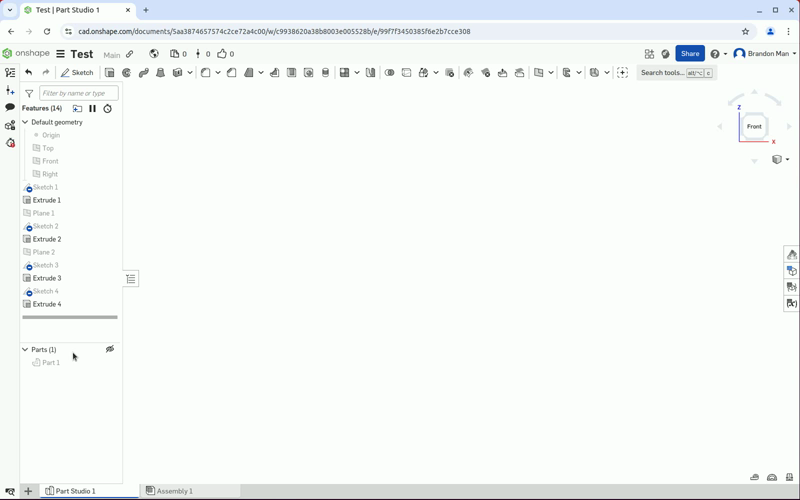
key(space)
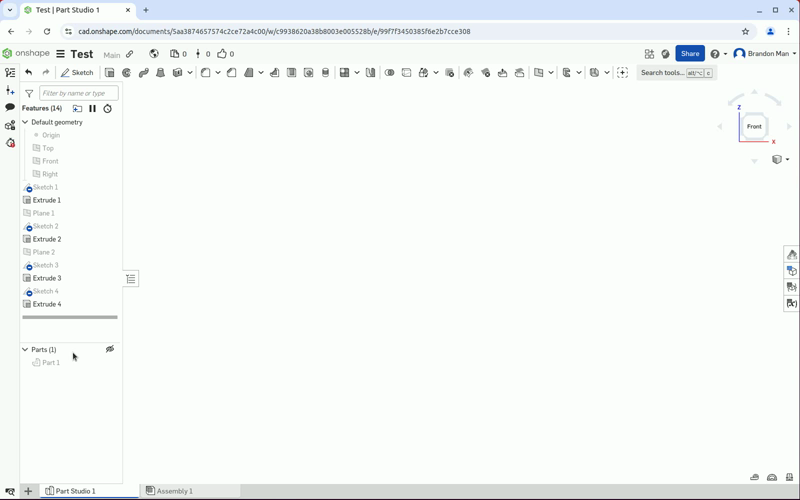
key_down(shift)
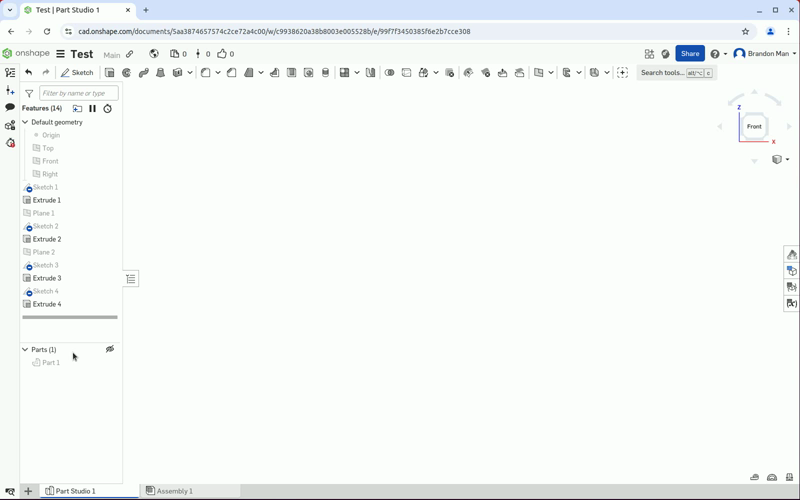
key(left)
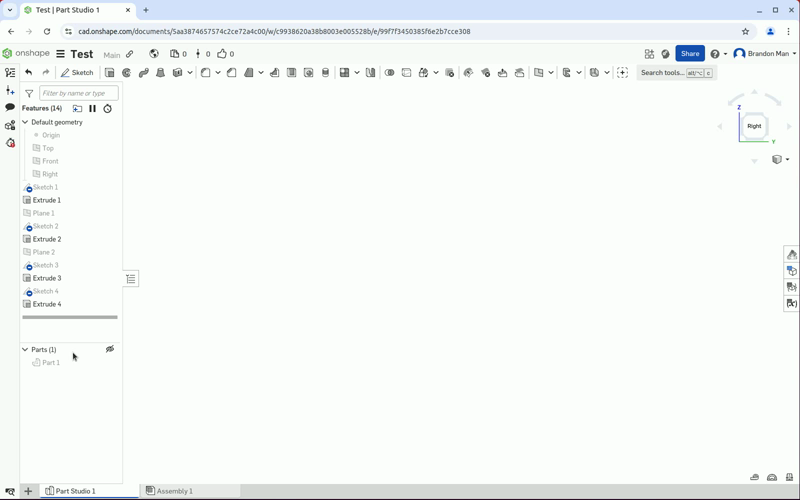
key_up(shift)
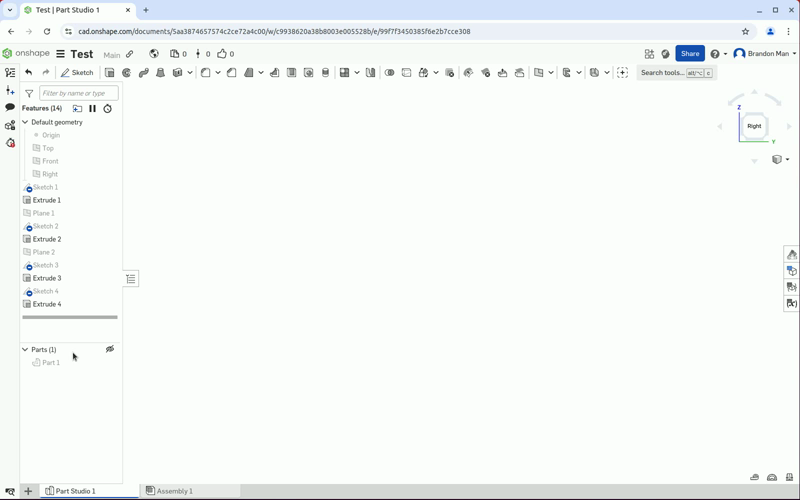
mouse_move(73, 352)
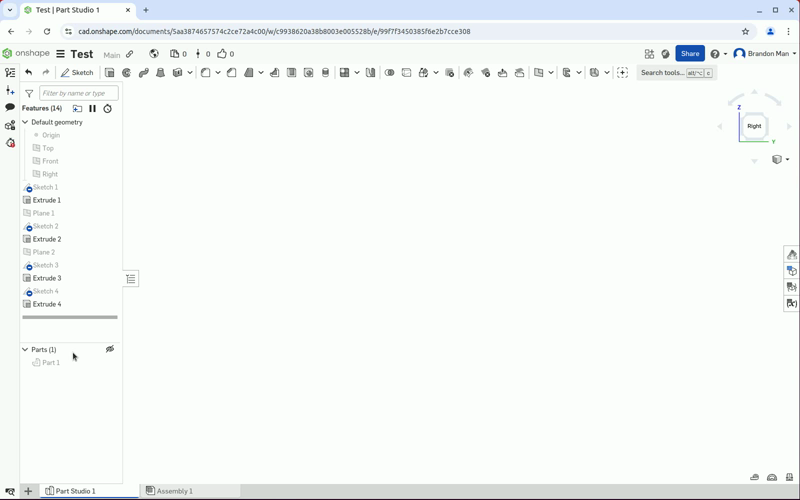
key(shift+y)
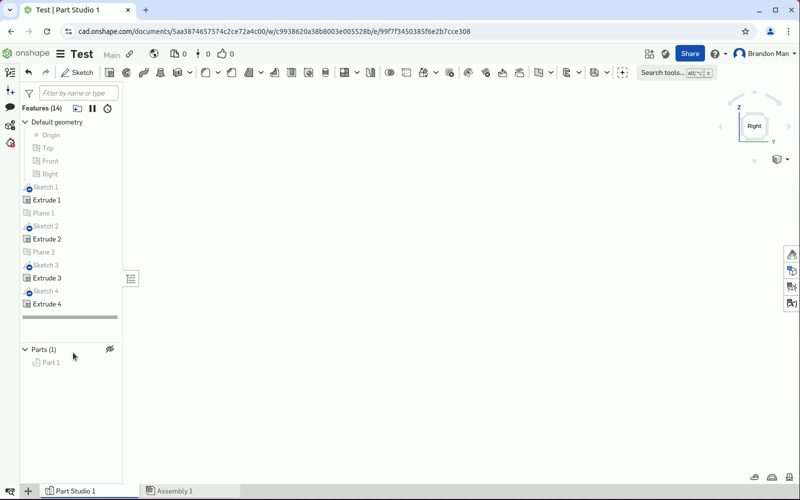
key(shift+s)
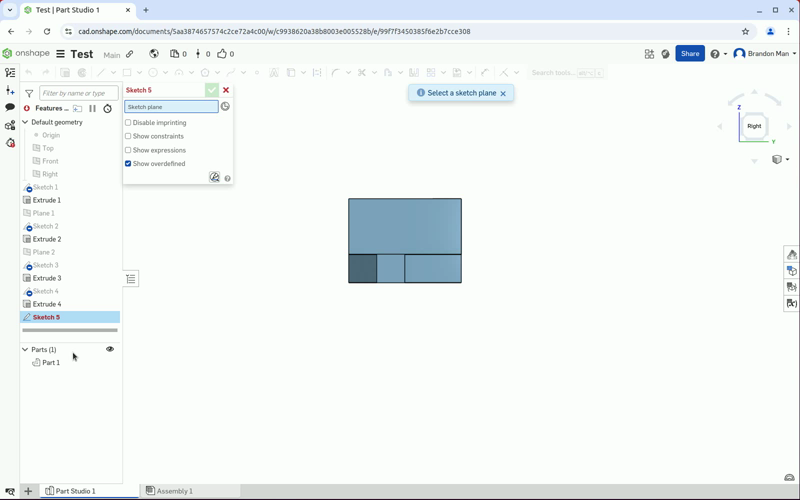
mouse_move(73, 215)
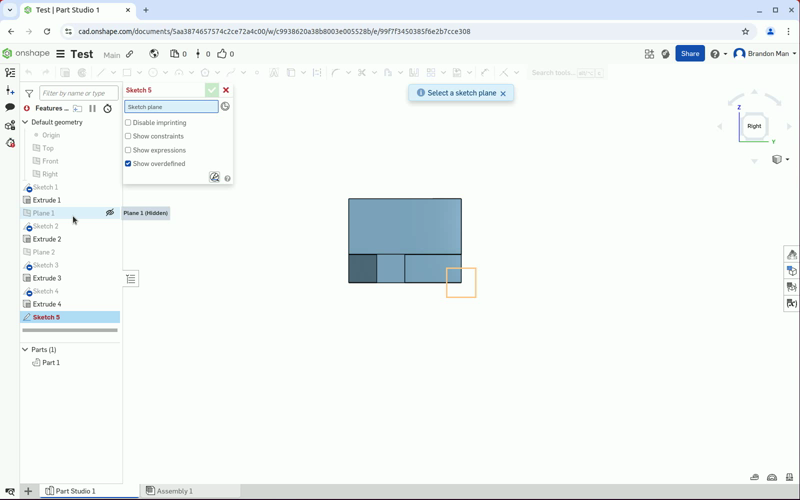
click(73, 215)
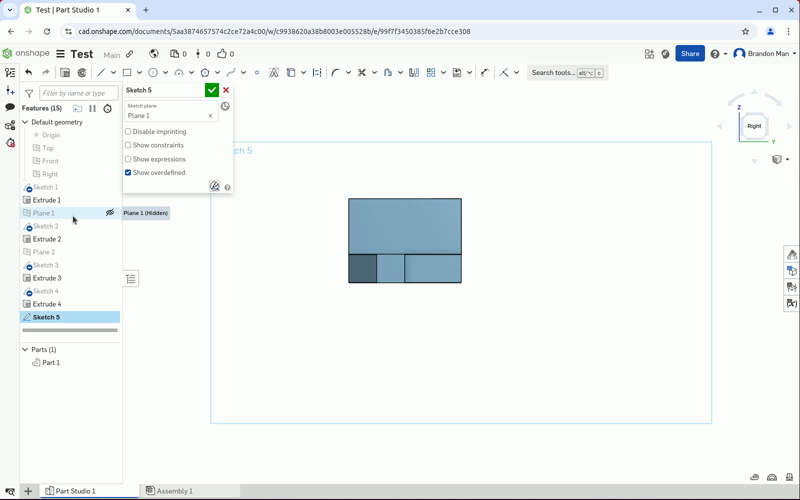
mouse_move(73, 352)
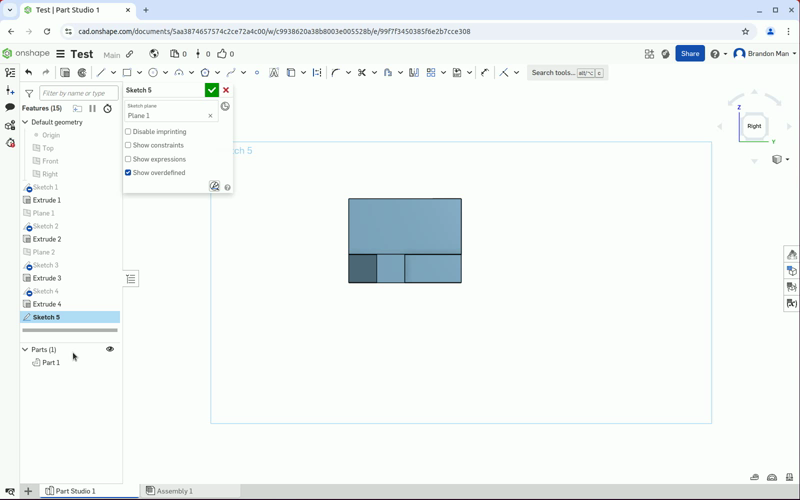
key(y)
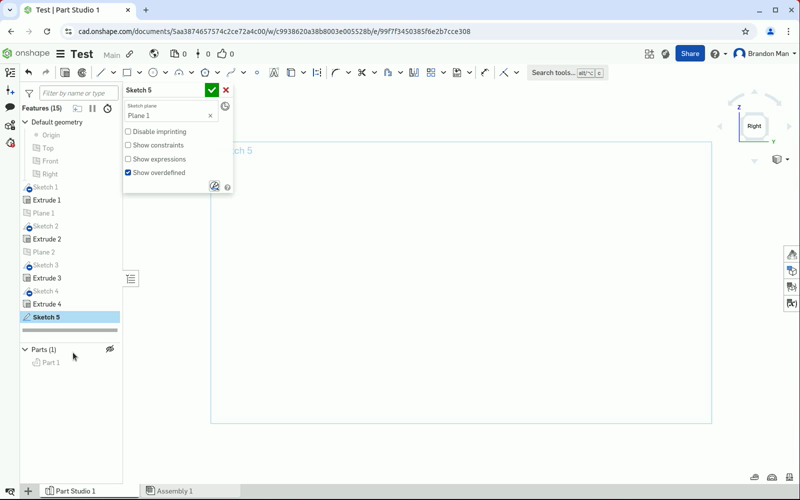
key(l)
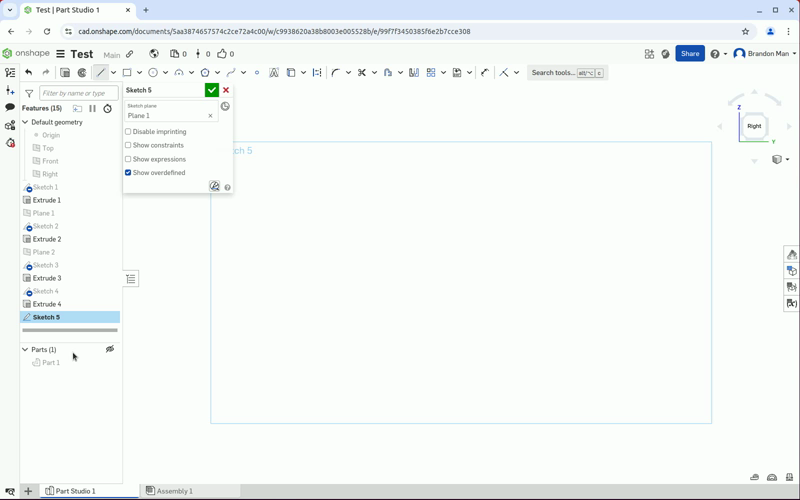
key_down(shift)
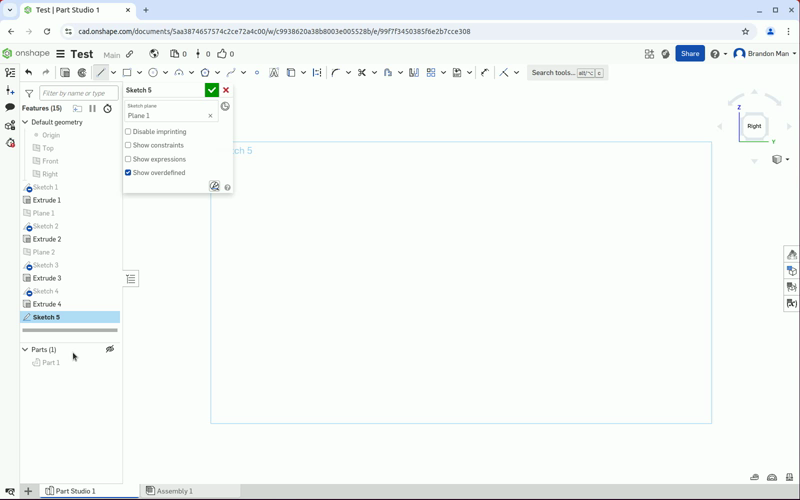
mouse_move(348, 226)
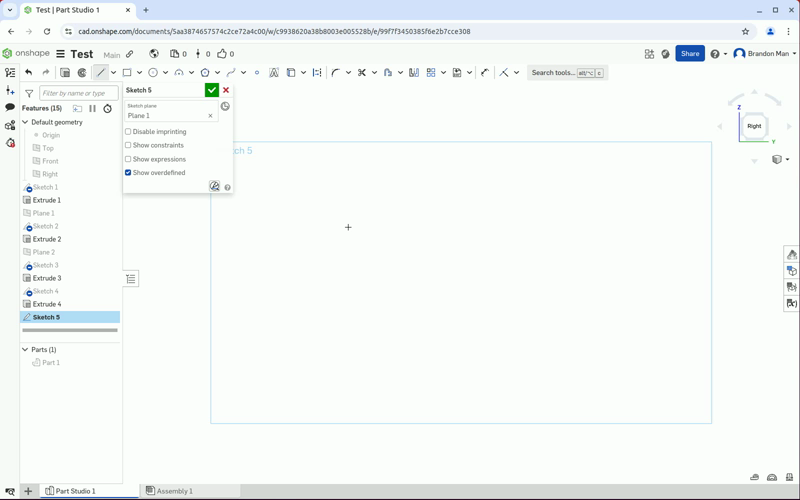
click(348, 226)
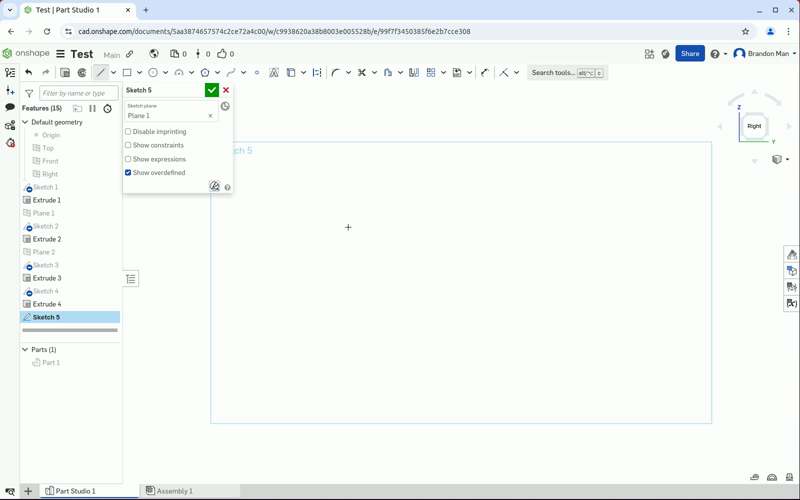
key_up(shift)
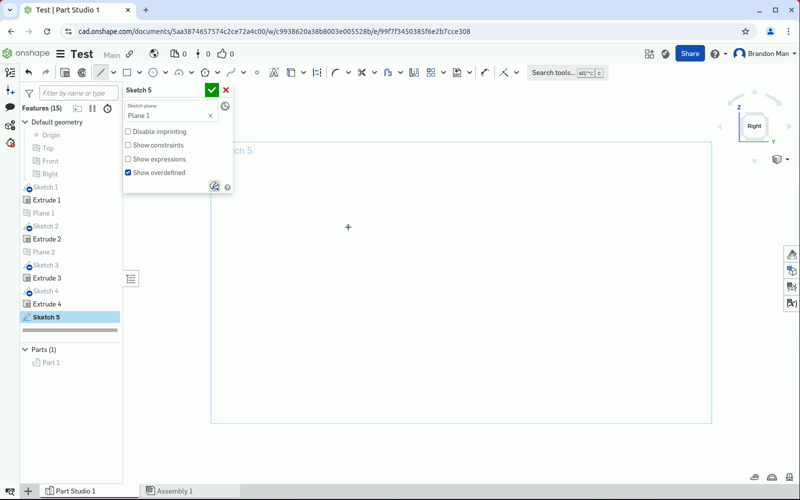
key_down(shift)
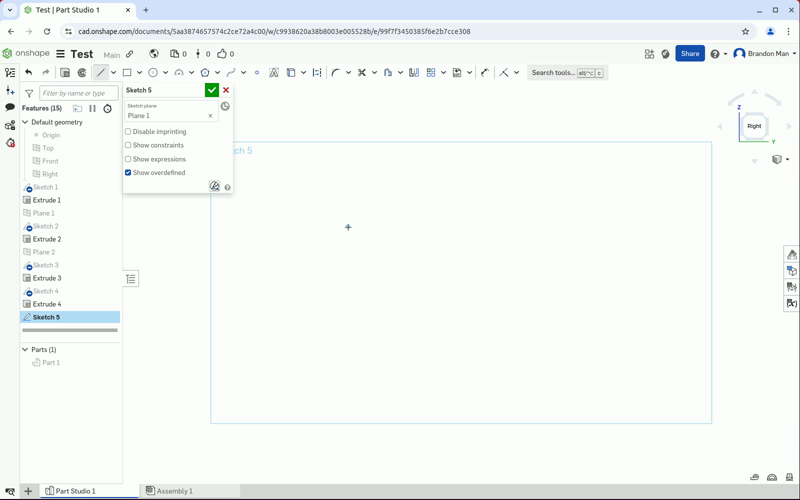
mouse_move(378, 226)
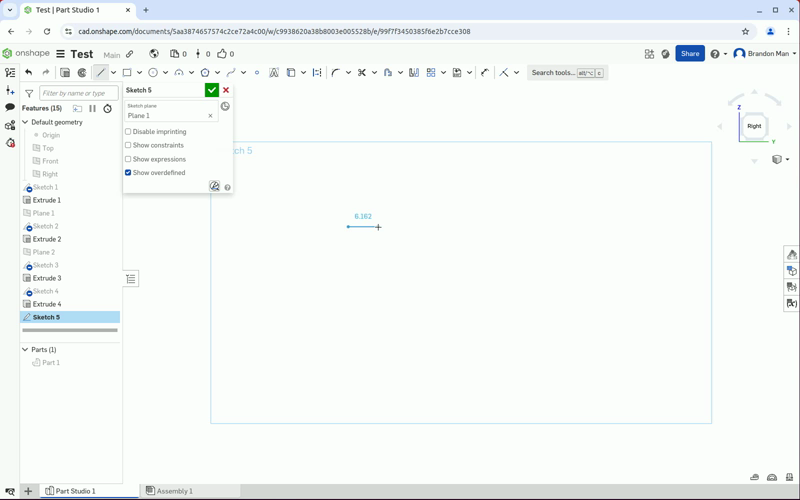
mouse_move(377, 197)
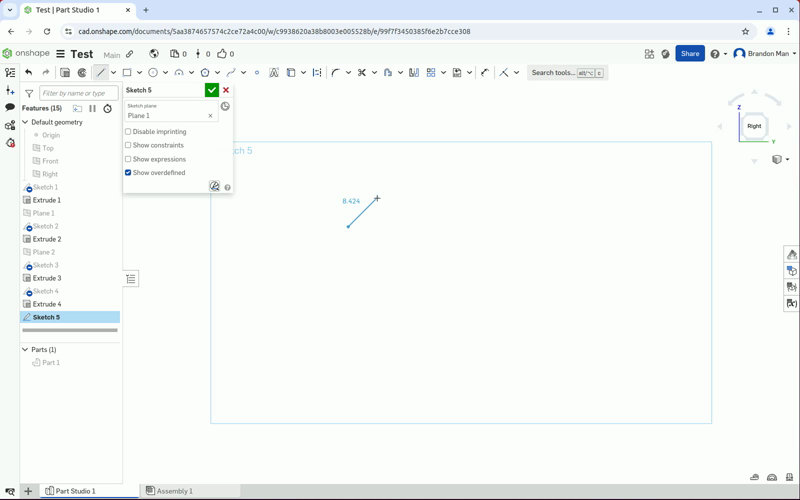
click(377, 197)
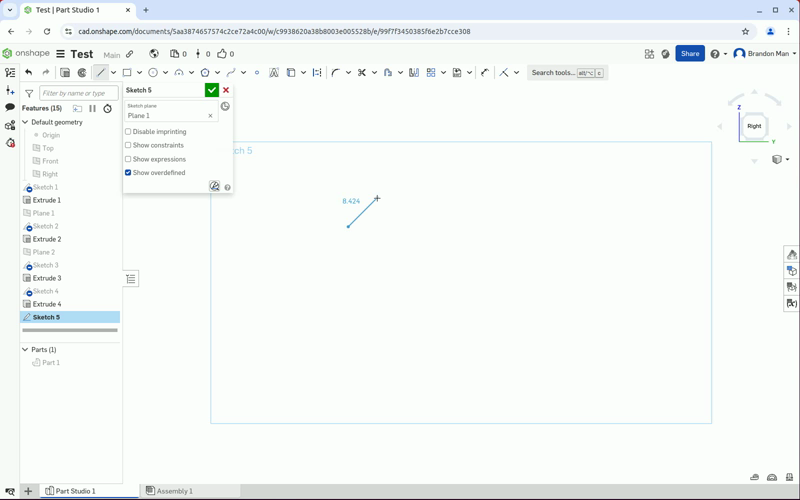
key_up(shift)
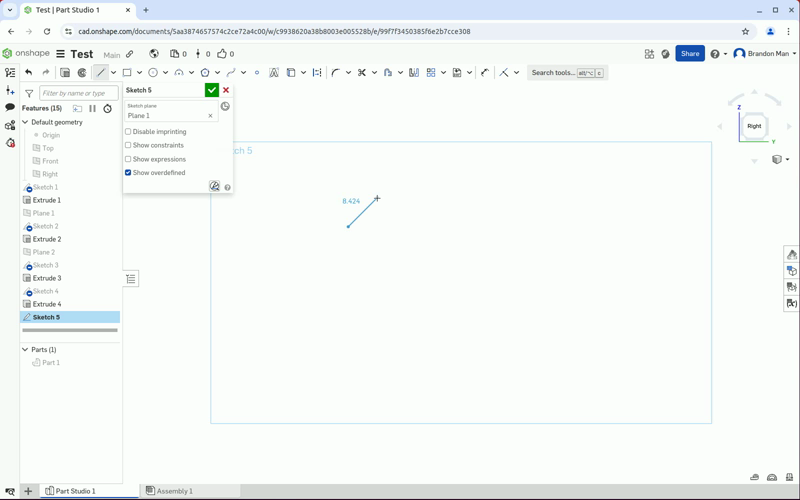
key_down(shift)
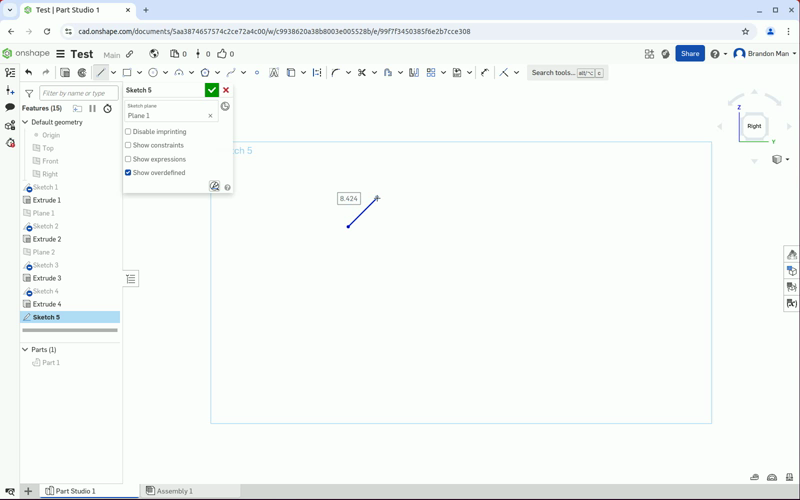
mouse_move(407, 197)
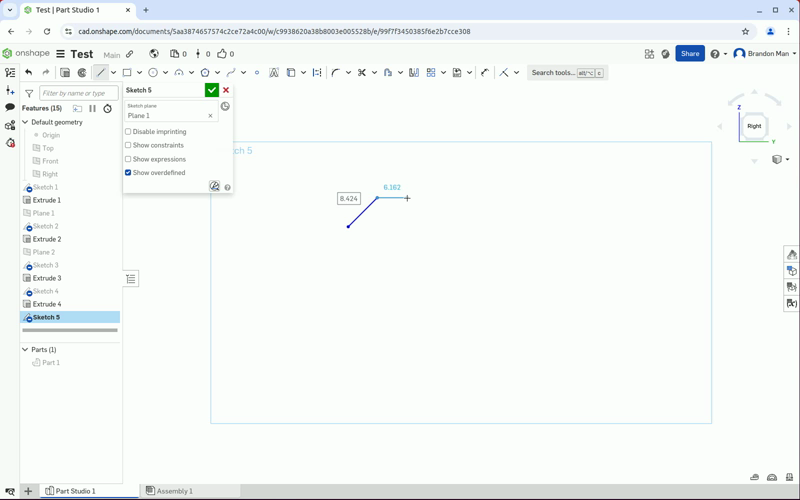
mouse_move(348, 197)
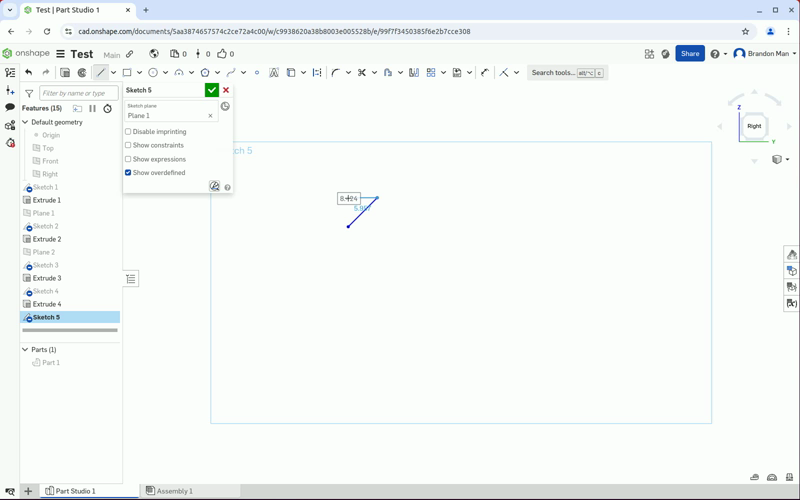
click(348, 197)
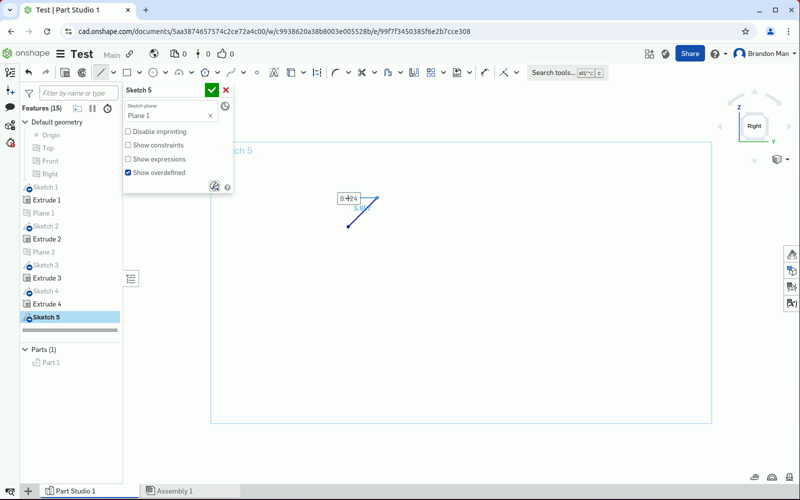
key_up(shift)
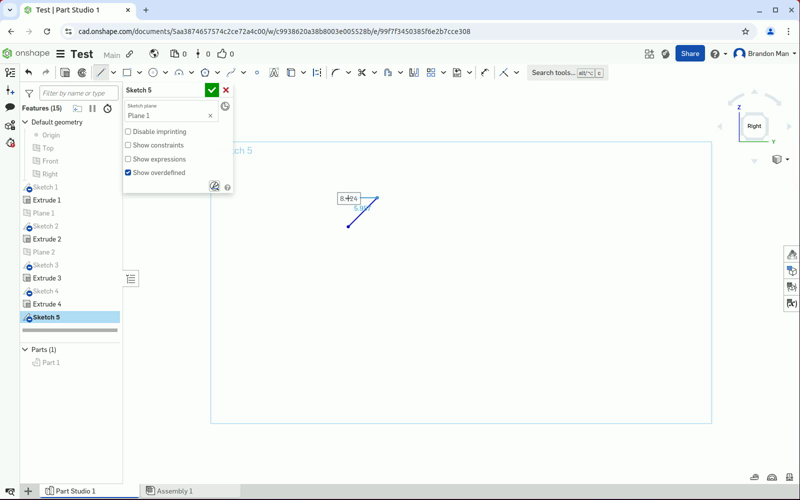
mouse_move(378, 197)
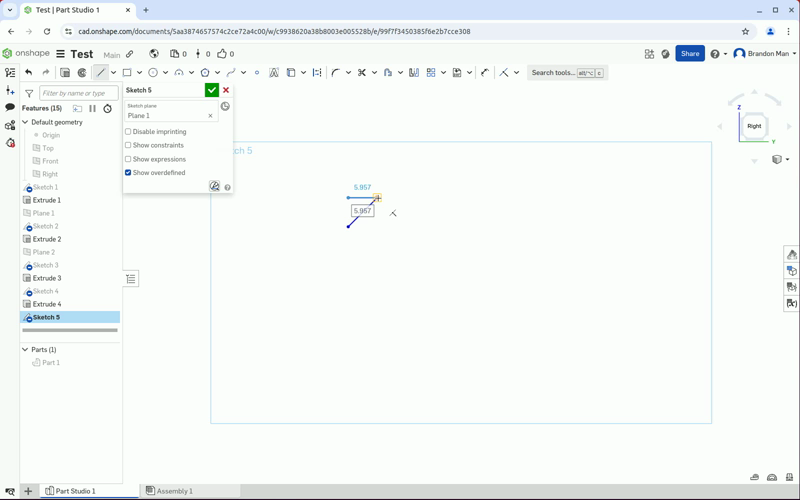
key_down(shift)
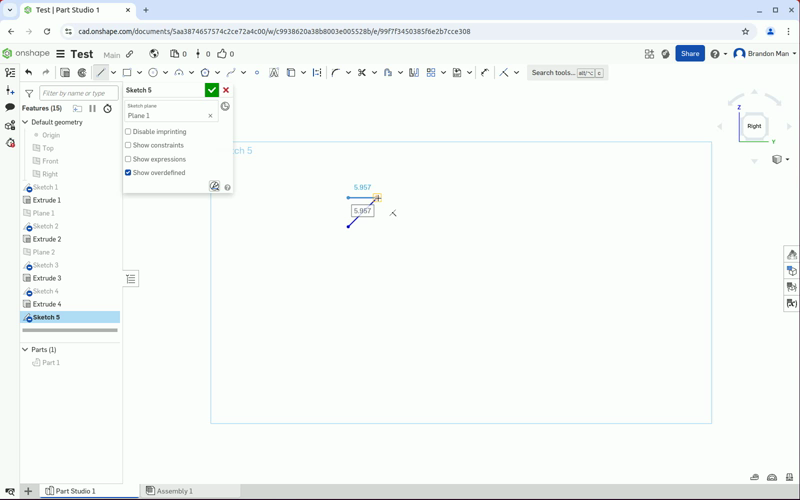
mouse_move(348, 226)
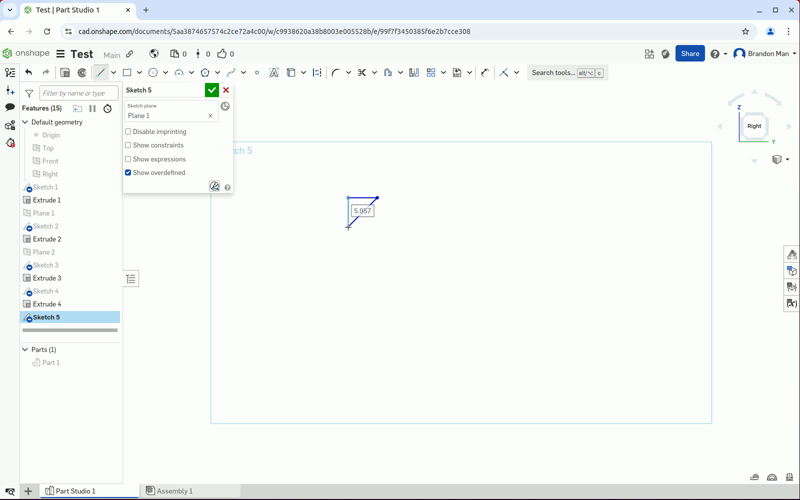
key_up(shift)
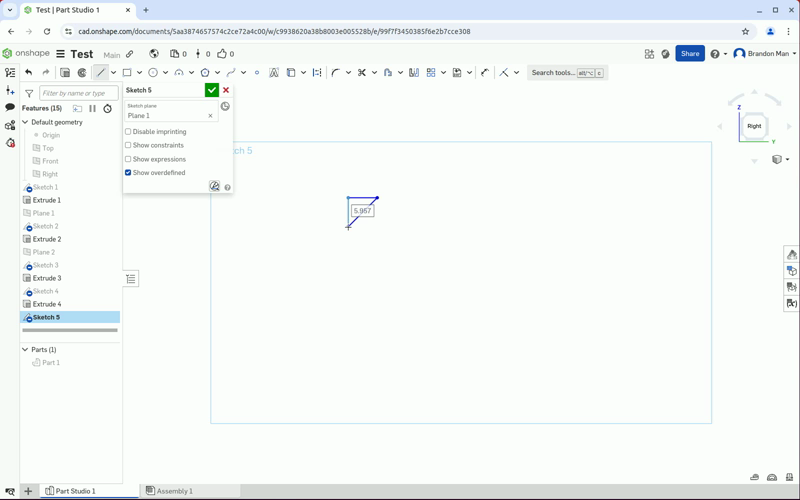
click(348, 226)
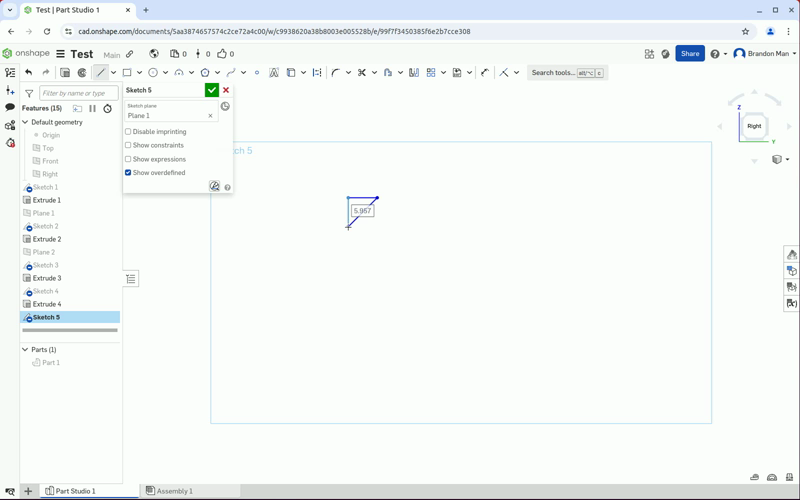
key(esc)
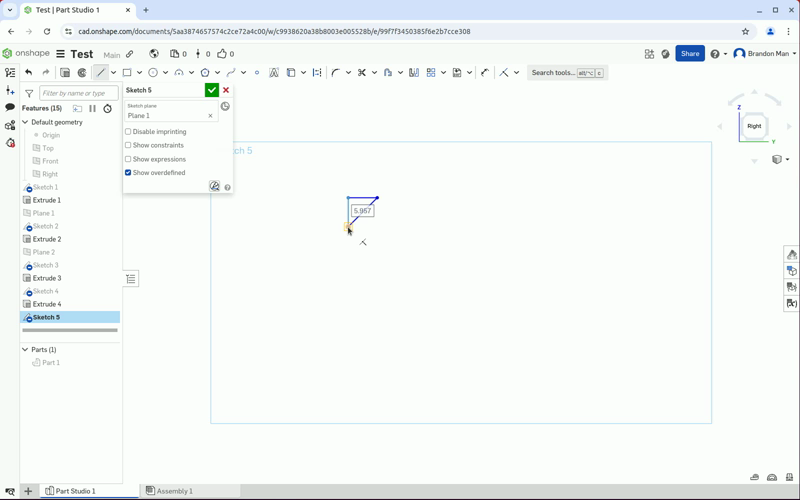
mouse_move(353, 217)
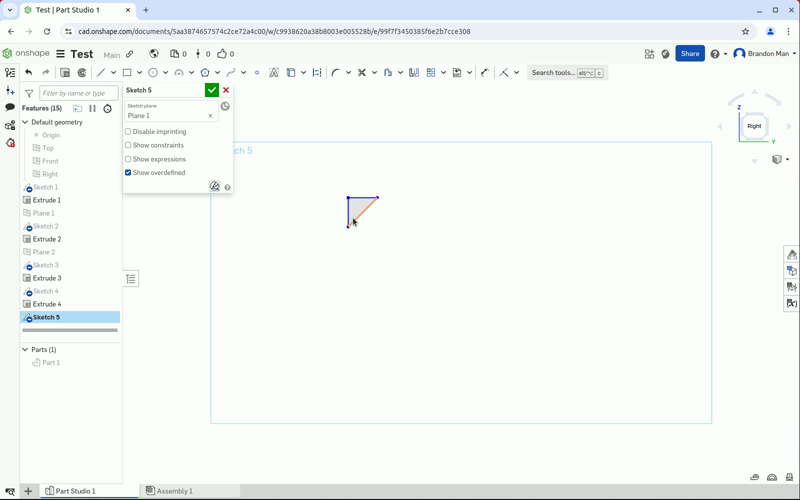
scroll(6)
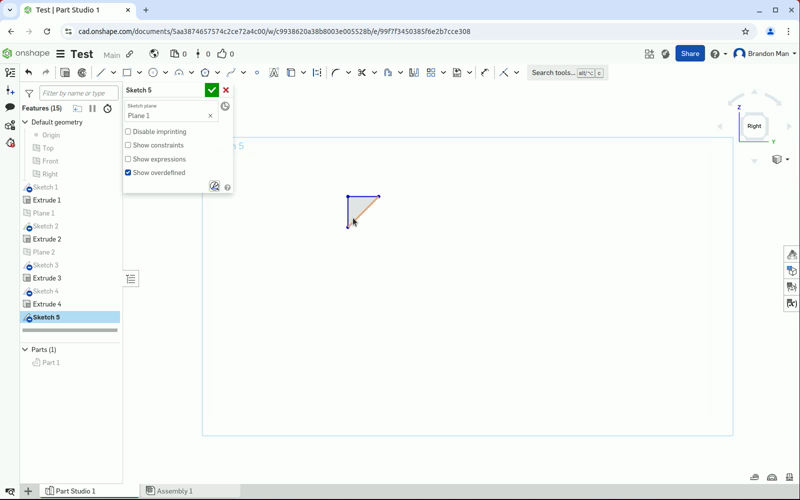
scroll(6)
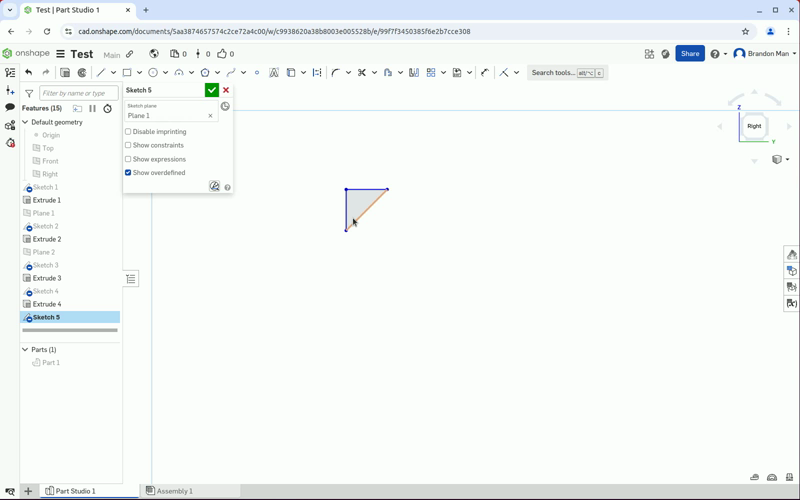
scroll(6)
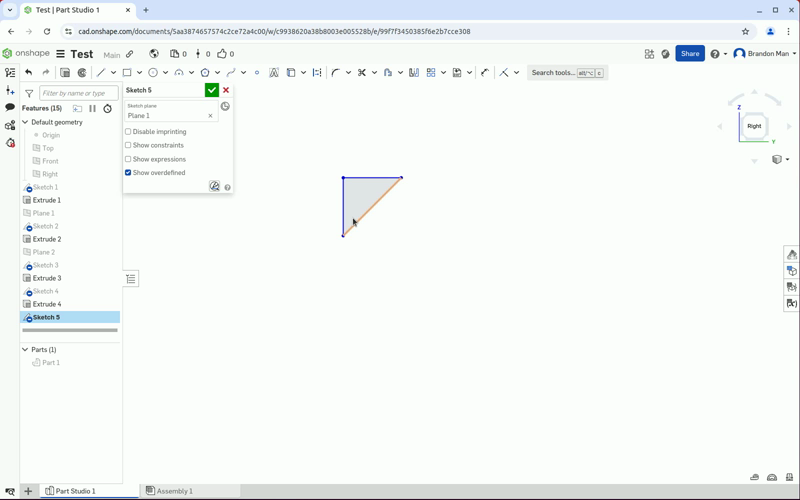
scroll(6)
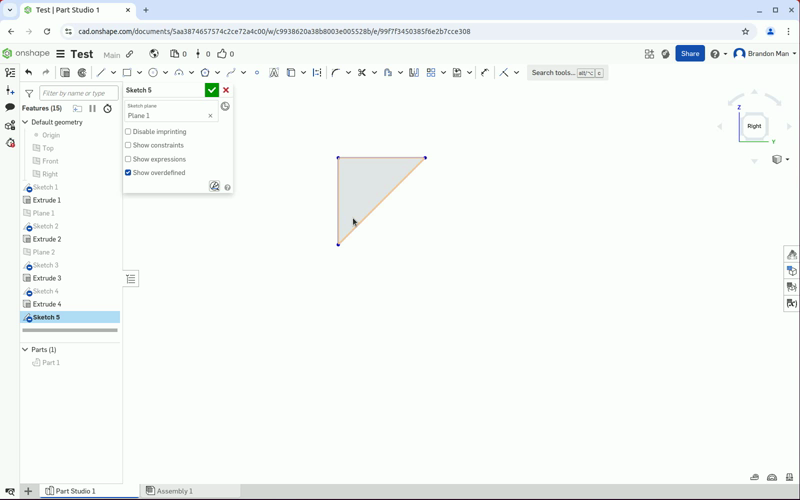
scroll(6)
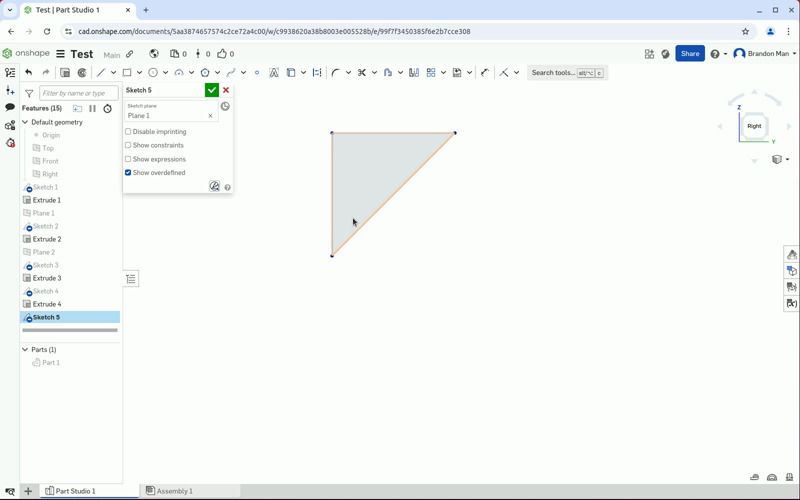
scroll(6)
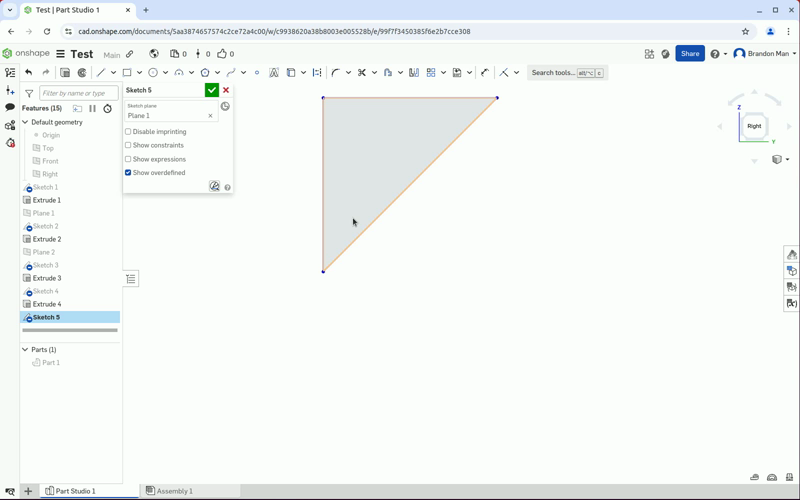
scroll(6)
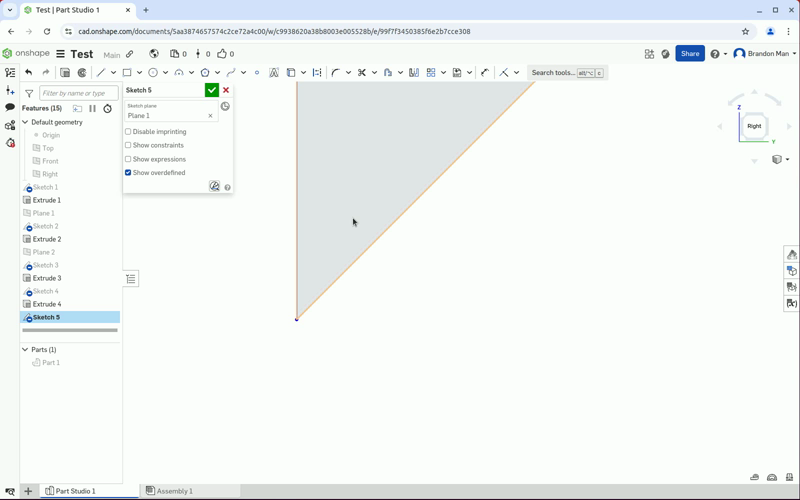
click(353, 217)
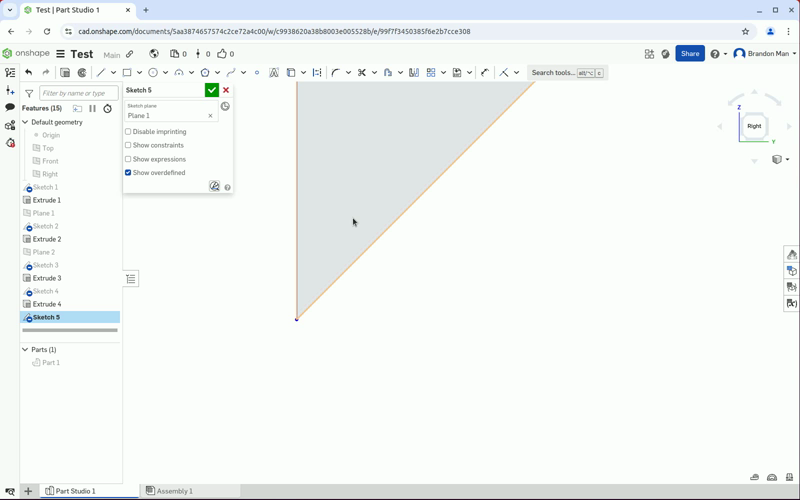
scroll(-6)
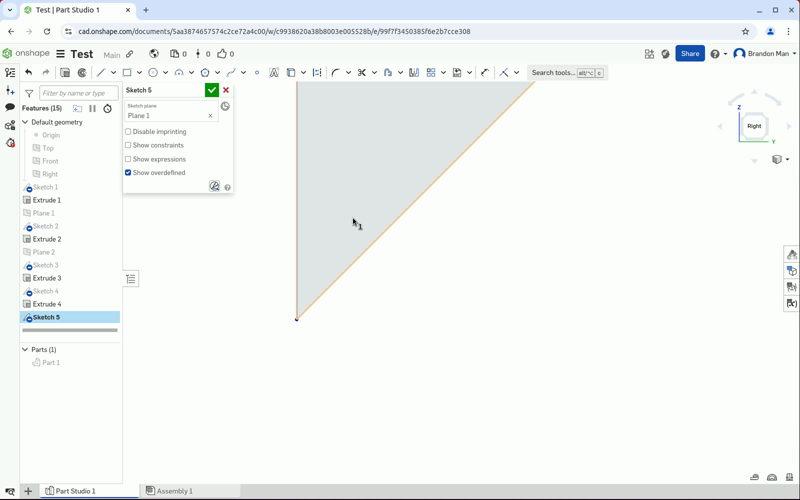
scroll(-6)
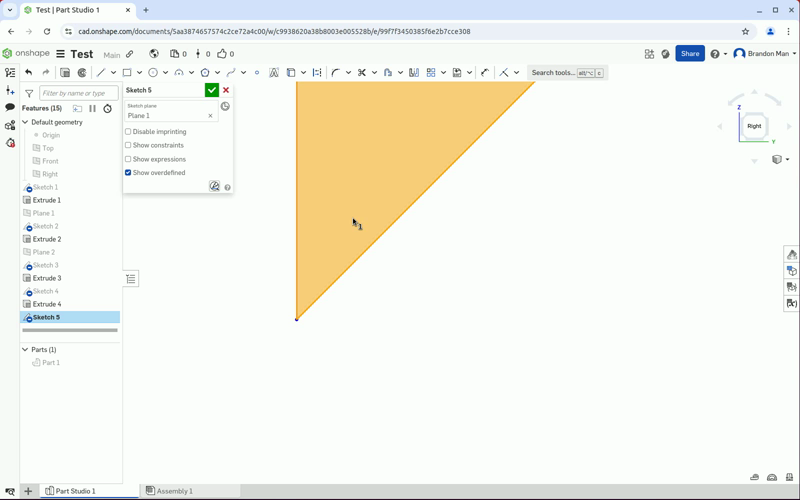
scroll(-6)
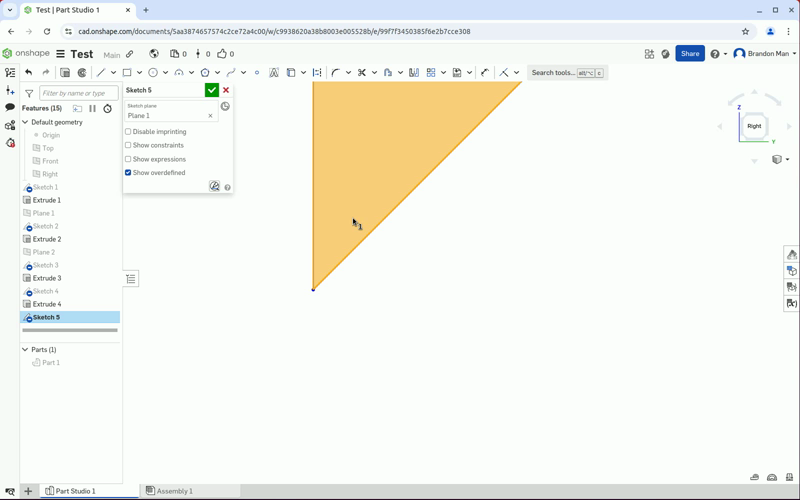
scroll(-6)
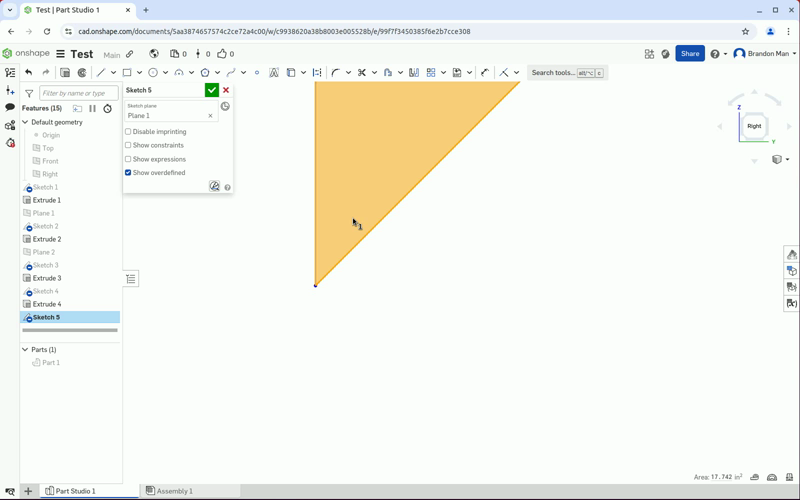
scroll(-6)
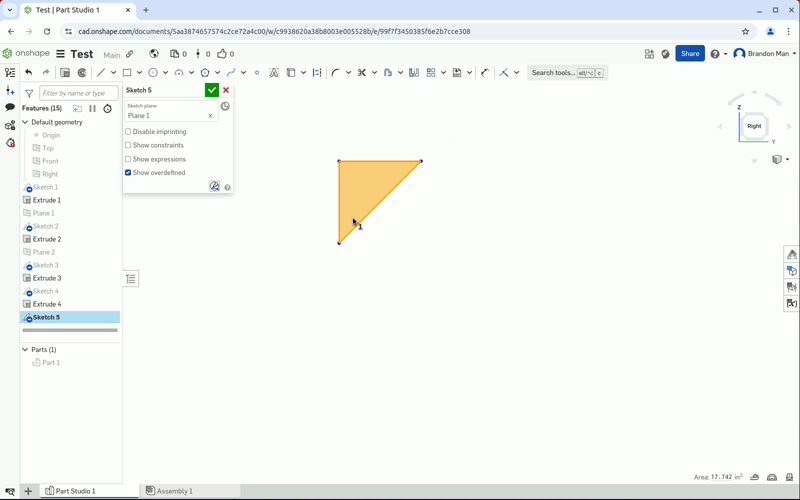
scroll(-6)
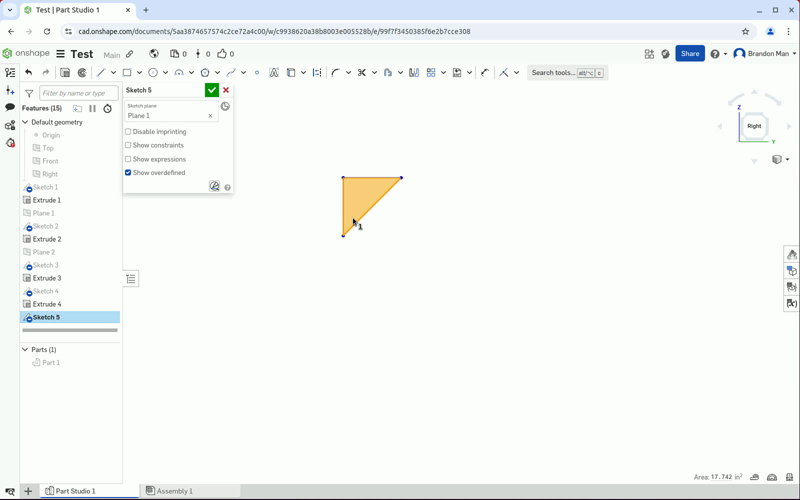
scroll(-6)
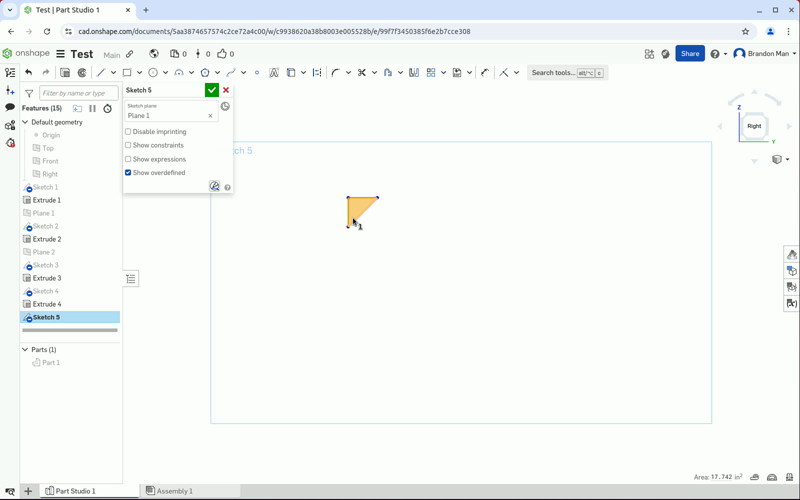
mouse_move(73, 352)
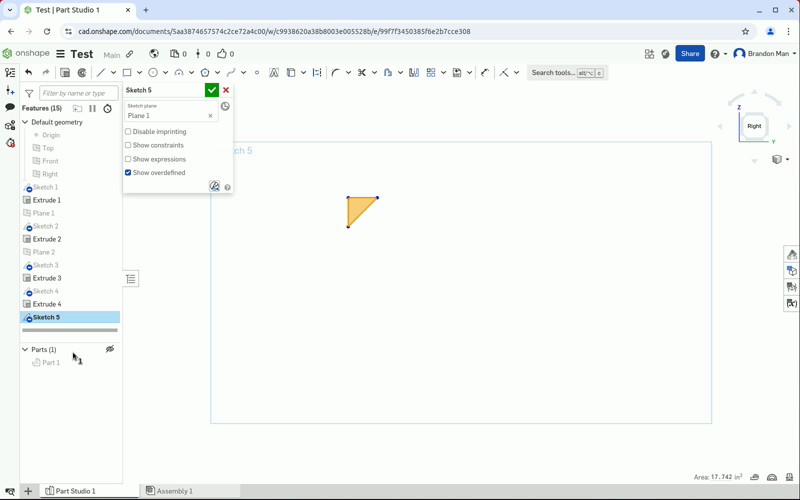
key(shift+y)
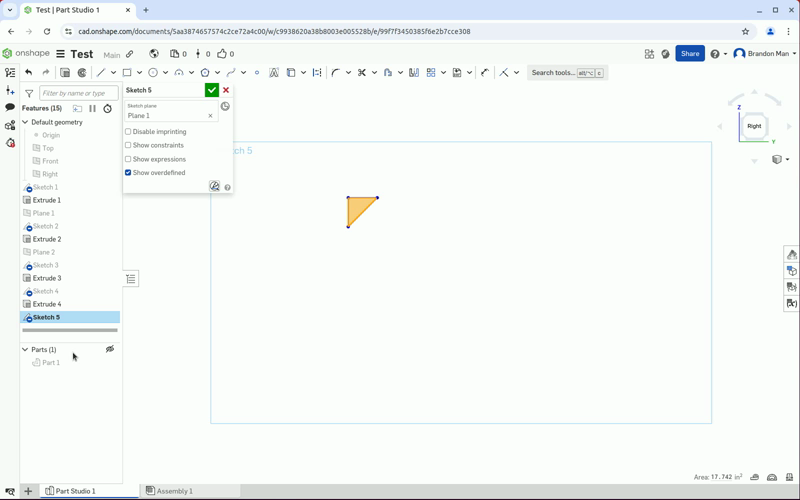
key(shift+e)
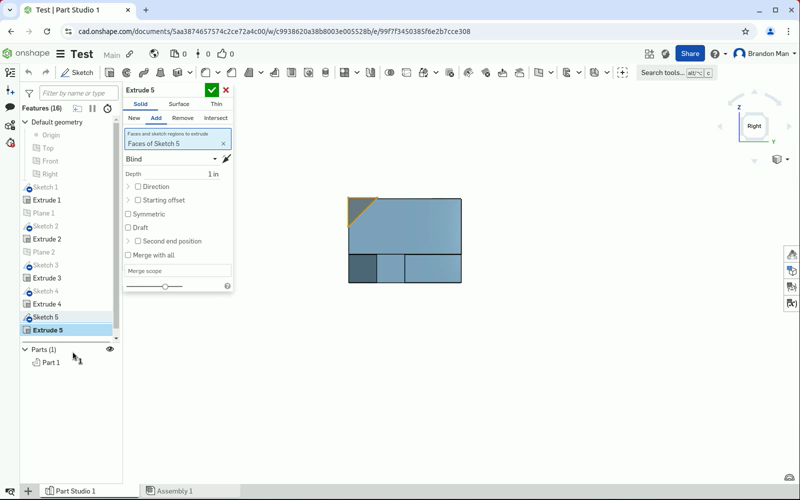
mouse_move(143, 106)
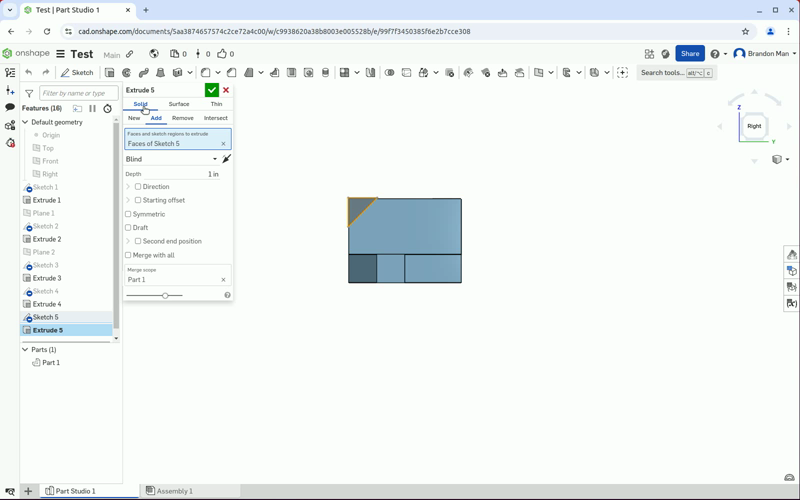
click(143, 106)
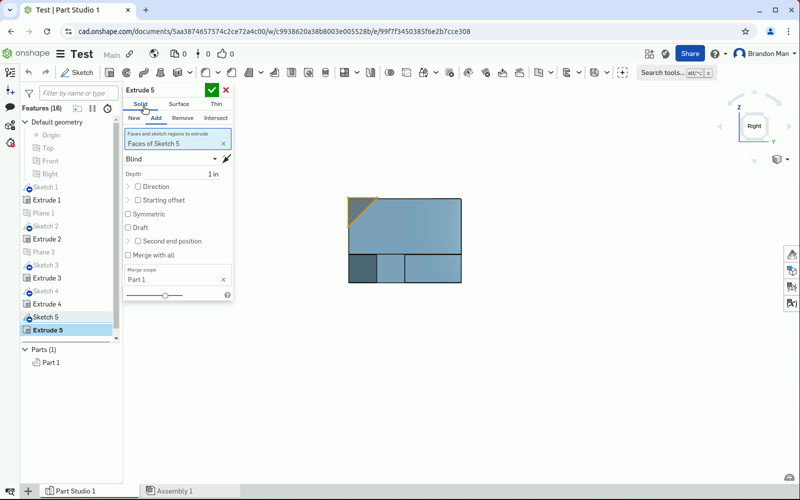
mouse_move(186, 120)
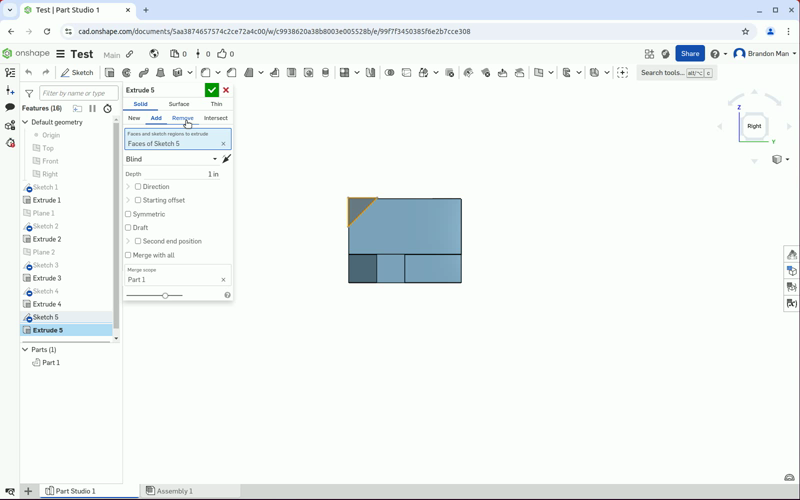
click(186, 120)
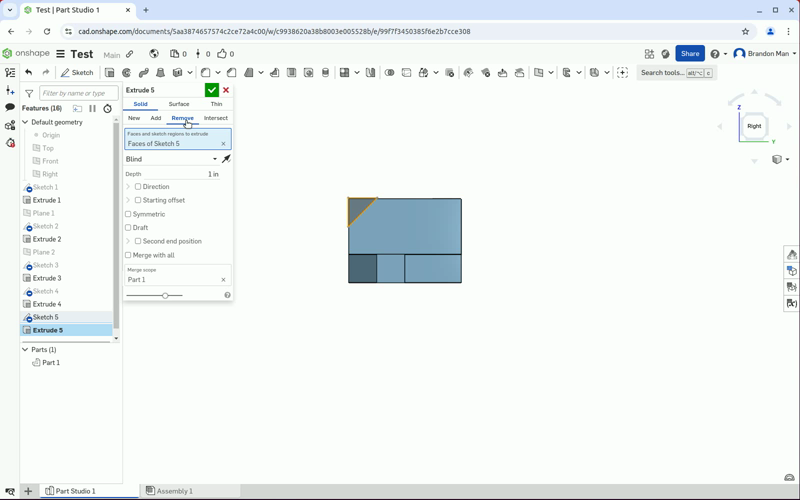
key(tab, 4)
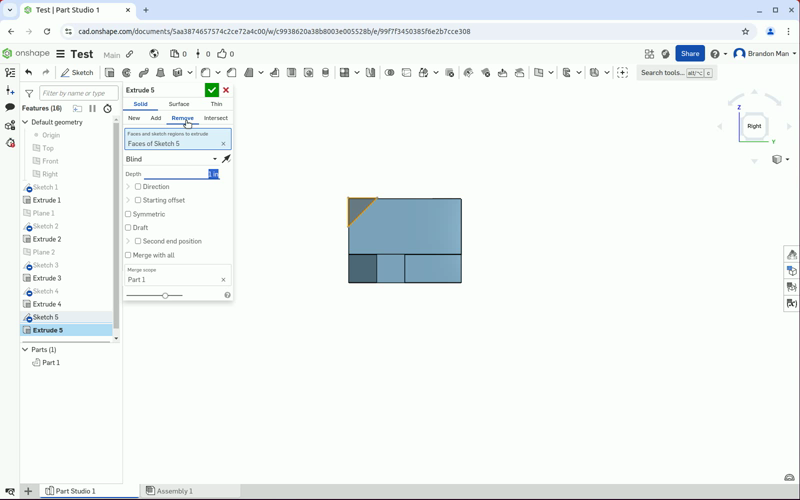
text(11.554)
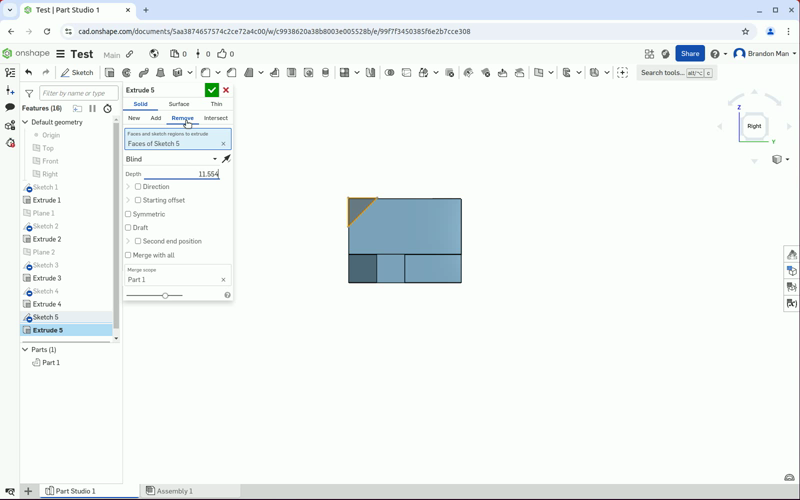
key(tab, 6)
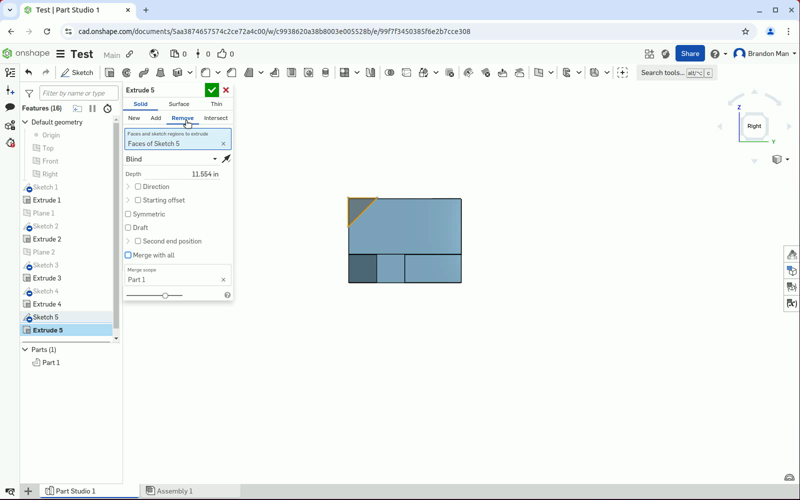
key(space)
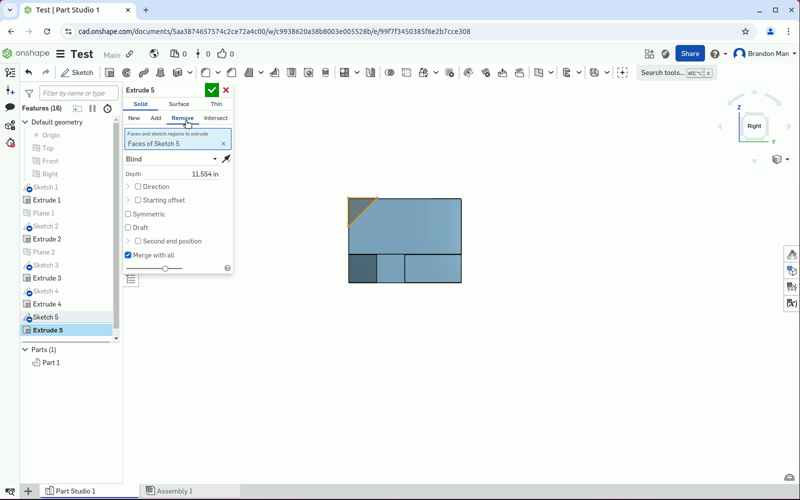
key(enter)
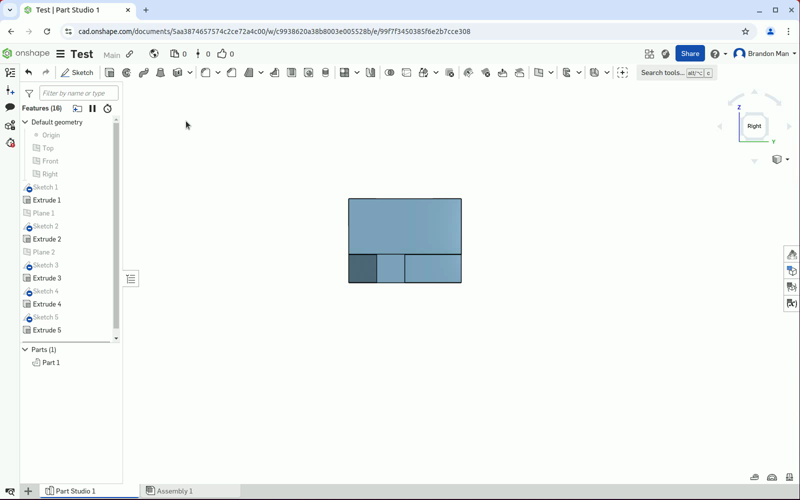
key(shift+h)
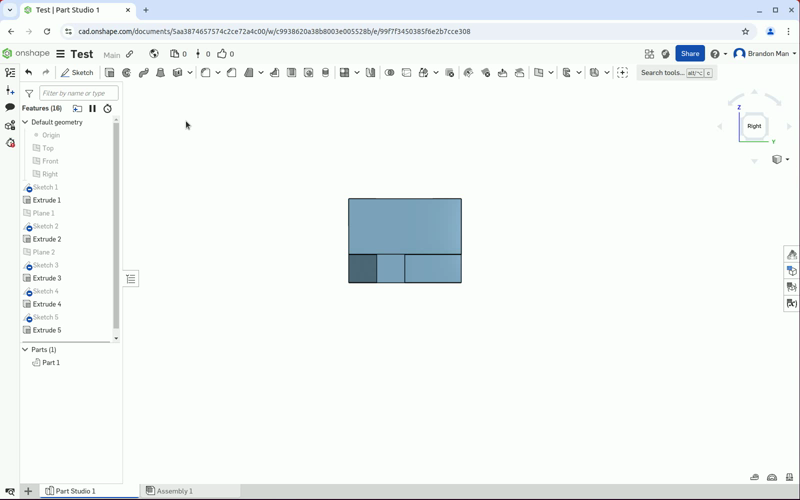
key(shift+h)
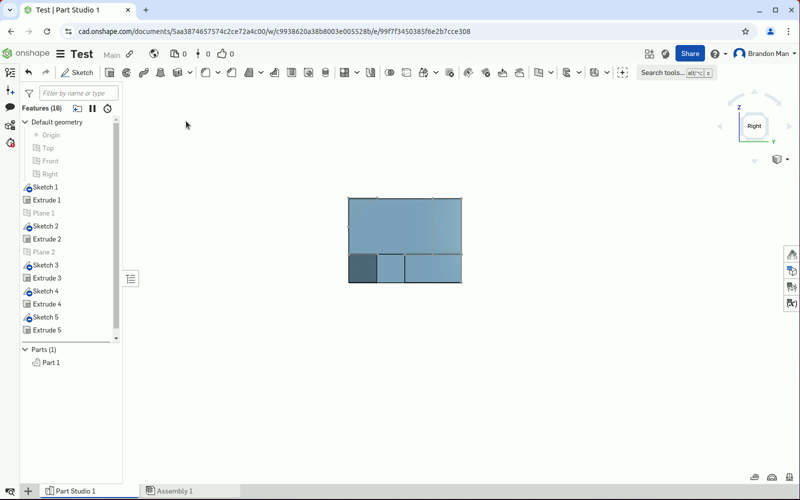
key(shift+7)
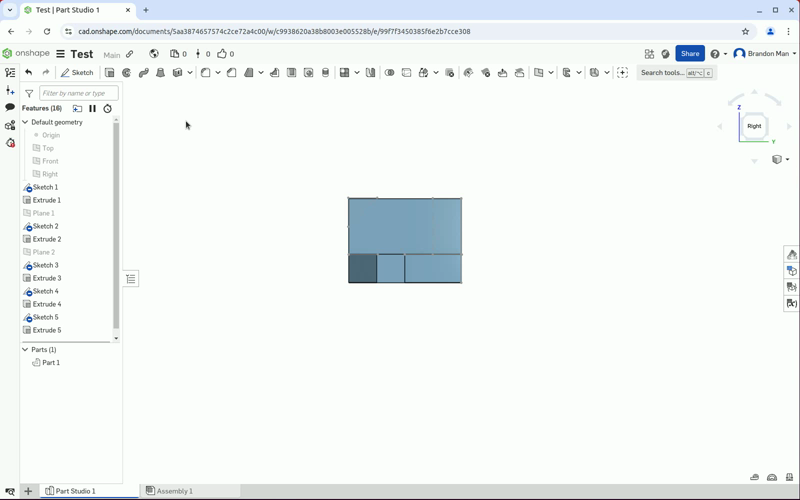
key(right, 2)
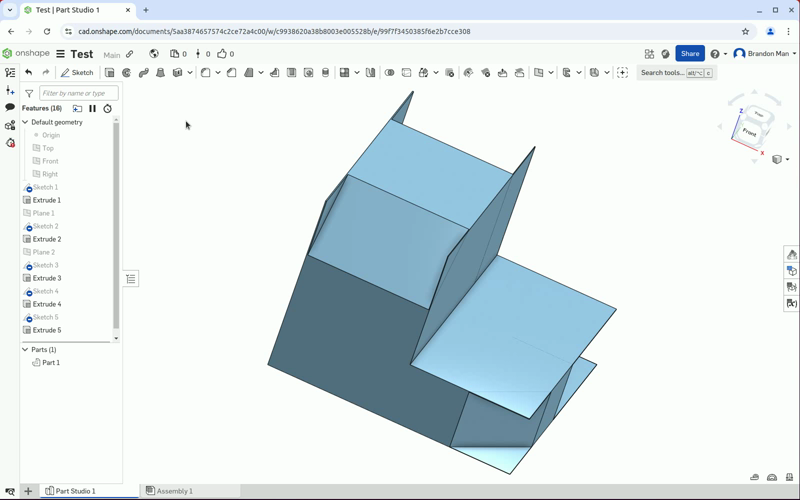
key(down, 2)
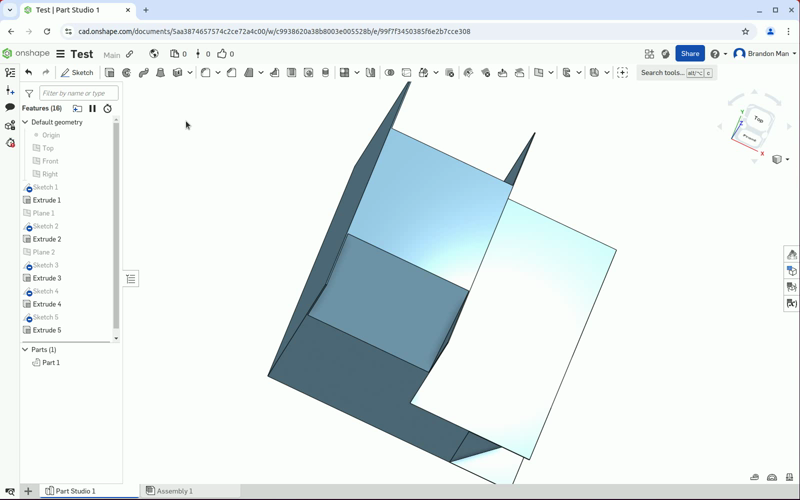
key(up, 2)
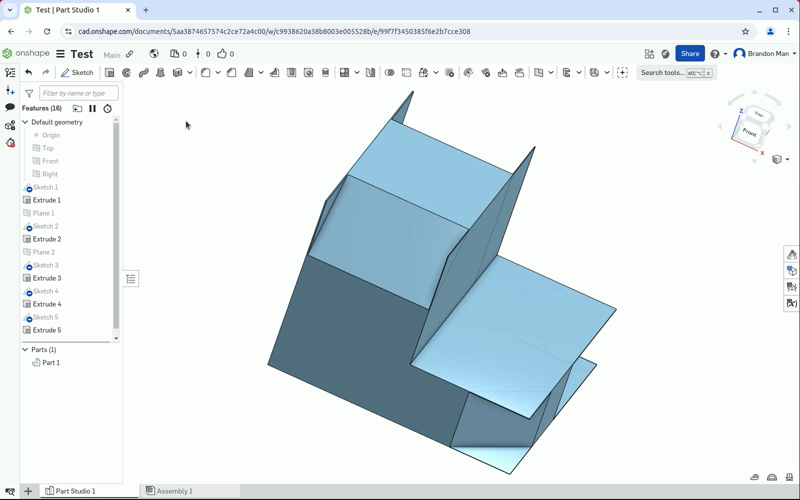
key(left, 2)
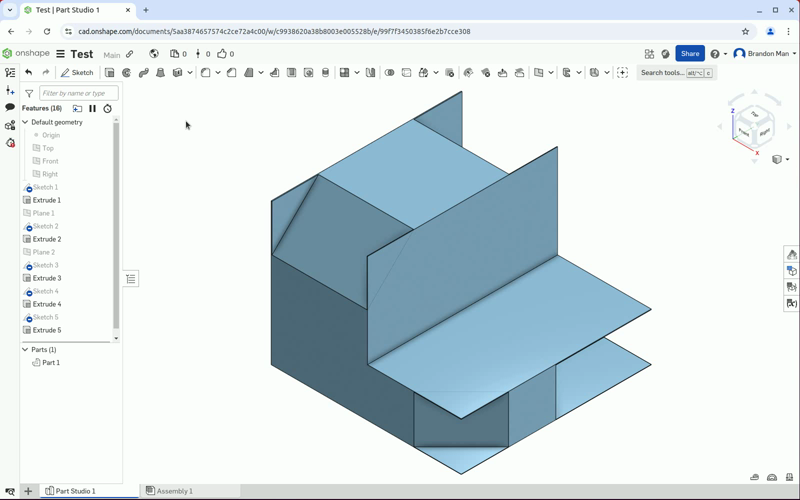
mouse_move(69, 189)
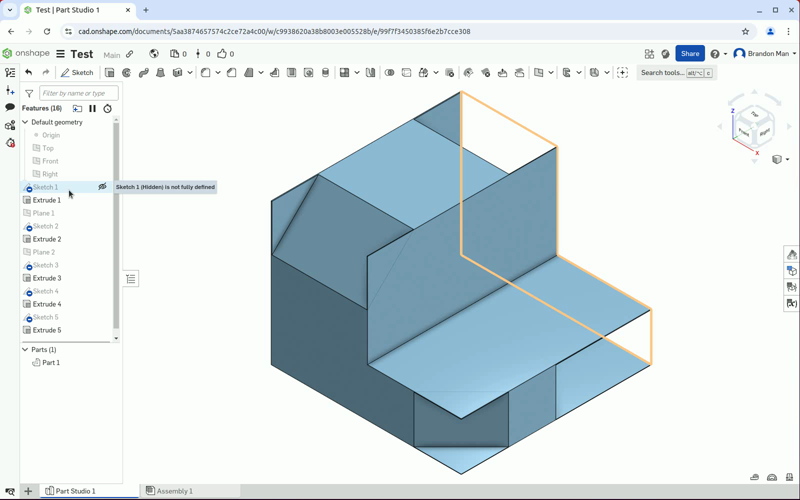
click(69, 189)